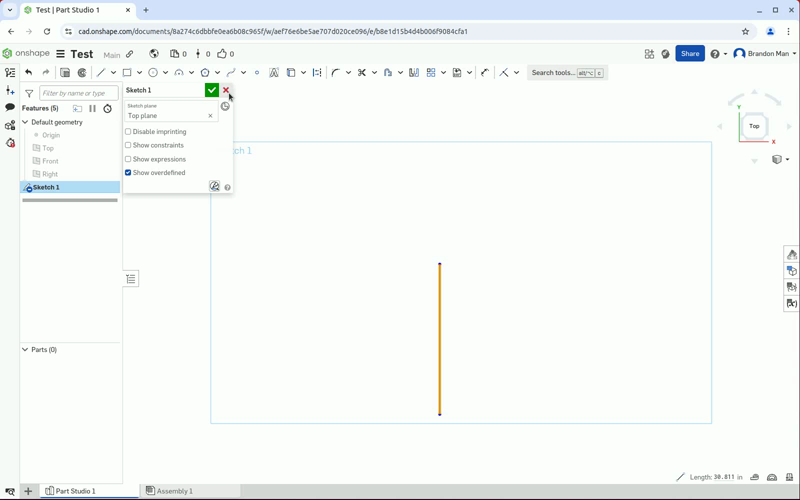
key(shift+h)
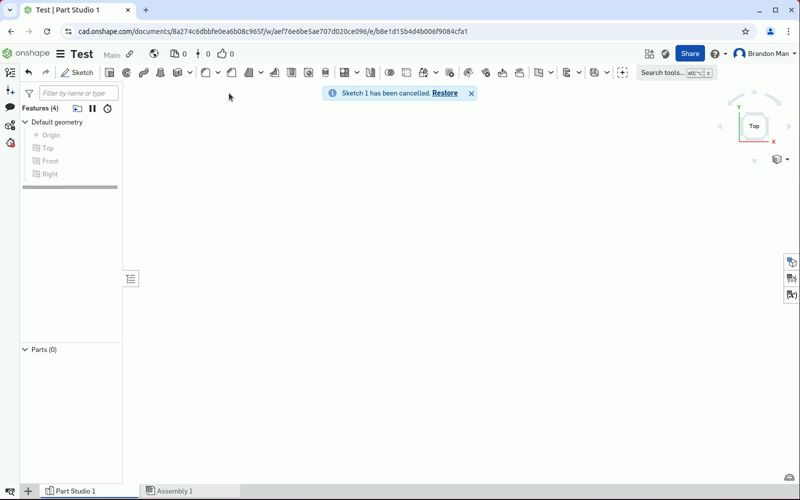
mouse_move(73, 352)
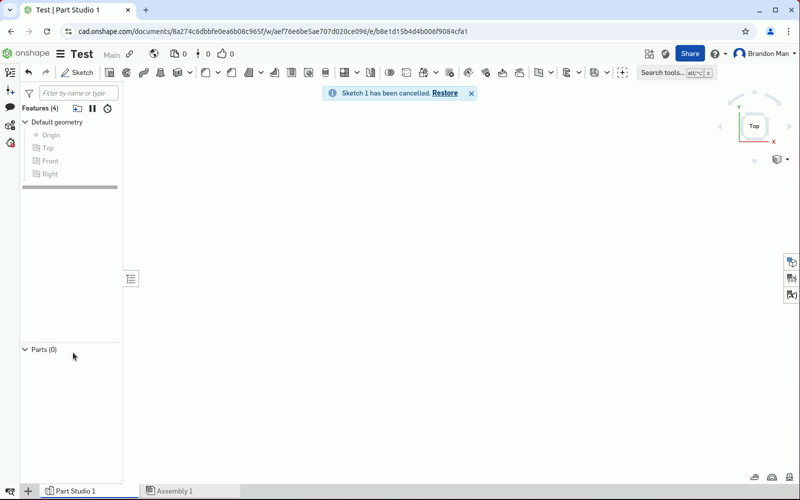
key(y)
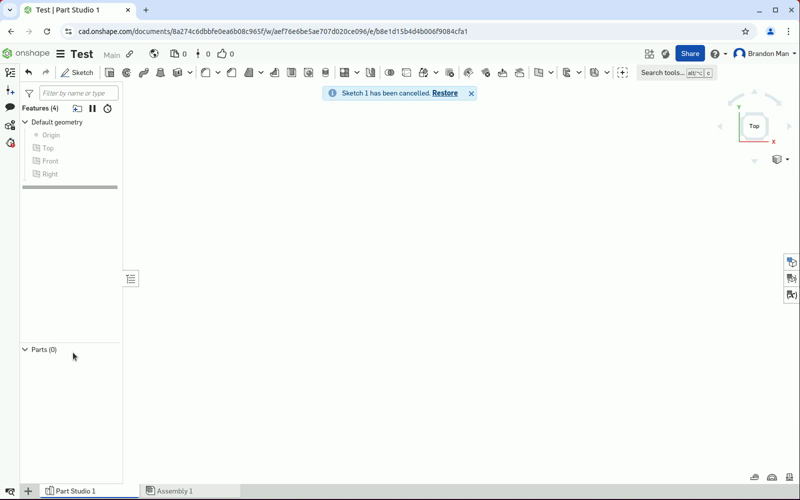
key(shift+p)
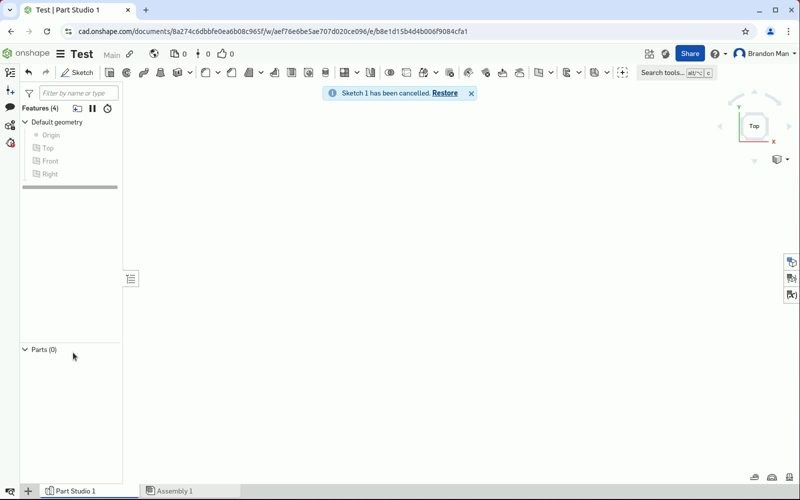
key(space)
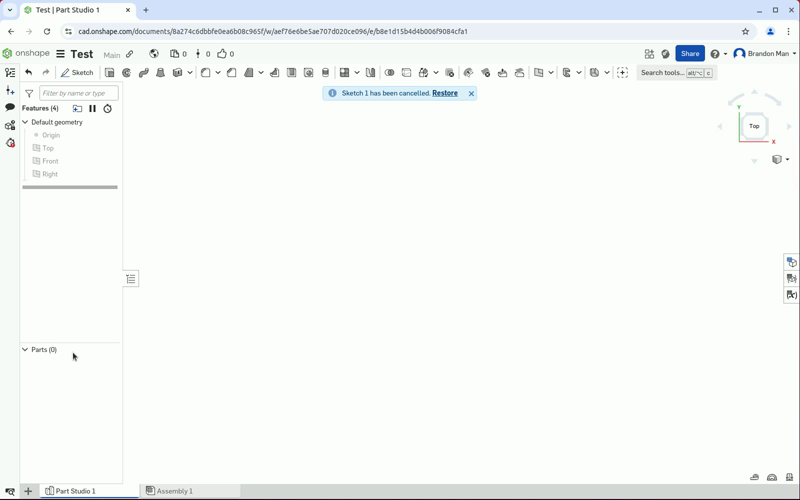
key_down(shift)
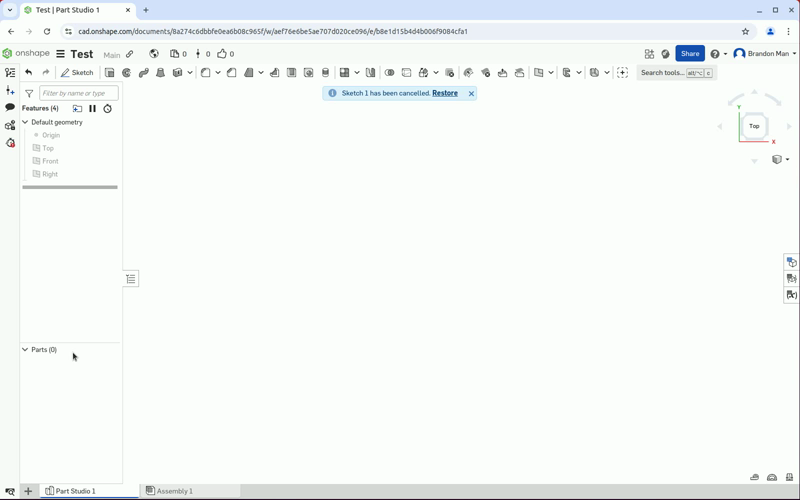
key(up)
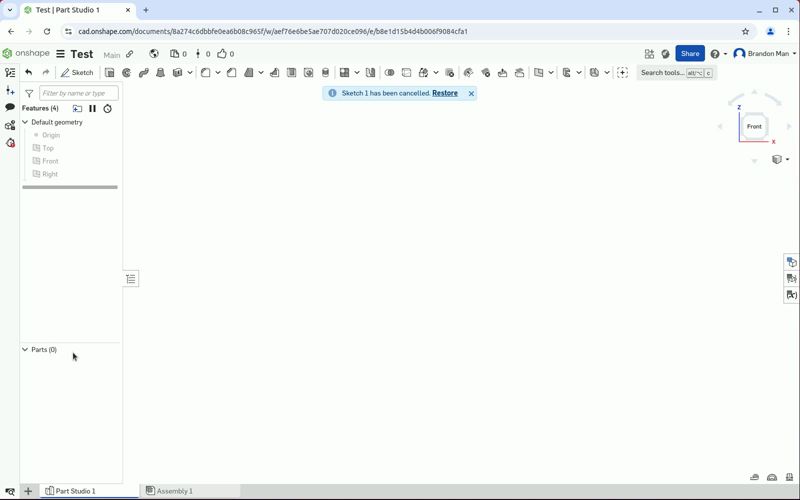
key_up(shift)
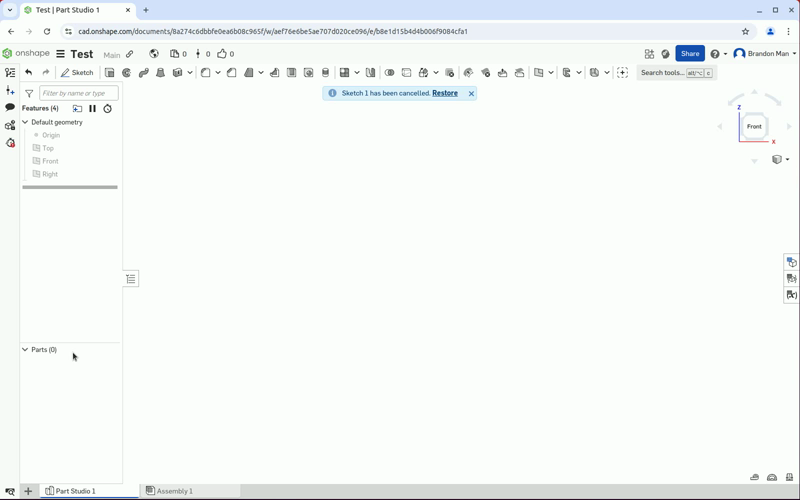
mouse_move(73, 352)
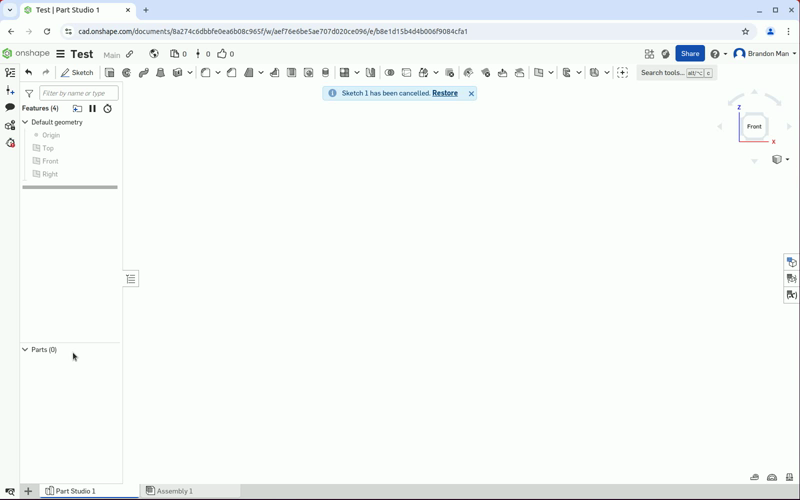
key(shift+y)
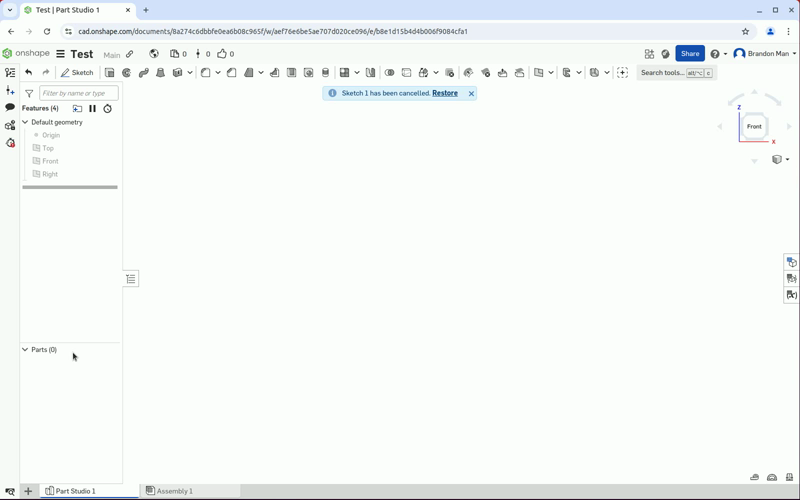
key(shift+s)
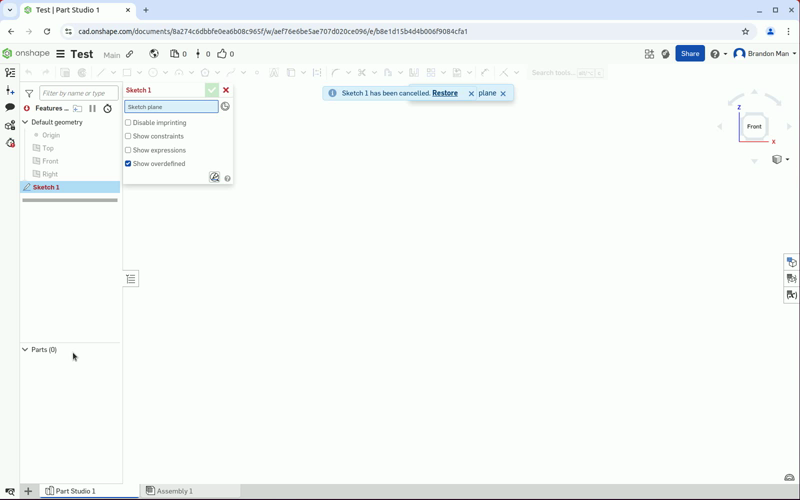
mouse_move(73, 163)
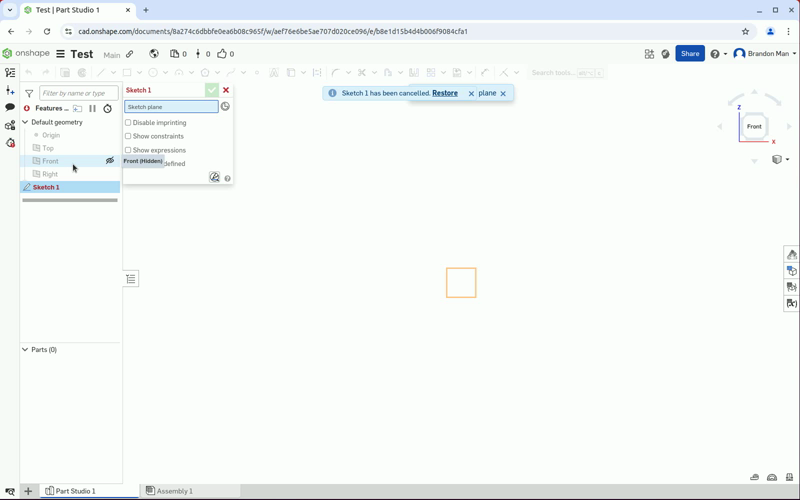
click(73, 163)
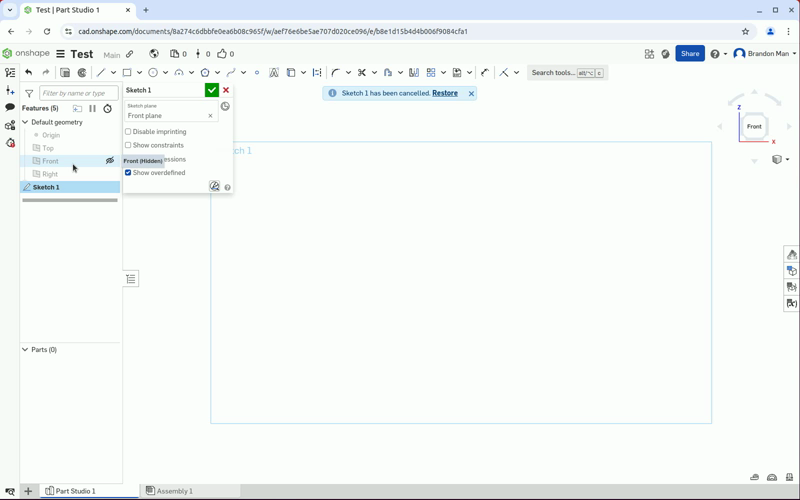
mouse_move(73, 352)
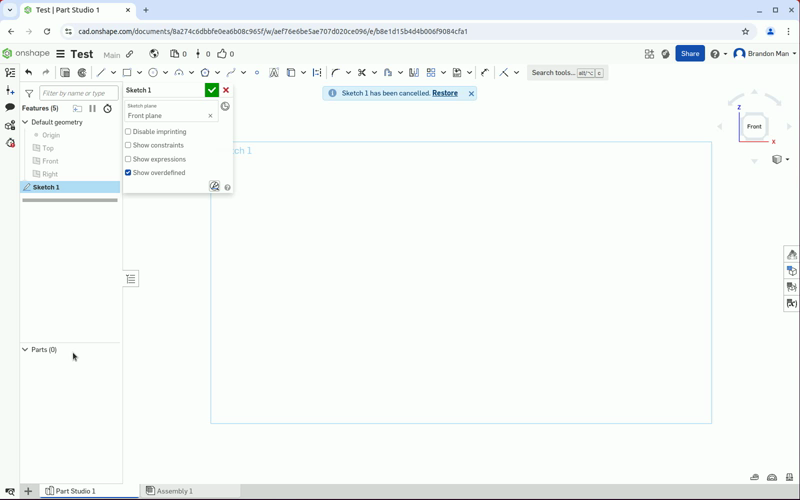
key(y)
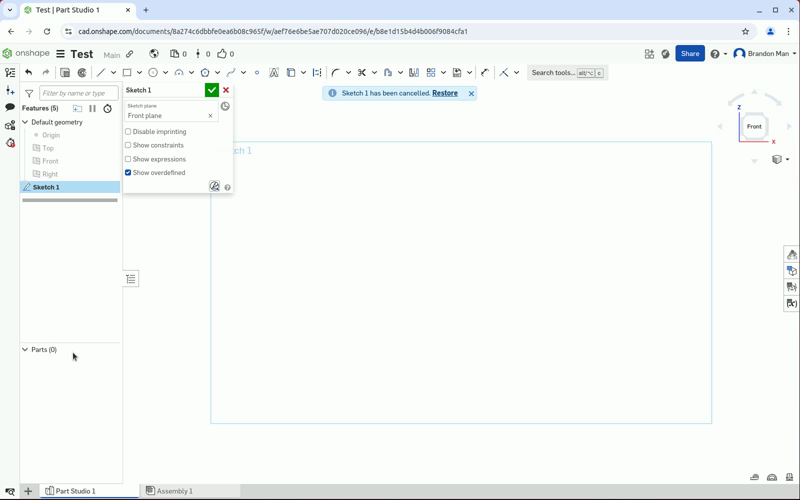
key(l)
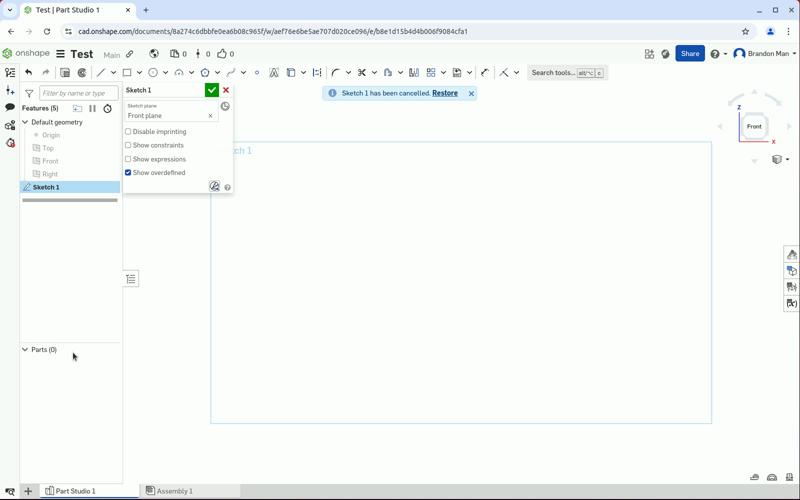
key_down(shift)
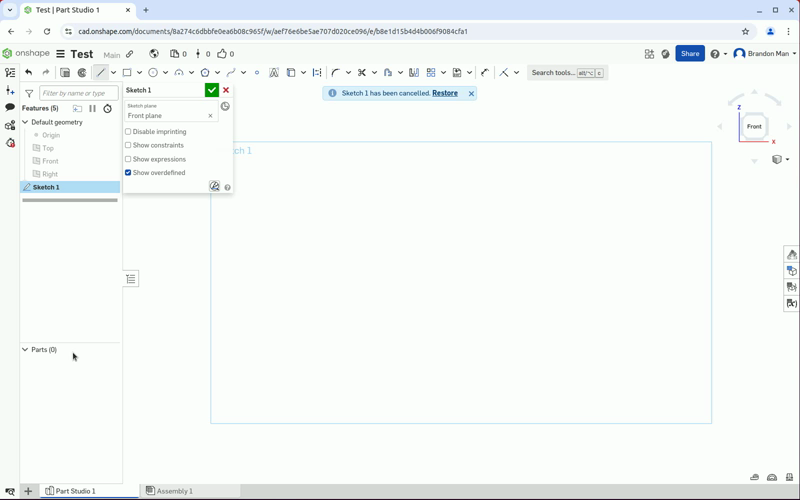
mouse_move(361, 285)
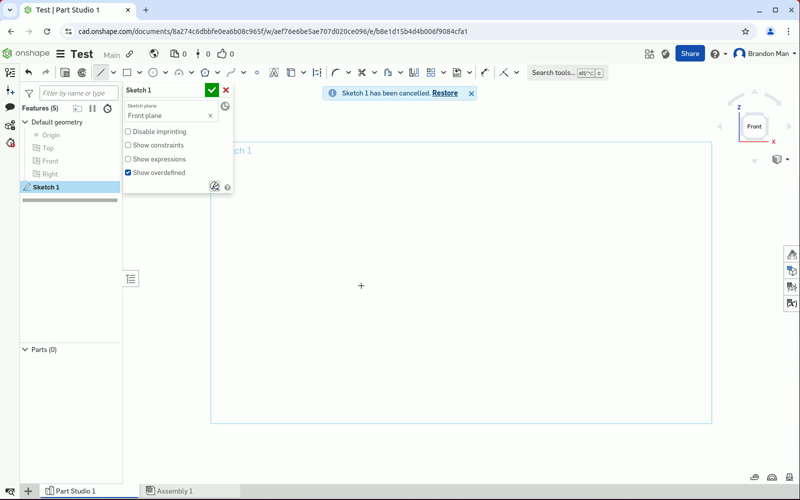
click(361, 285)
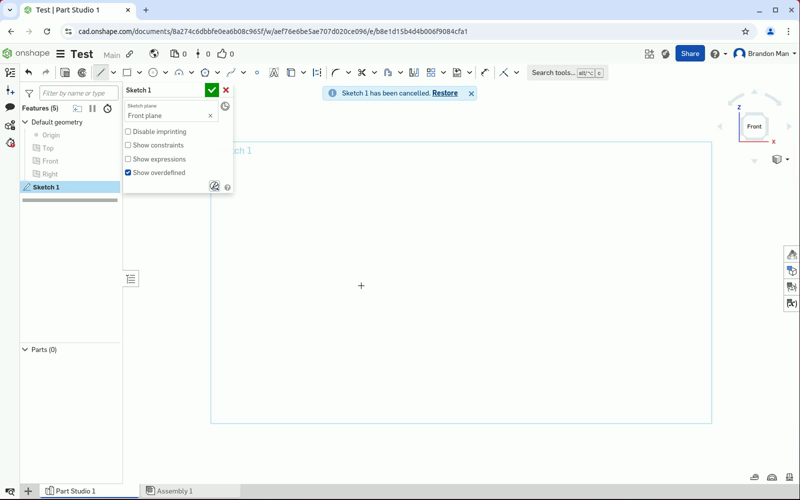
key_up(shift)
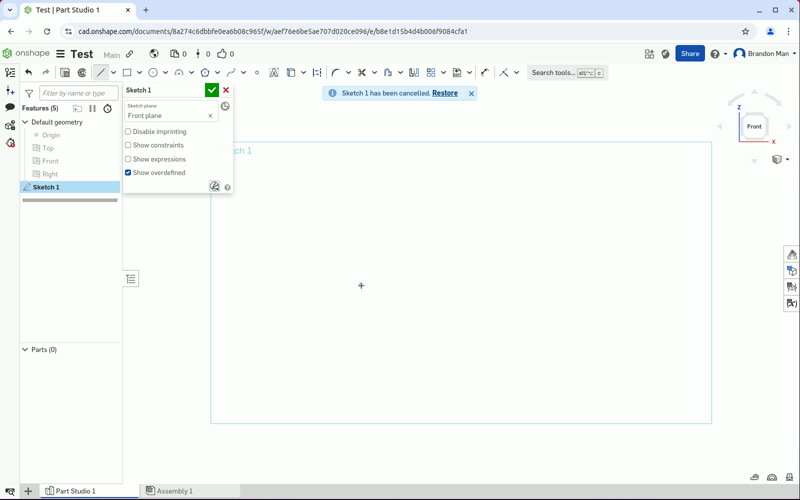
key_down(shift)
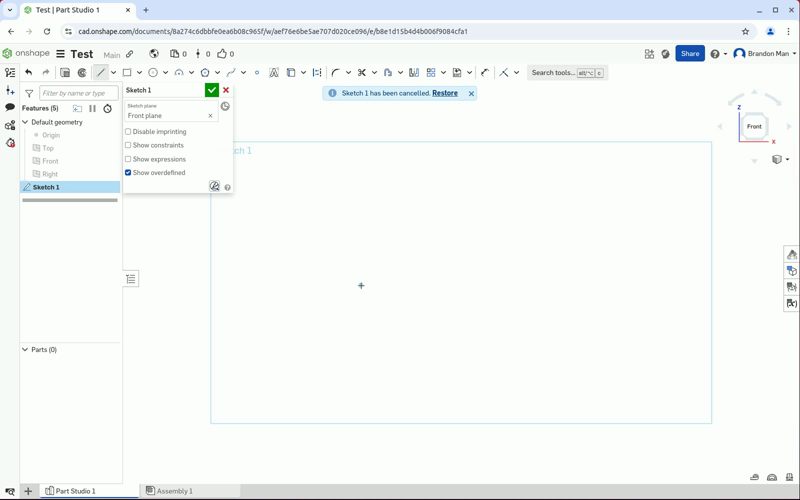
mouse_move(405, 329)
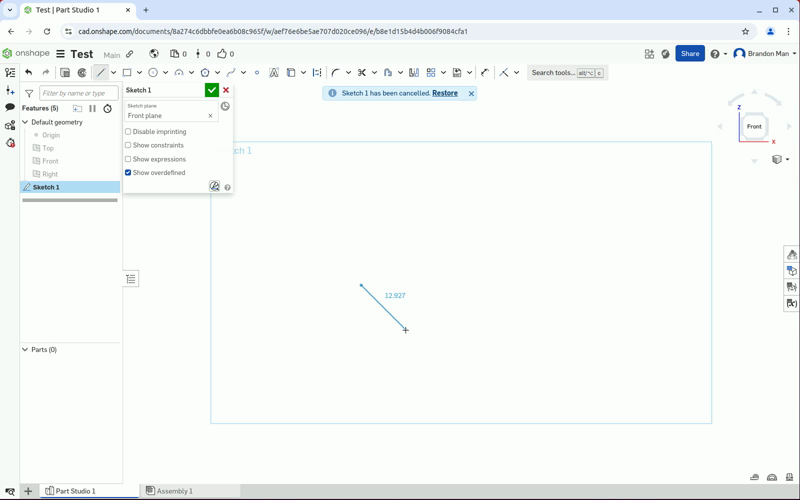
click(405, 329)
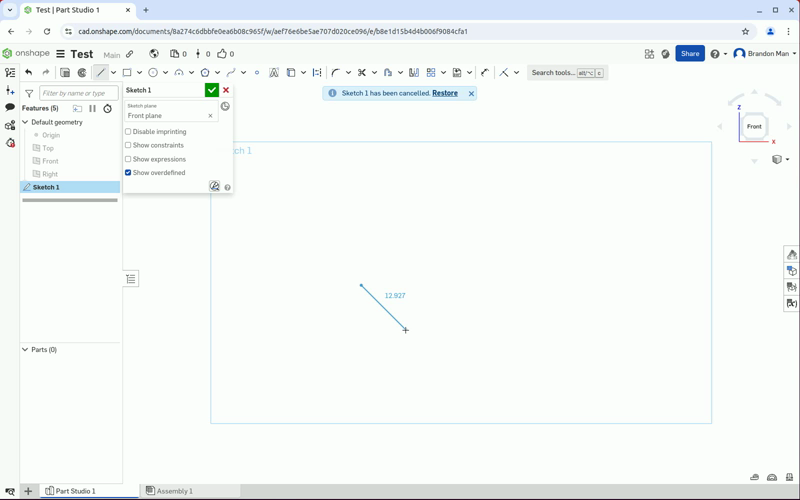
key_up(shift)
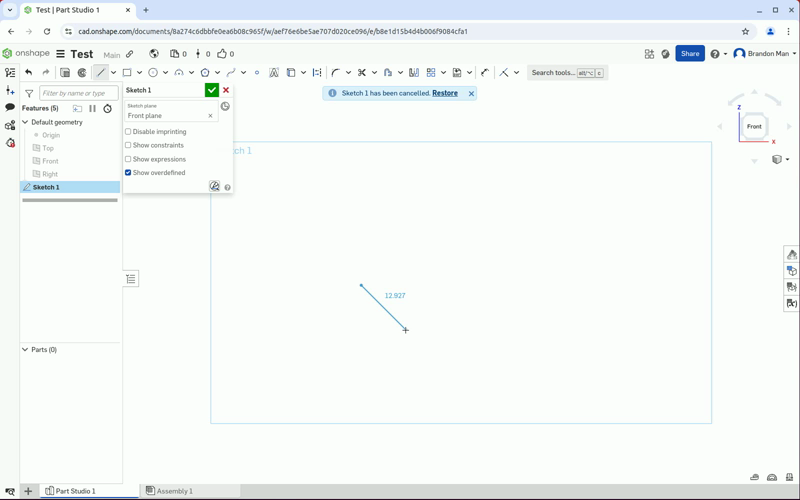
key_down(shift)
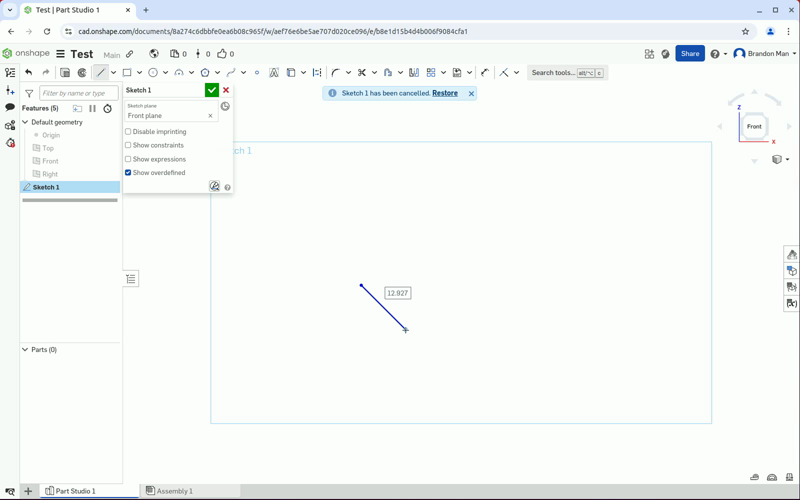
mouse_move(435, 329)
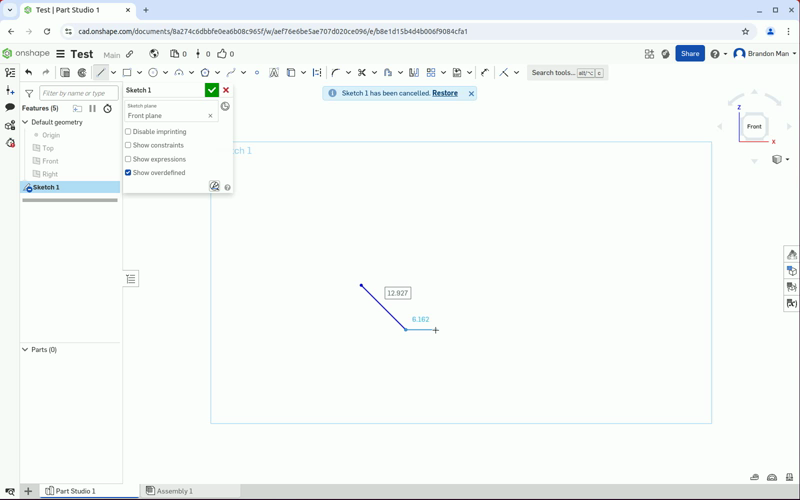
mouse_move(424, 310)
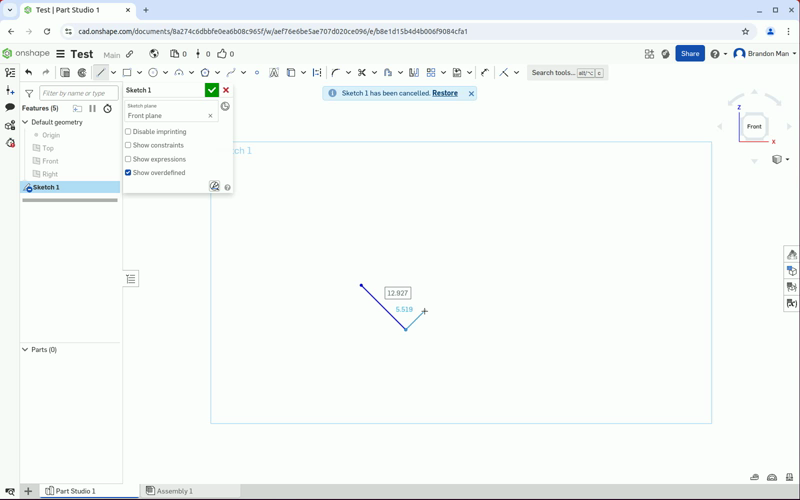
click(424, 310)
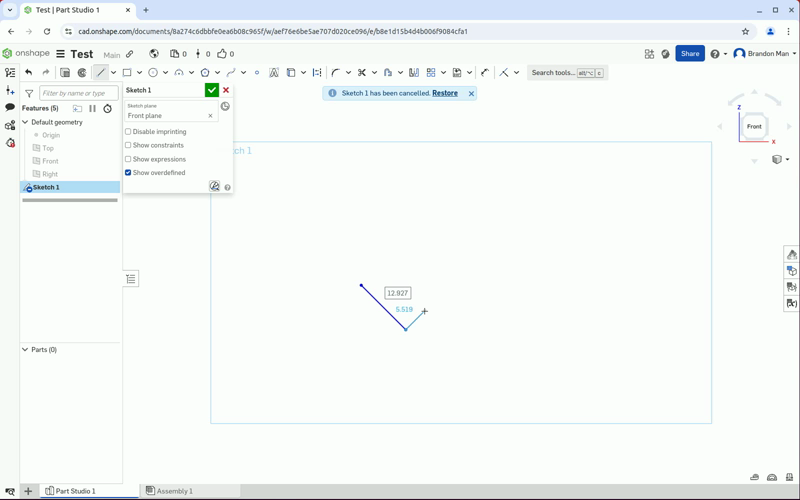
key_up(shift)
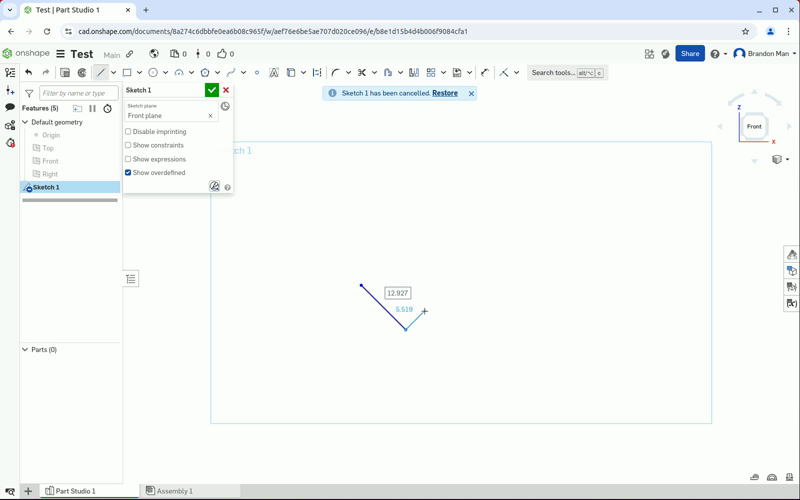
key_down(shift)
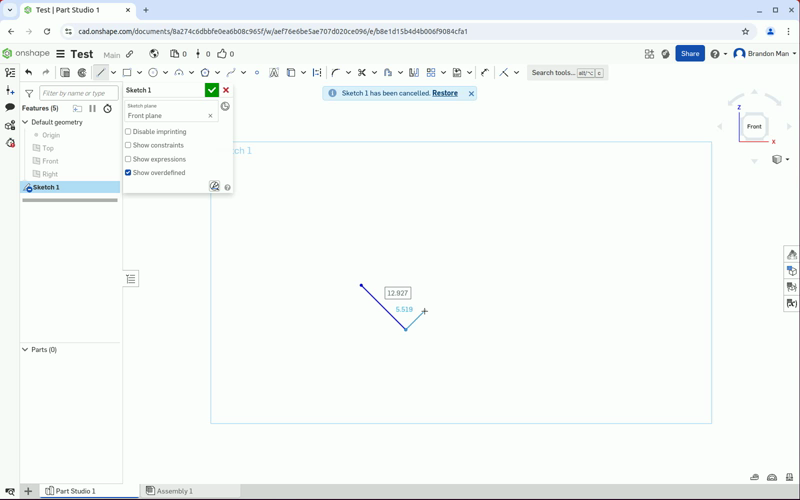
mouse_move(454, 310)
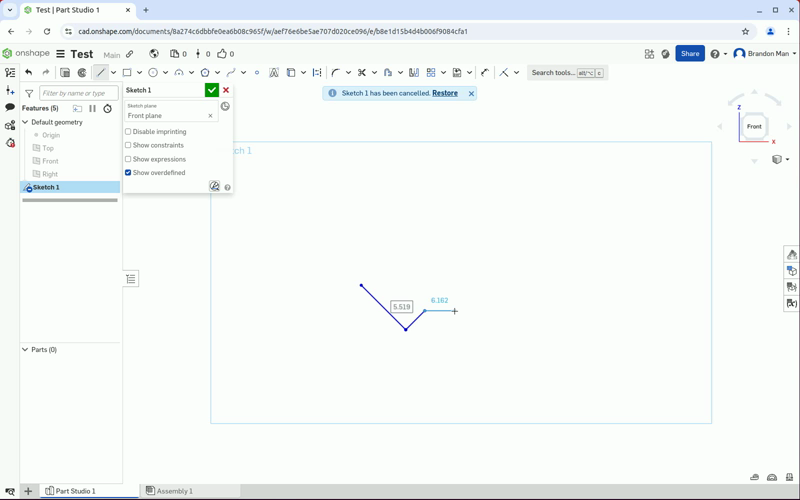
mouse_move(409, 295)
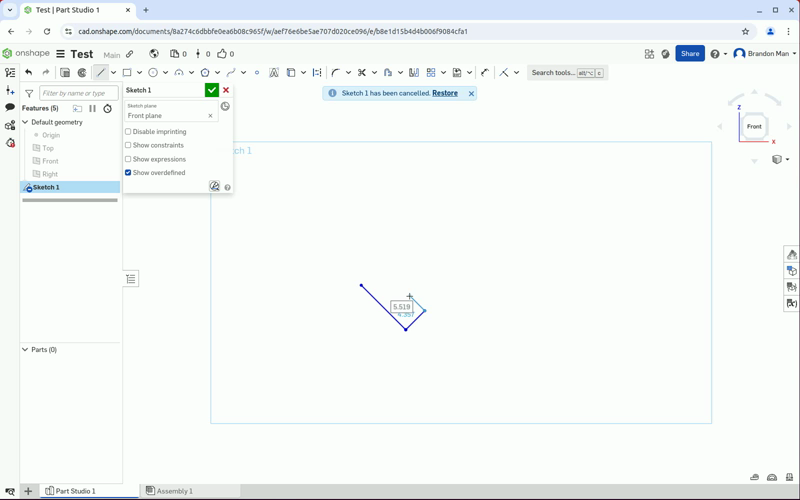
click(409, 295)
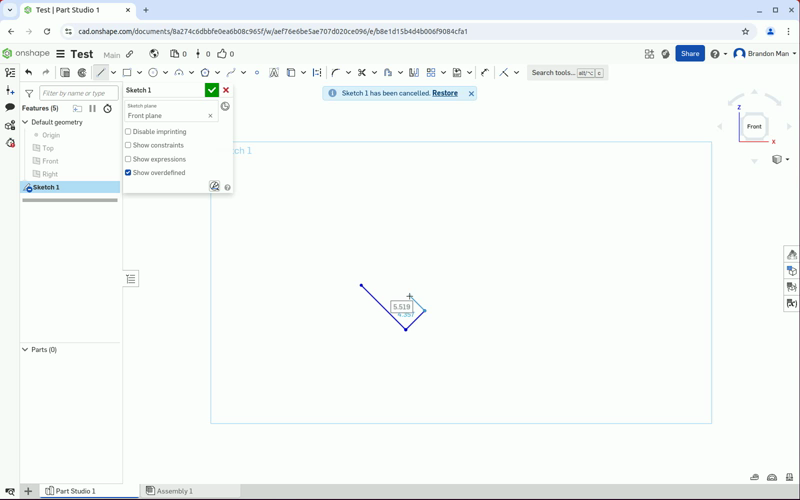
key_up(shift)
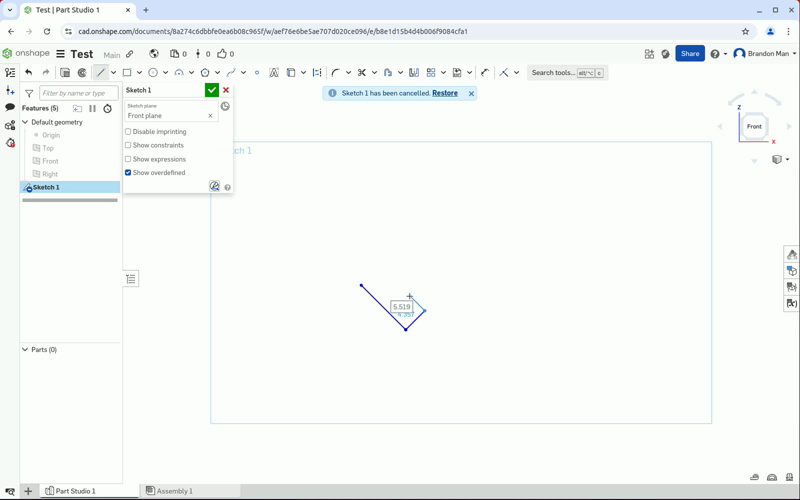
key_down(shift)
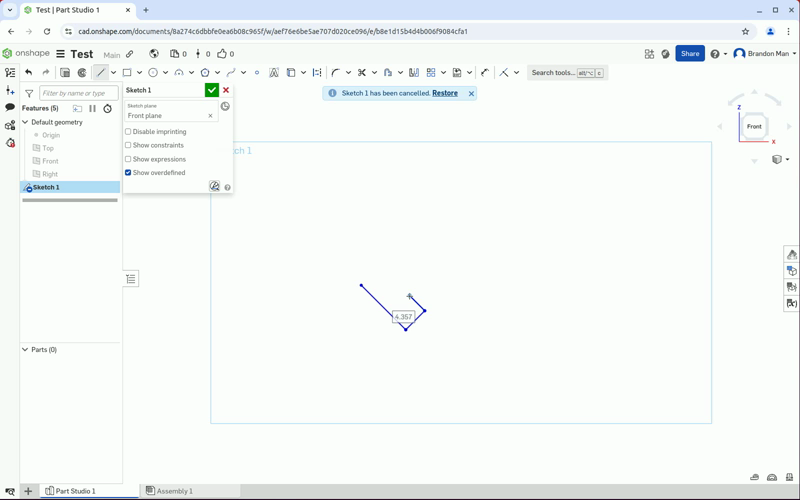
mouse_move(439, 295)
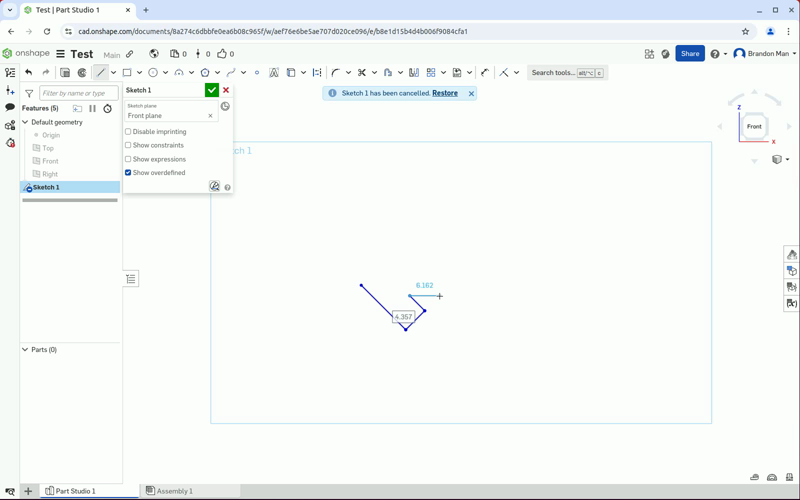
mouse_move(424, 283)
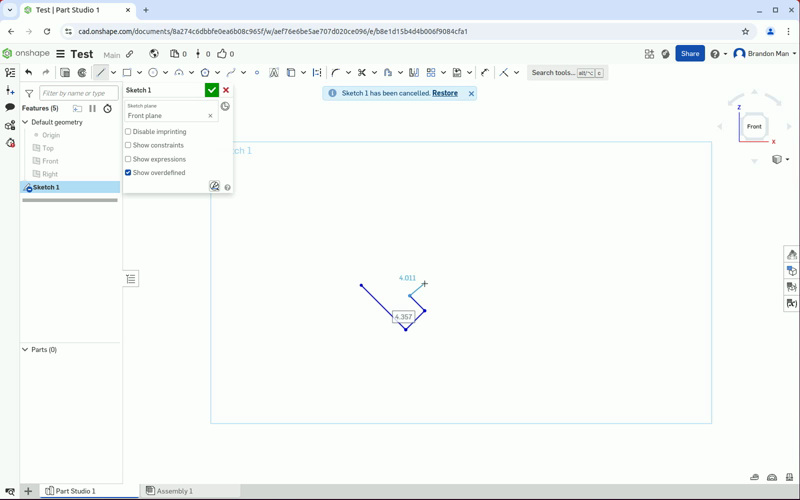
click(424, 283)
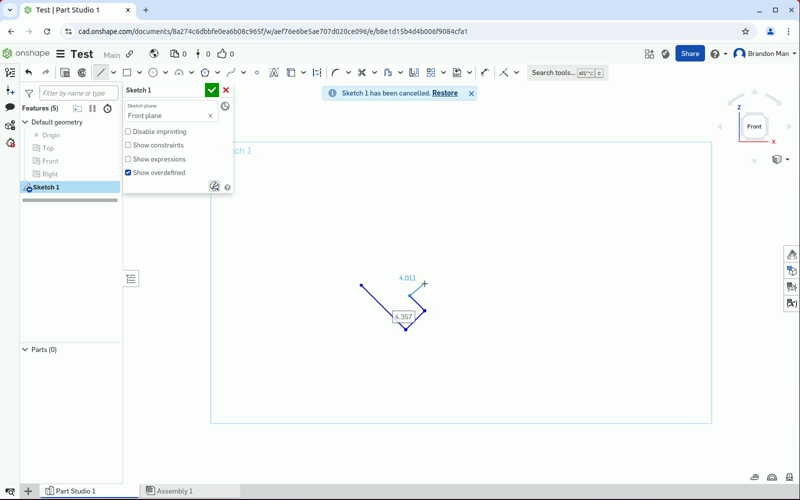
key_up(shift)
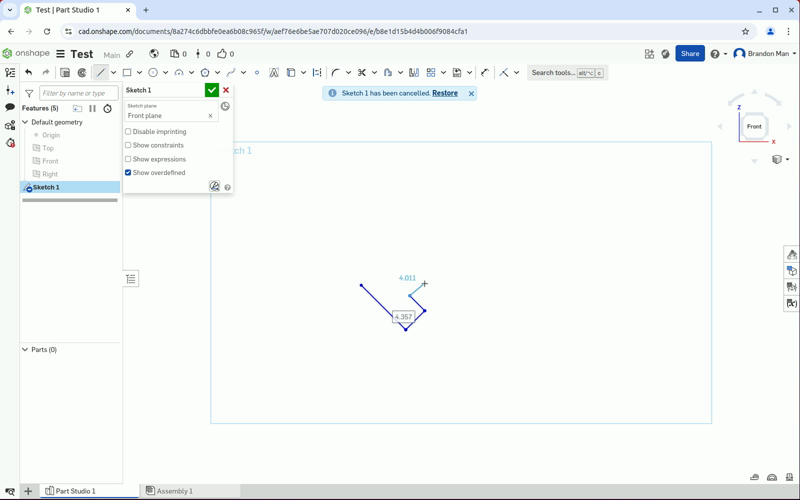
key_down(shift)
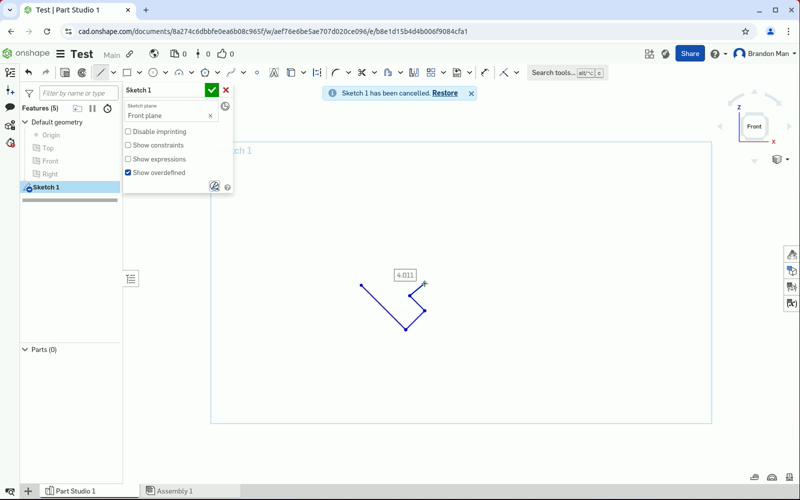
mouse_move(498, 283)
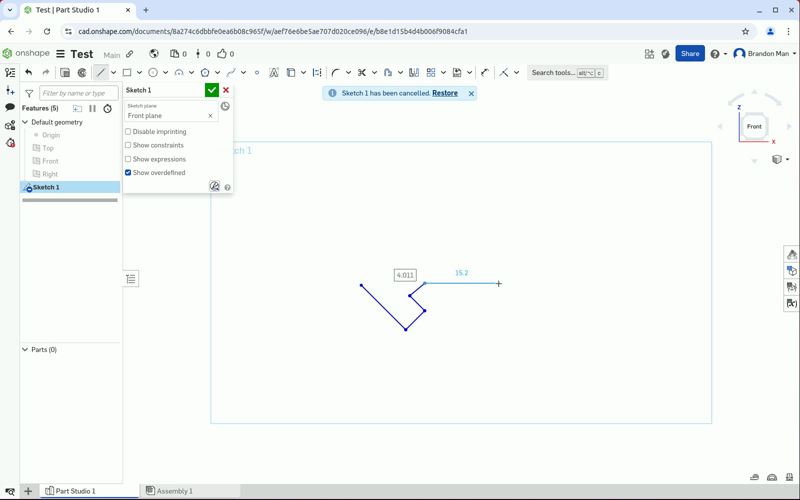
click(498, 283)
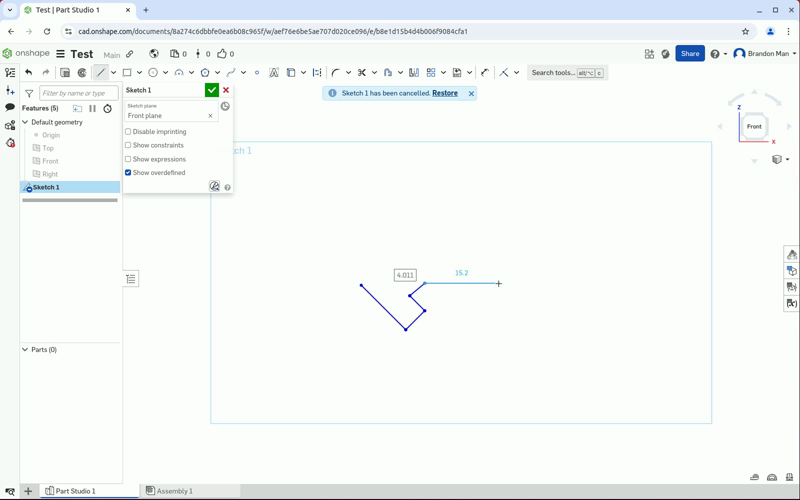
key_up(shift)
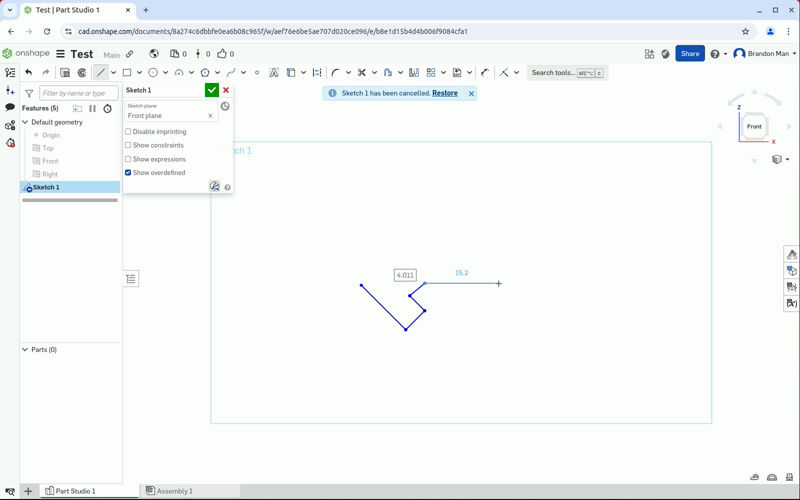
key_down(shift)
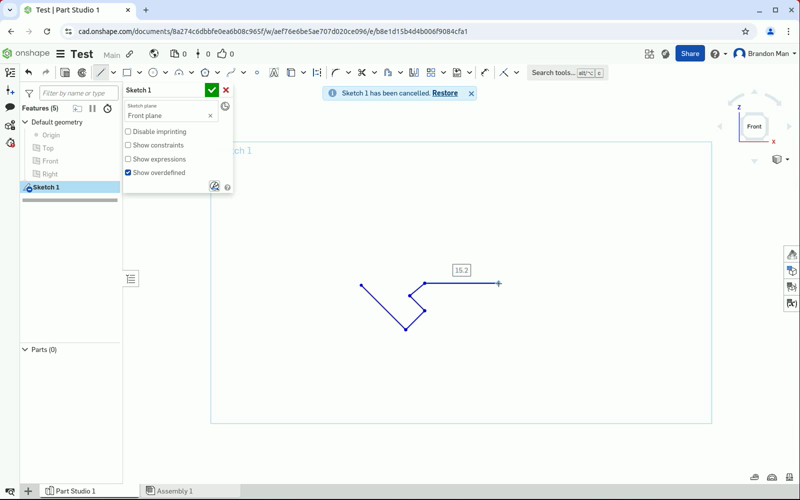
mouse_move(528, 283)
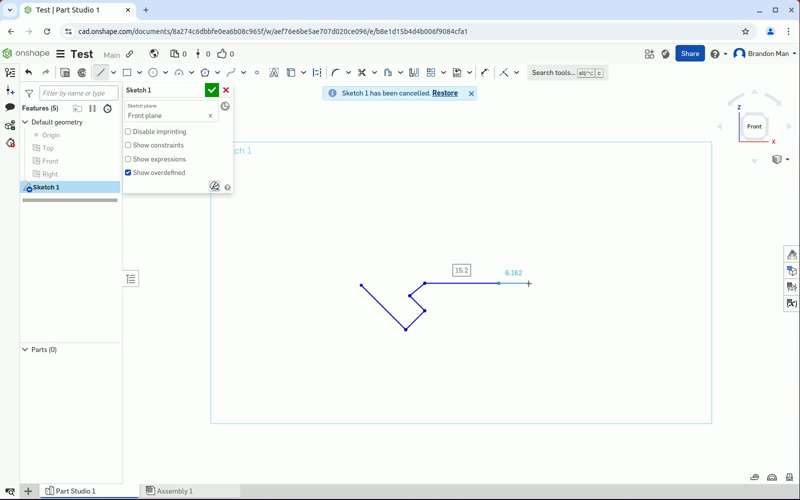
mouse_move(513, 295)
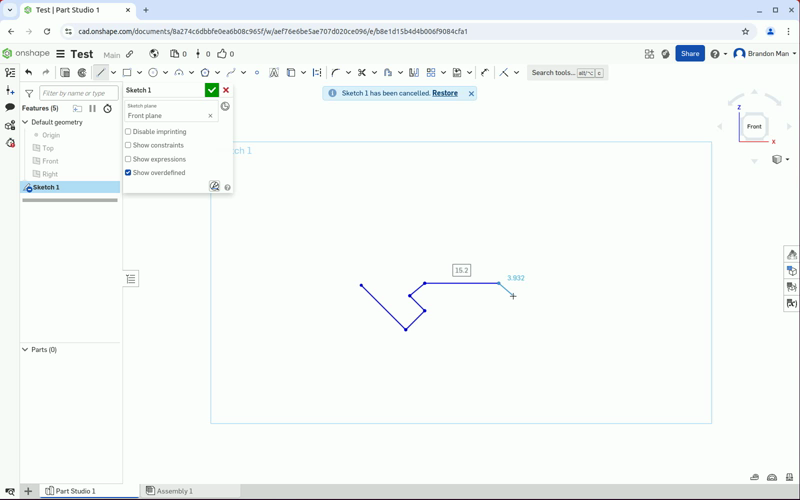
click(513, 295)
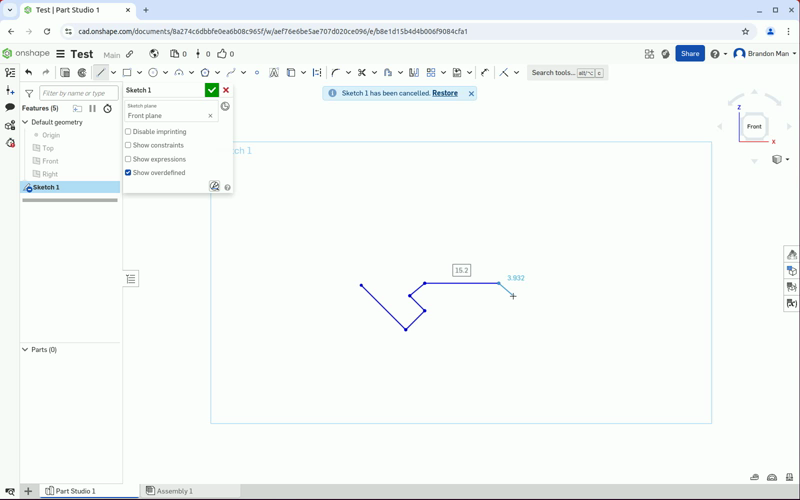
key_up(shift)
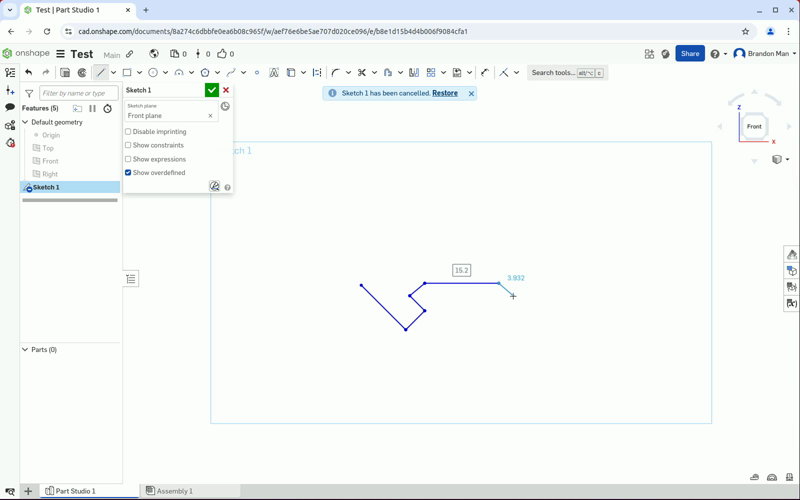
key_down(shift)
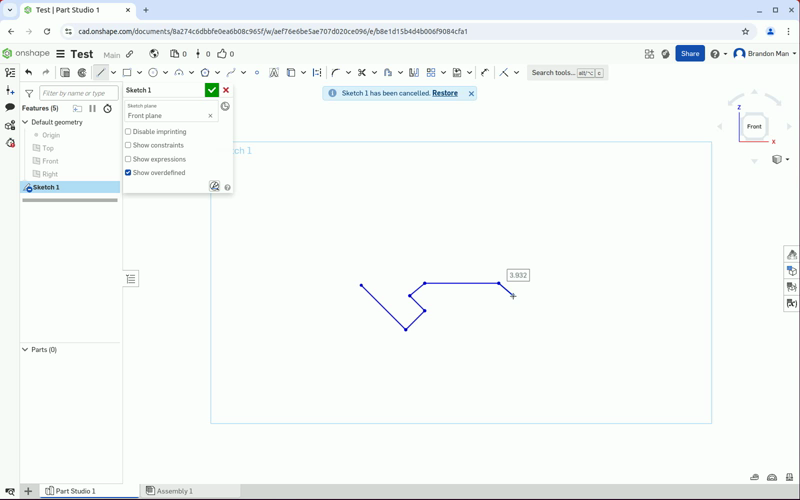
mouse_move(543, 295)
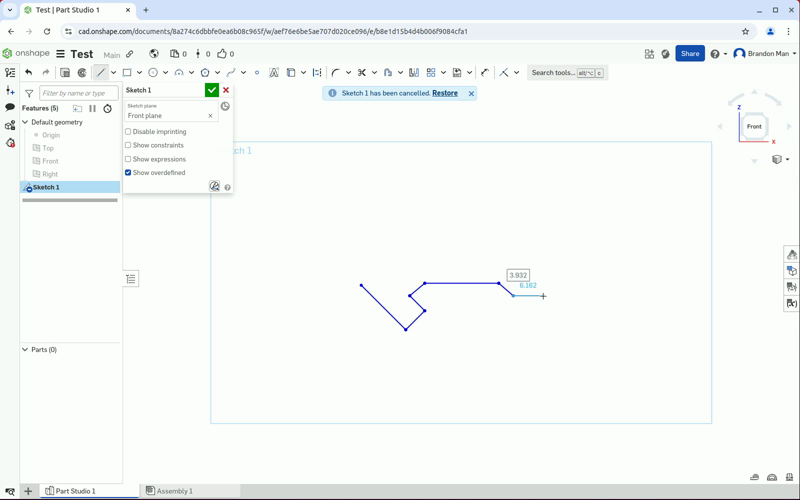
mouse_move(498, 310)
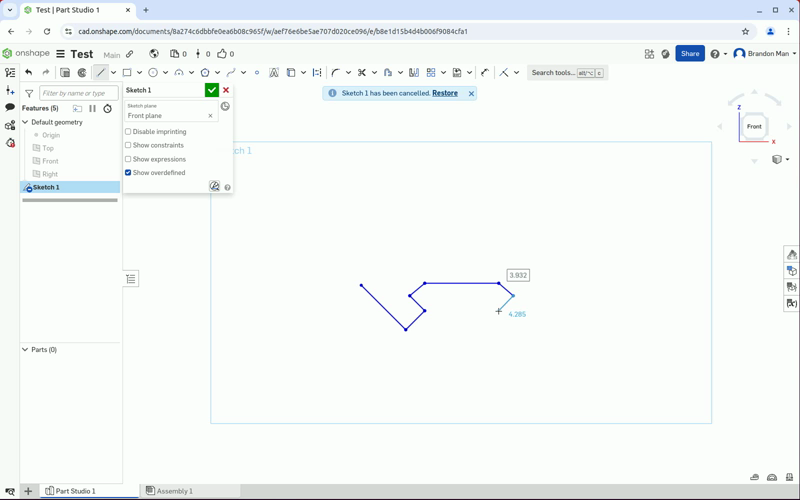
click(498, 310)
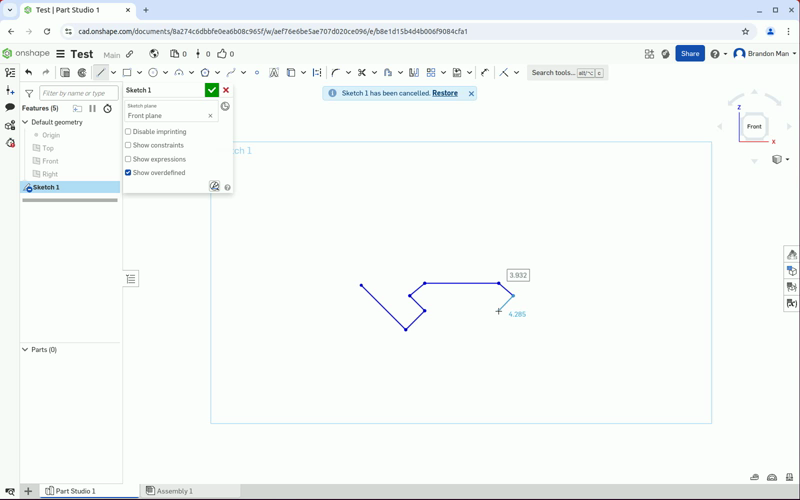
key_up(shift)
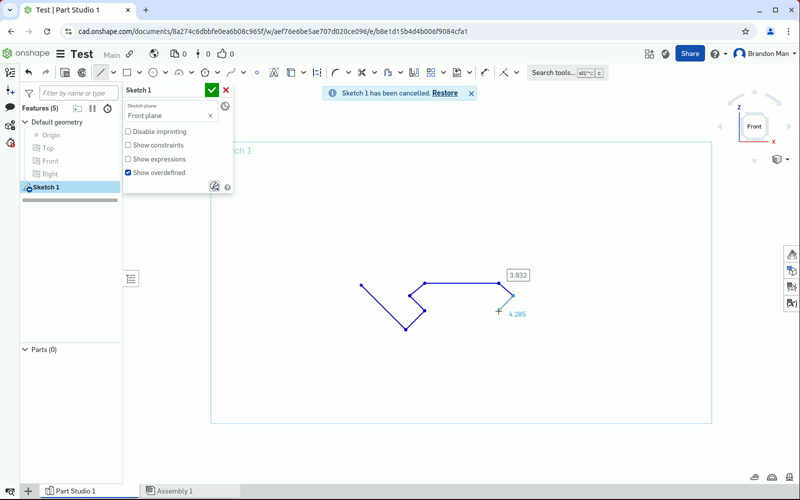
key_down(shift)
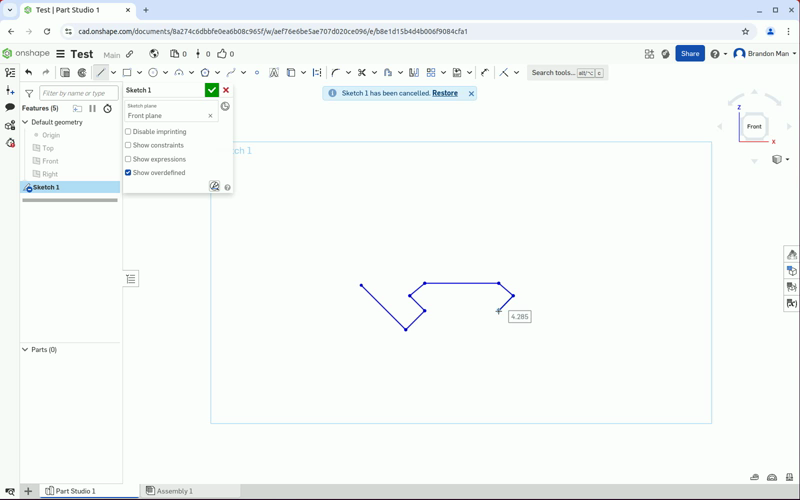
mouse_move(528, 310)
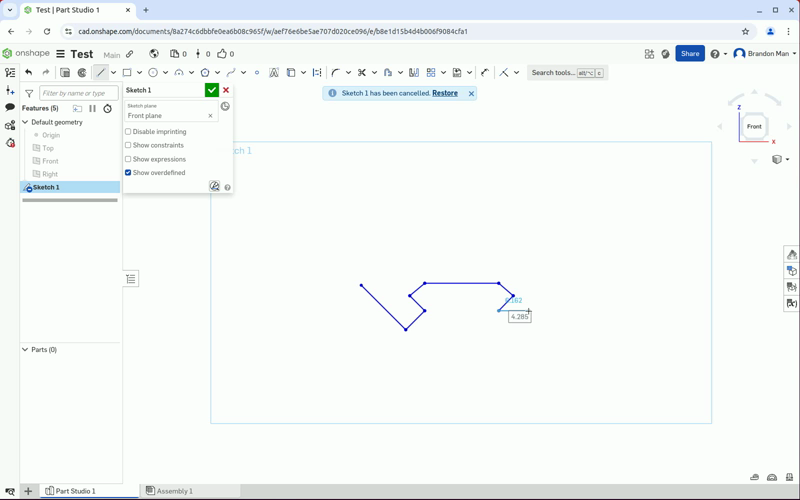
mouse_move(517, 329)
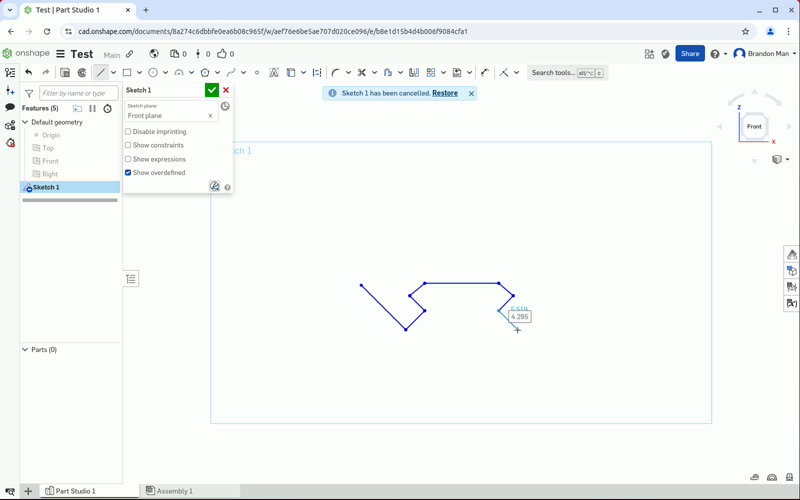
click(517, 329)
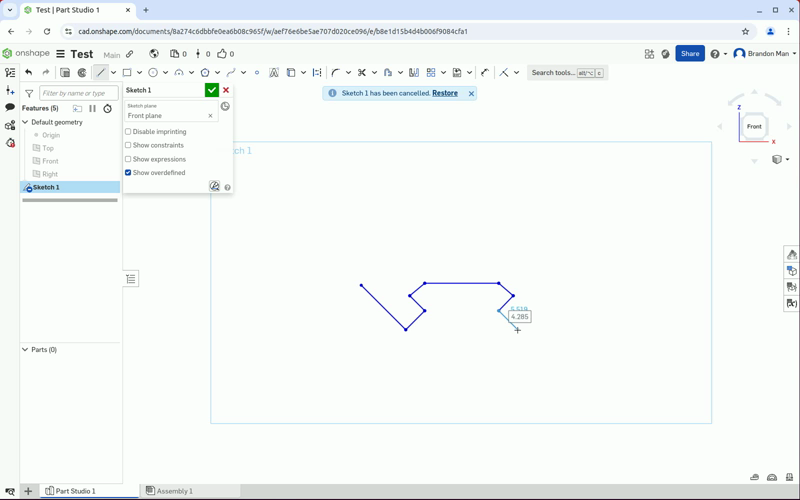
key_up(shift)
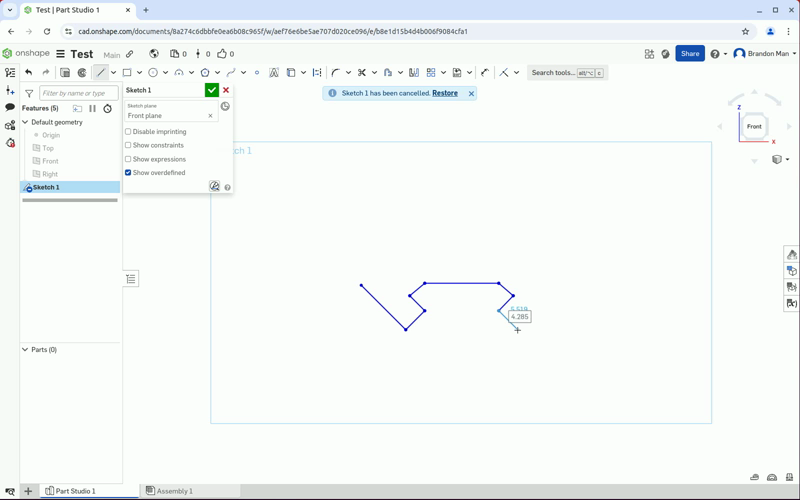
key_down(shift)
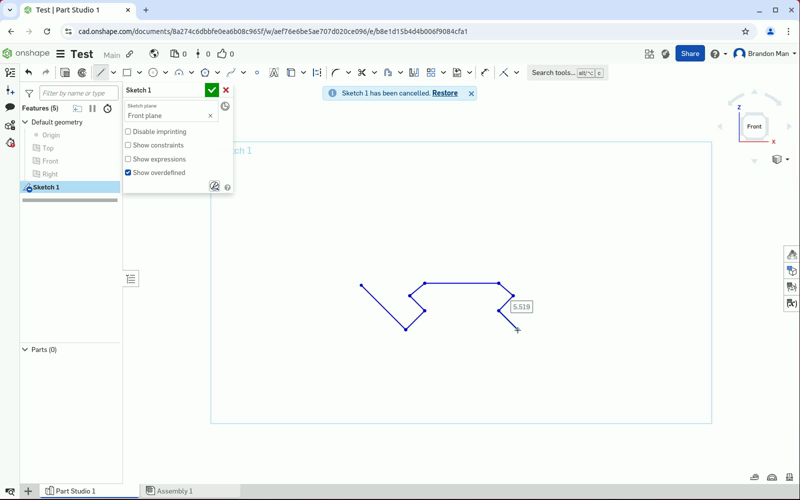
mouse_move(561, 285)
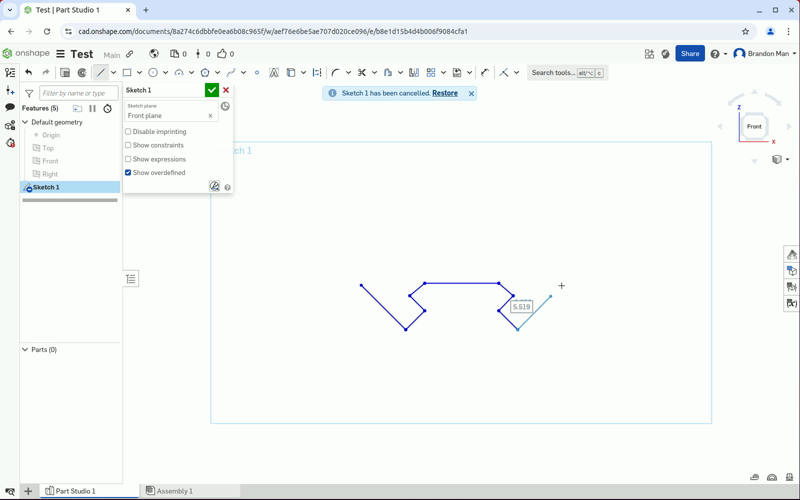
click(561, 285)
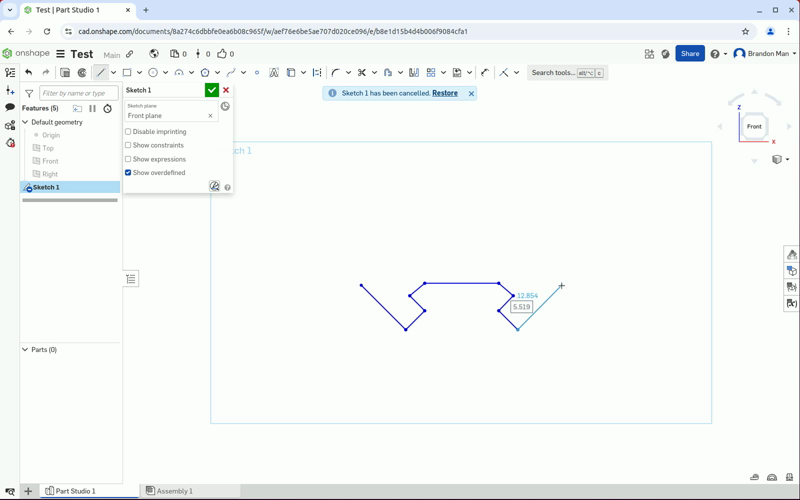
key_up(shift)
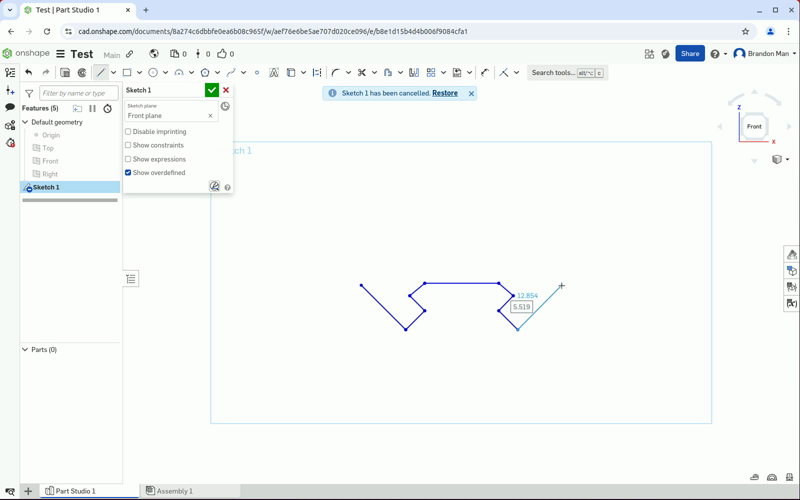
key_down(shift)
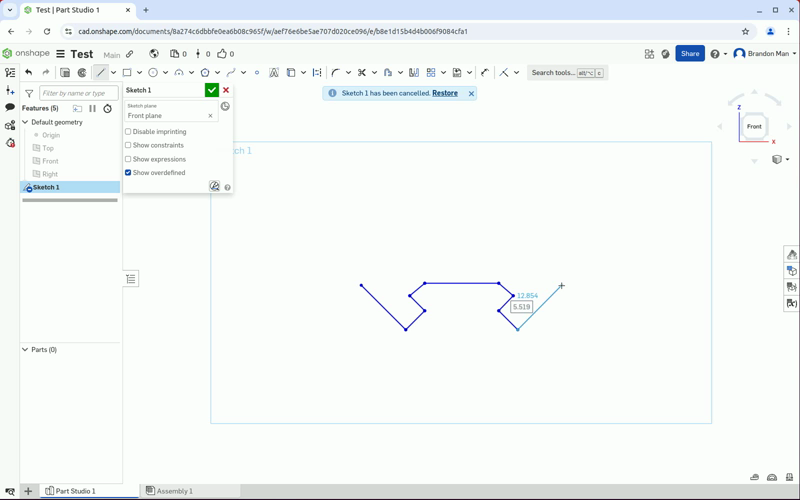
mouse_move(513, 236)
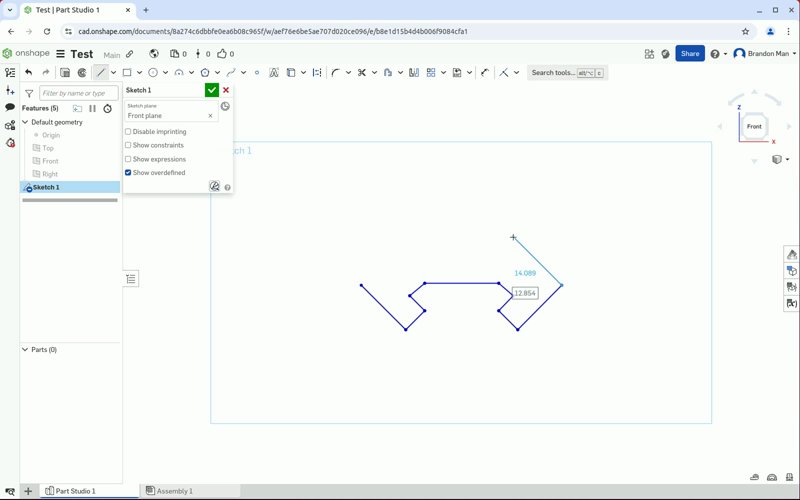
click(513, 236)
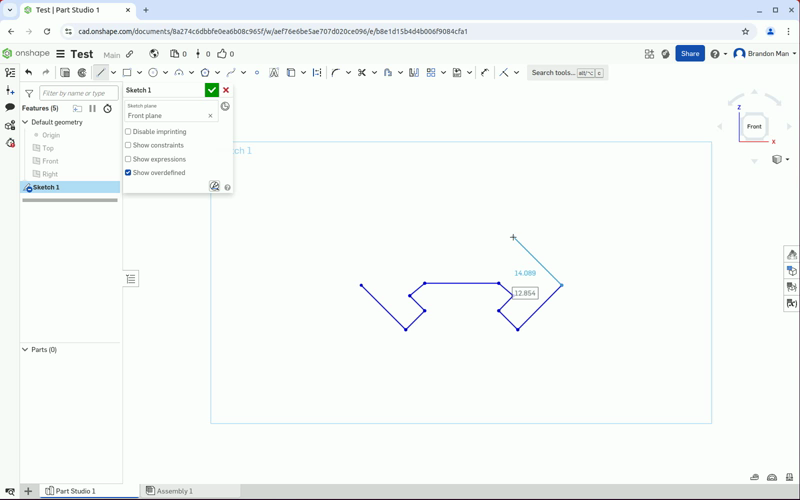
key_up(shift)
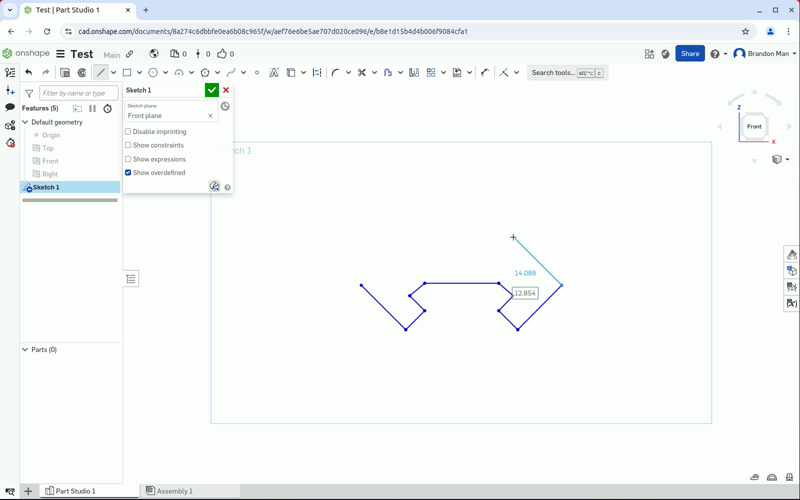
key_down(shift)
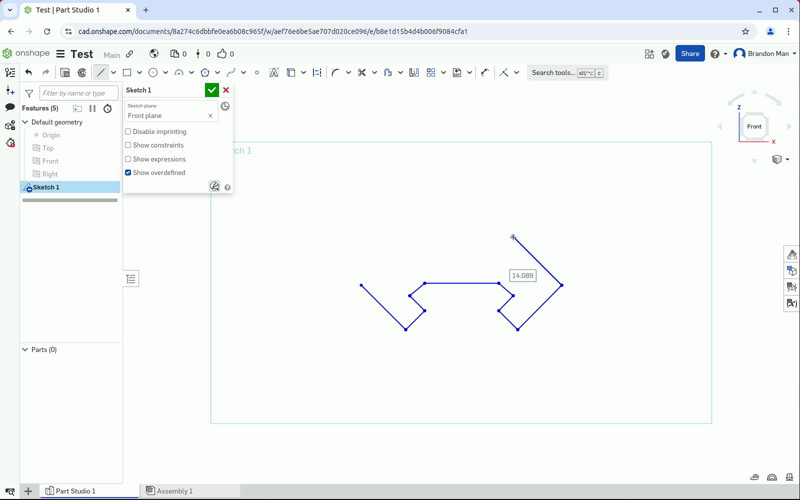
mouse_move(409, 236)
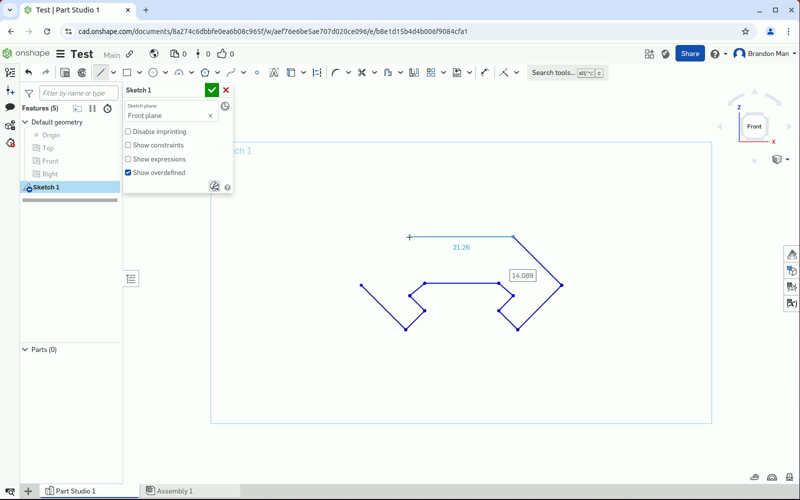
click(409, 236)
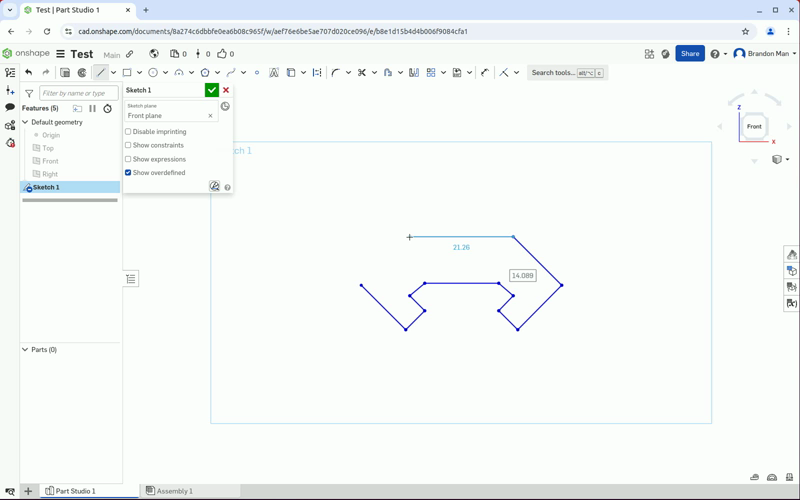
key_up(shift)
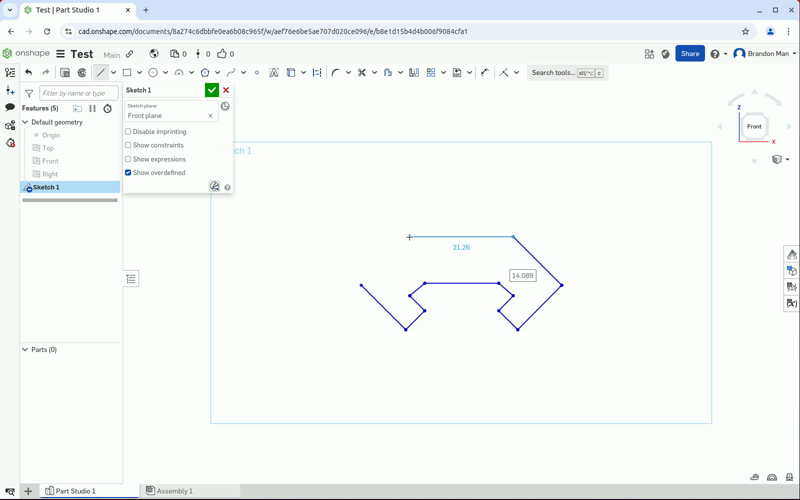
key_down(shift)
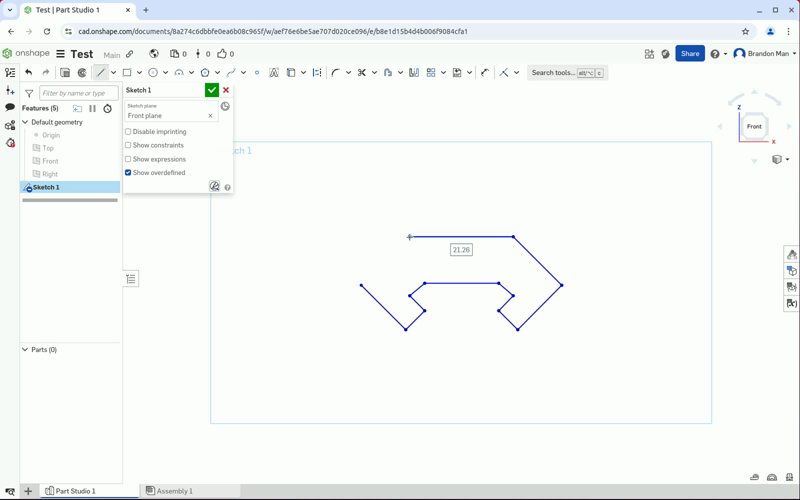
mouse_move(361, 285)
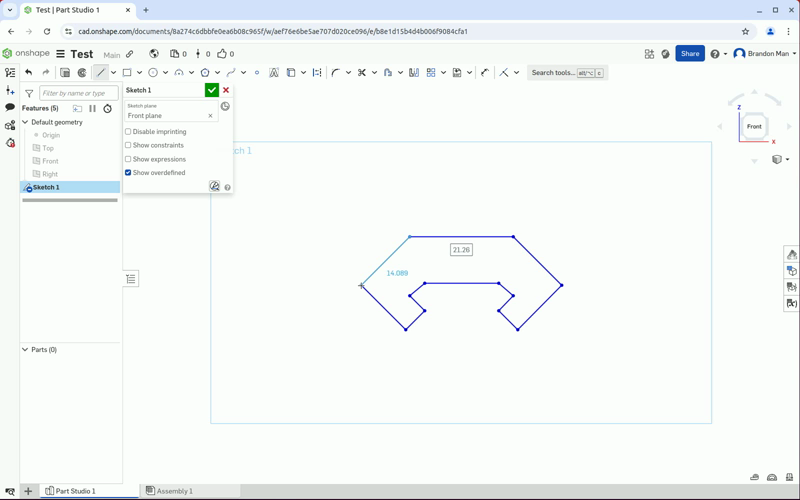
key_up(shift)
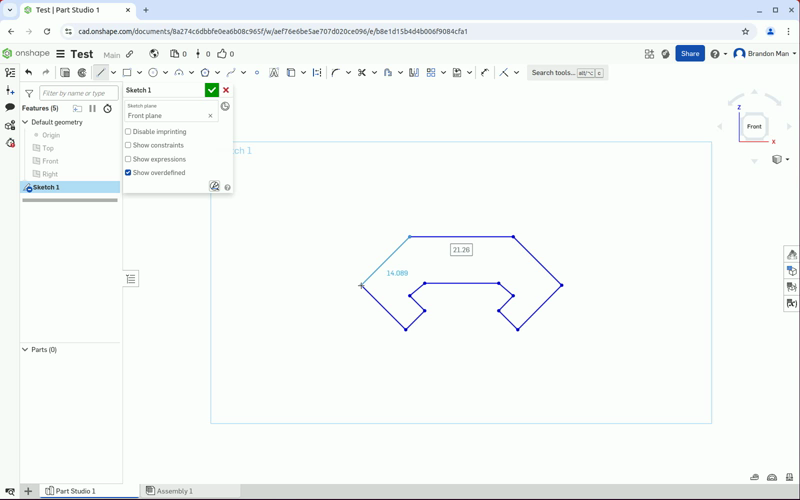
click(361, 285)
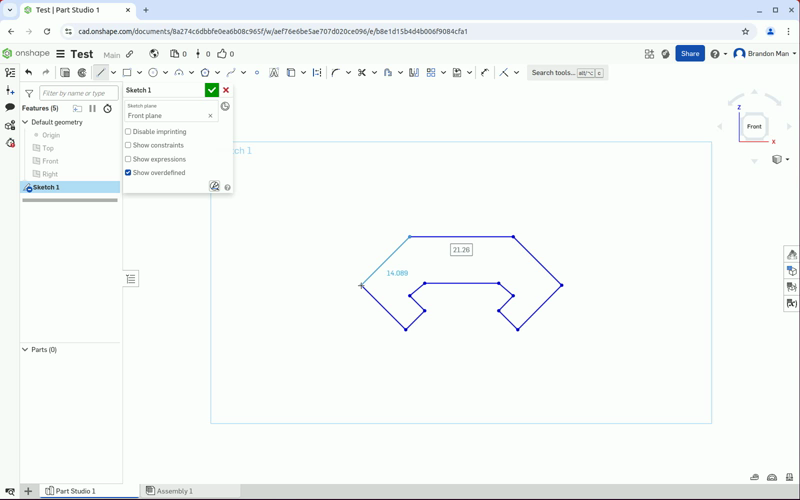
key(esc)
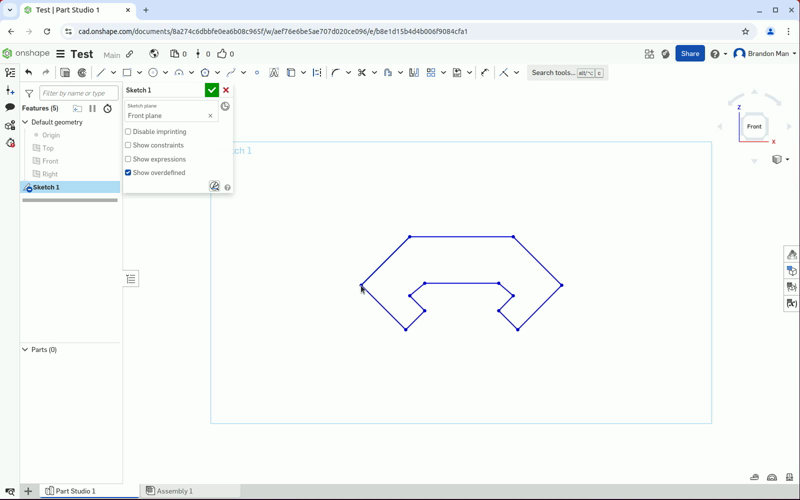
mouse_move(398, 303)
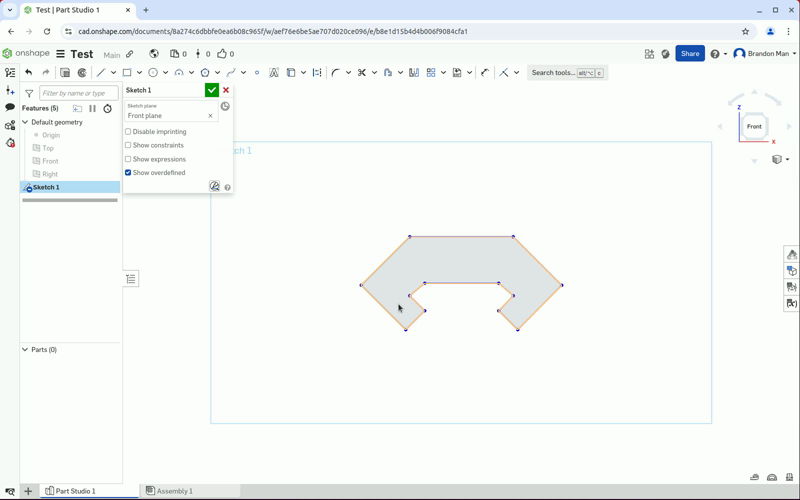
click(398, 303)
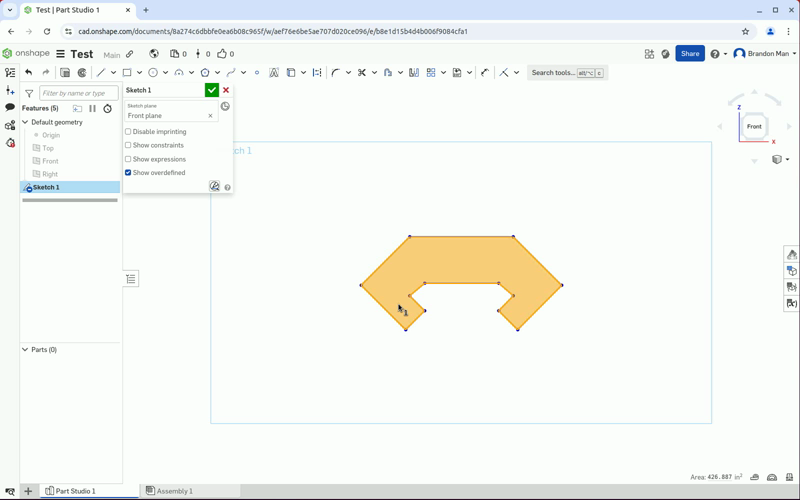
mouse_move(73, 352)
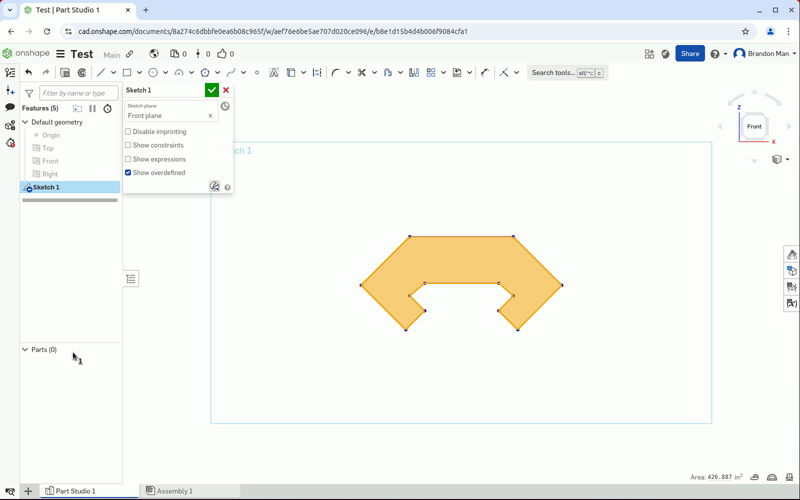
key(shift+y)
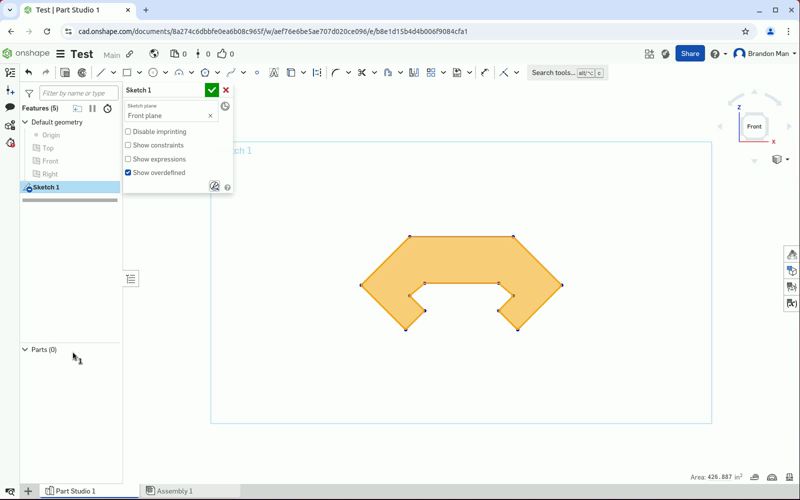
key(shift+e)
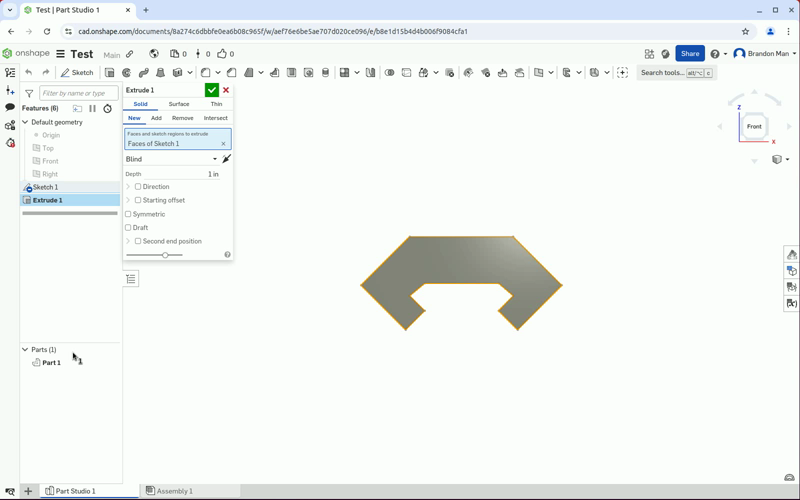
mouse_move(143, 106)
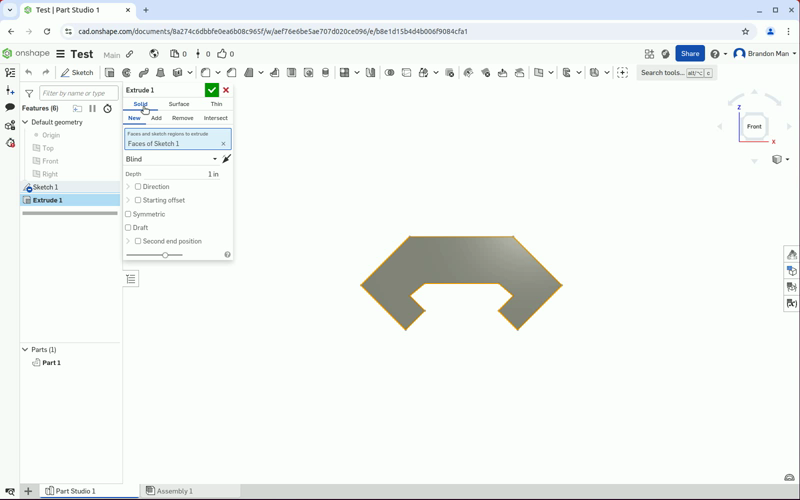
click(143, 106)
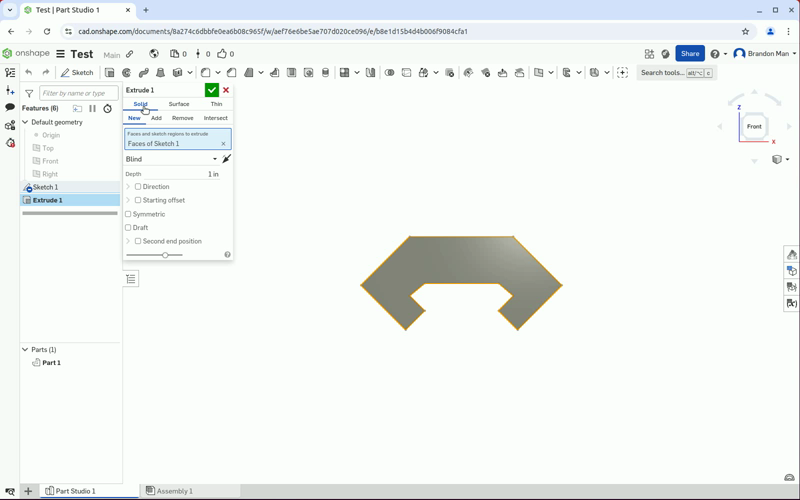
mouse_move(137, 120)
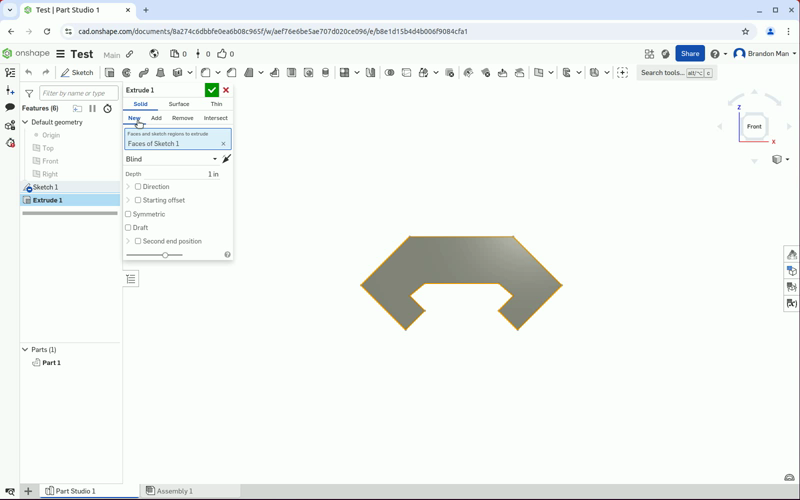
click(137, 120)
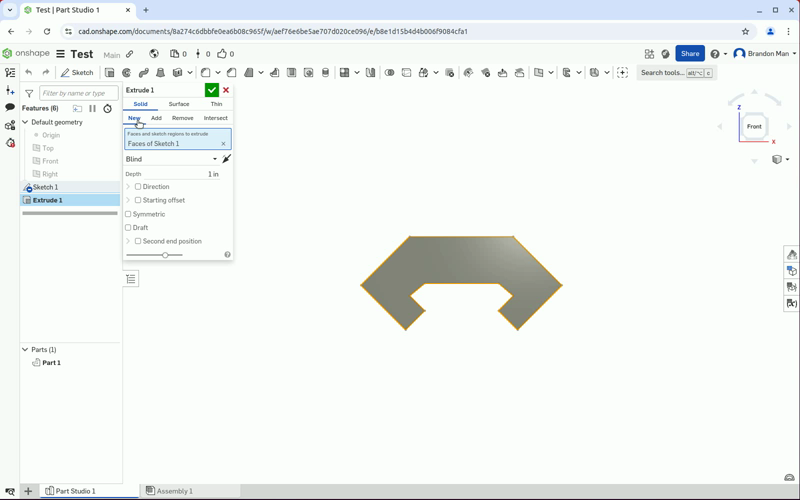
key(tab, 4)
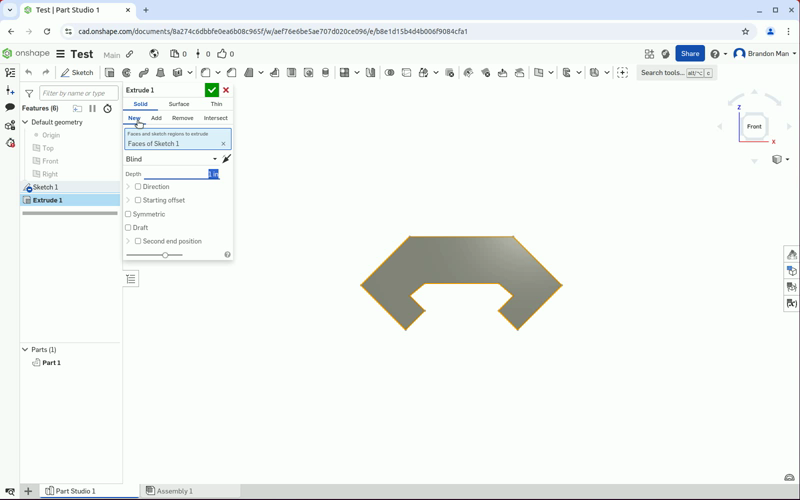
text(23.108)
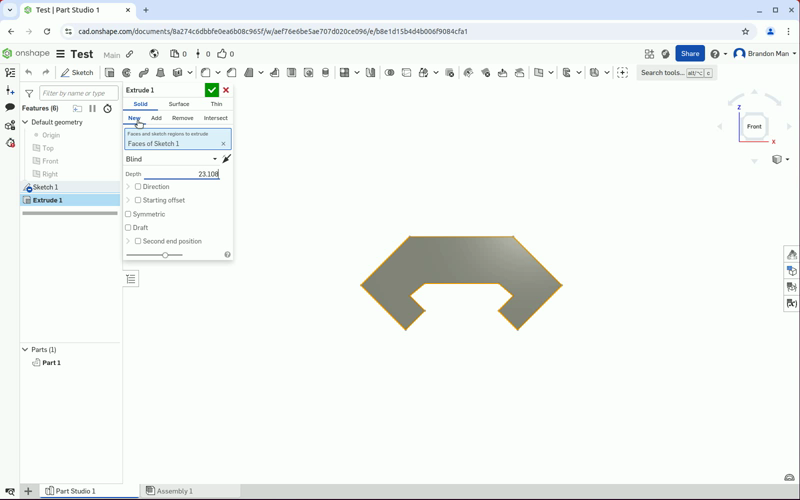
key(enter)
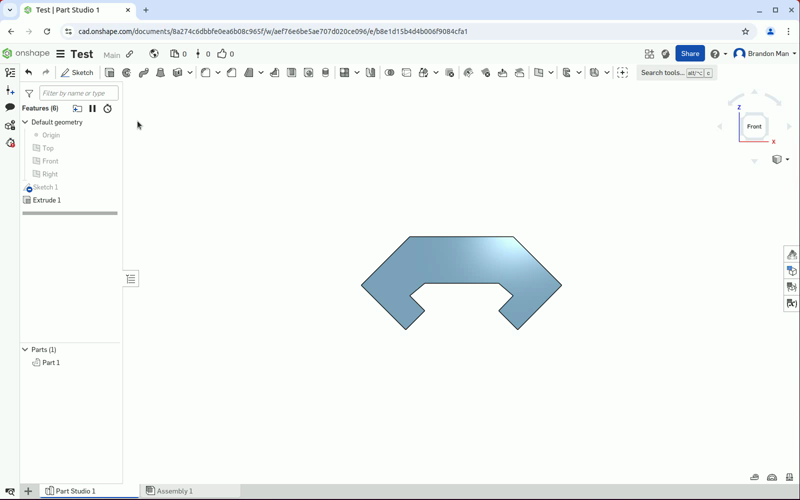
key(shift+h)
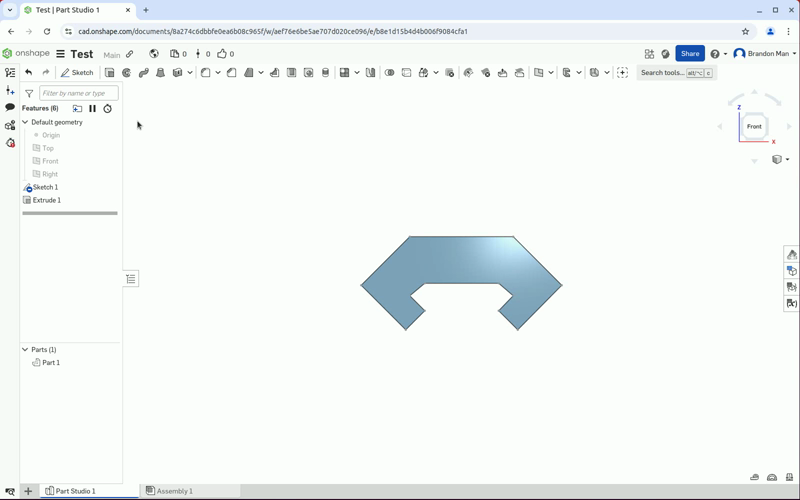
key(shift+h)
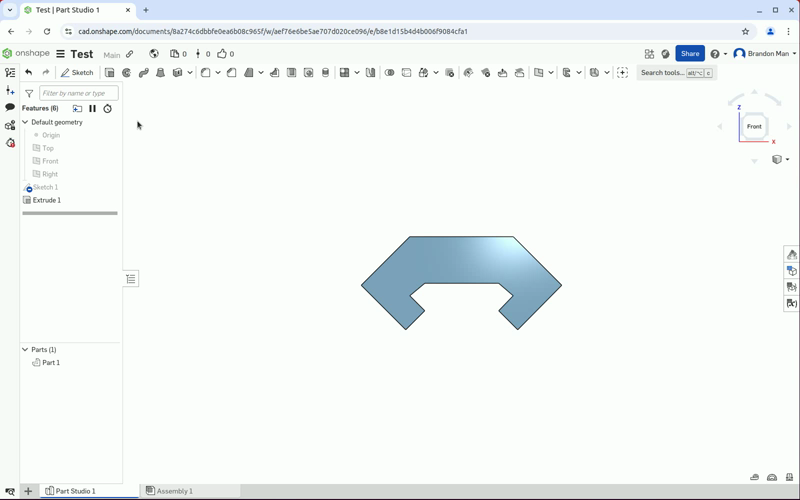
mouse_move(73, 189)
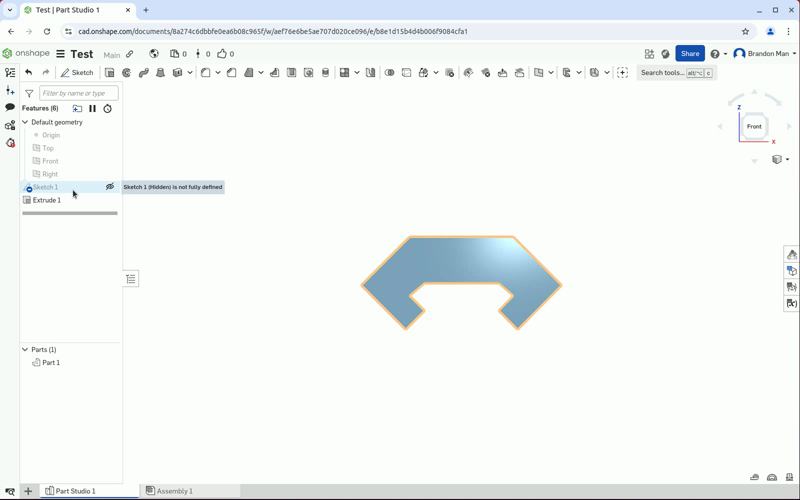
click(73, 189)
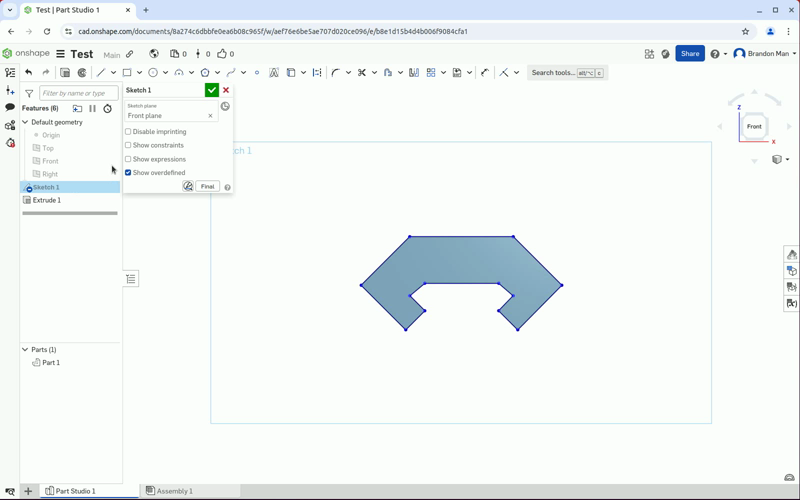
mouse_move(229, 92)
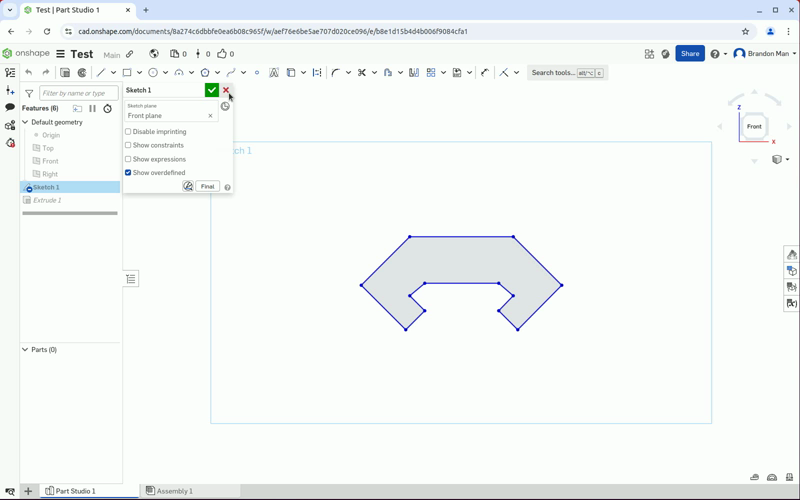
click(229, 92)
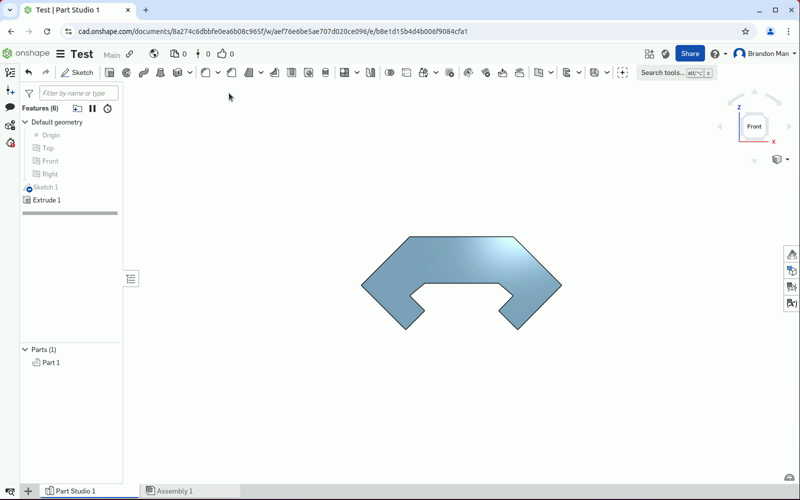
mouse_move(541, 75)
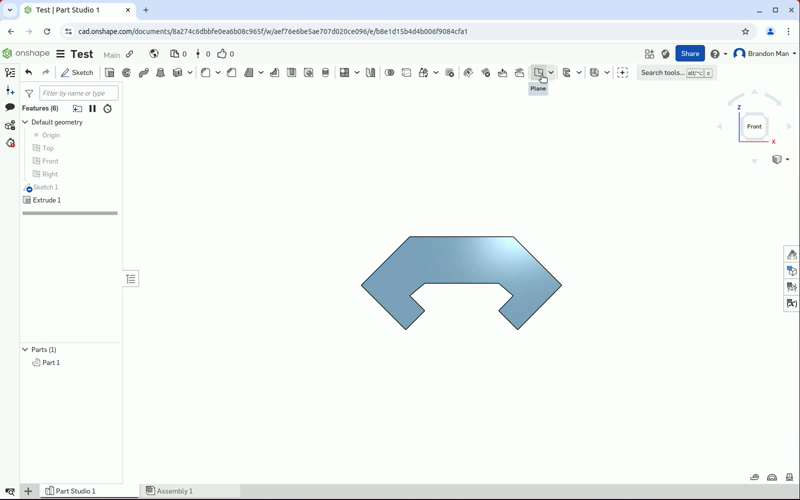
click(541, 75)
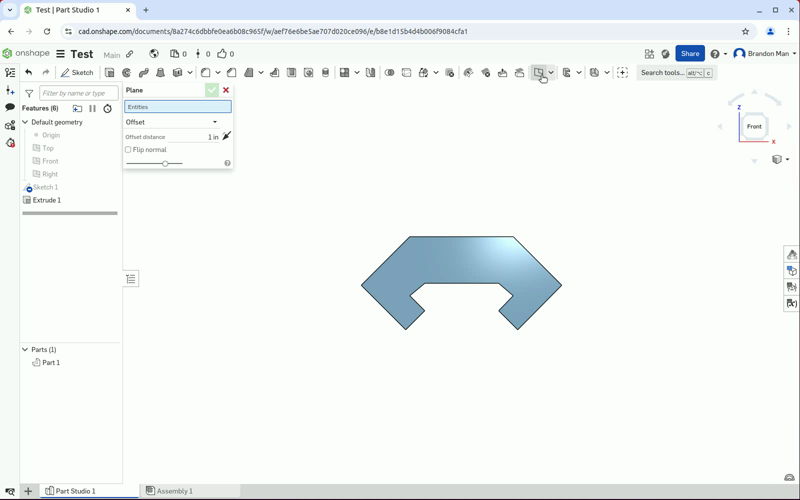
mouse_move(73, 163)
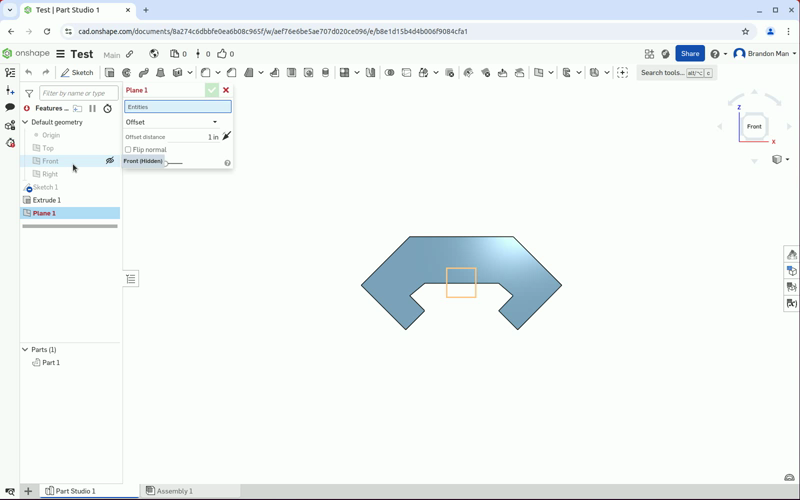
click(73, 163)
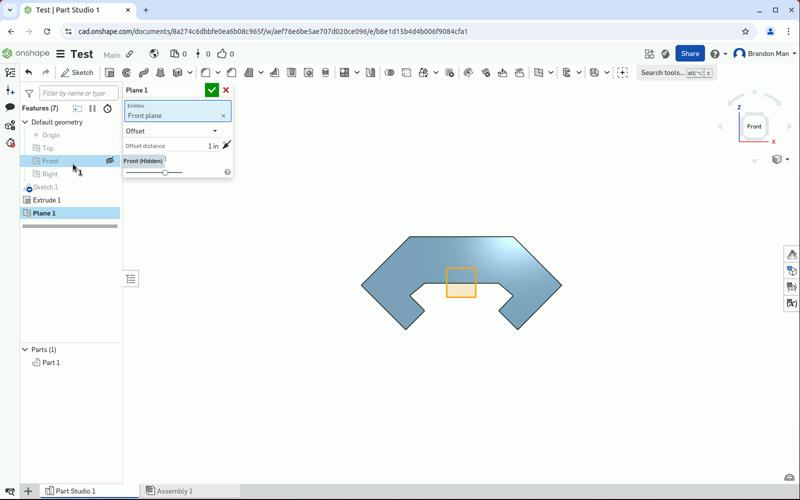
key(tab, 2)
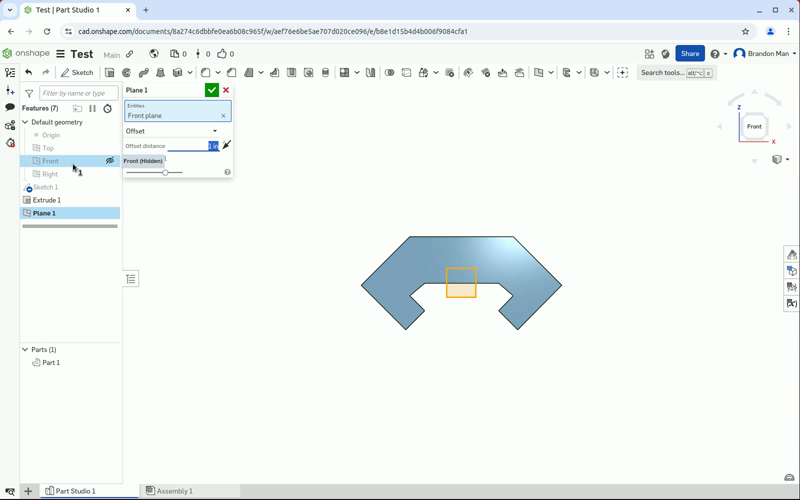
text(23.108)
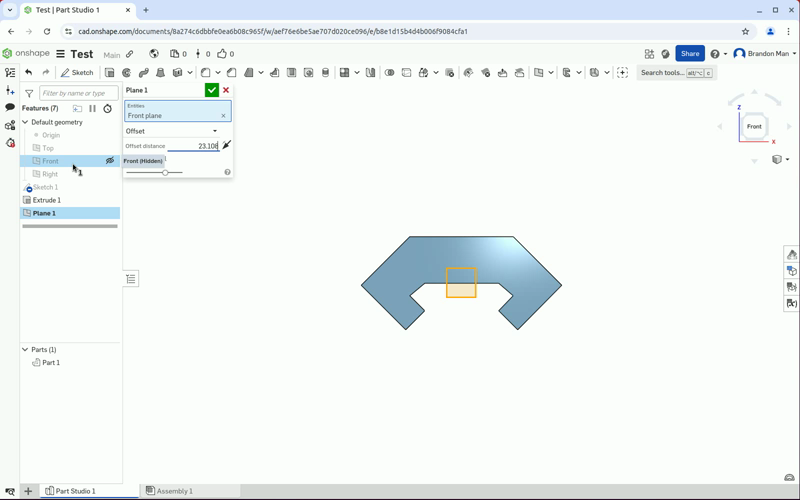
key(enter, 2)
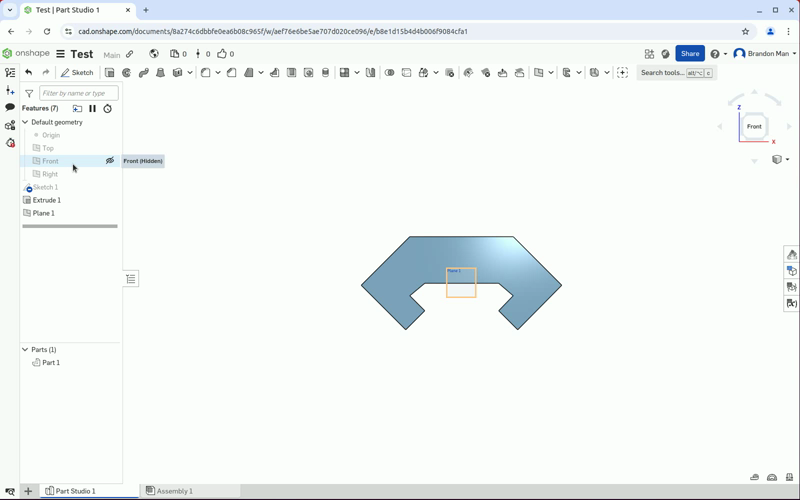
key(shift+s)
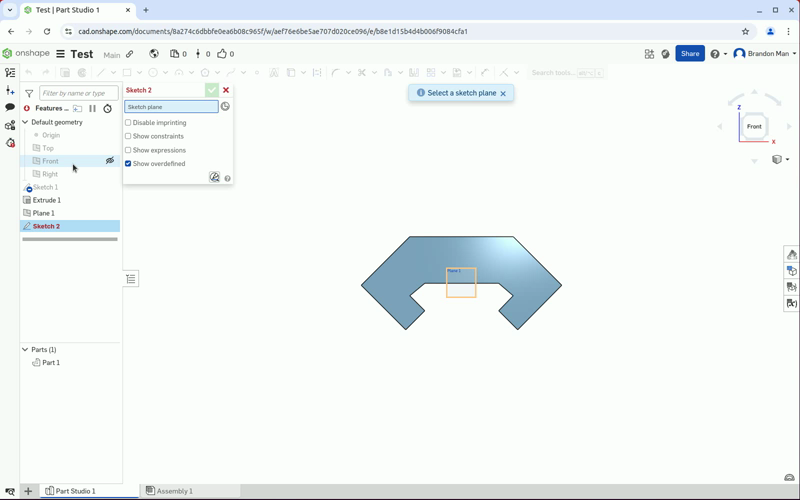
mouse_move(73, 215)
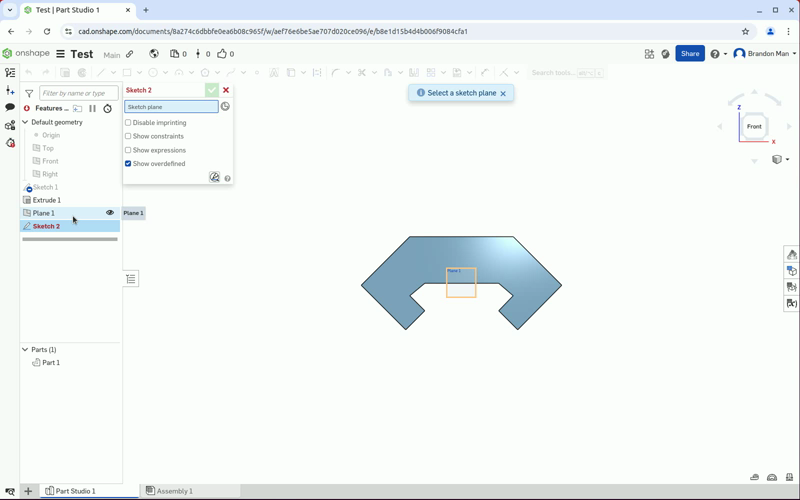
click(73, 215)
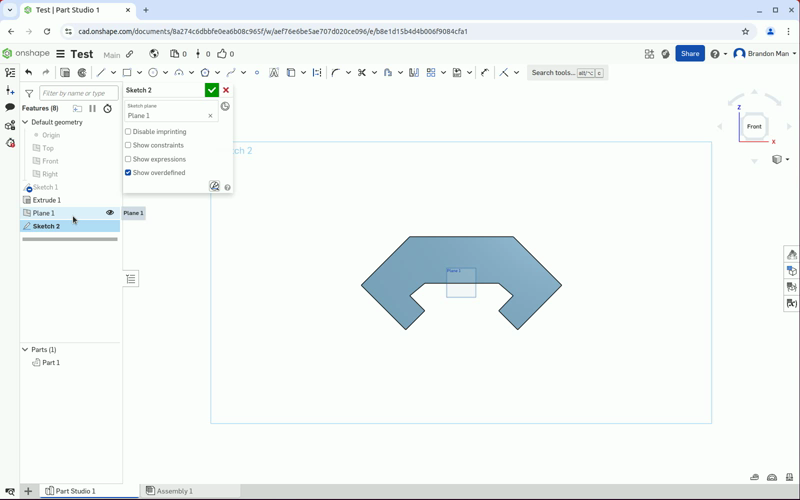
mouse_move(73, 352)
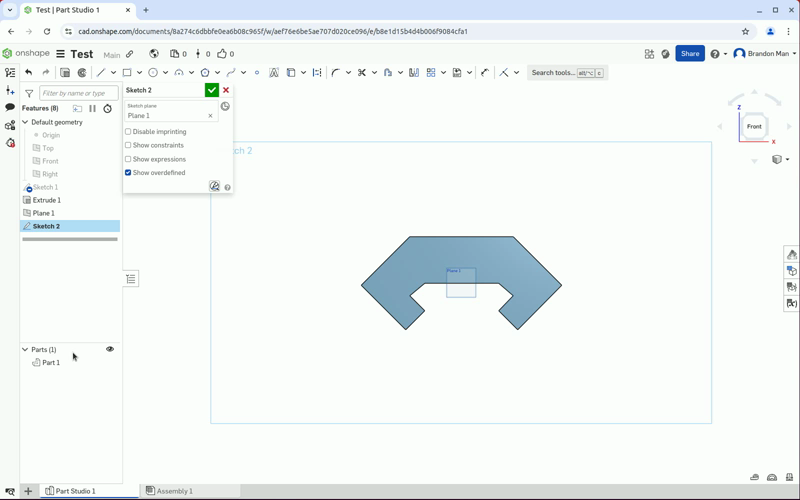
key(y)
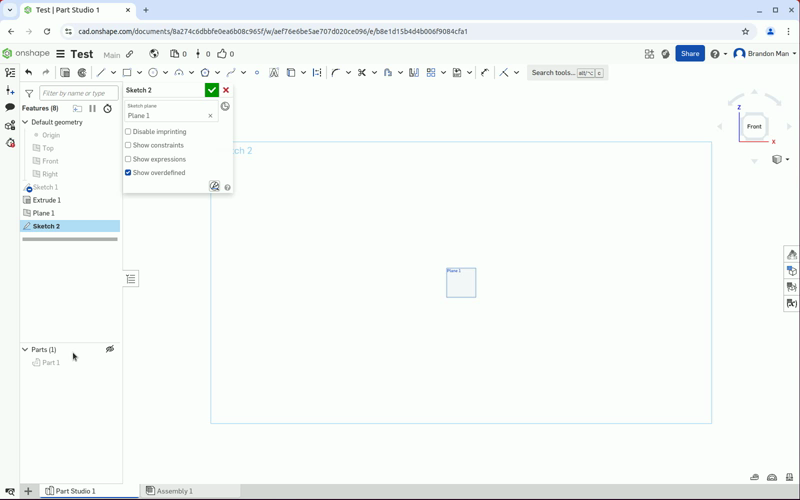
key(l)
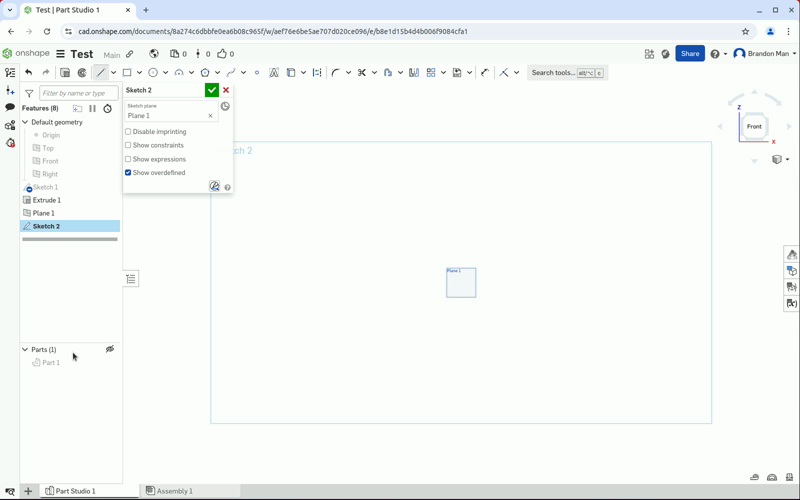
key_down(shift)
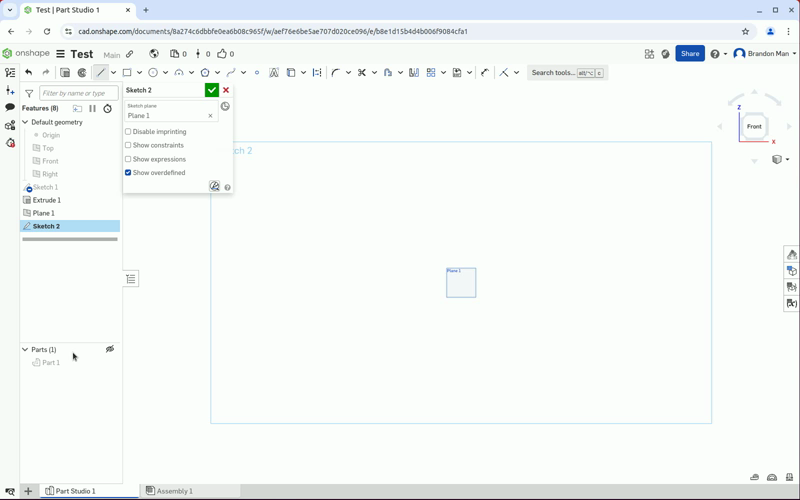
mouse_move(352, 333)
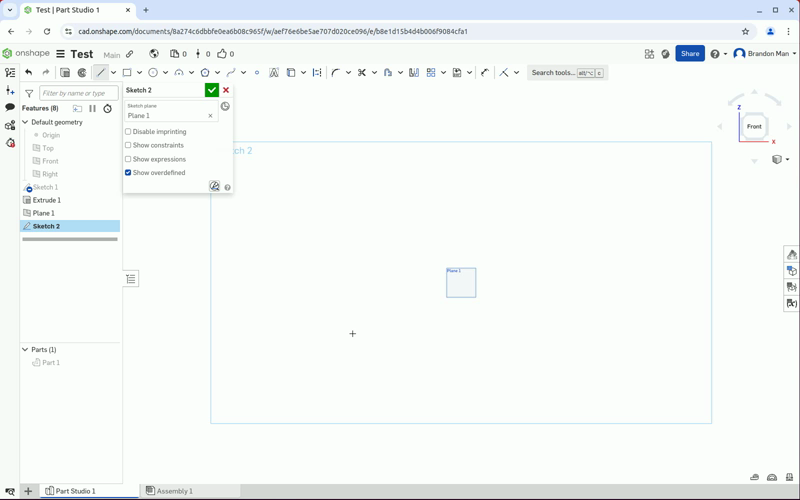
click(352, 333)
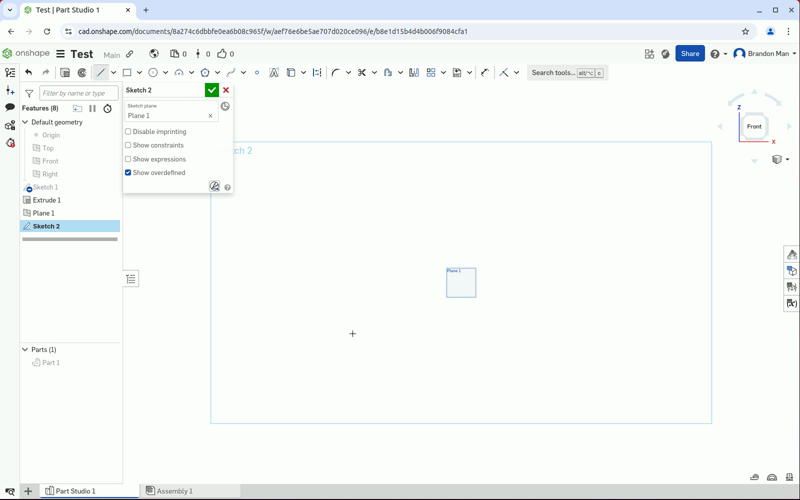
key_up(shift)
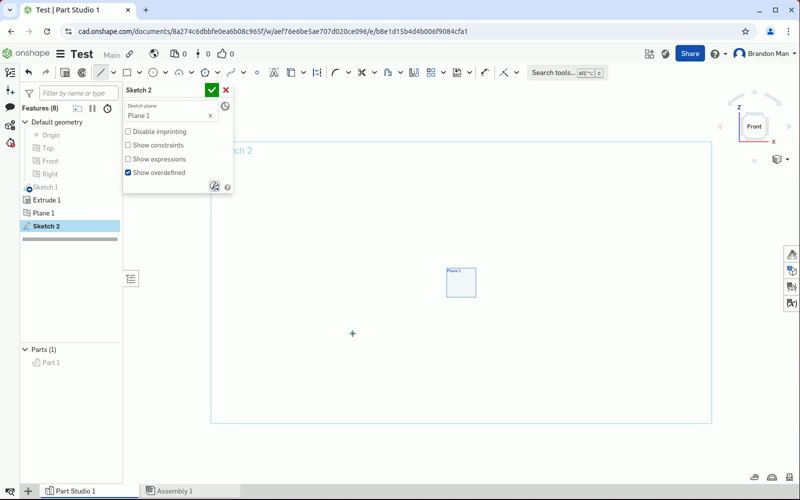
key_down(shift)
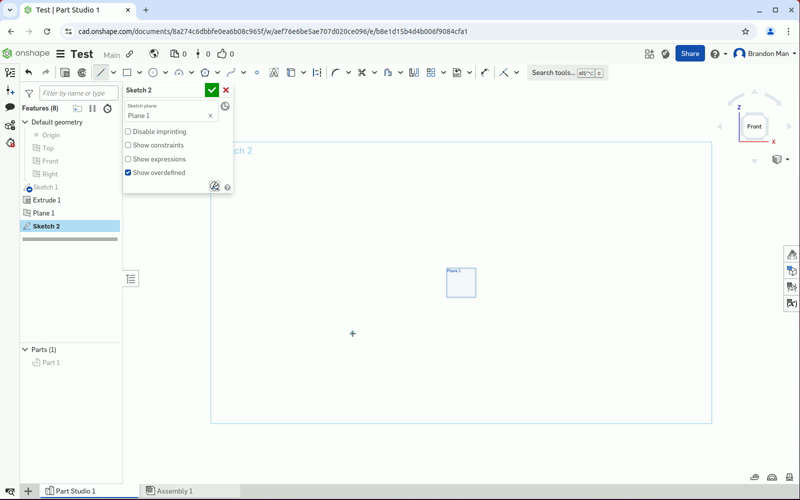
mouse_move(382, 333)
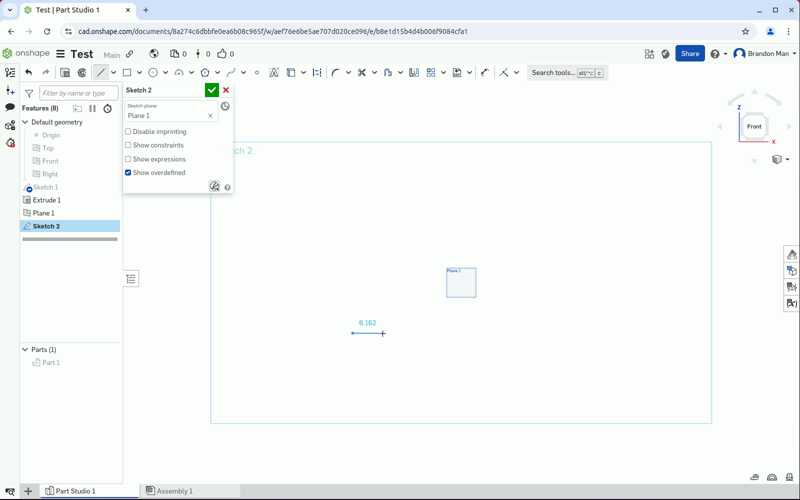
mouse_move(386, 333)
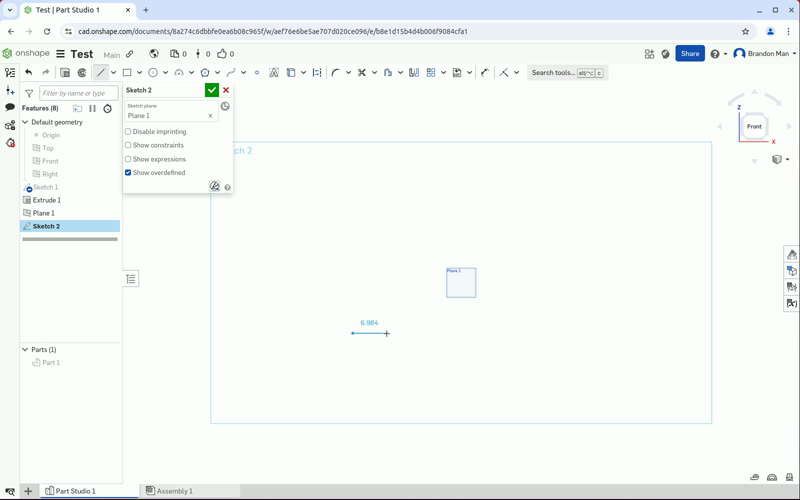
click(386, 333)
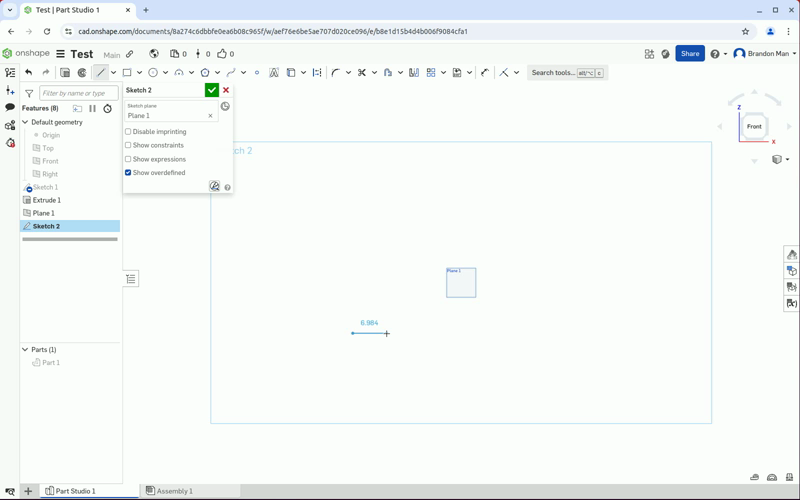
key_up(shift)
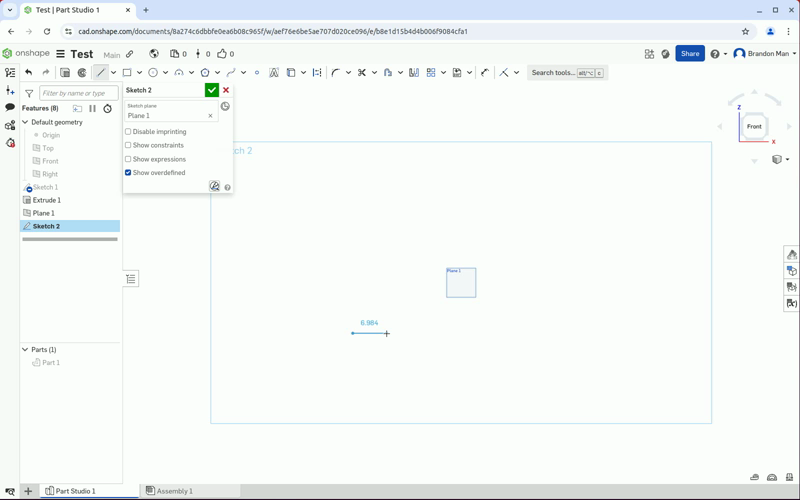
key_down(shift)
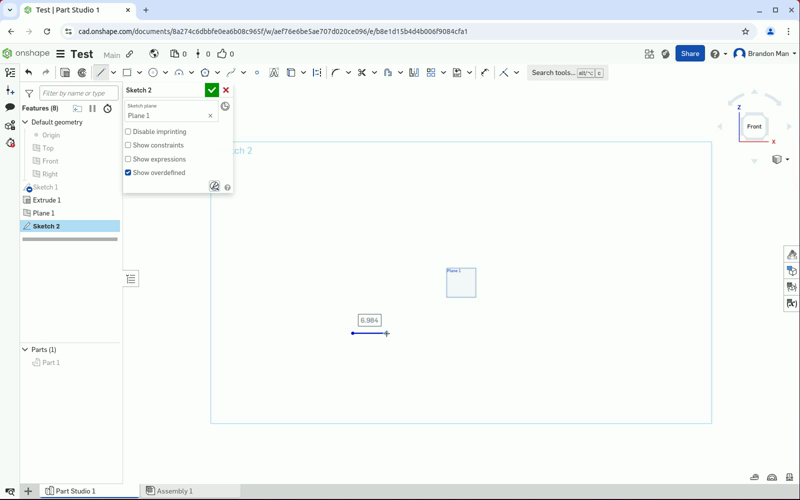
mouse_move(417, 333)
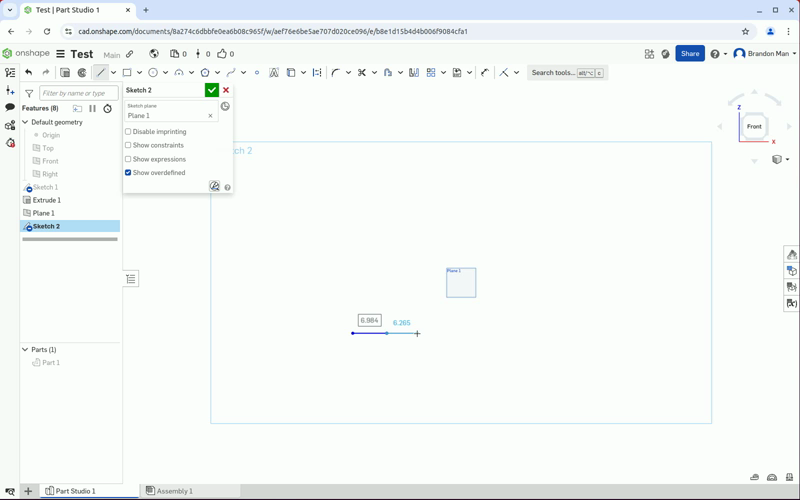
mouse_move(386, 312)
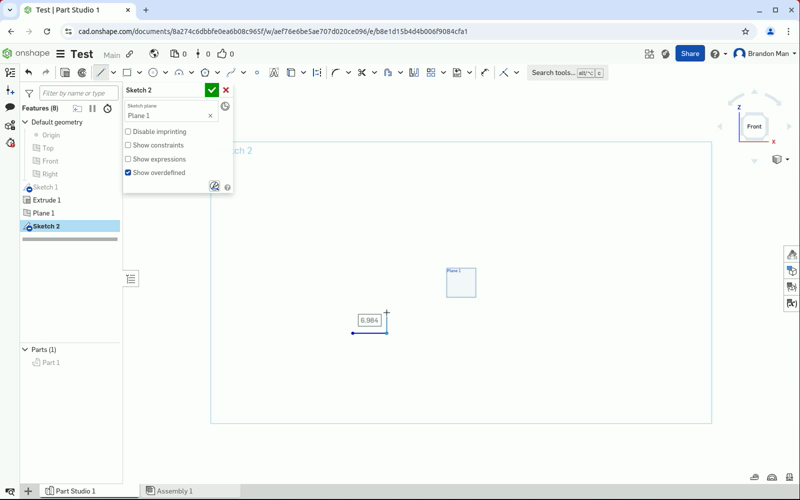
click(386, 312)
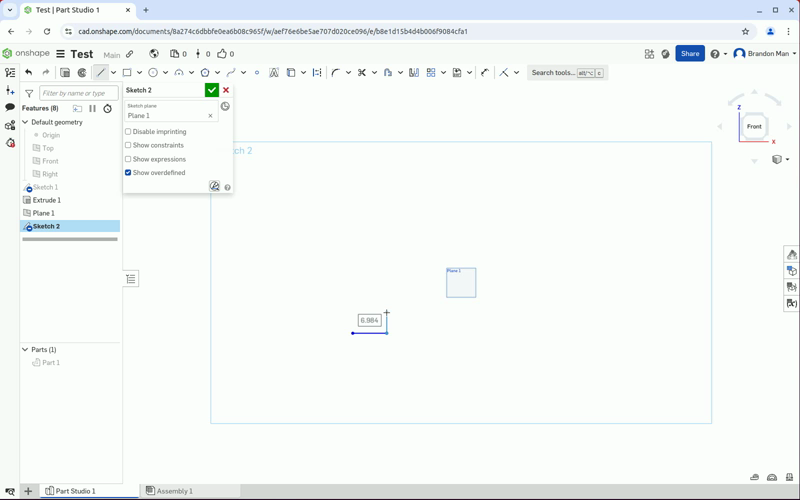
key_up(shift)
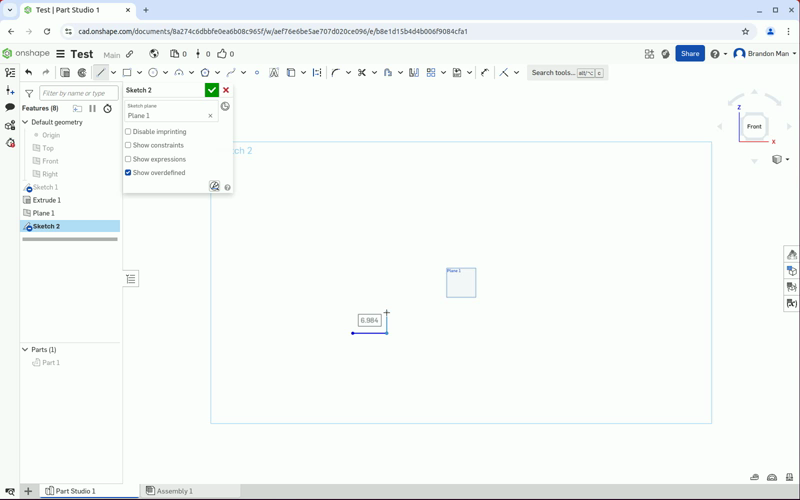
key_down(shift)
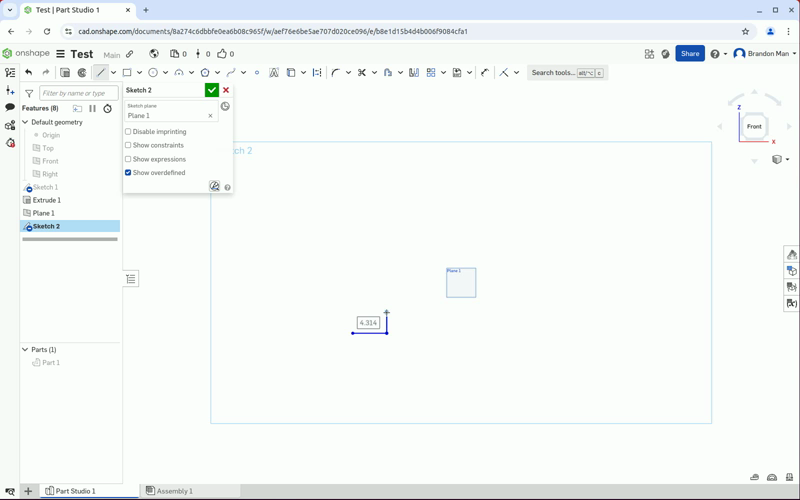
mouse_move(417, 312)
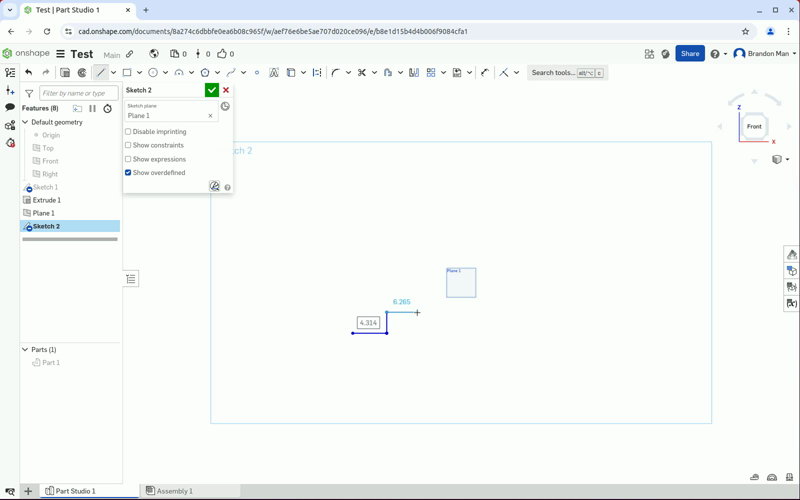
mouse_move(360, 285)
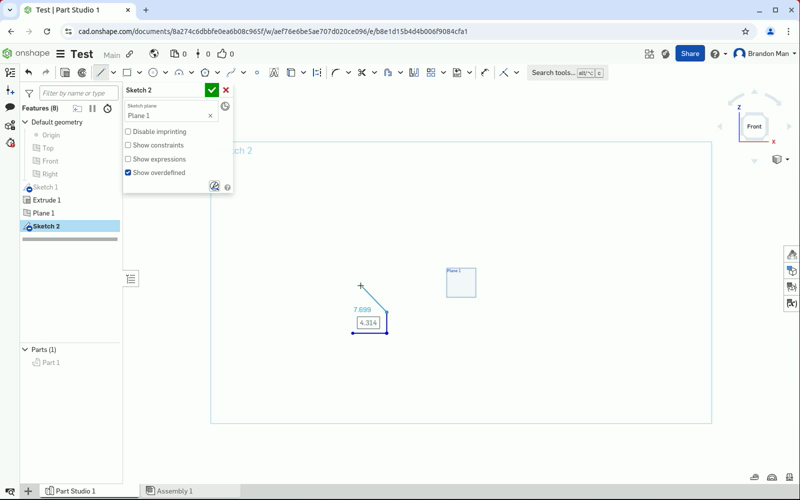
click(360, 285)
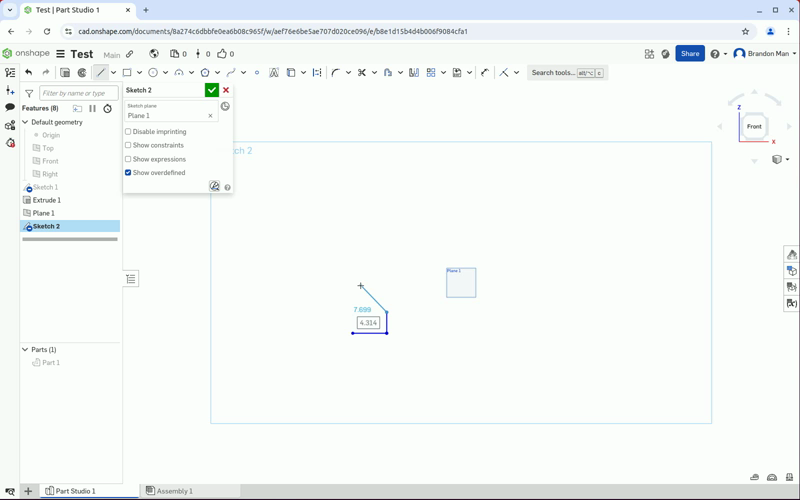
key_up(shift)
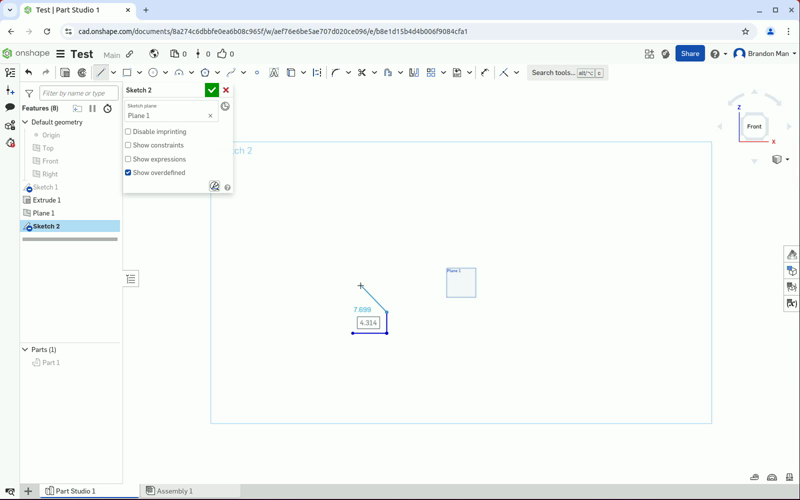
key_down(shift)
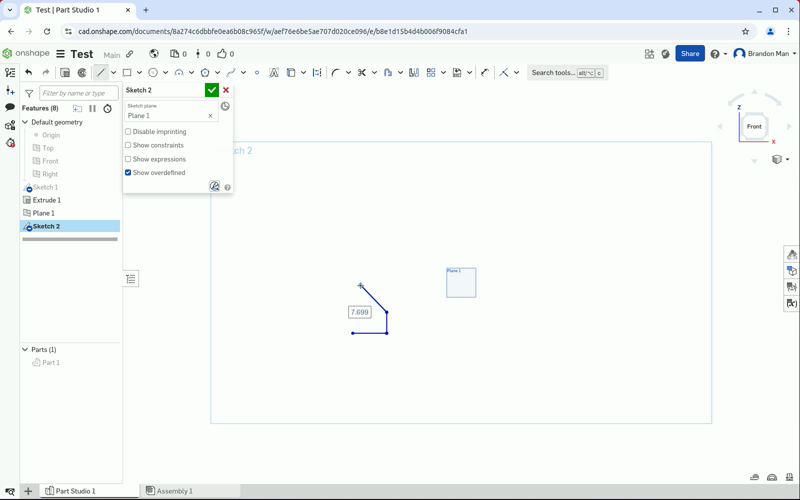
mouse_move(390, 285)
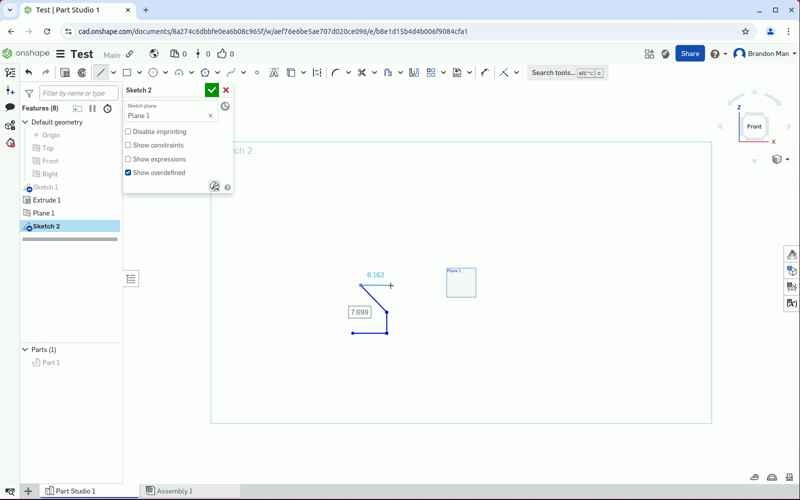
mouse_move(386, 259)
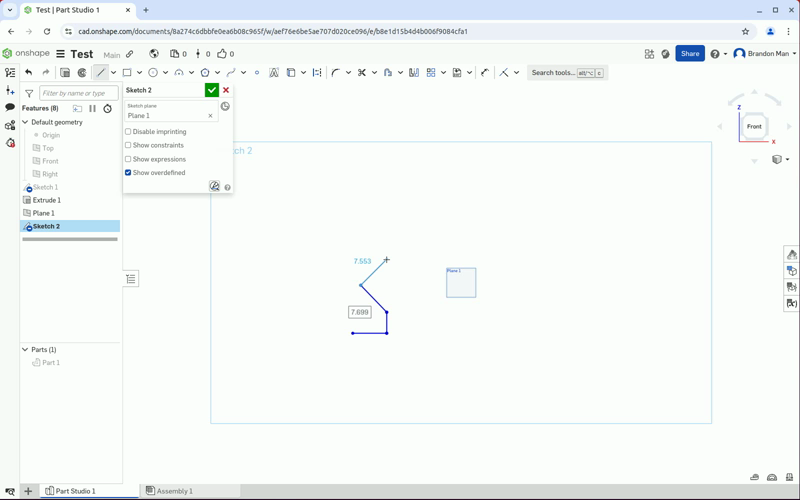
click(386, 259)
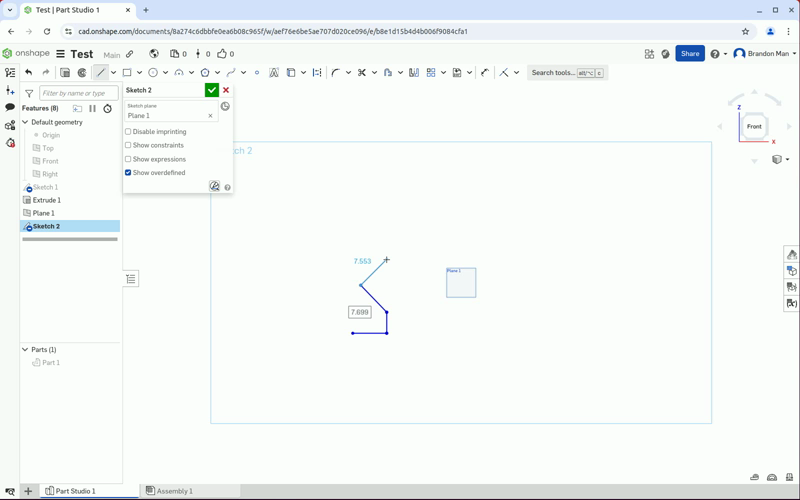
key_up(shift)
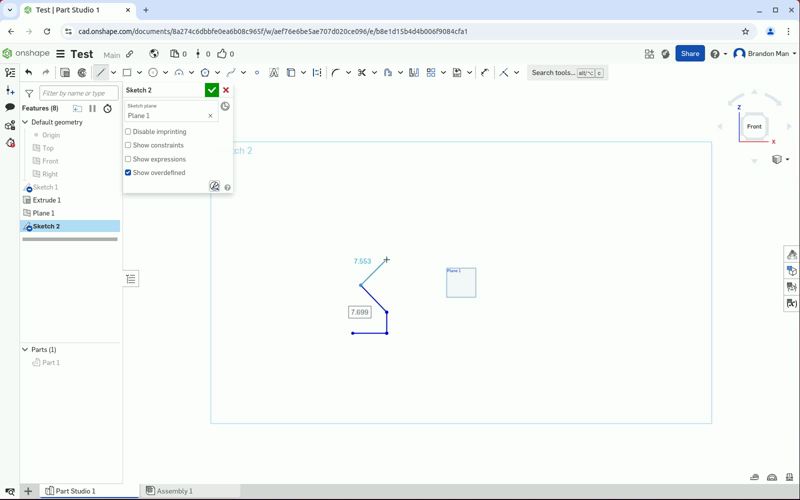
key_down(shift)
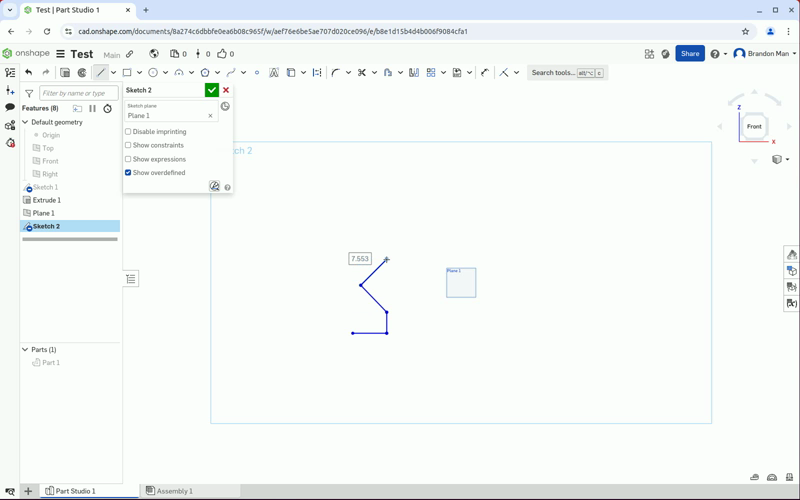
mouse_move(417, 259)
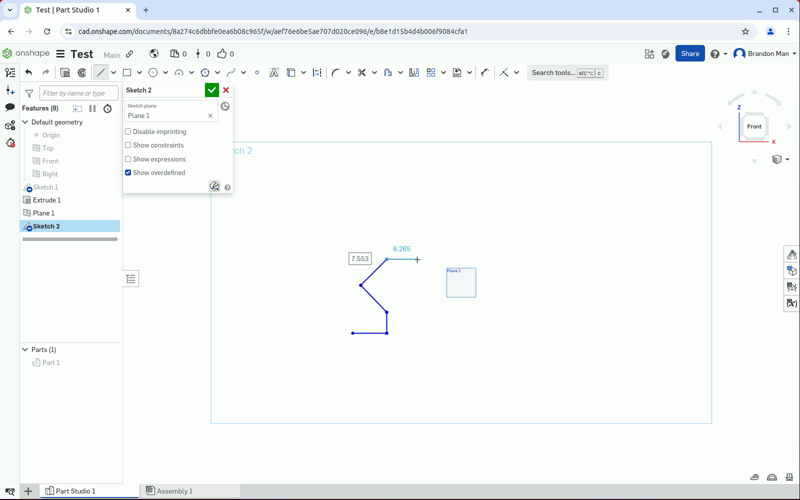
mouse_move(386, 238)
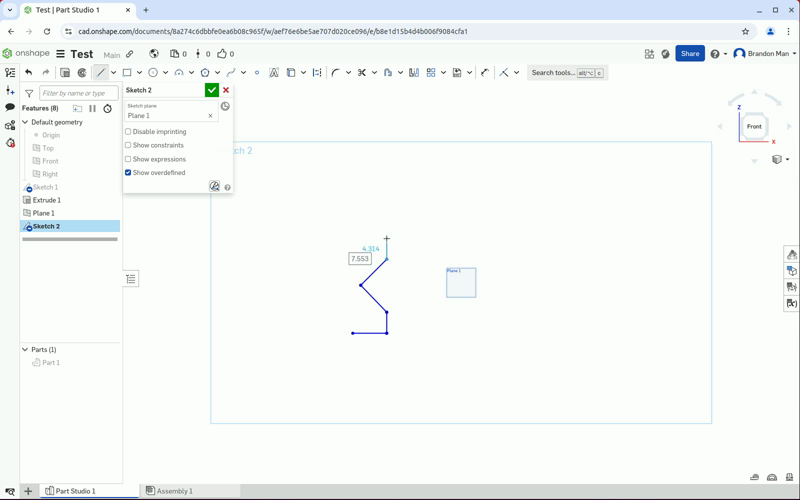
click(386, 238)
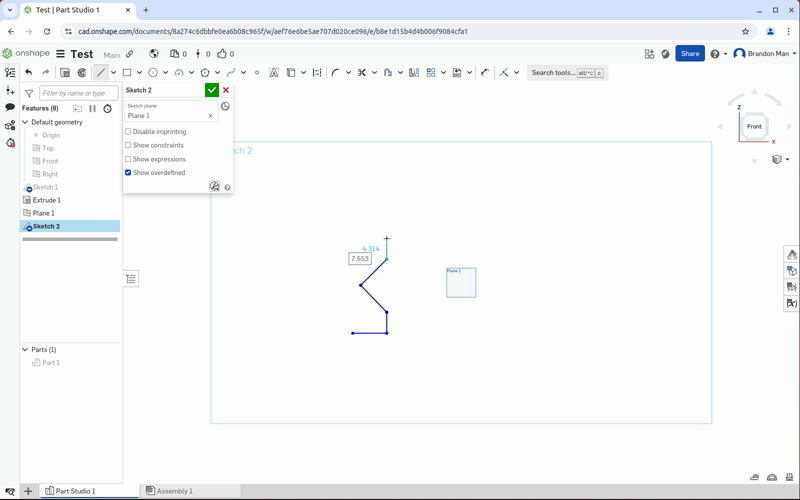
key_up(shift)
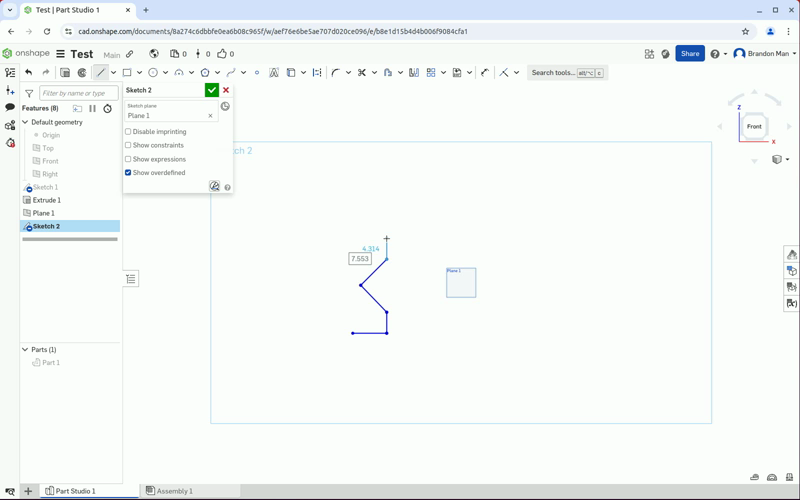
key_down(shift)
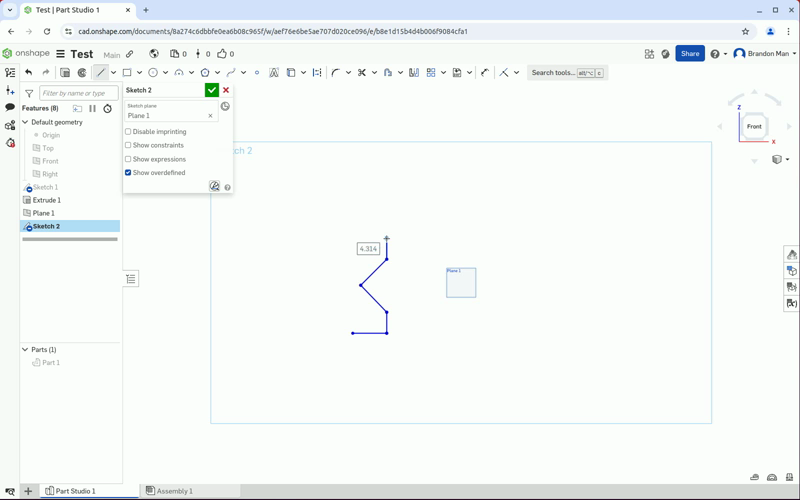
mouse_move(417, 238)
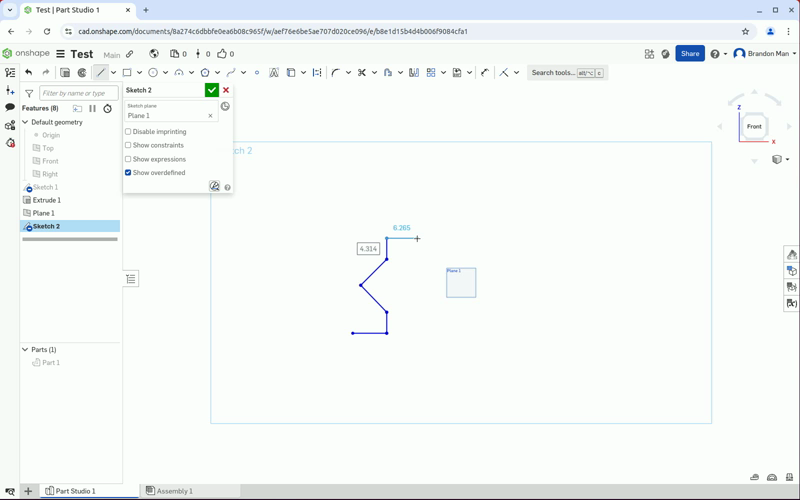
mouse_move(352, 238)
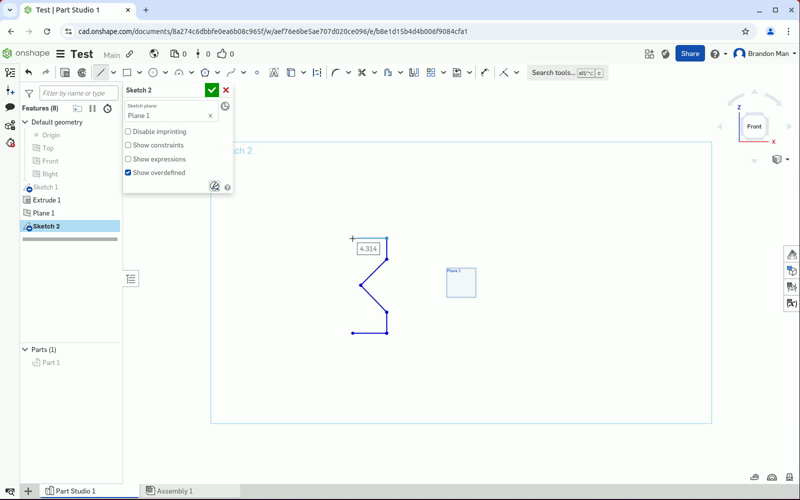
click(352, 238)
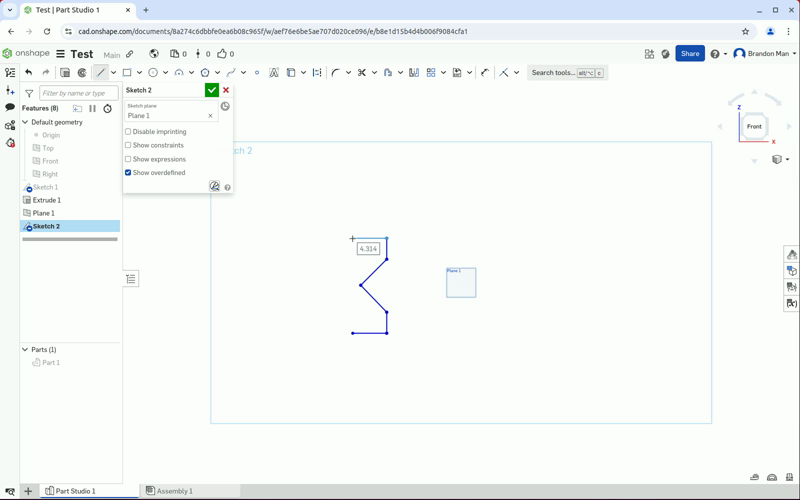
key_up(shift)
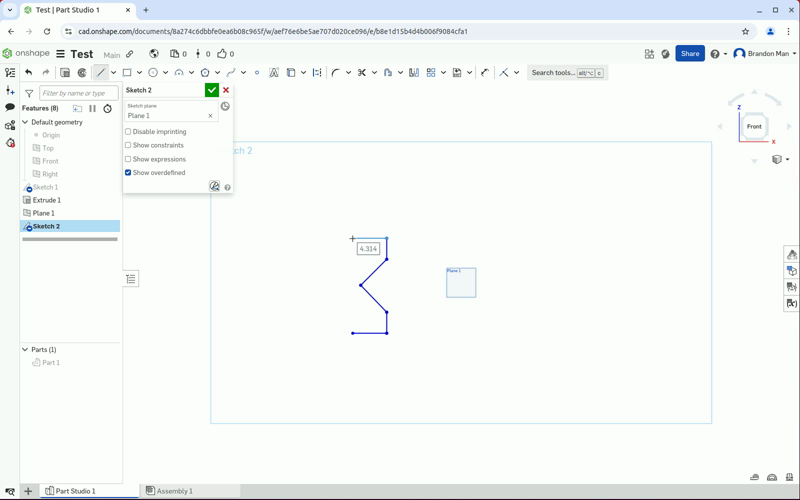
key_down(shift)
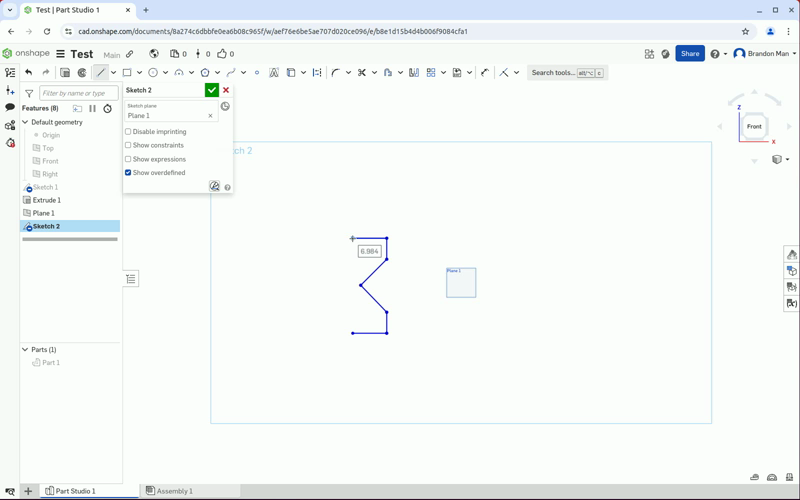
mouse_move(352, 333)
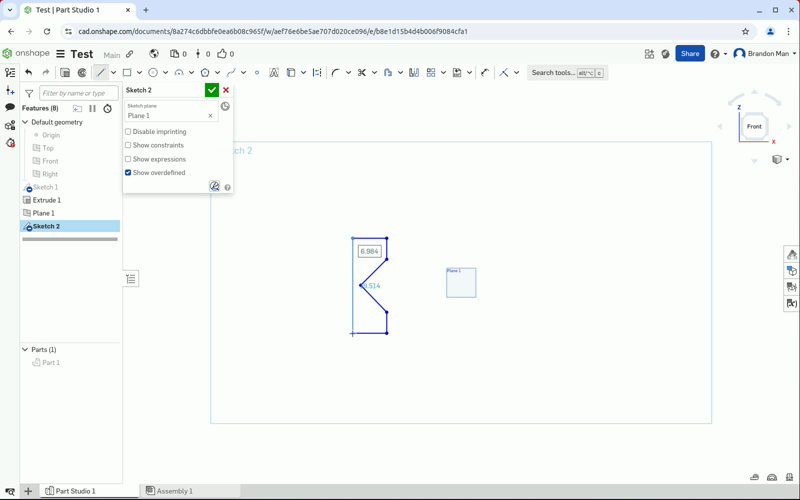
key_up(shift)
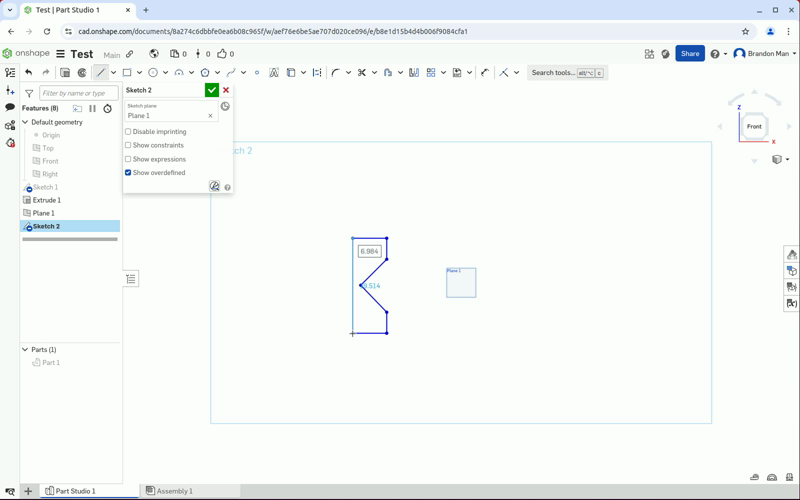
click(352, 333)
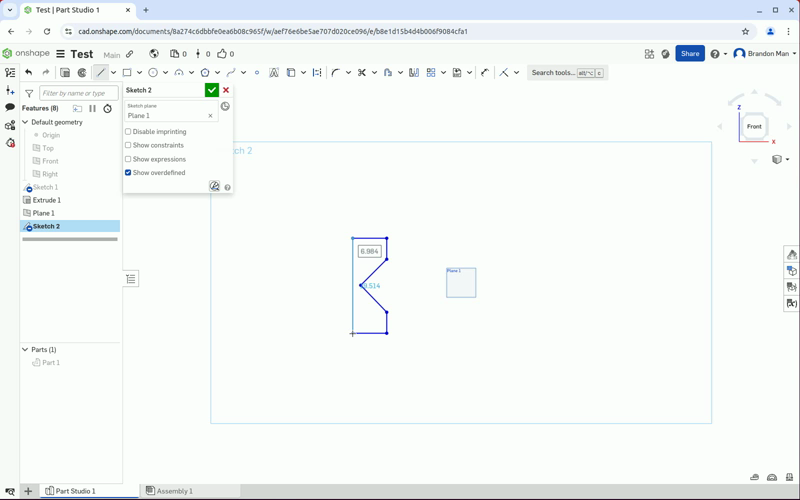
key(esc)
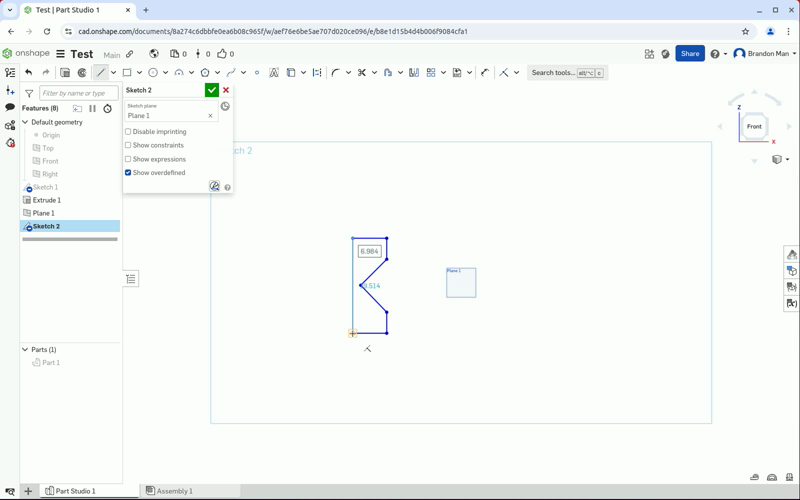
mouse_move(370, 306)
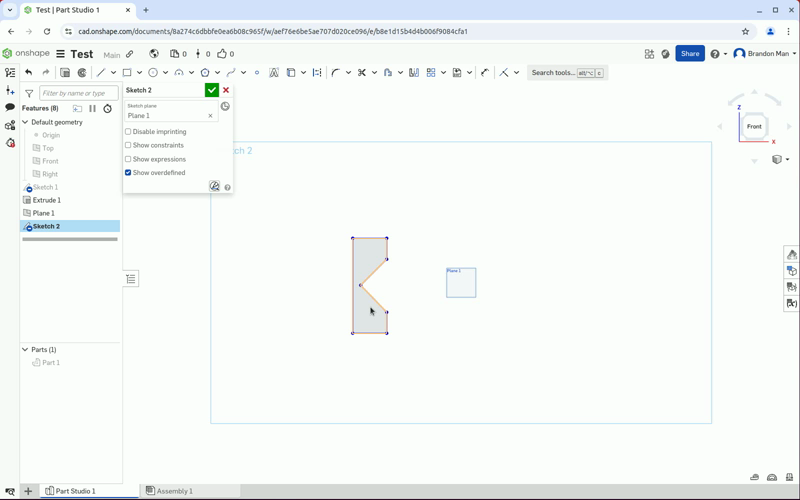
click(370, 306)
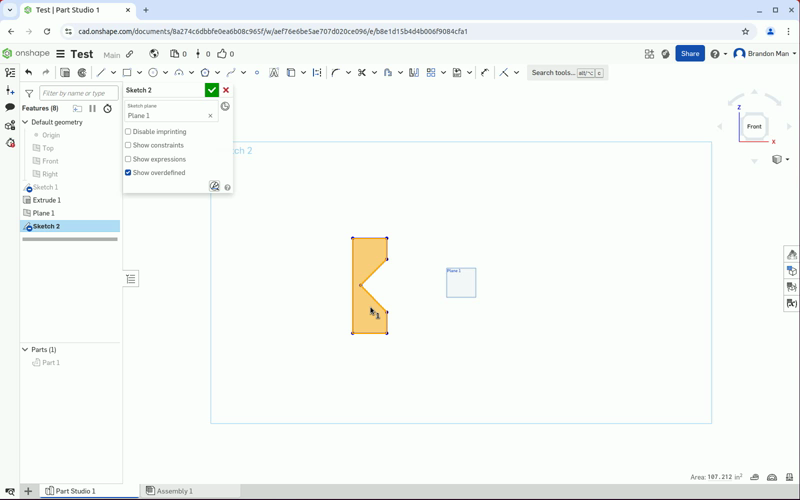
mouse_move(73, 352)
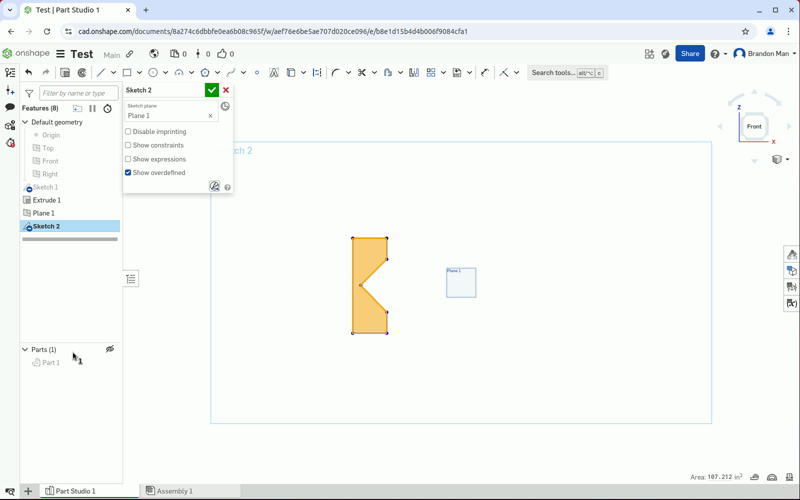
key(shift+y)
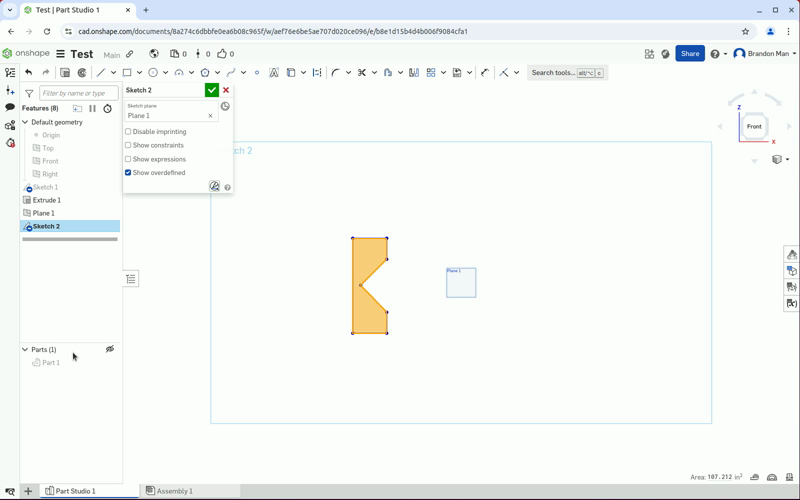
key(shift+e)
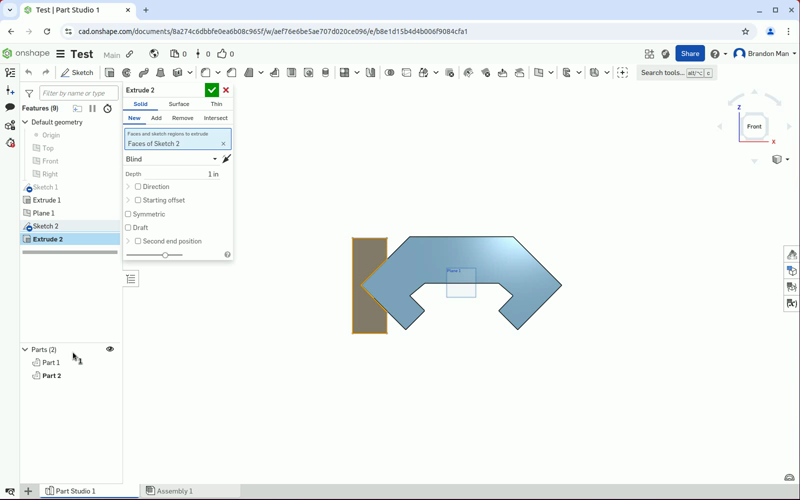
mouse_move(143, 106)
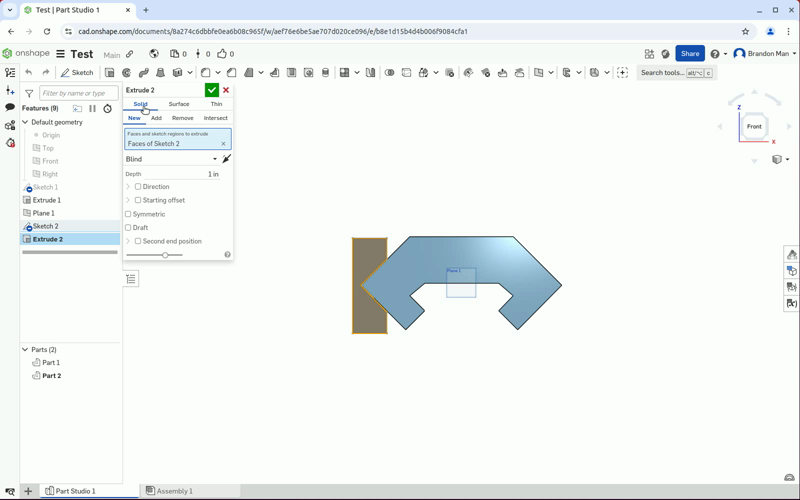
click(143, 106)
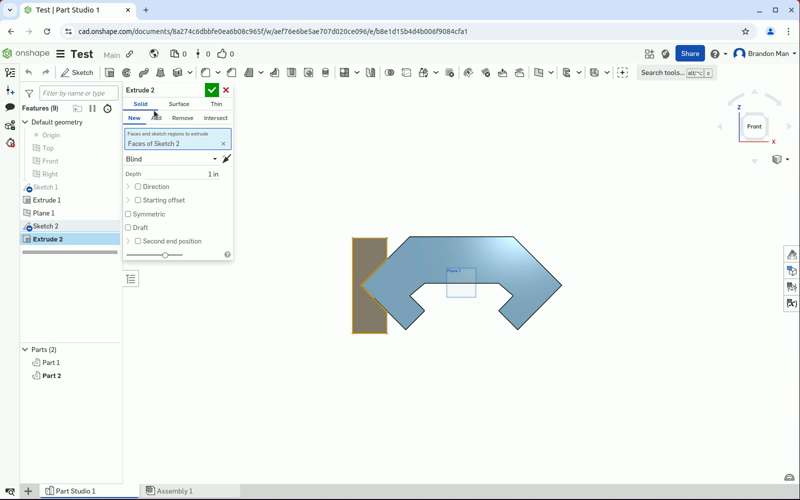
mouse_move(186, 120)
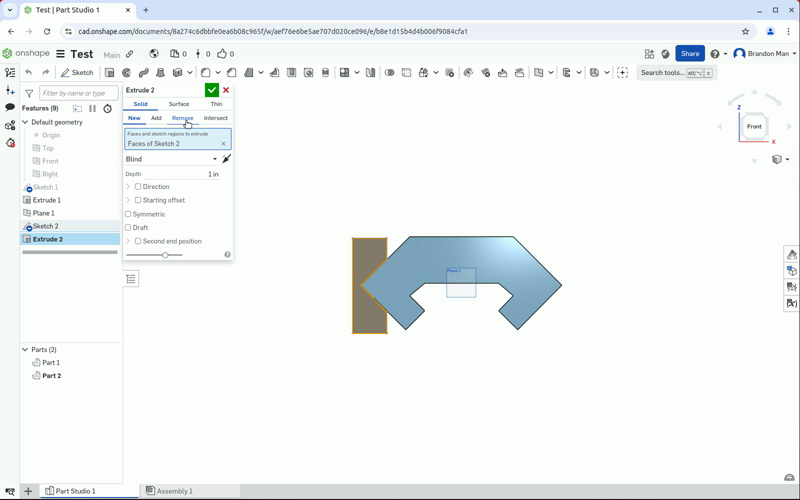
click(186, 120)
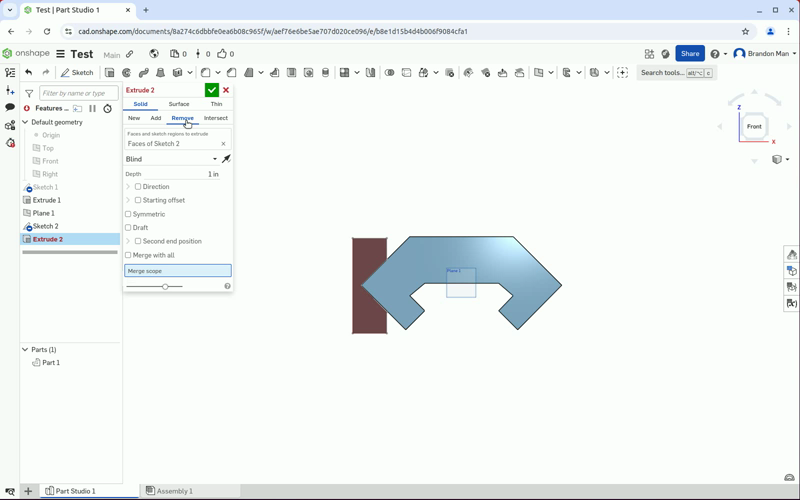
key(tab, 4)
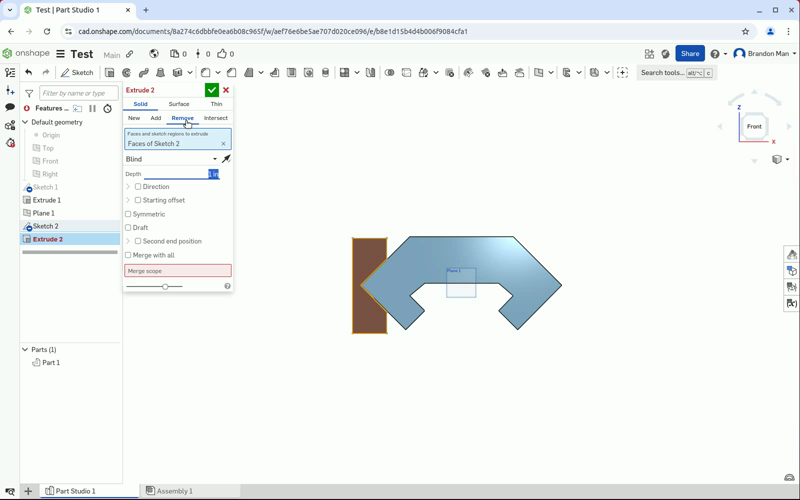
text(23.108)
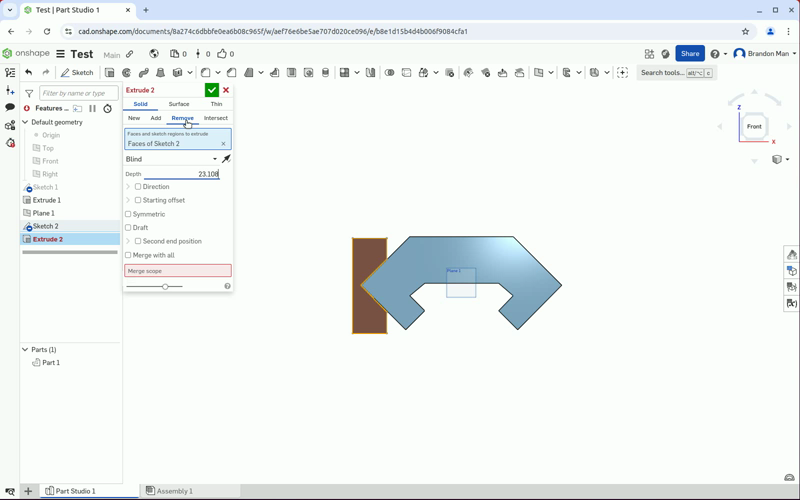
key(tab, 6)
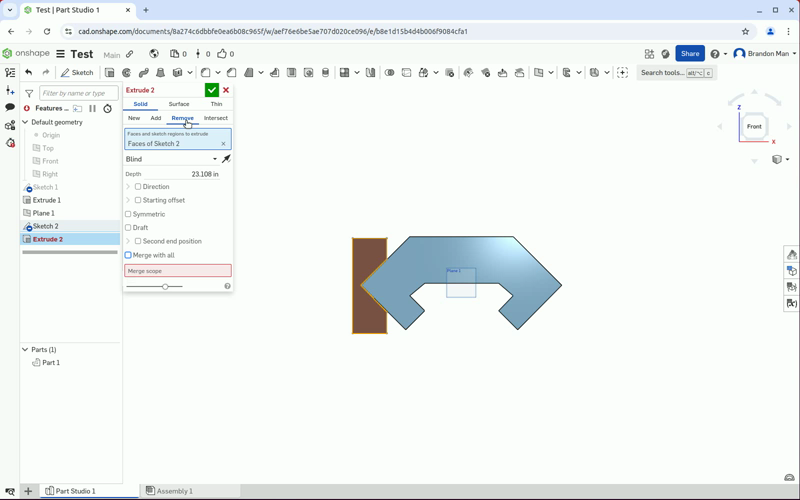
key(space)
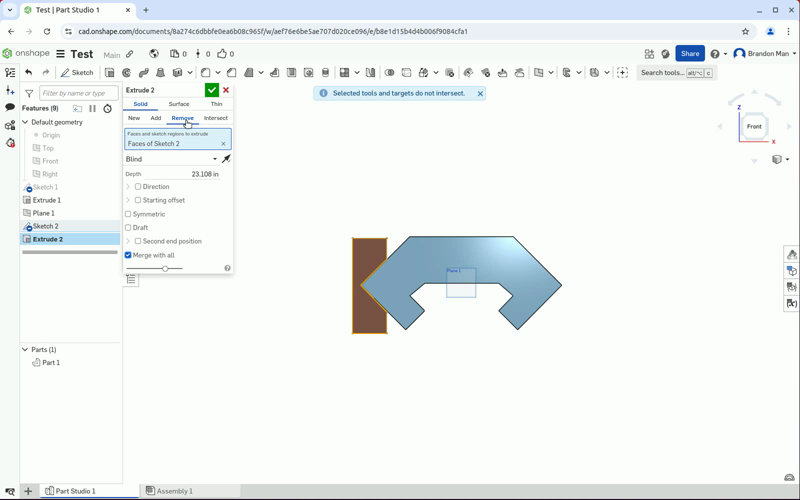
key(enter)
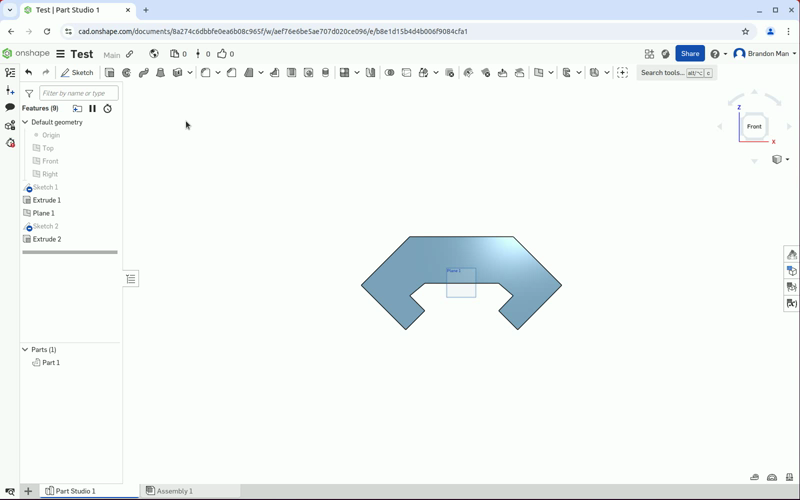
key(shift+h)
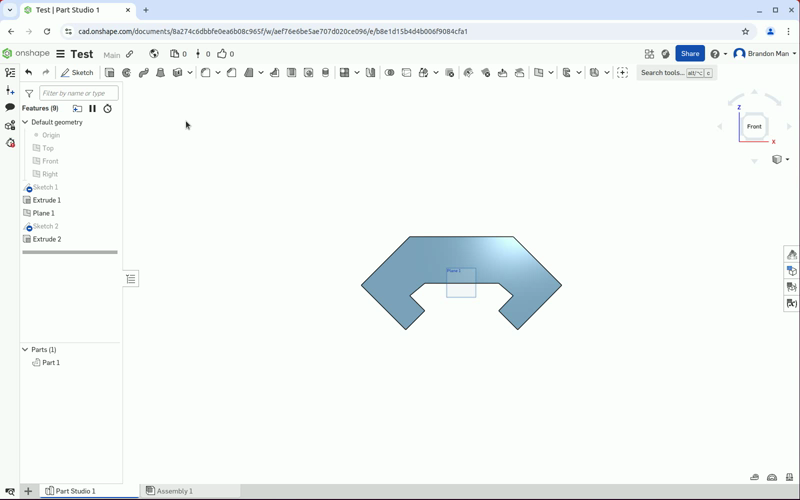
key(shift+h)
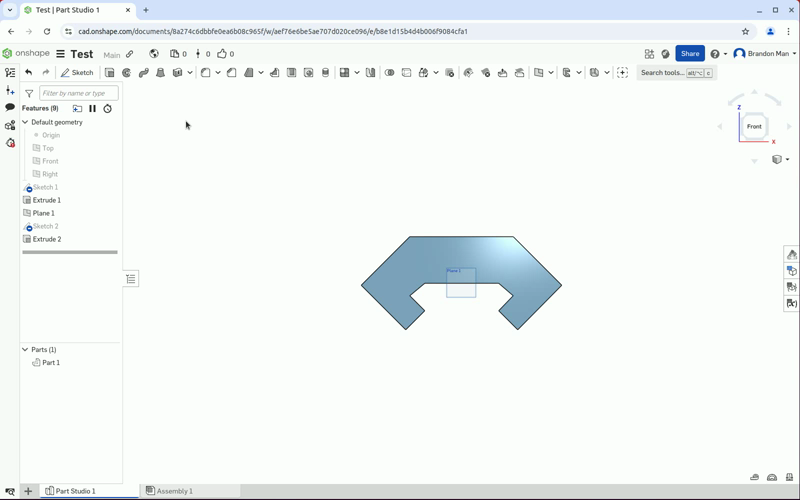
mouse_move(73, 189)
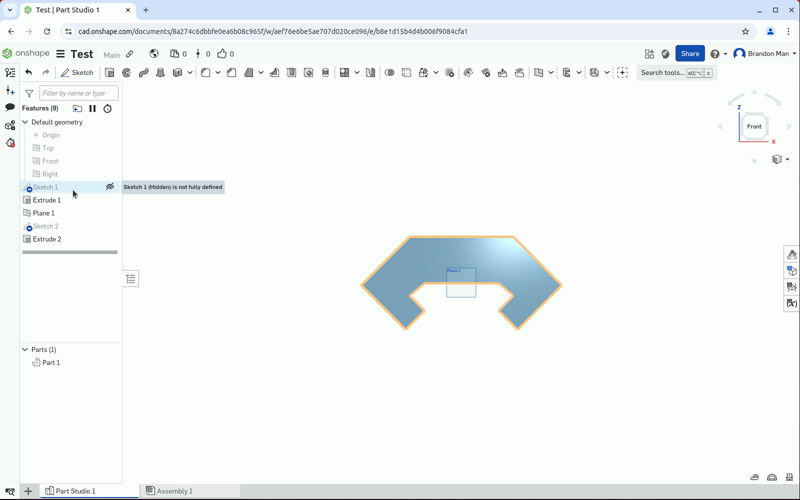
click(73, 189)
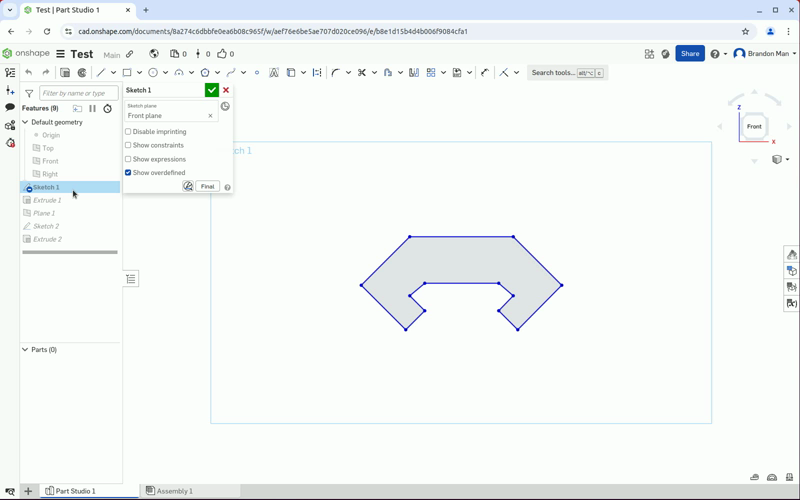
mouse_move(229, 92)
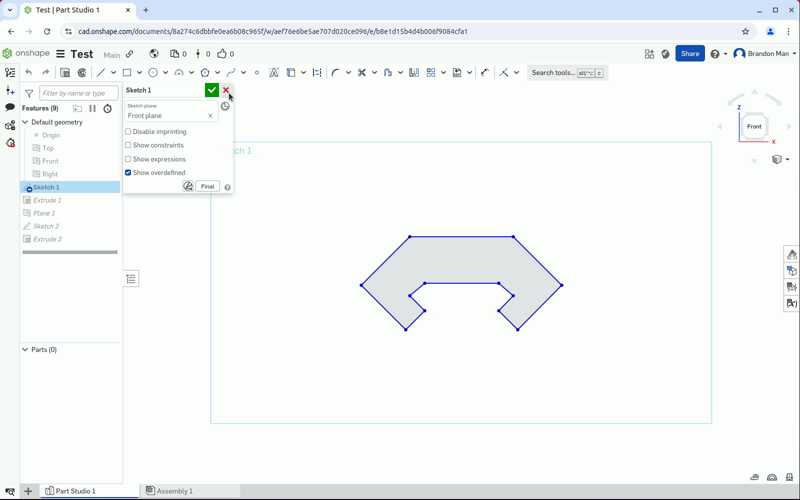
click(229, 92)
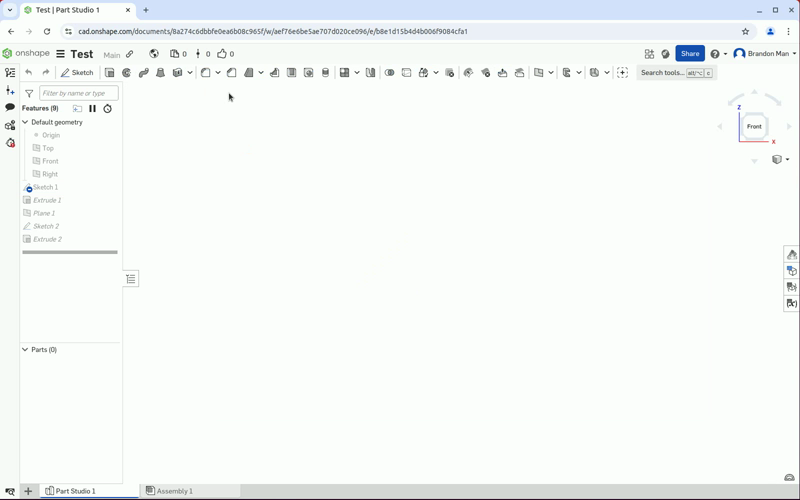
key(shift+s)
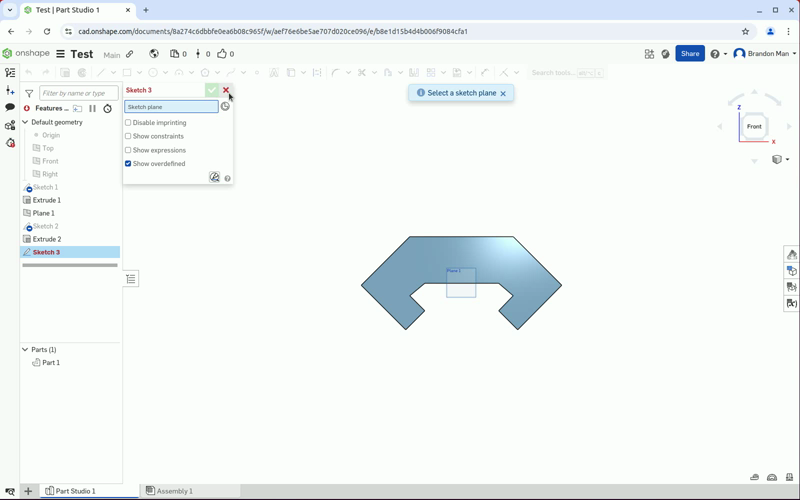
mouse_move(73, 215)
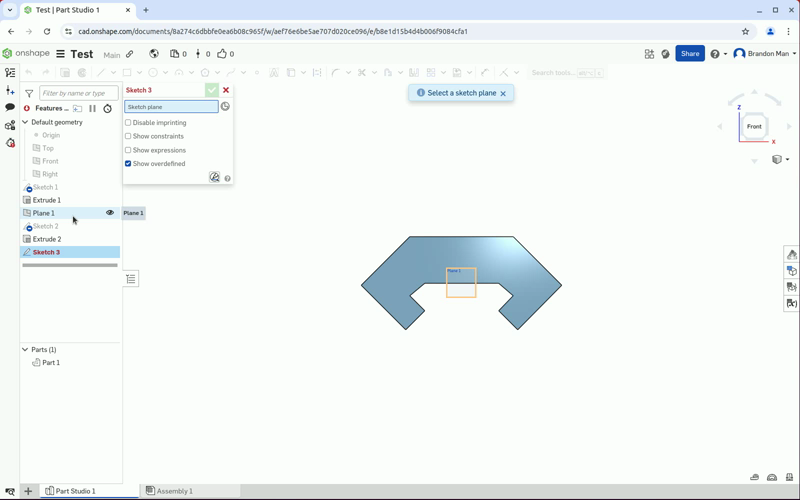
click(73, 215)
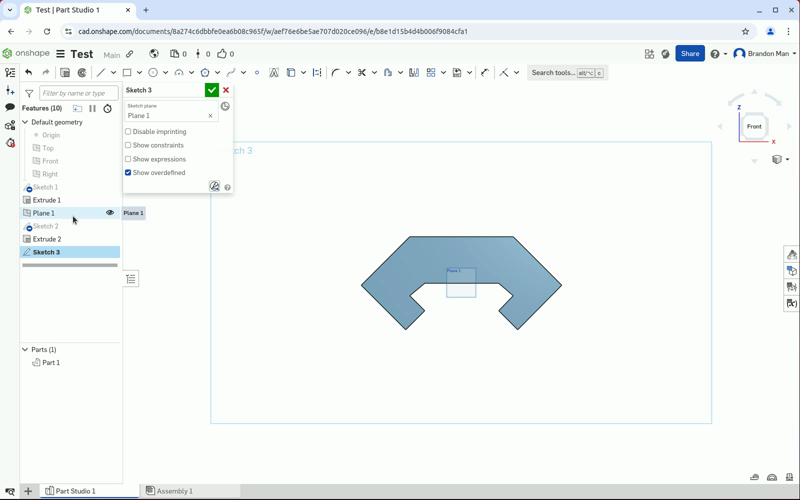
mouse_move(73, 352)
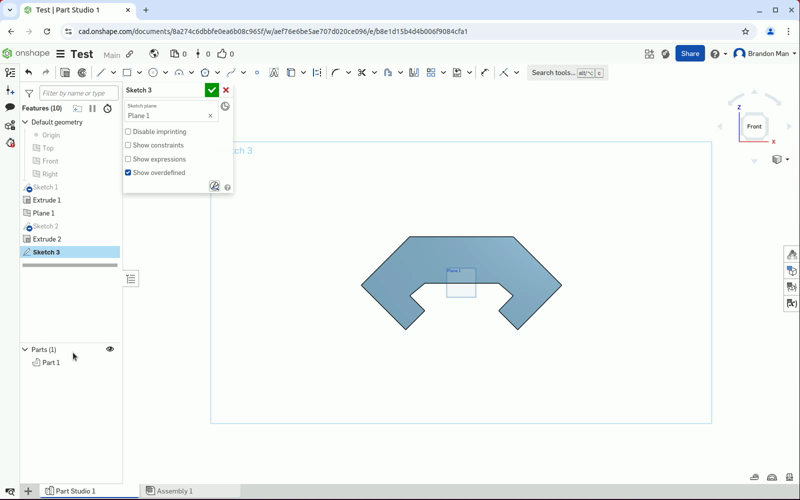
key(y)
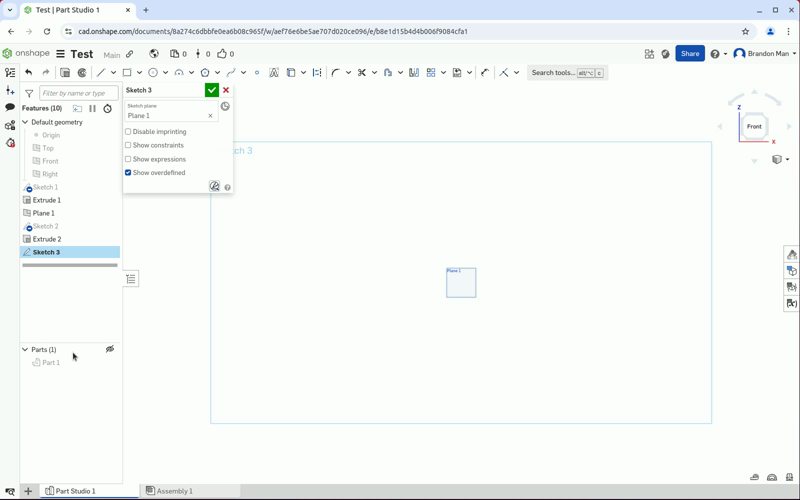
key(l)
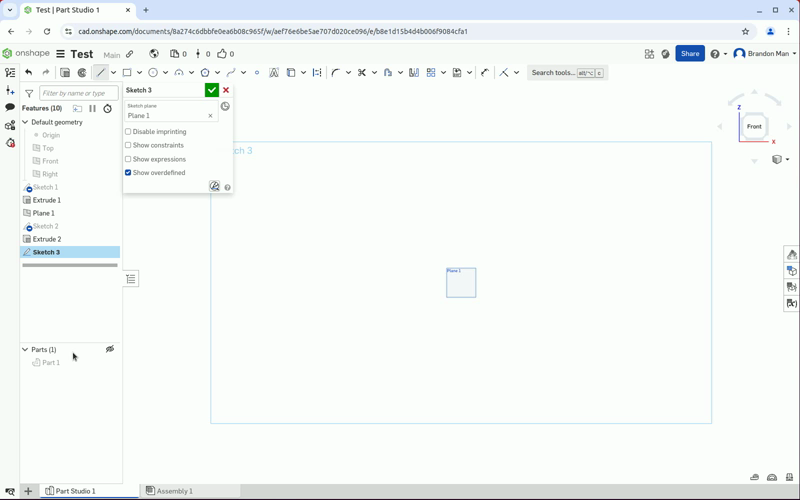
key_down(shift)
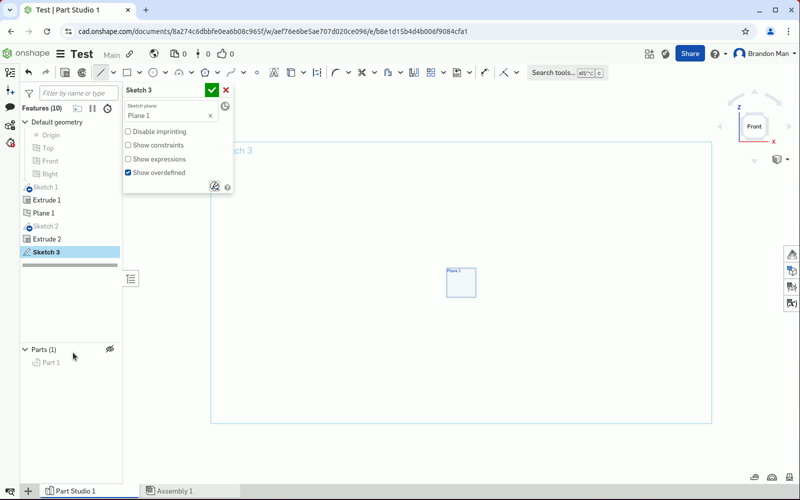
mouse_move(535, 357)
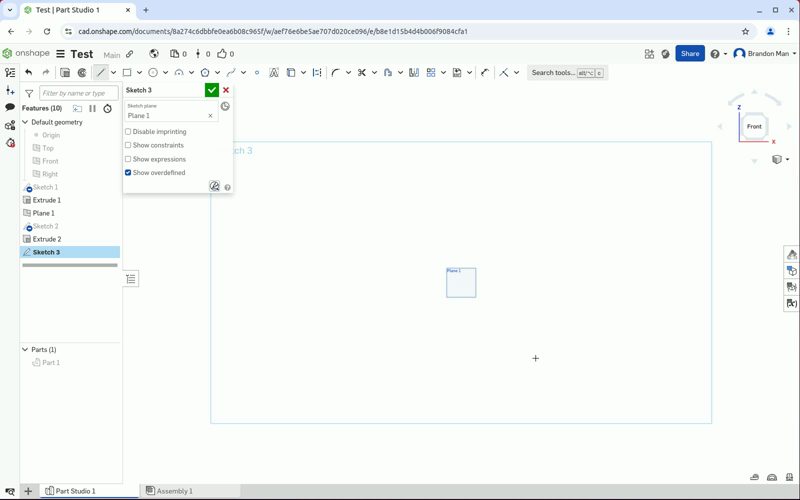
click(535, 357)
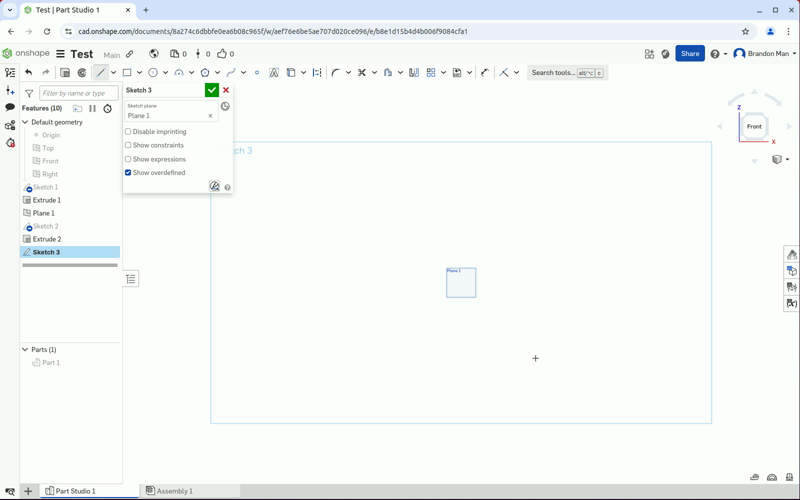
key_up(shift)
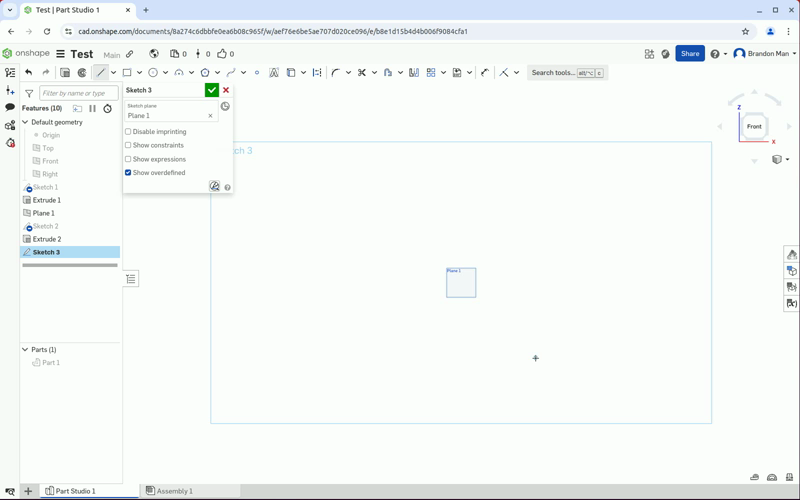
key_down(shift)
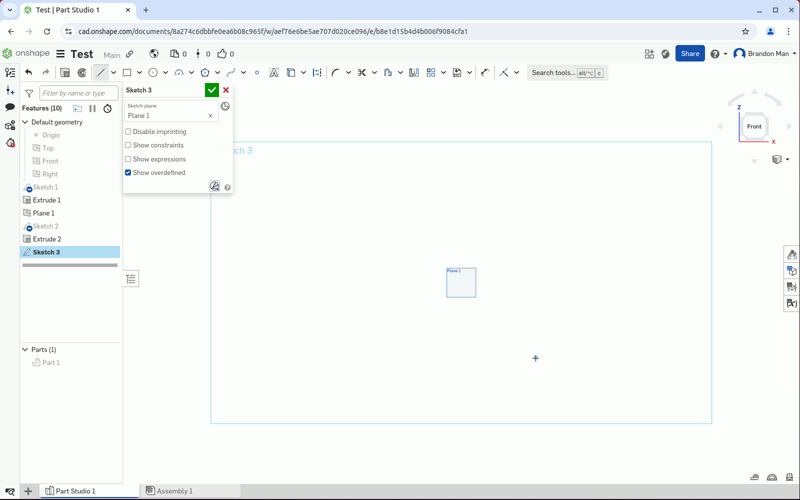
mouse_move(565, 357)
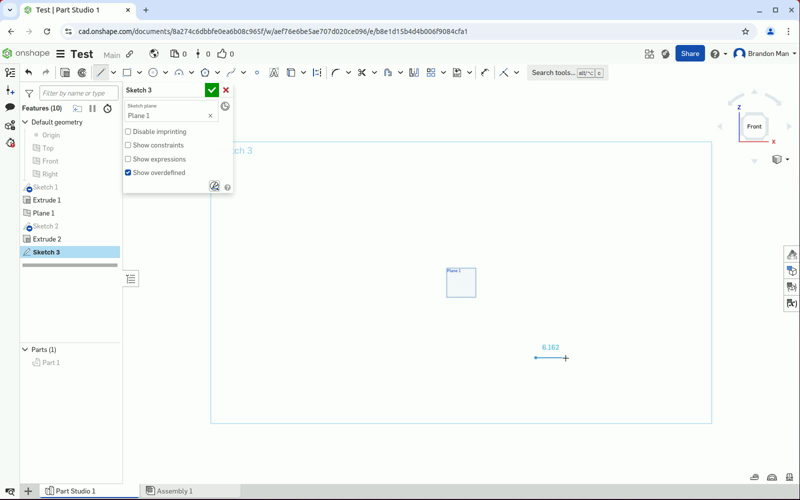
mouse_move(581, 357)
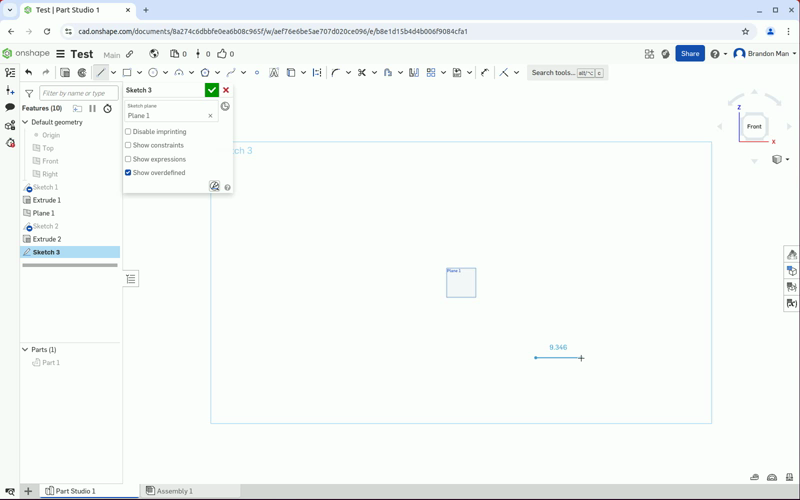
click(581, 357)
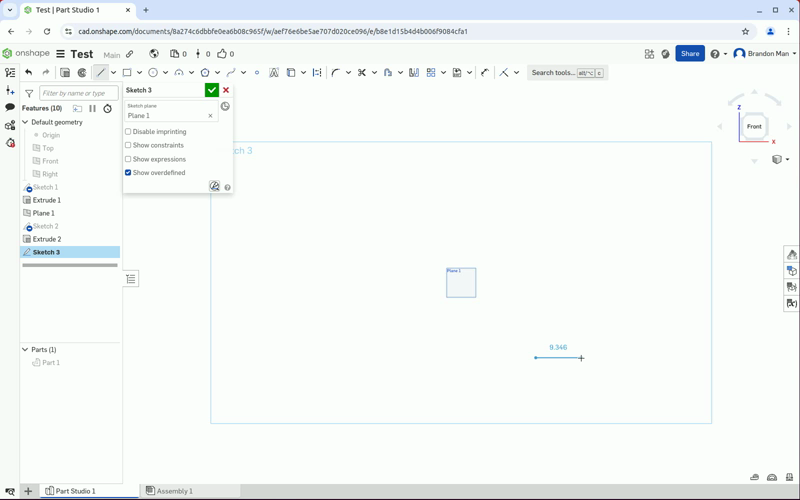
key_up(shift)
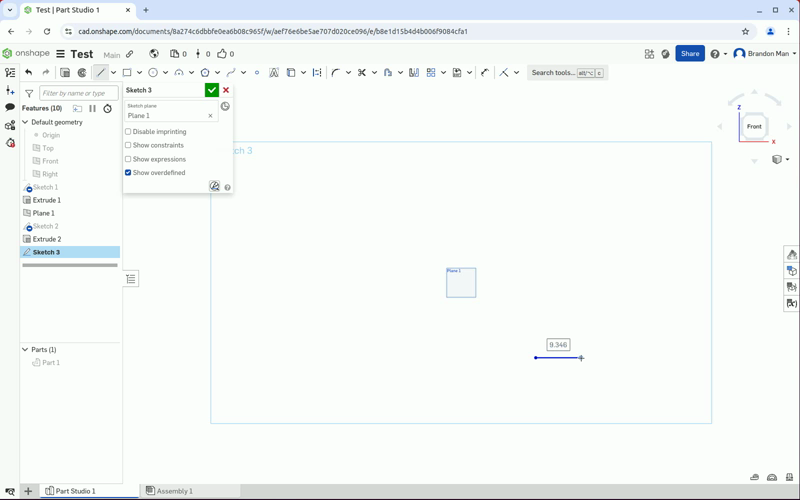
key_down(shift)
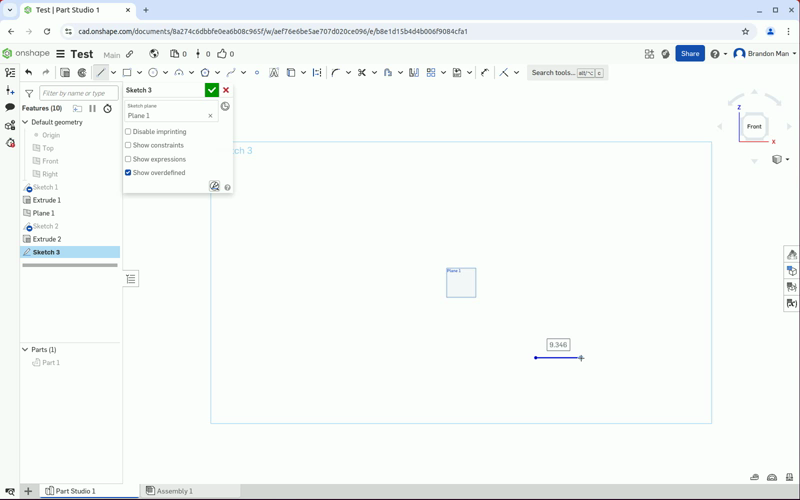
mouse_move(581, 222)
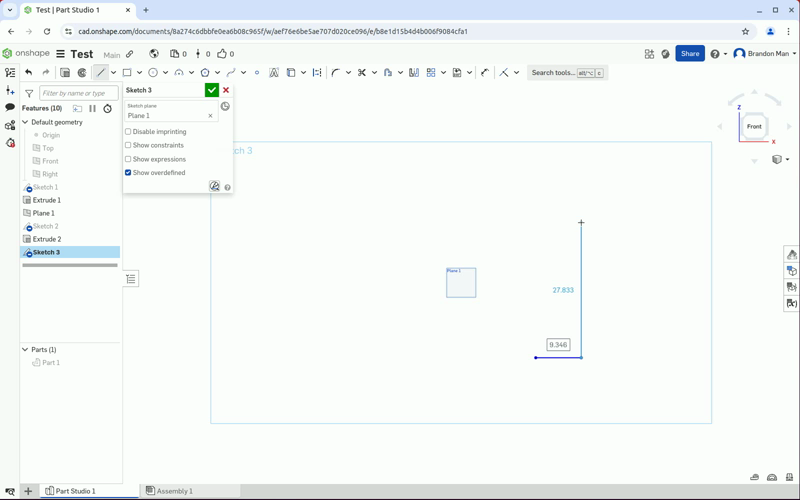
click(581, 222)
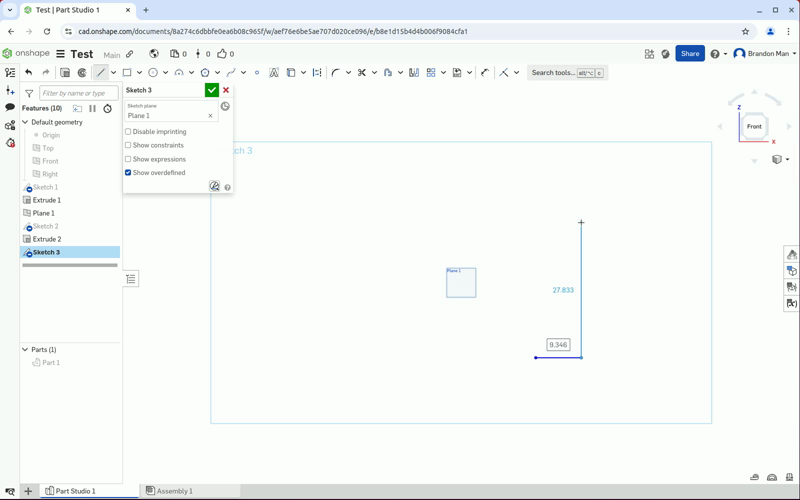
key_up(shift)
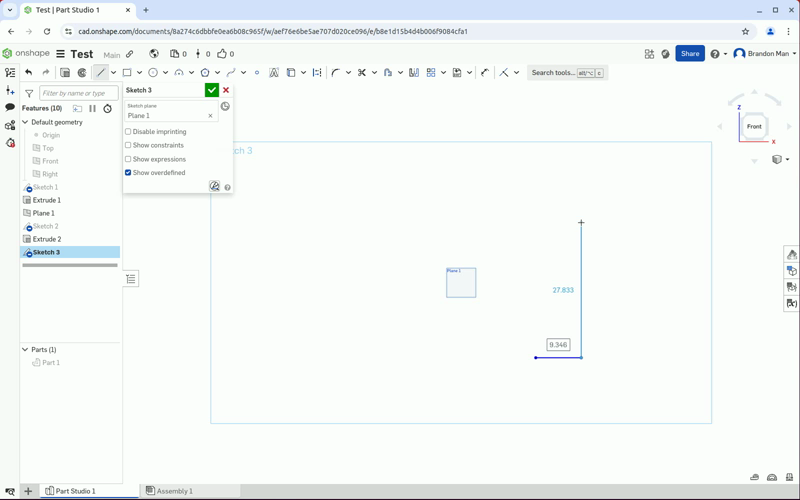
key_down(shift)
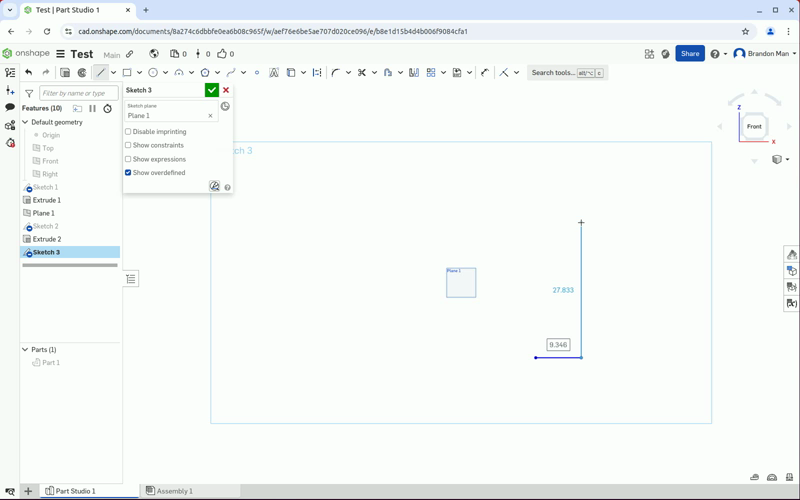
mouse_move(589, 222)
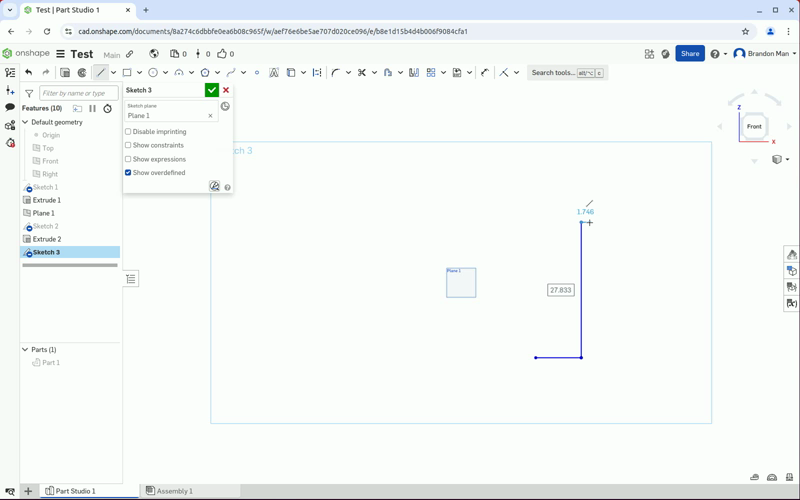
mouse_move(535, 222)
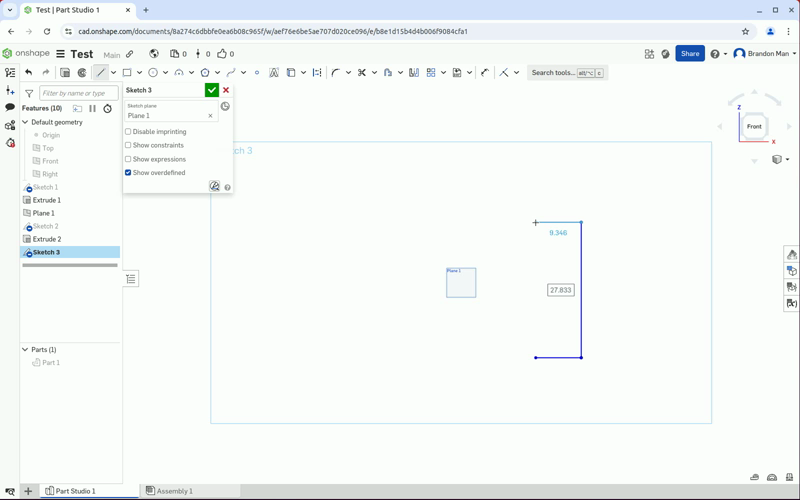
click(535, 222)
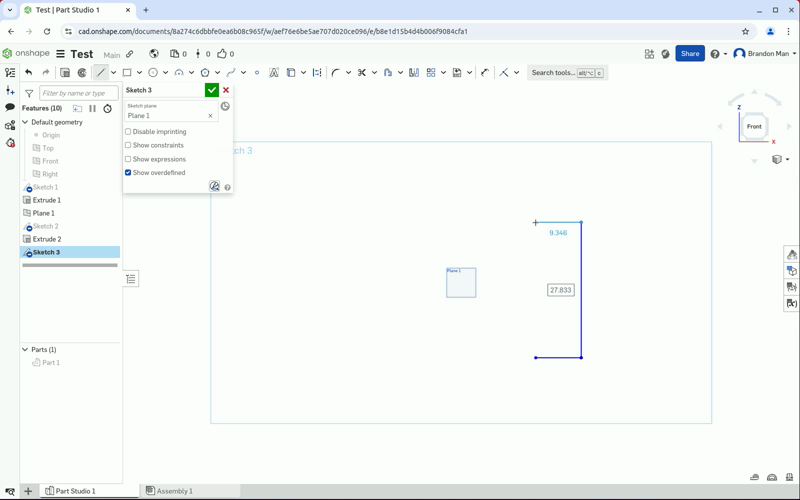
key_up(shift)
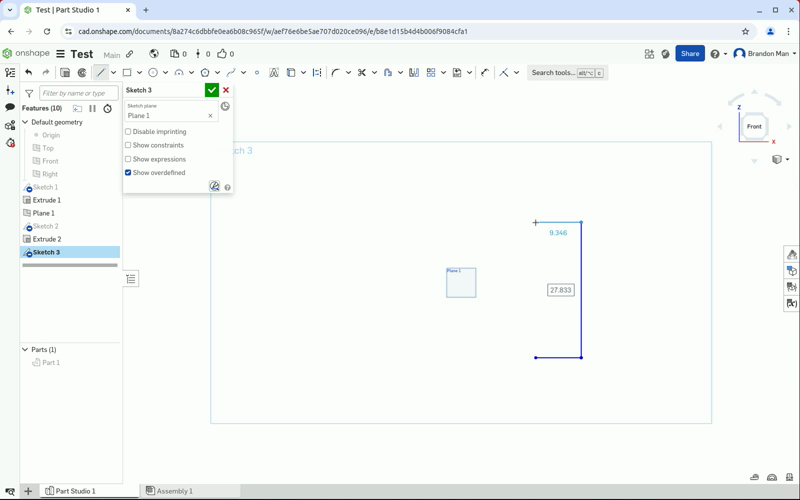
key_down(shift)
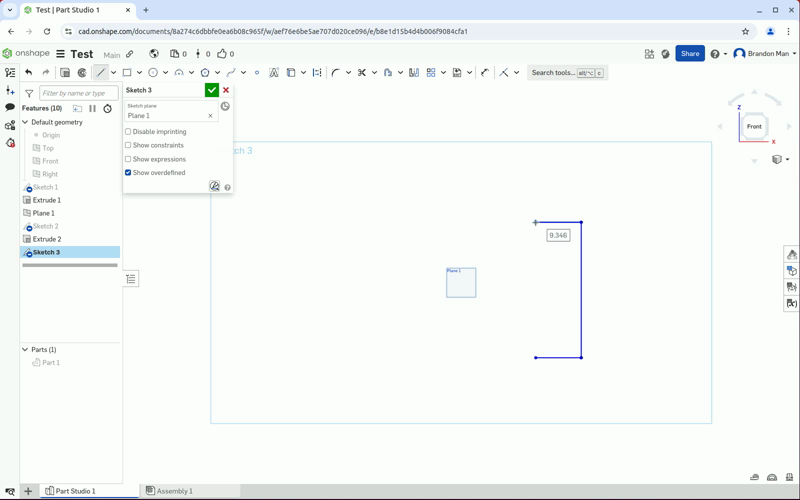
mouse_move(565, 222)
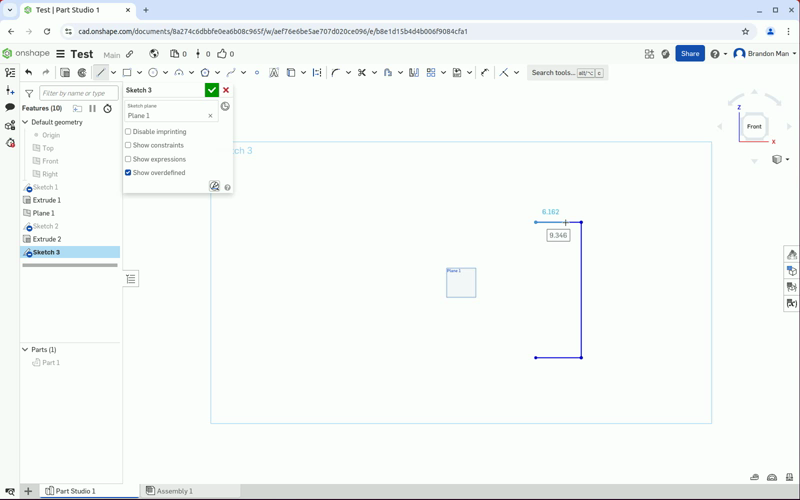
mouse_move(535, 259)
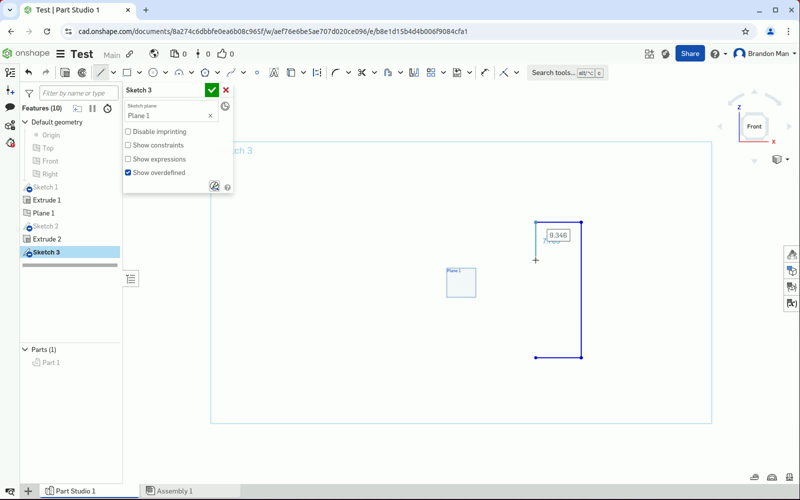
click(535, 259)
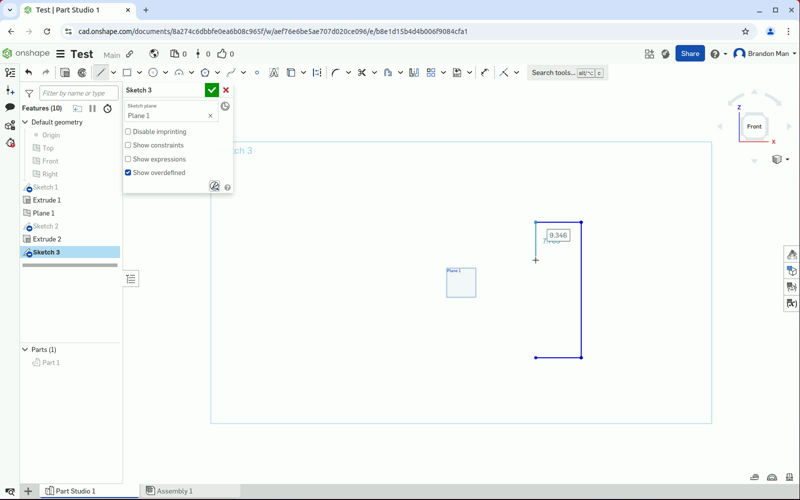
key_up(shift)
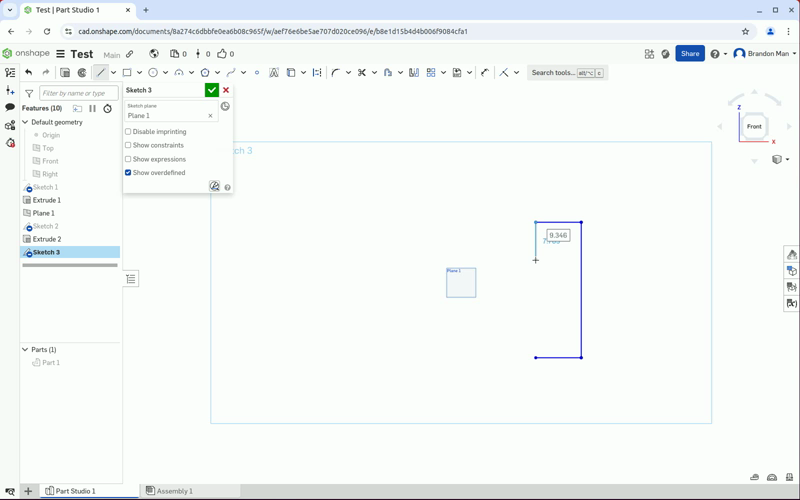
key_down(shift)
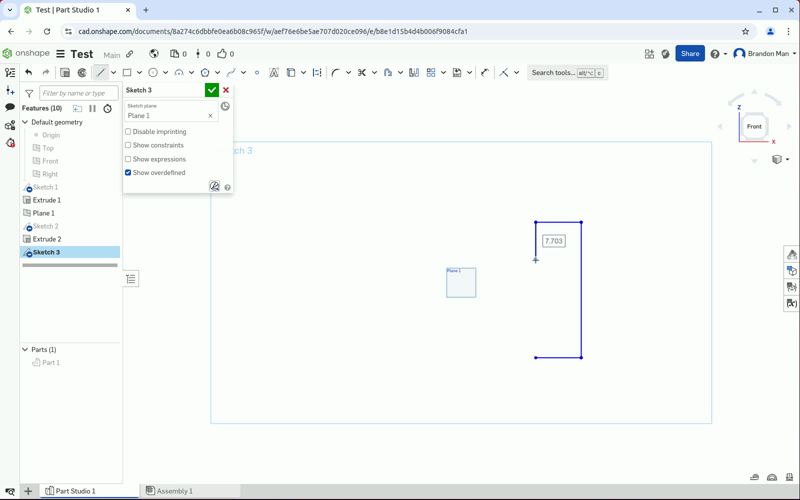
mouse_move(565, 259)
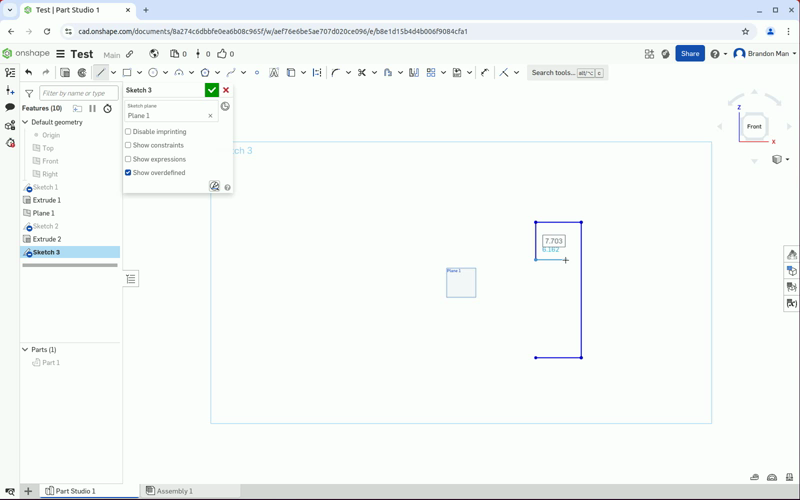
mouse_move(561, 285)
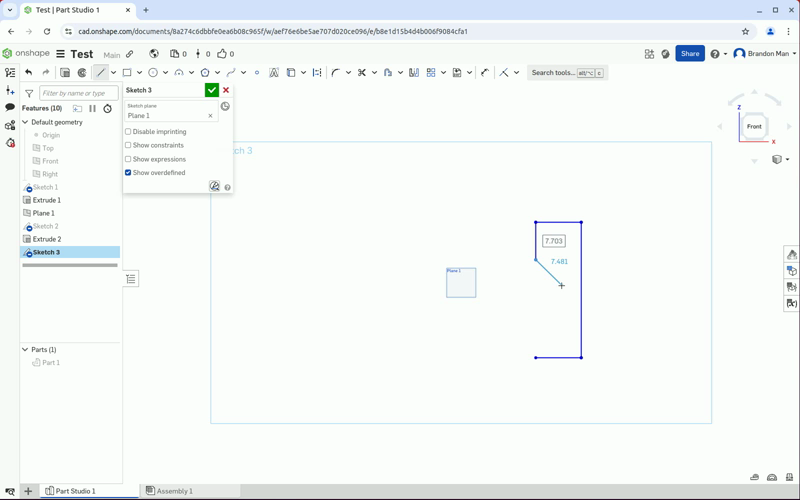
click(561, 285)
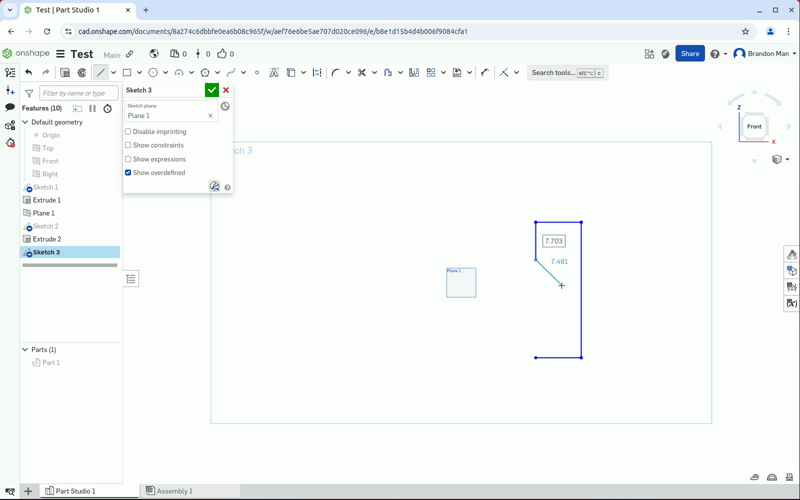
key_up(shift)
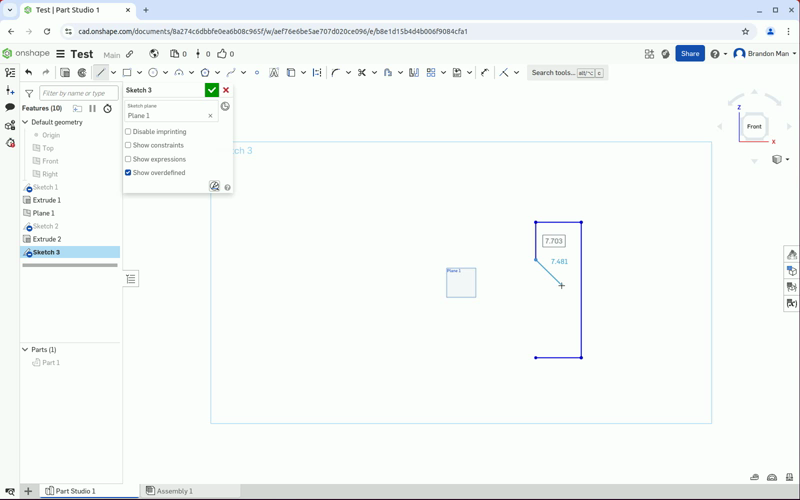
key_down(shift)
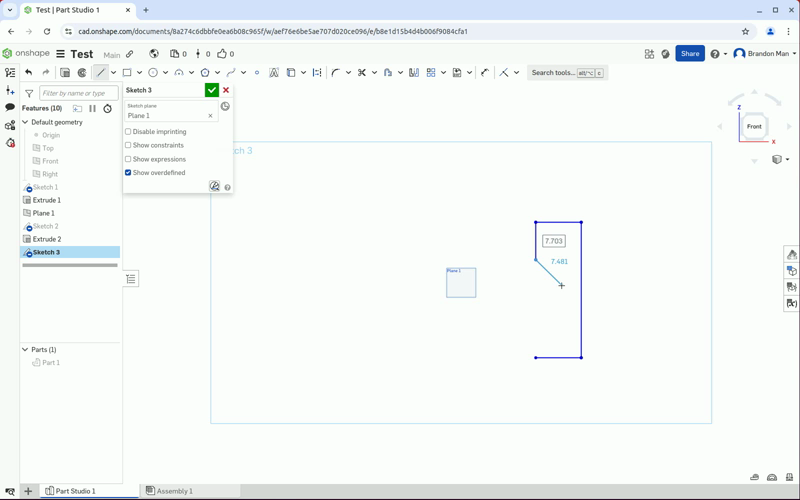
mouse_move(589, 285)
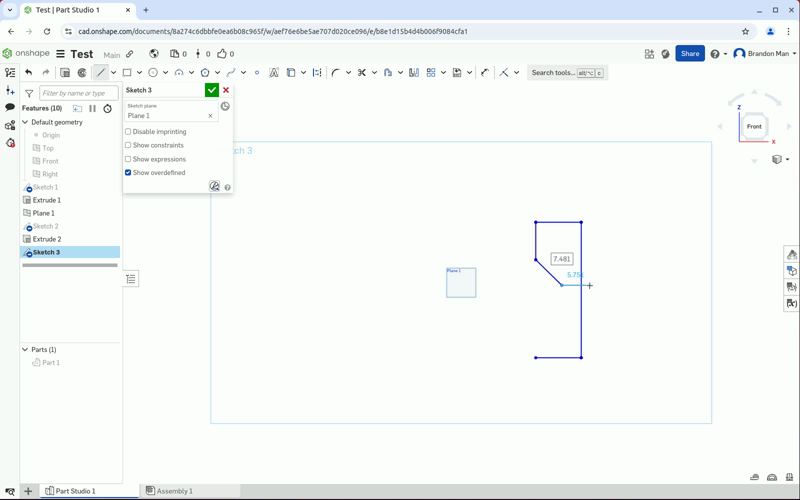
mouse_move(535, 312)
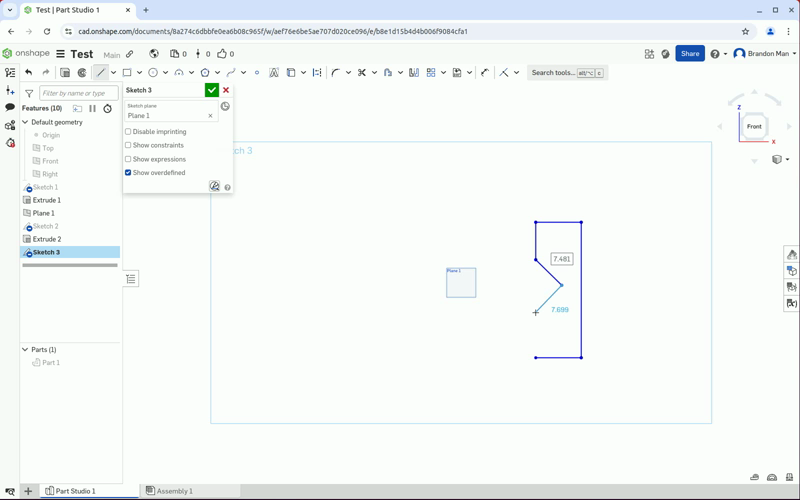
click(535, 312)
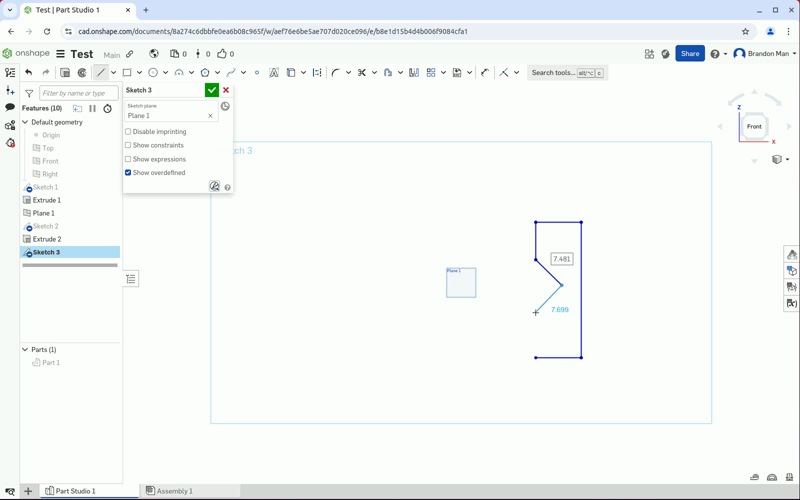
key_up(shift)
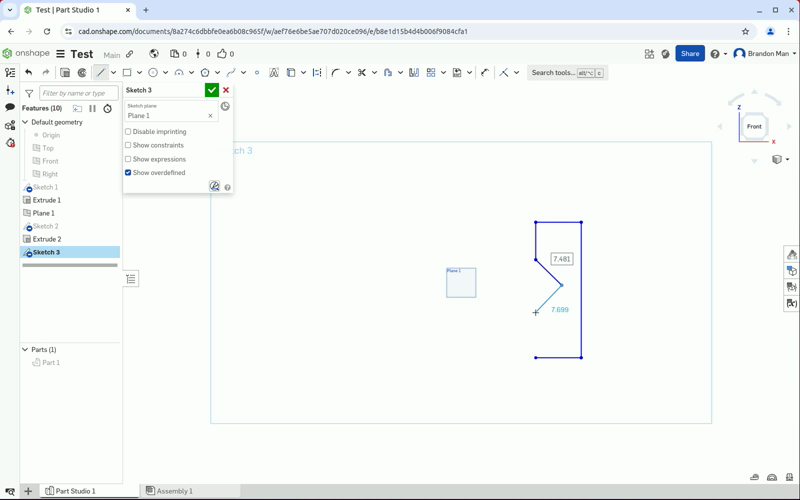
mouse_move(565, 312)
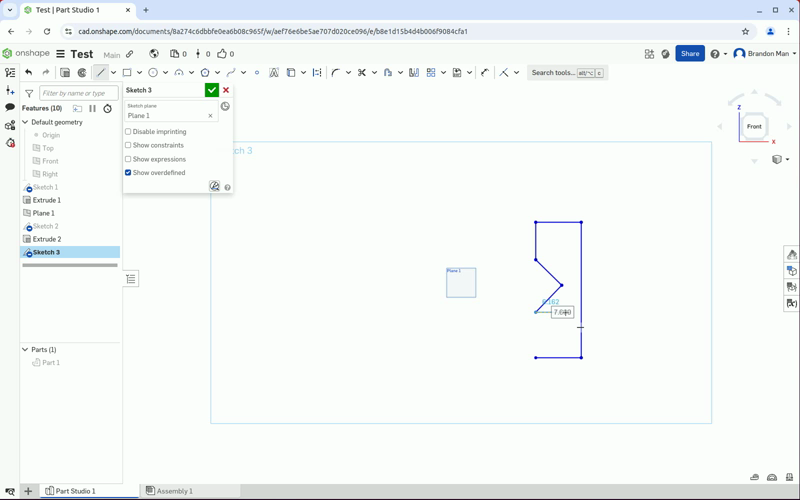
key_down(shift)
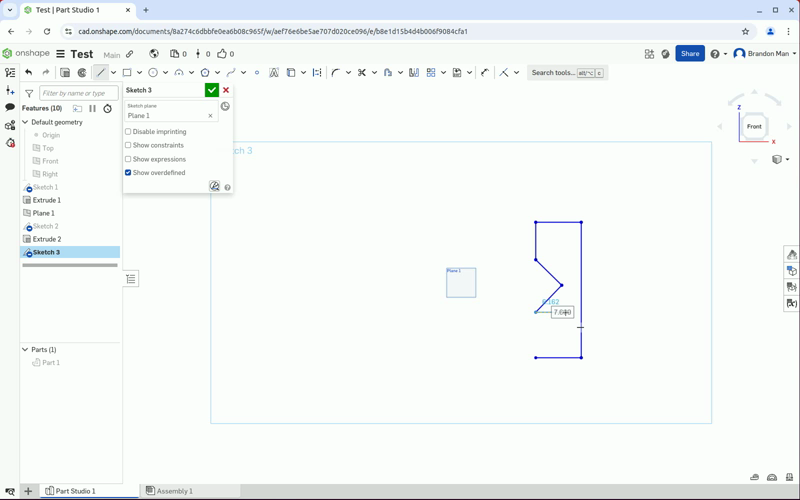
mouse_move(535, 357)
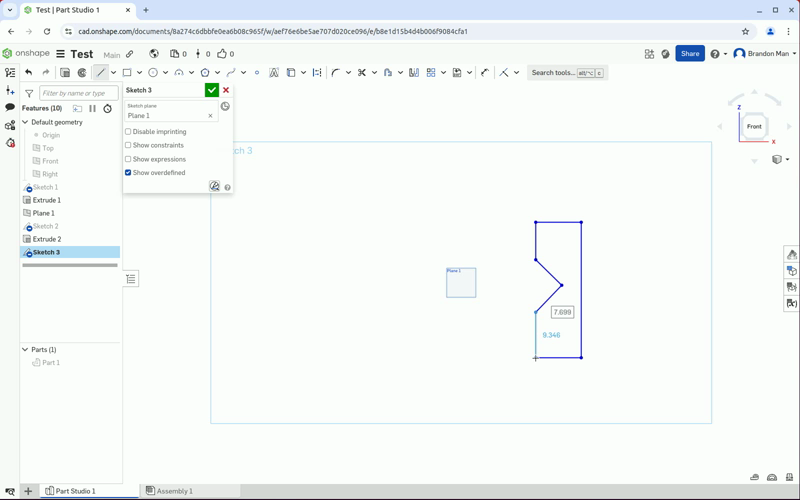
key_up(shift)
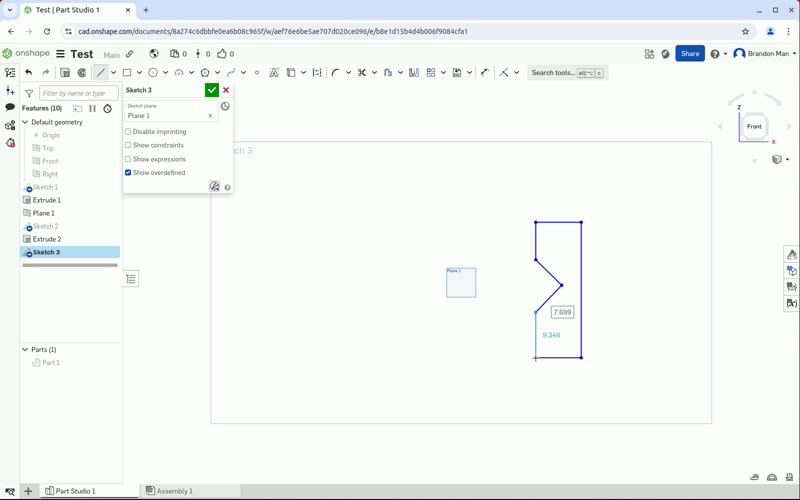
click(535, 357)
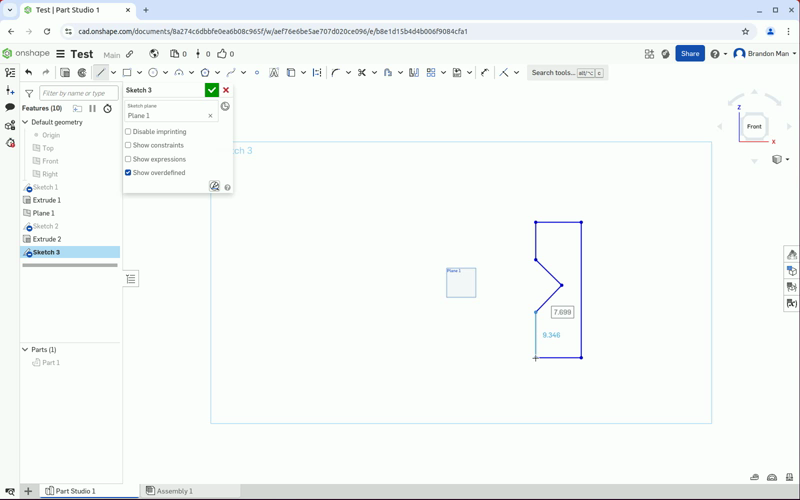
key(esc)
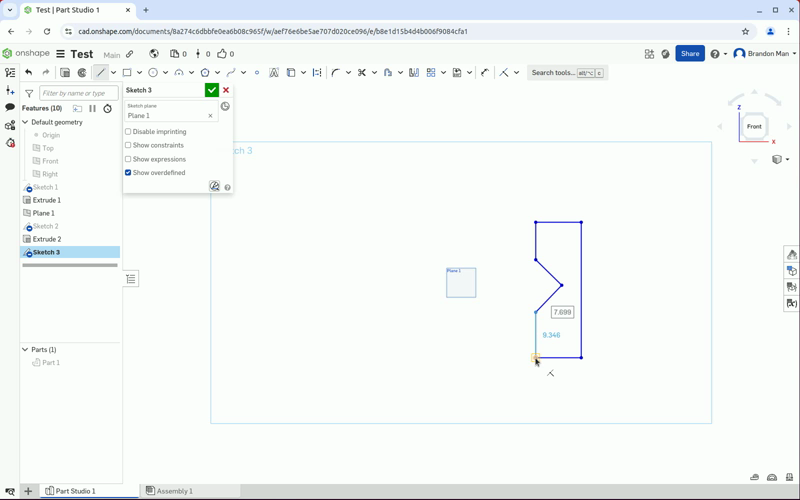
mouse_move(576, 273)
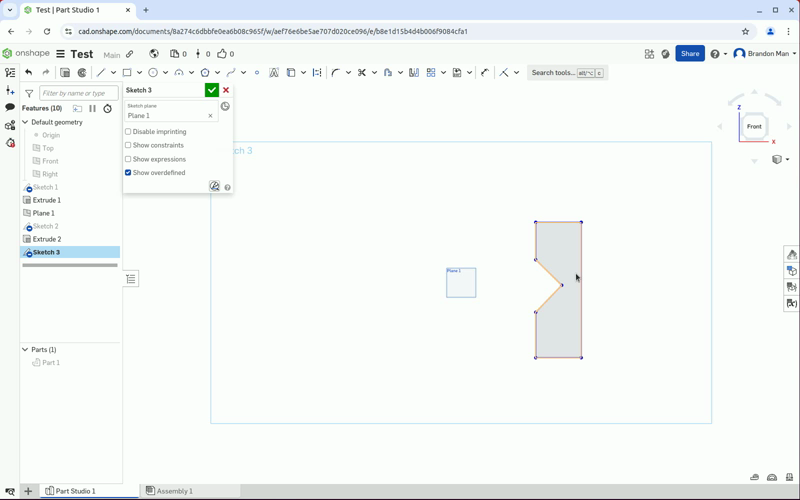
click(576, 273)
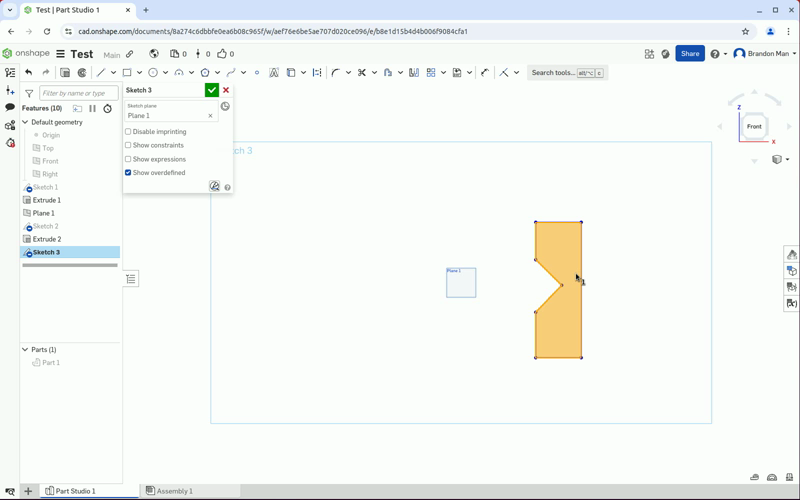
mouse_move(73, 352)
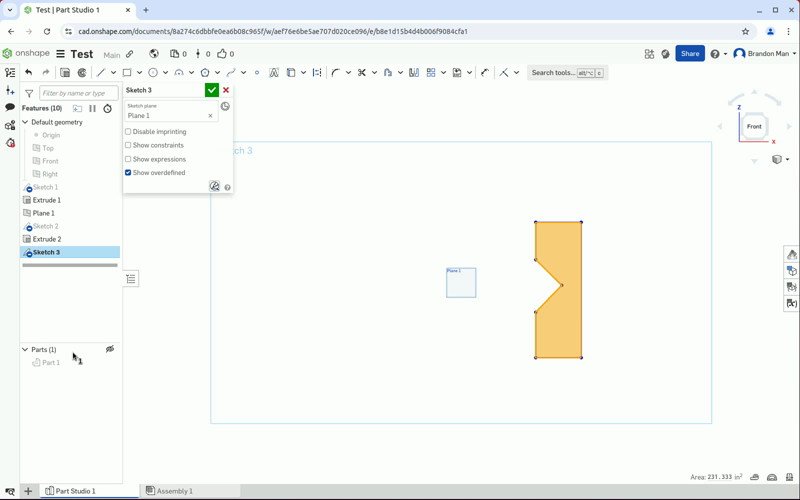
key(shift+y)
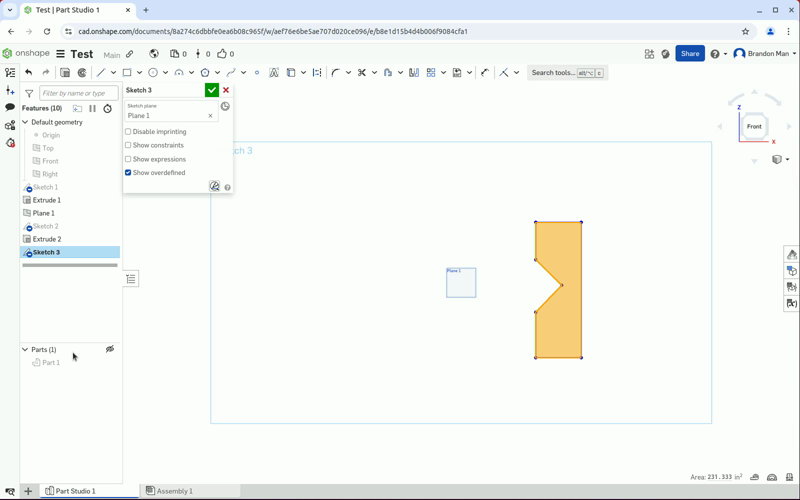
key(shift+e)
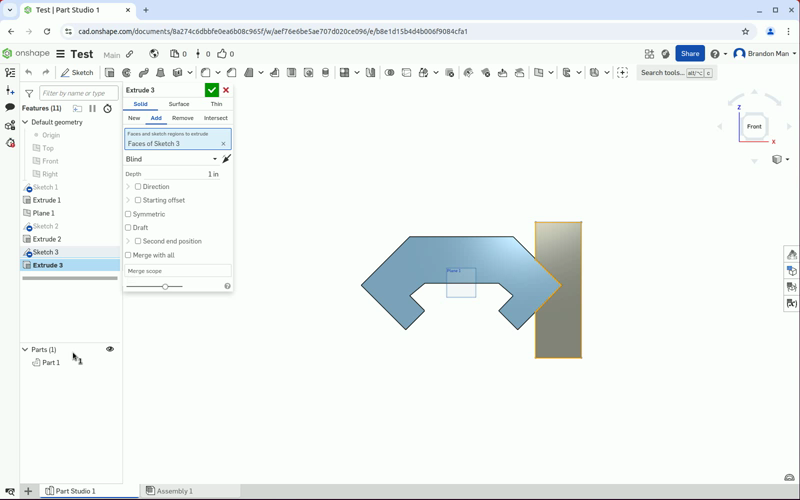
mouse_move(143, 106)
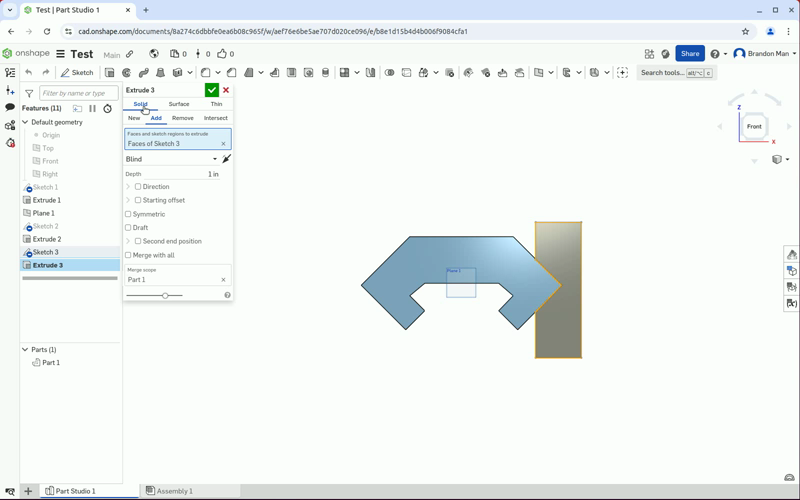
click(143, 106)
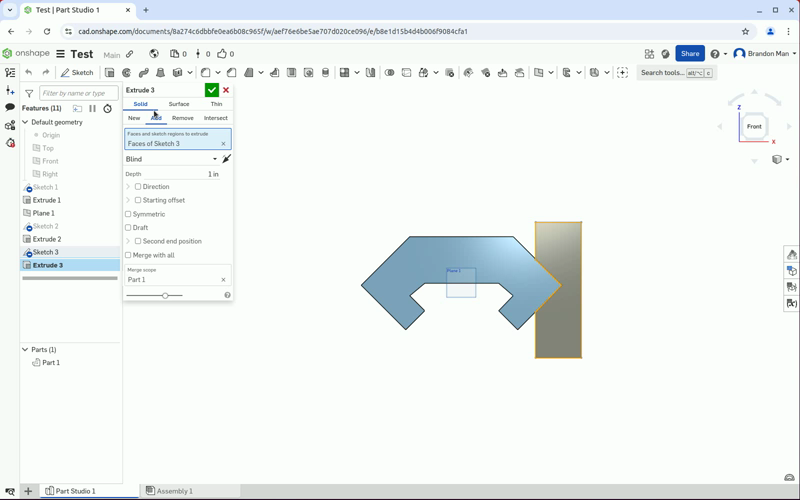
mouse_move(186, 120)
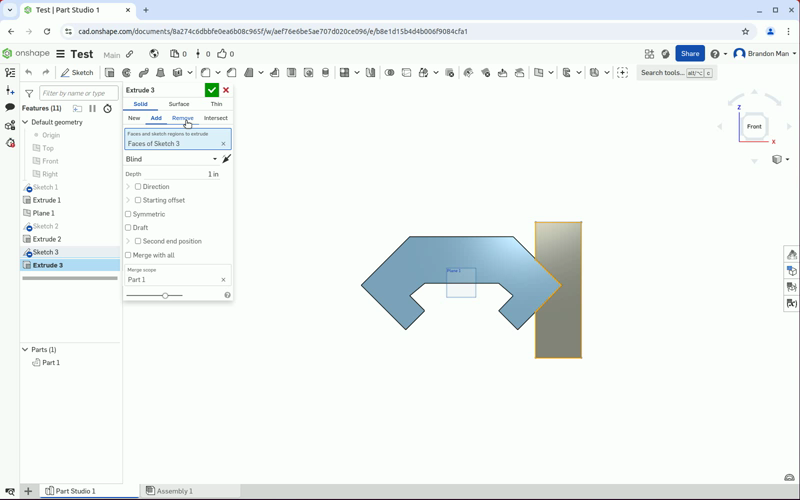
click(186, 120)
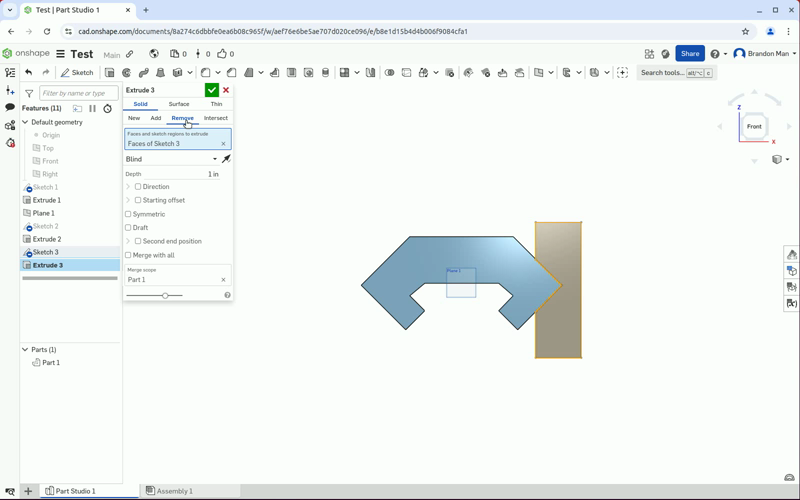
key(tab, 4)
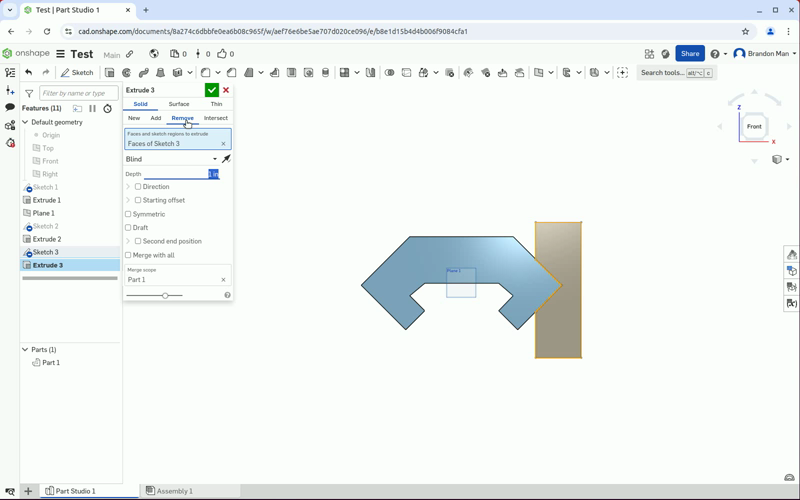
text(23.108)
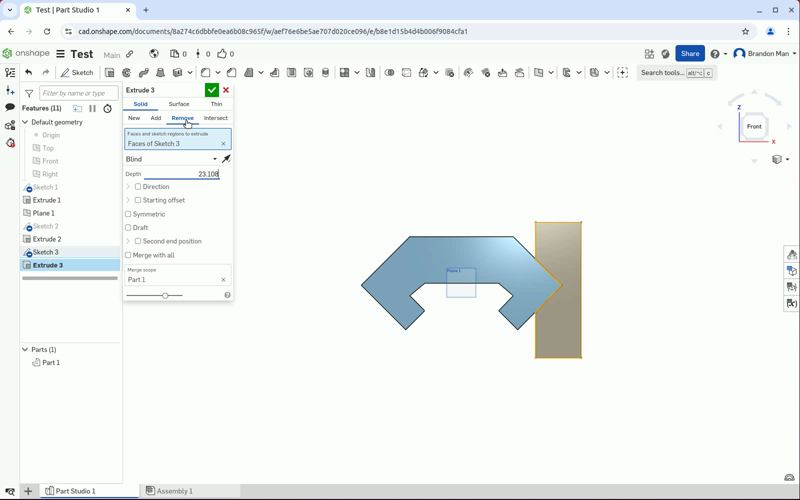
key(tab, 6)
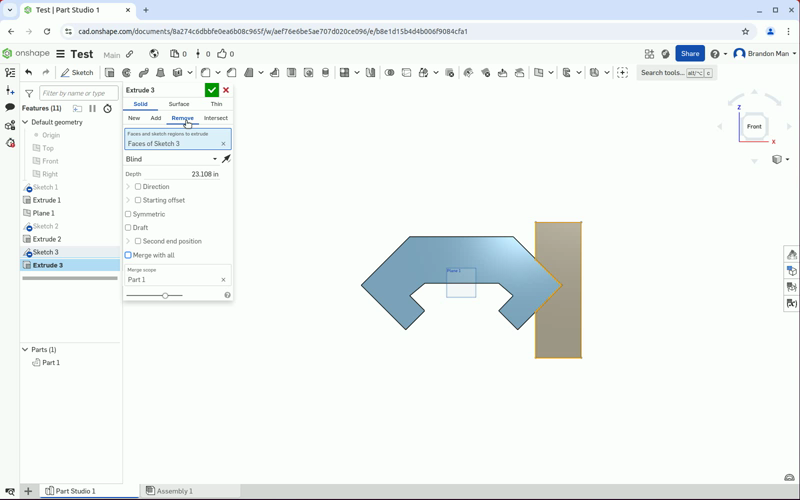
key(space)
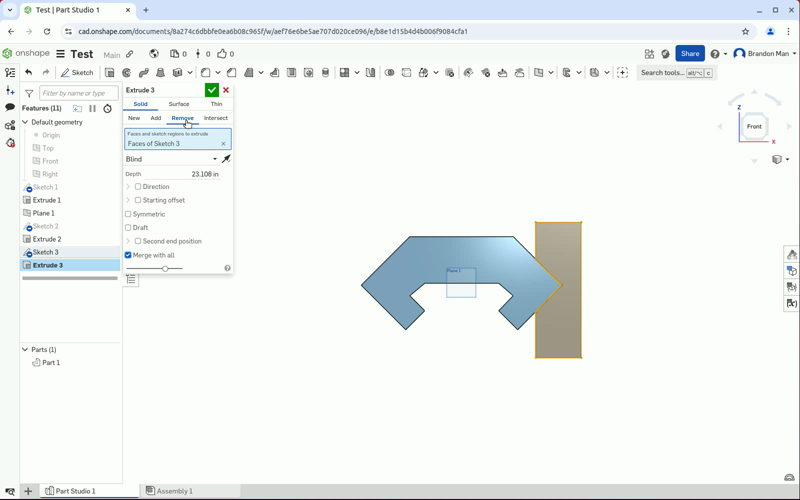
key(enter)
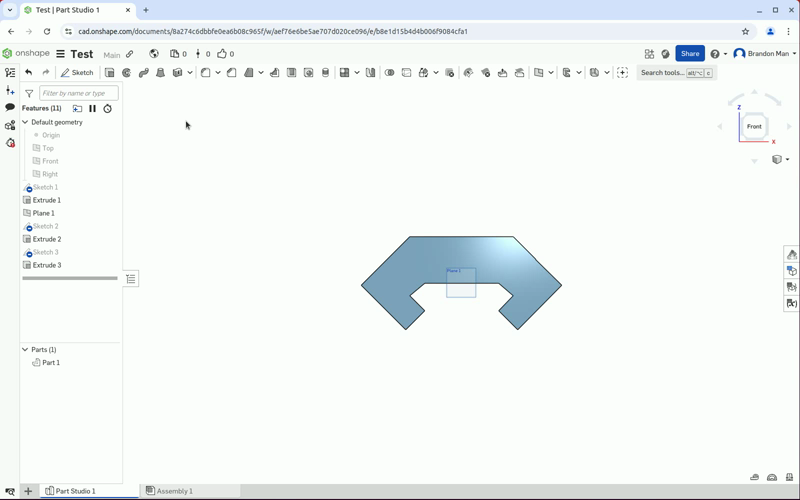
key(shift+h)
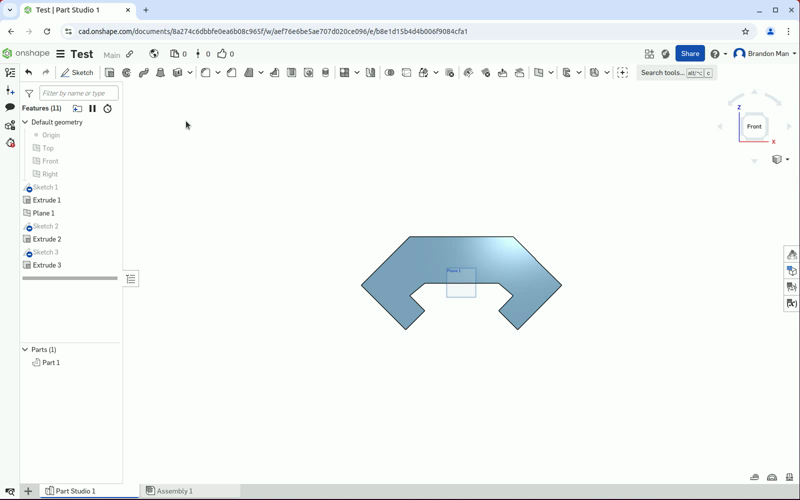
key(shift+h)
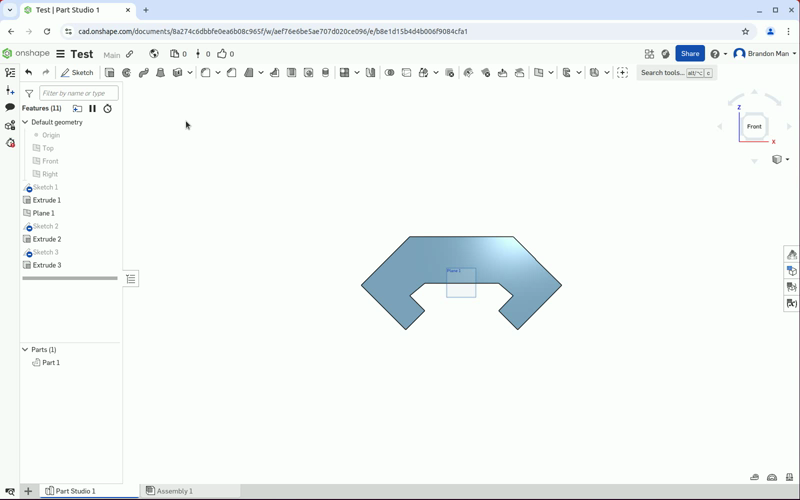
mouse_move(73, 189)
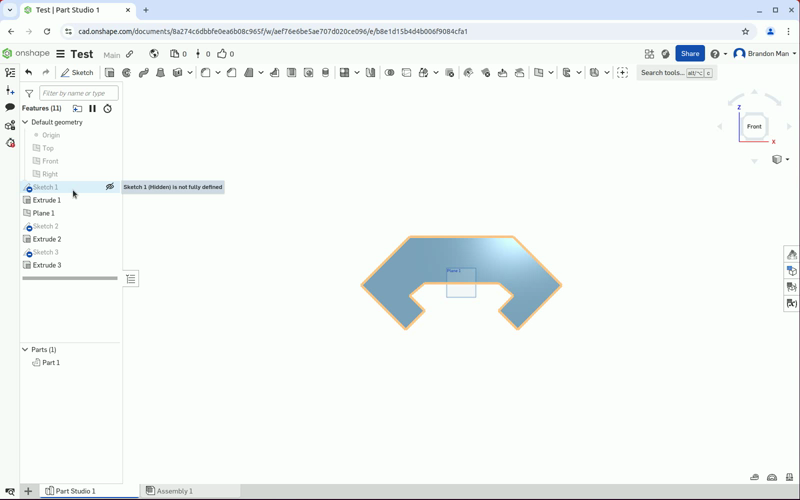
click(73, 189)
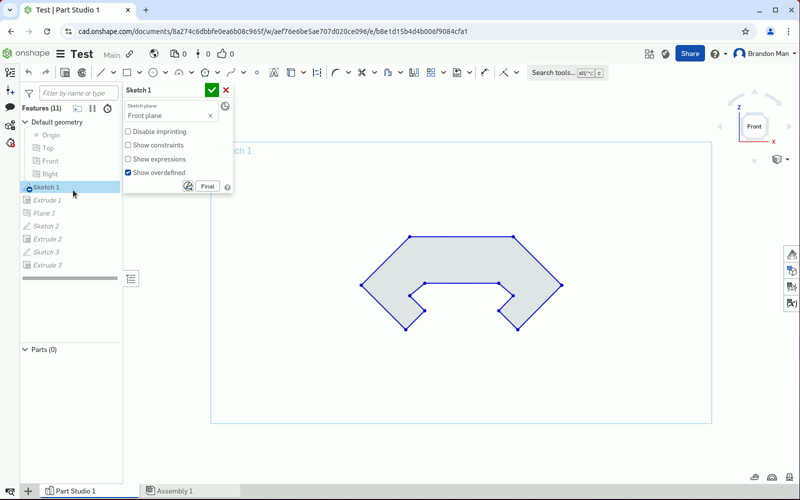
mouse_move(229, 92)
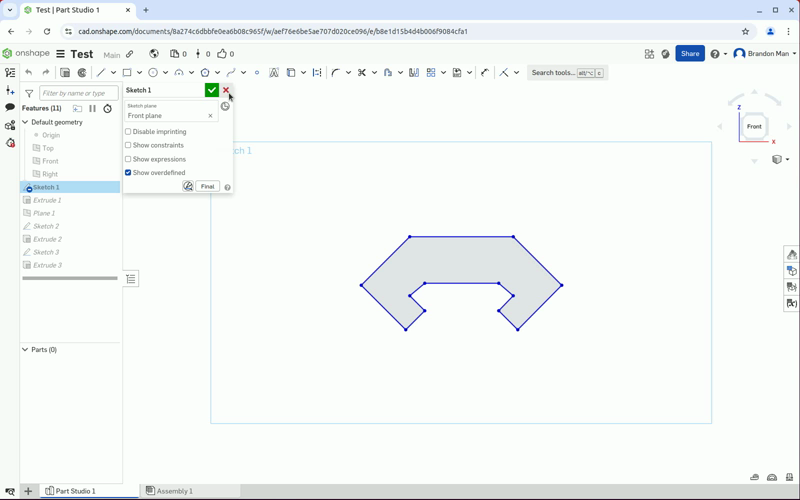
click(229, 92)
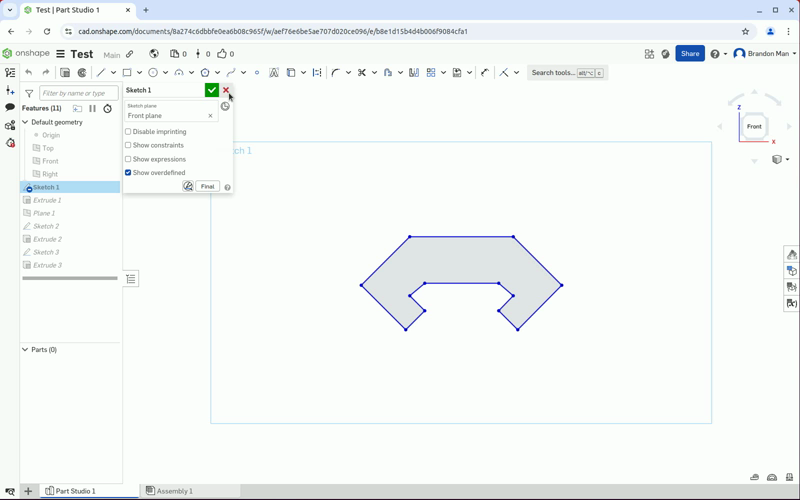
key(shift+s)
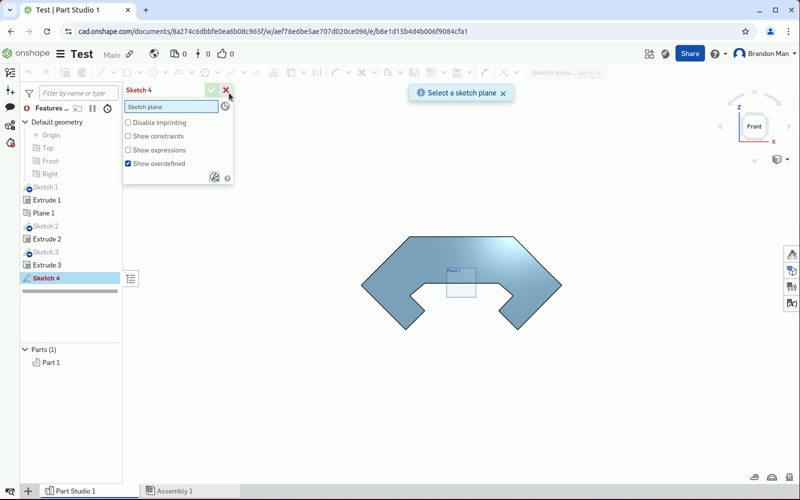
mouse_move(73, 215)
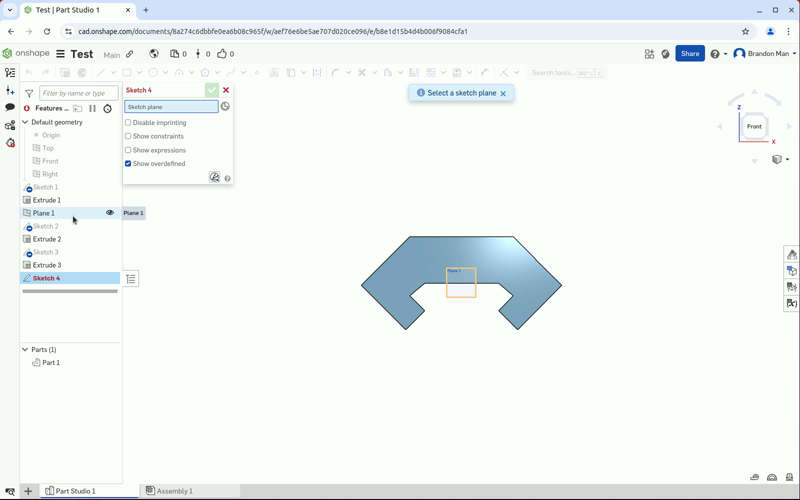
click(73, 215)
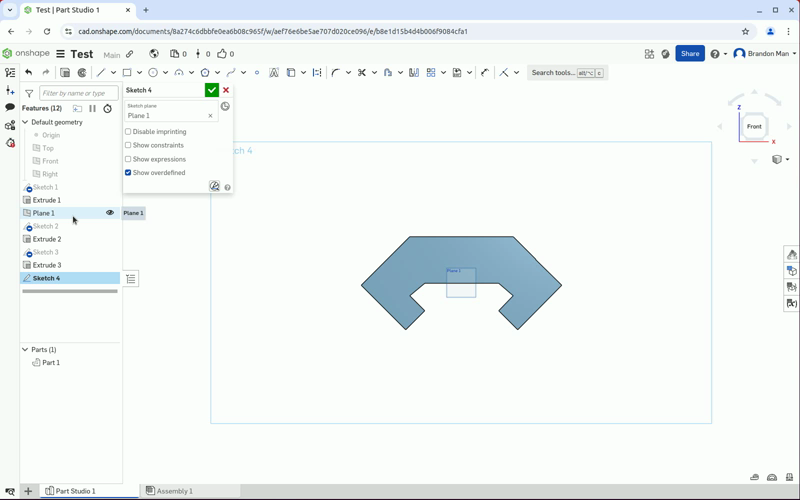
mouse_move(73, 352)
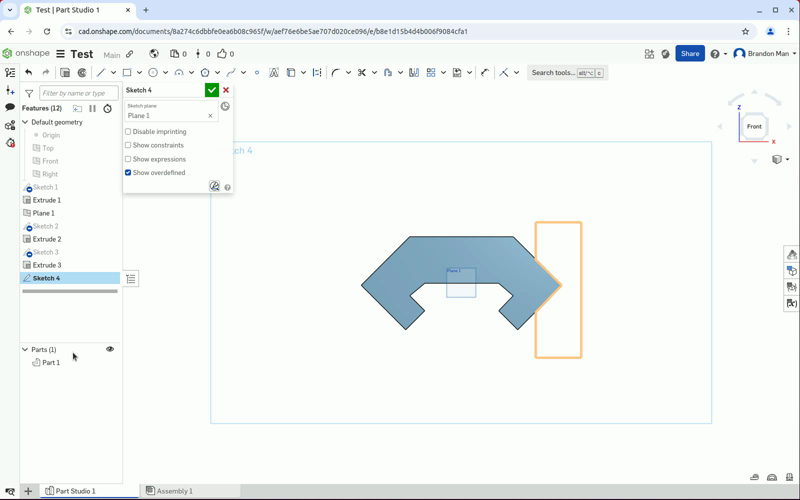
key(y)
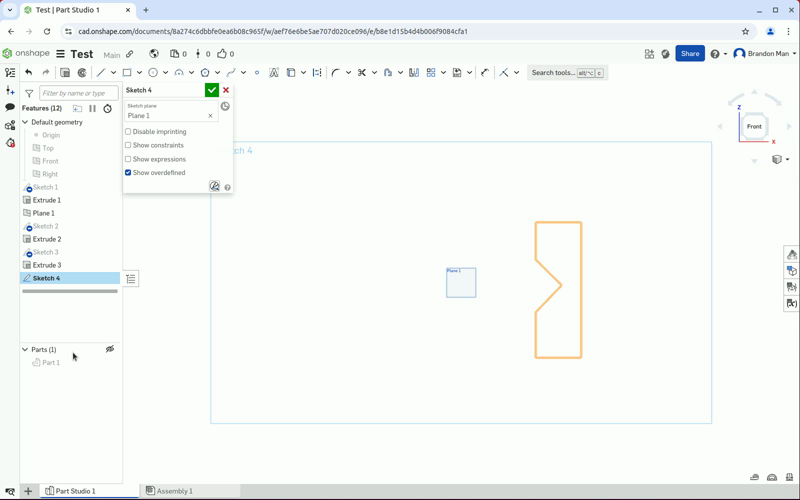
key(l)
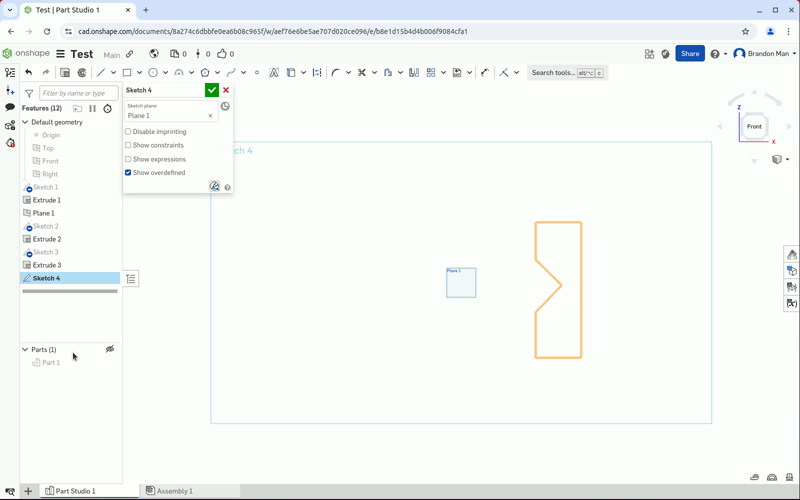
key_down(shift)
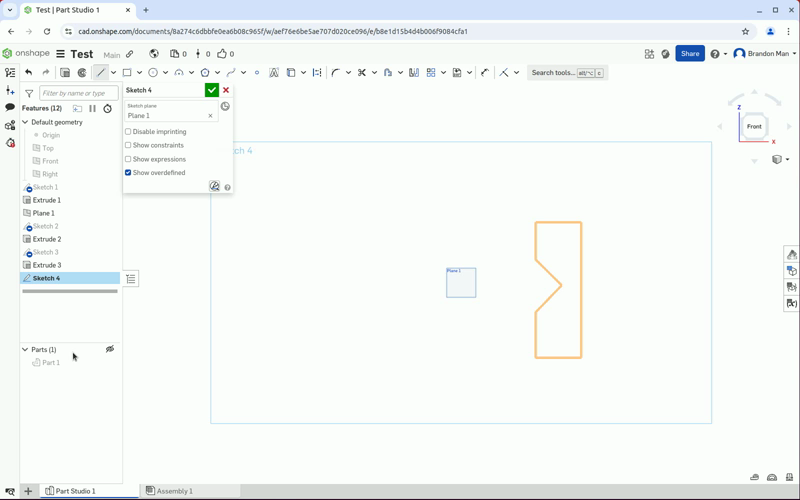
mouse_move(361, 285)
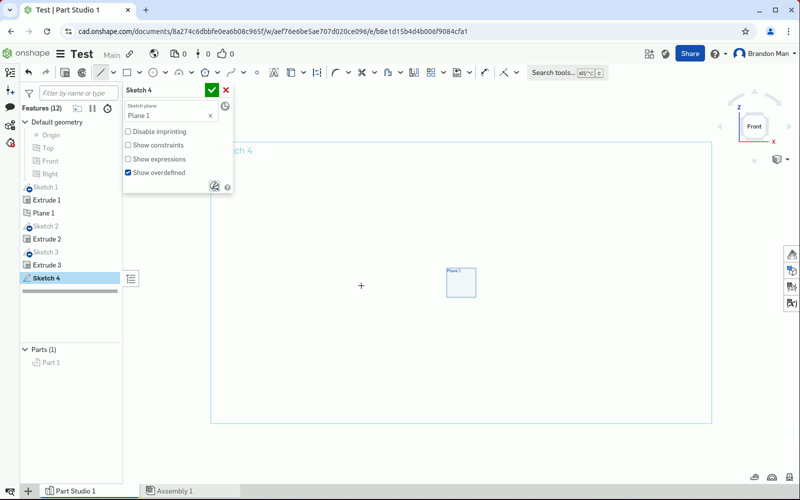
click(361, 285)
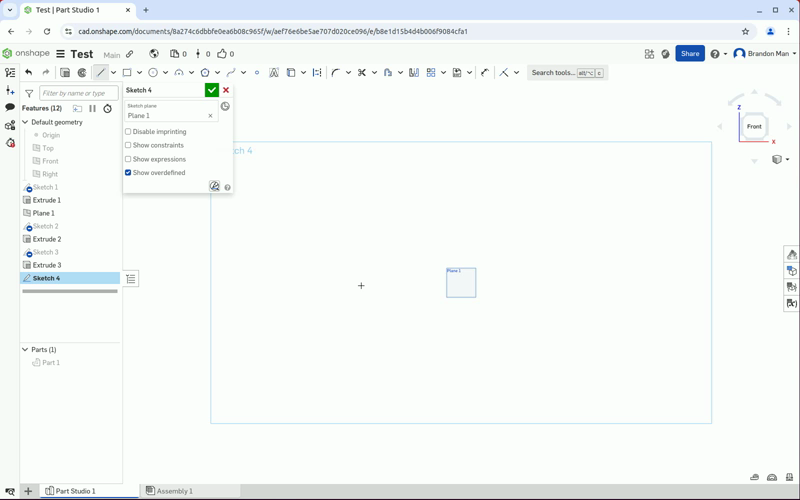
key_up(shift)
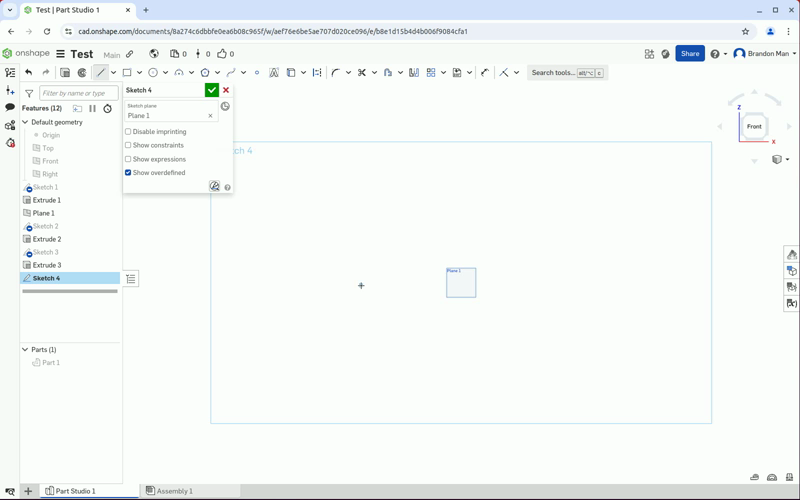
key_down(shift)
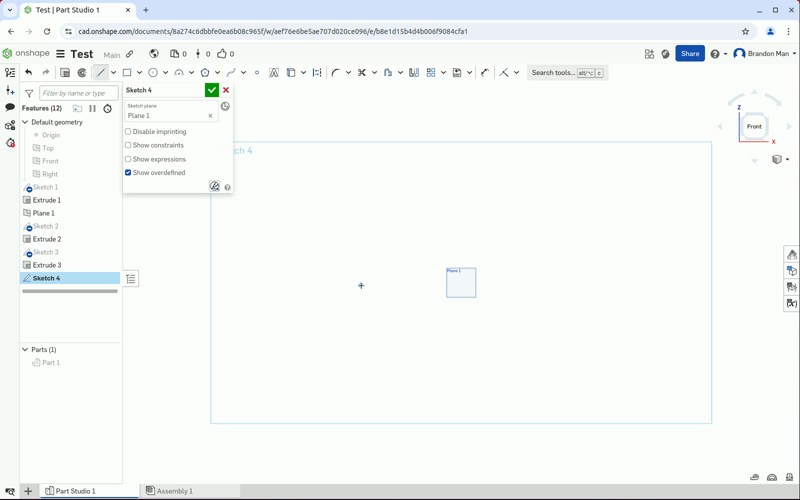
mouse_move(391, 285)
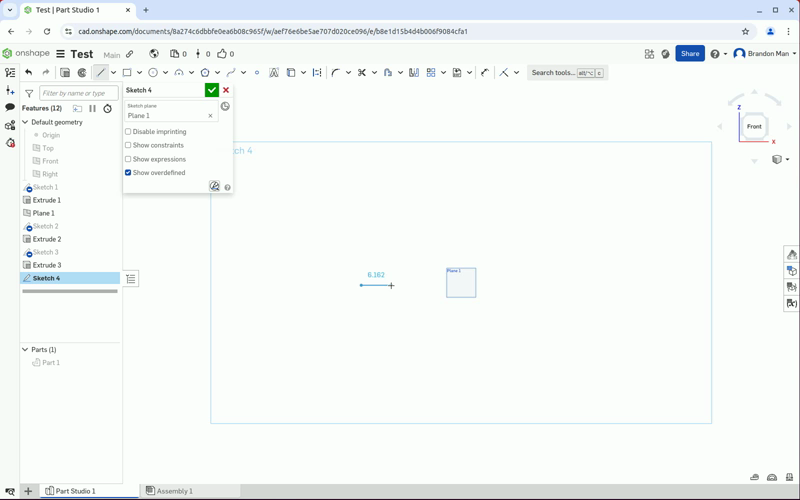
mouse_move(389, 313)
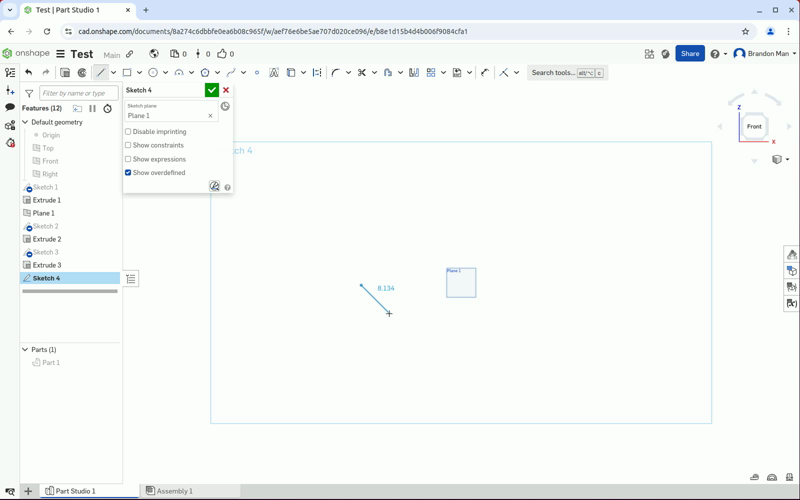
click(389, 313)
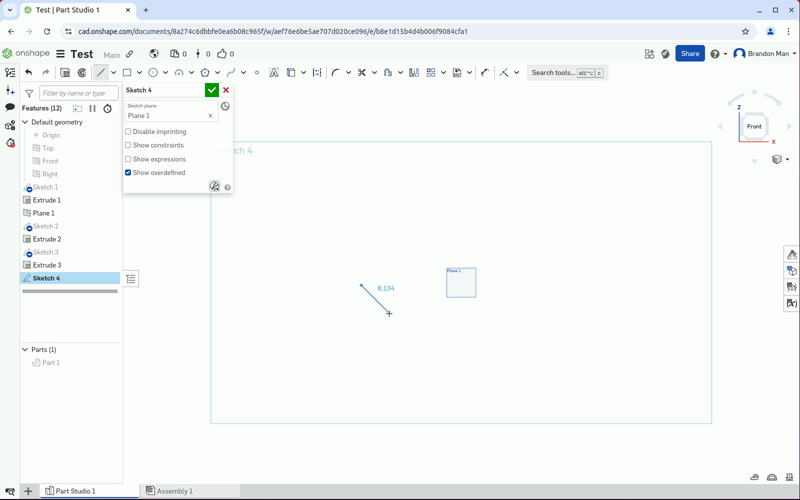
key_up(shift)
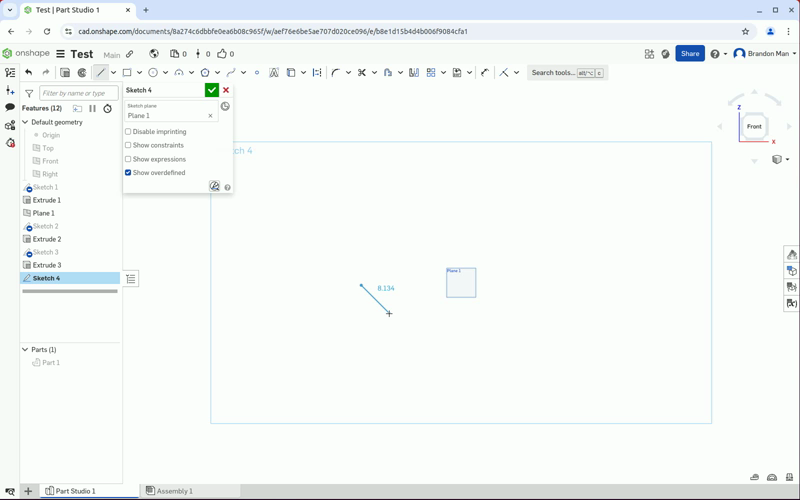
key_down(shift)
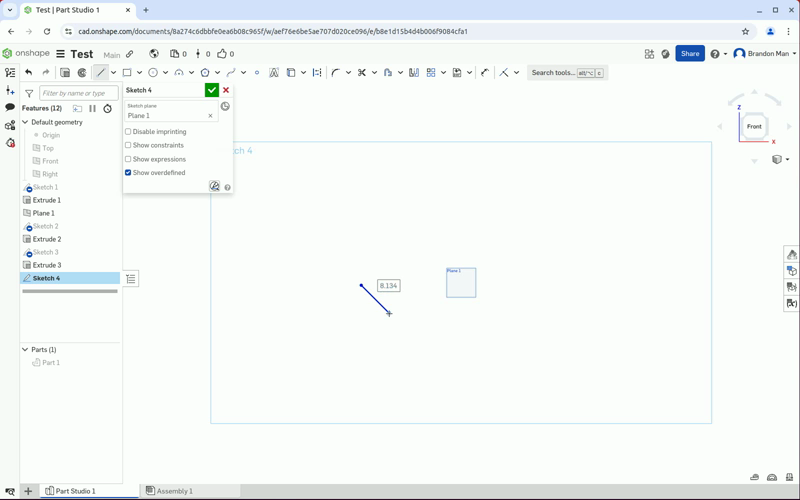
mouse_move(419, 313)
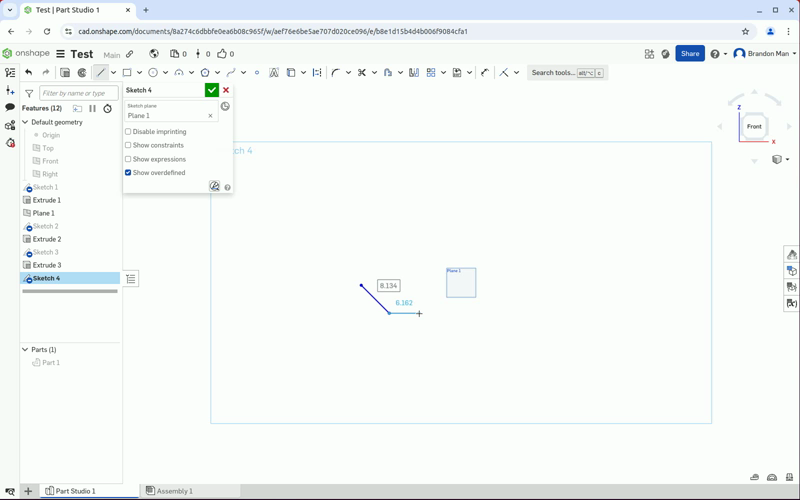
mouse_move(389, 257)
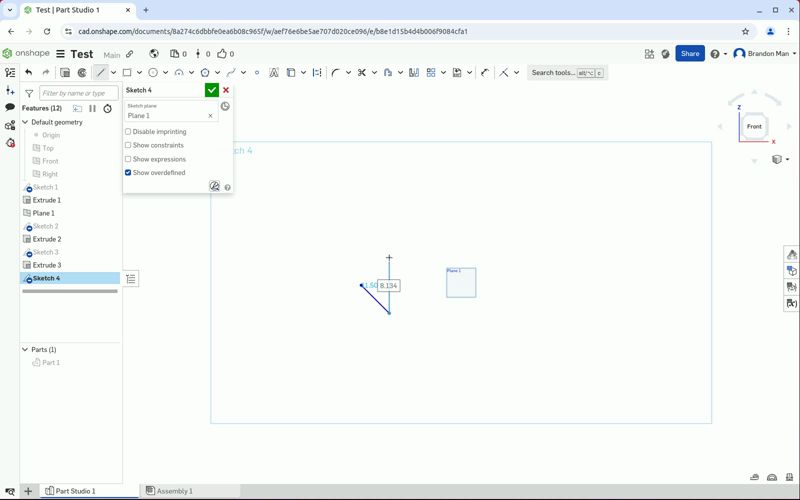
click(389, 257)
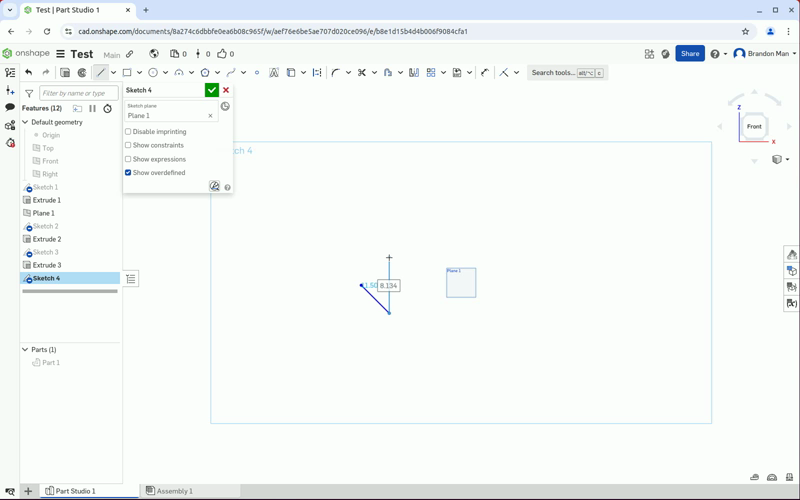
key_up(shift)
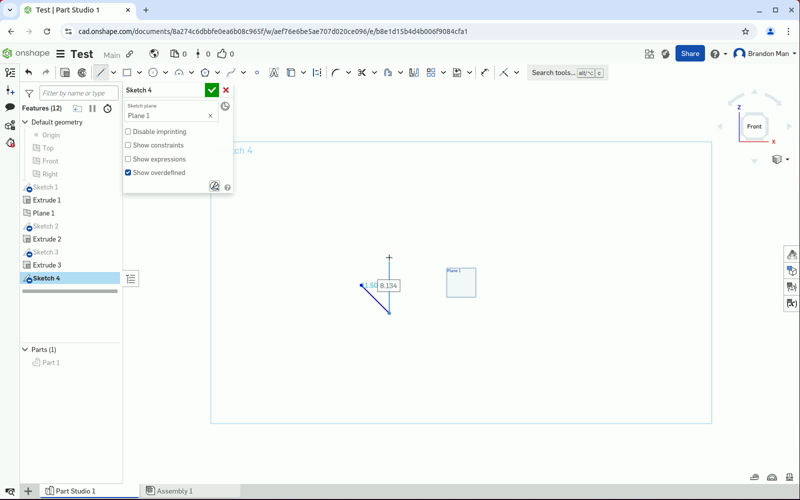
mouse_move(419, 257)
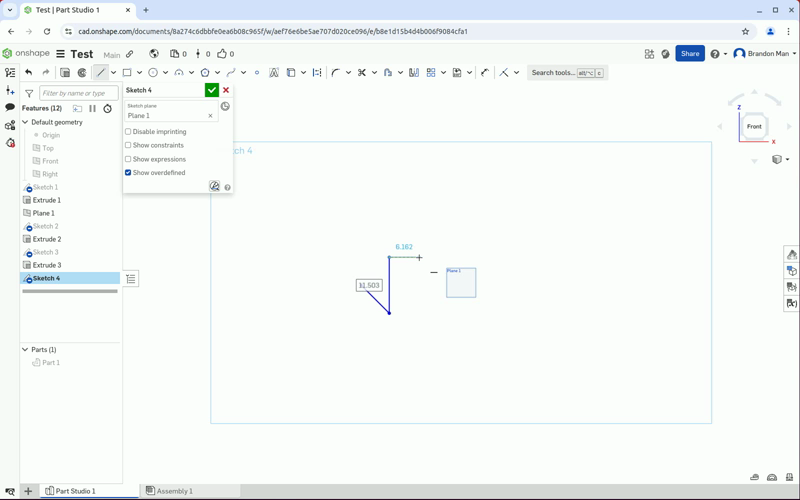
key_down(shift)
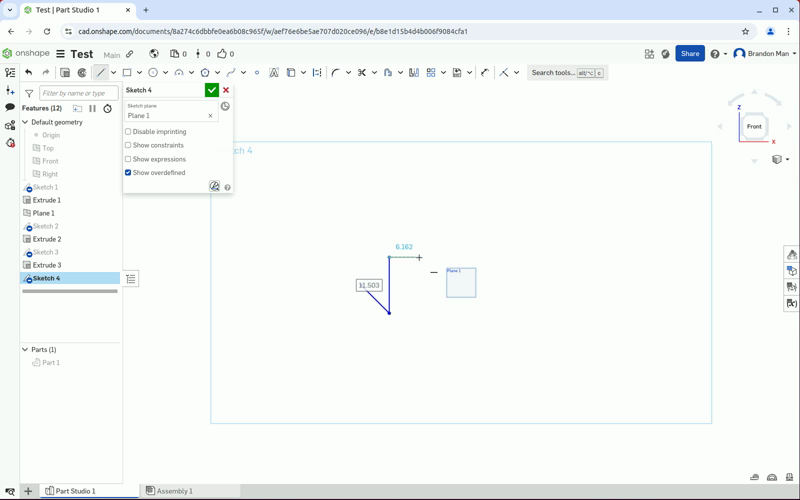
mouse_move(361, 285)
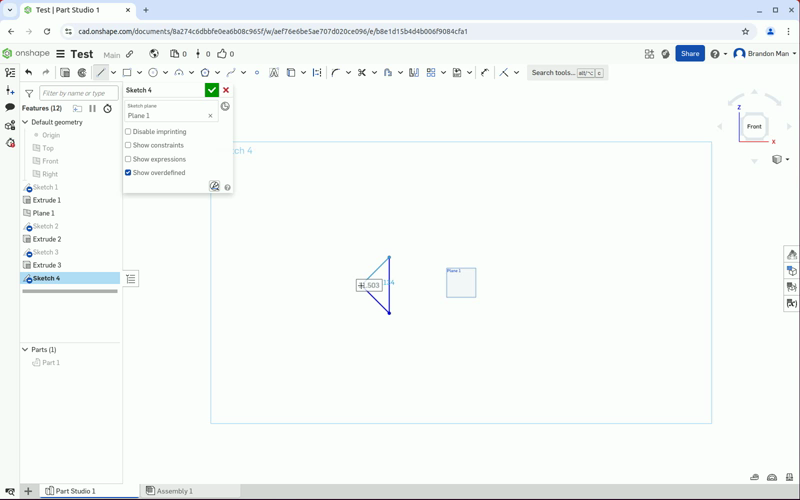
key_up(shift)
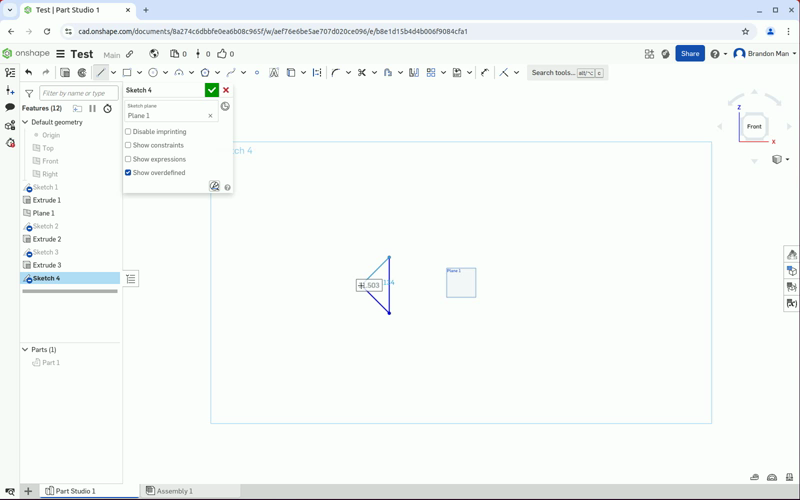
click(361, 285)
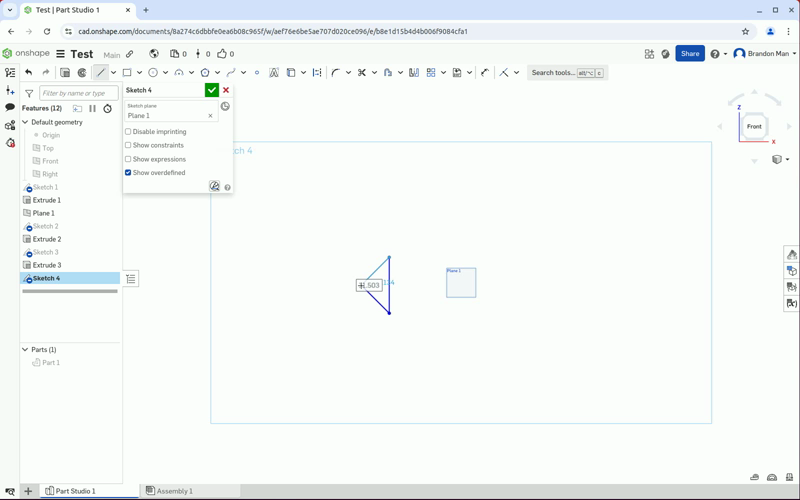
key(esc)
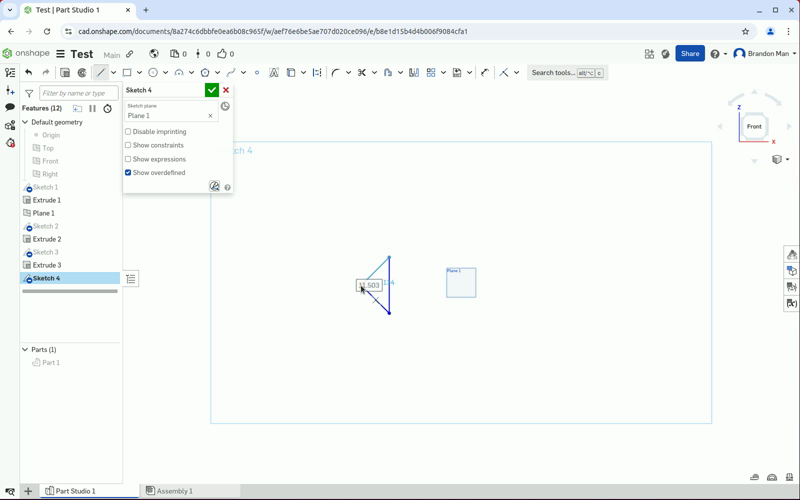
mouse_move(381, 287)
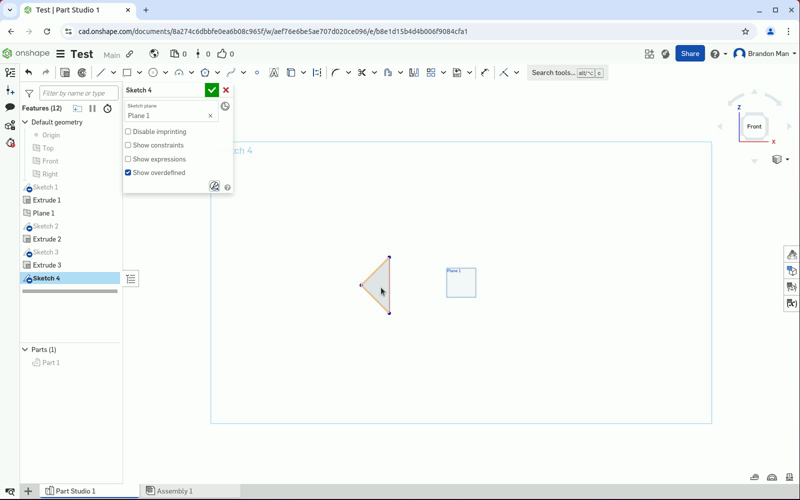
scroll(6)
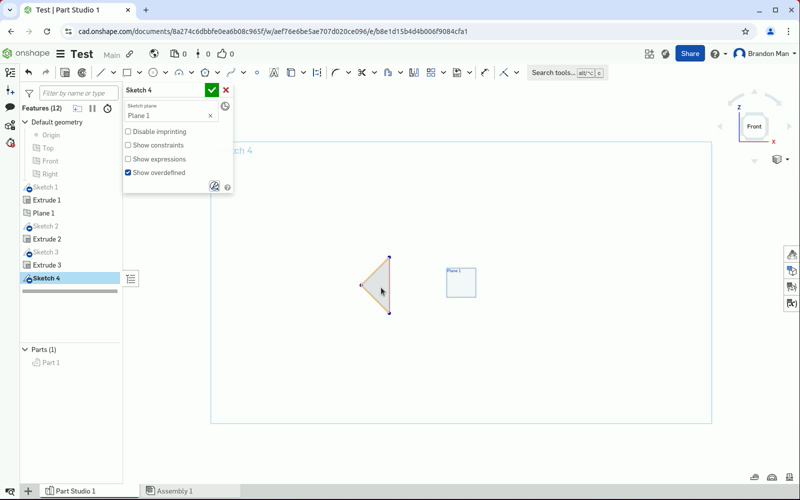
scroll(6)
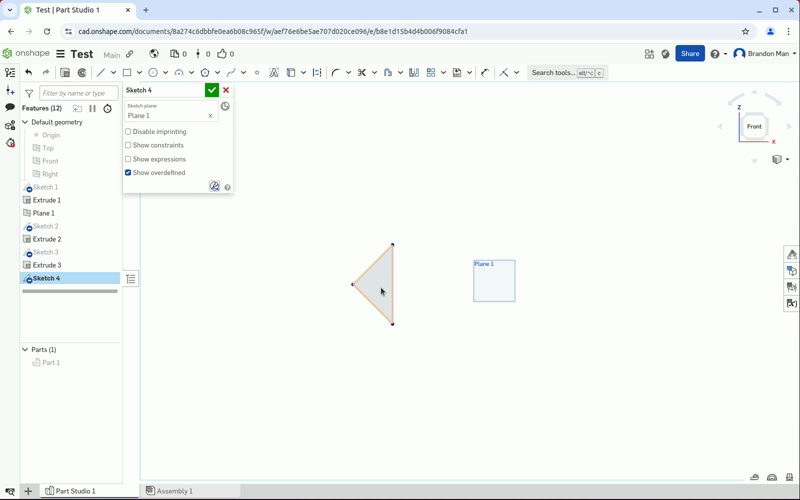
scroll(6)
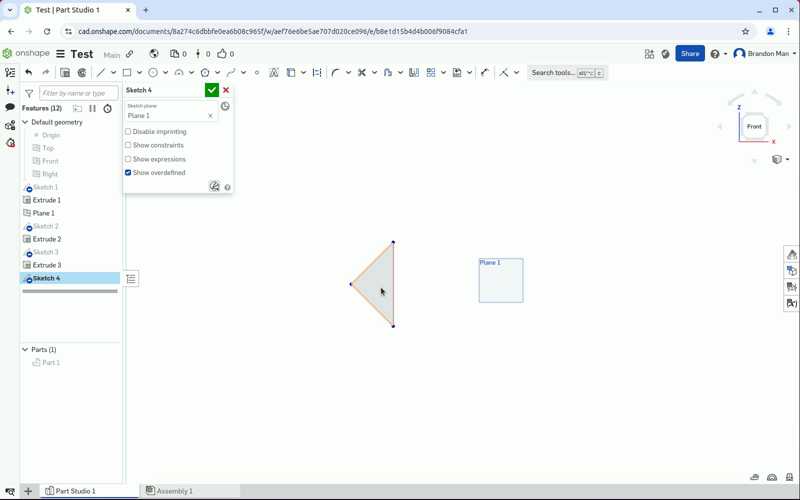
scroll(6)
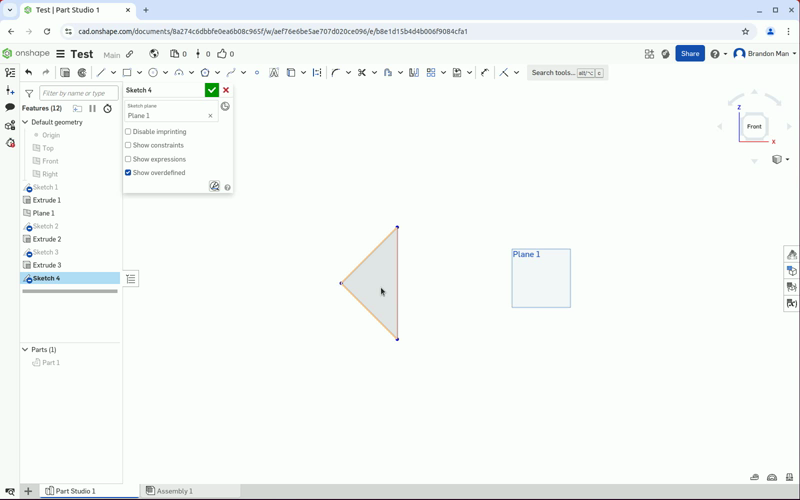
scroll(6)
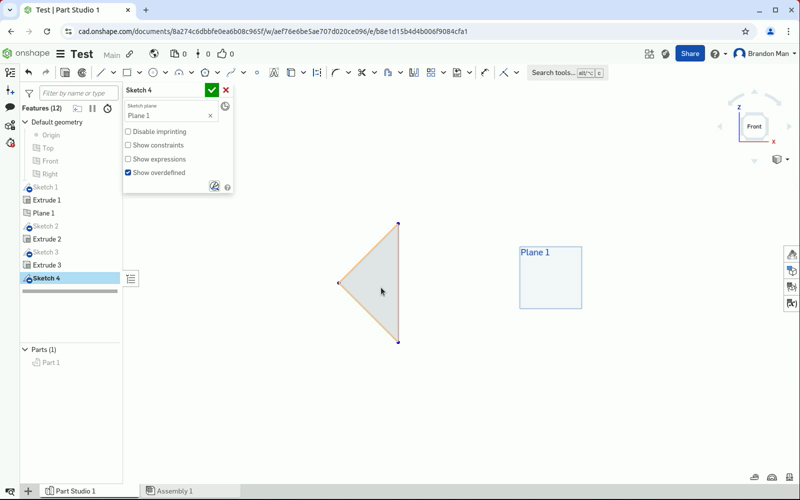
scroll(6)
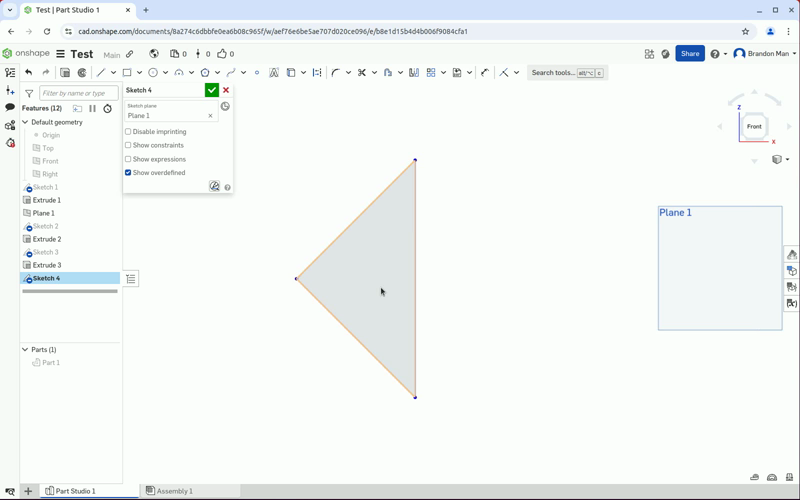
scroll(6)
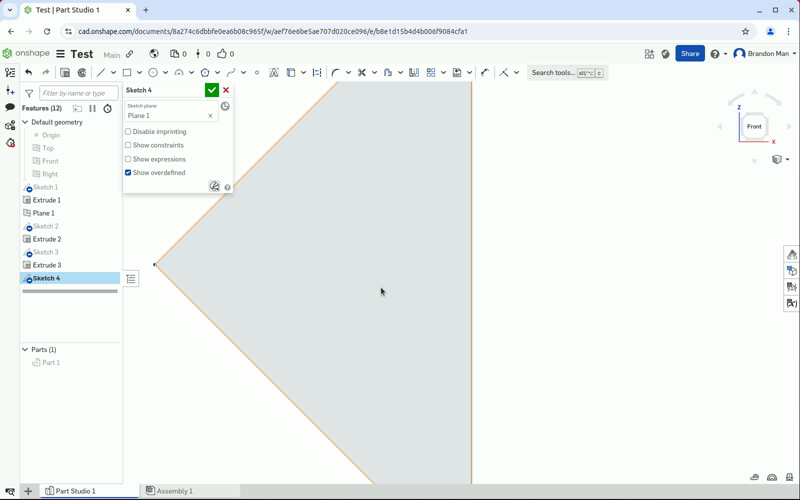
click(381, 287)
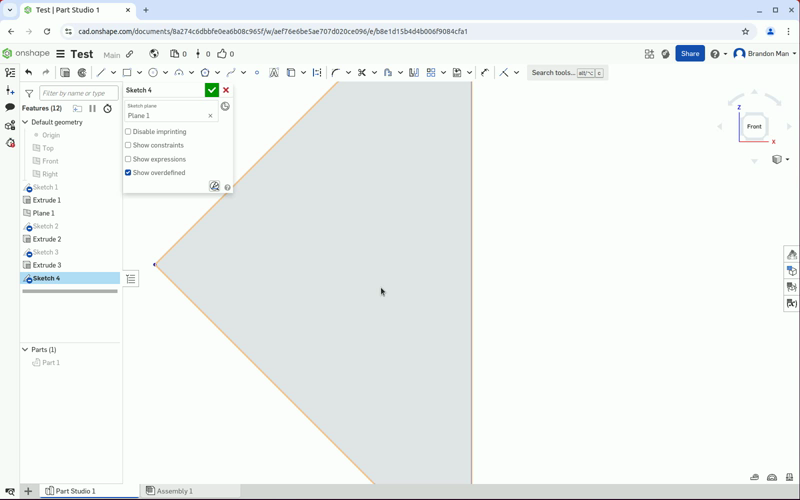
scroll(-6)
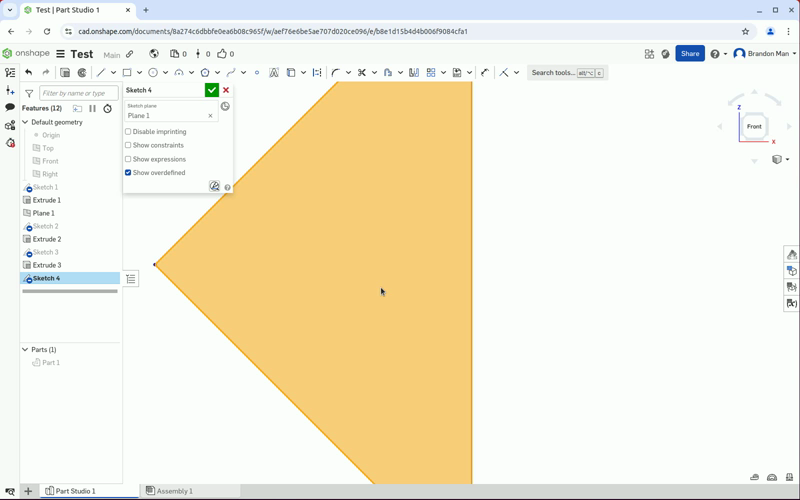
scroll(-6)
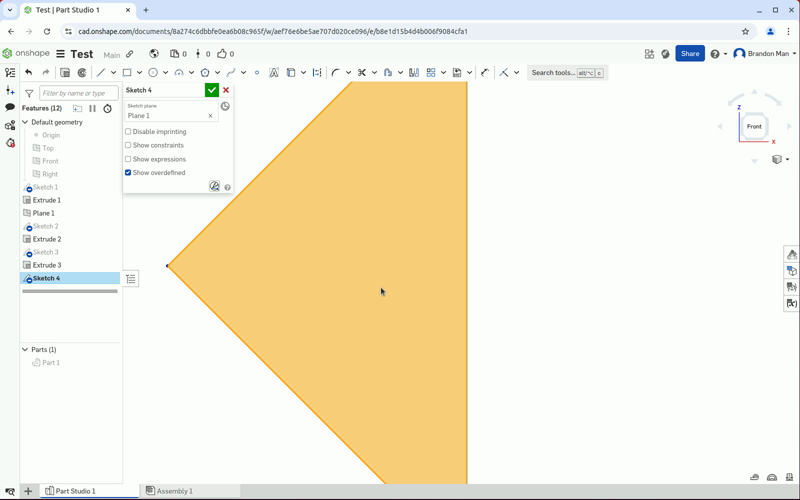
scroll(-6)
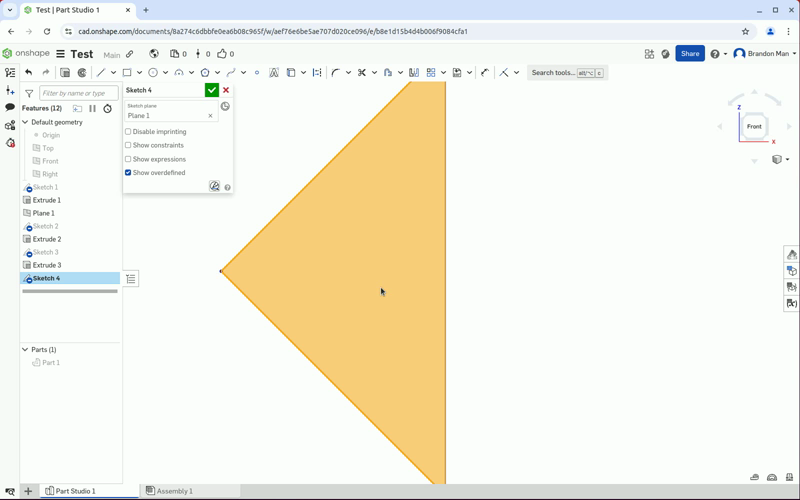
scroll(-6)
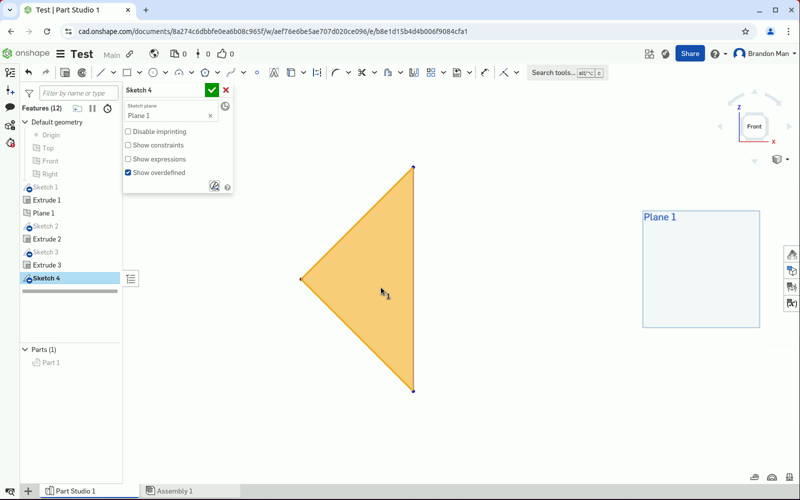
scroll(-6)
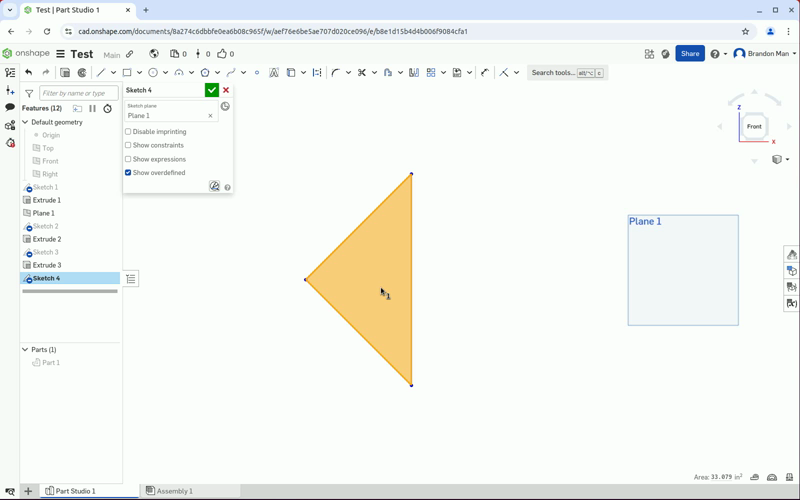
scroll(-6)
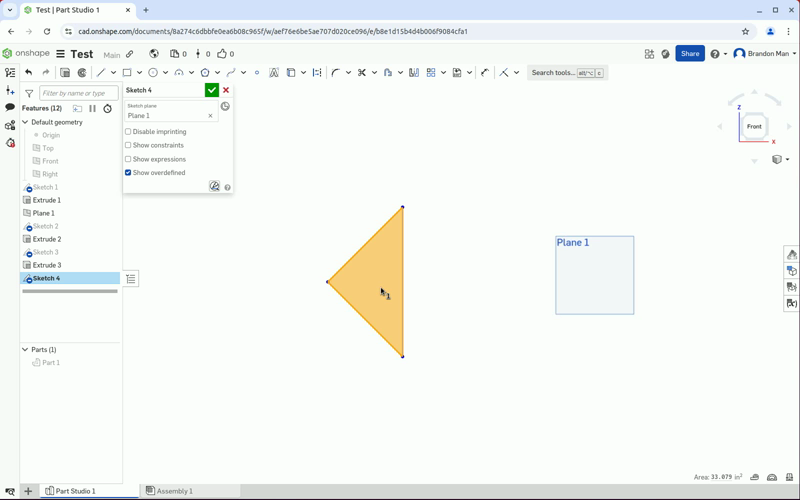
scroll(-6)
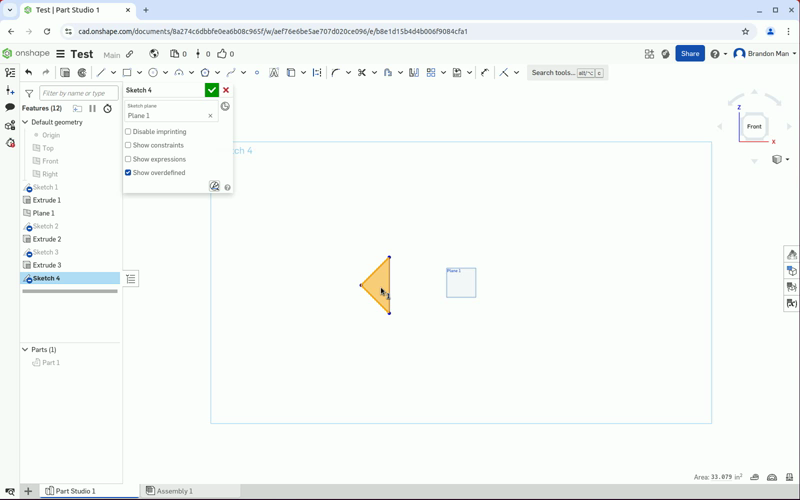
mouse_move(73, 352)
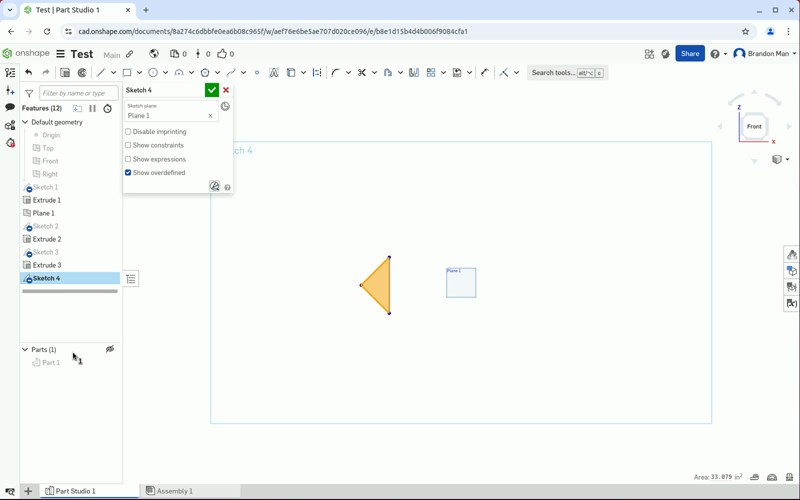
key(shift+y)
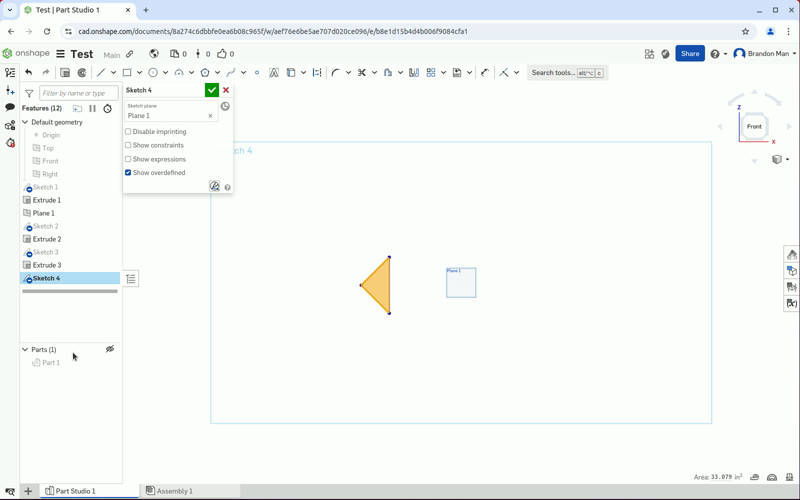
key(shift+e)
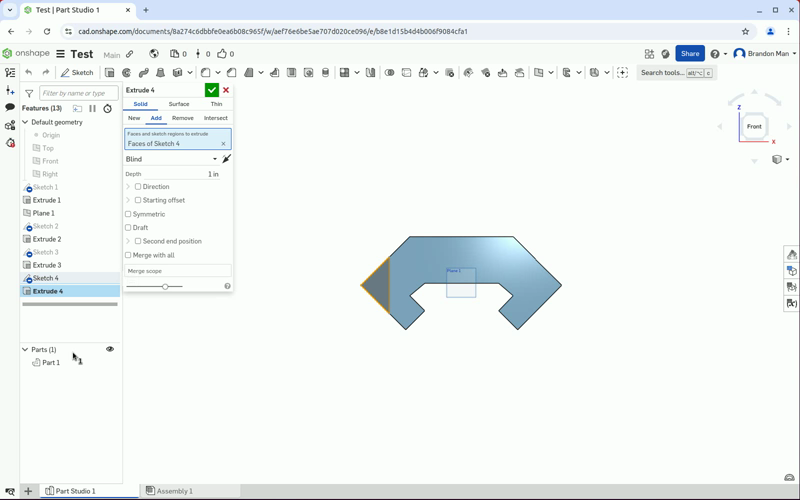
mouse_move(143, 106)
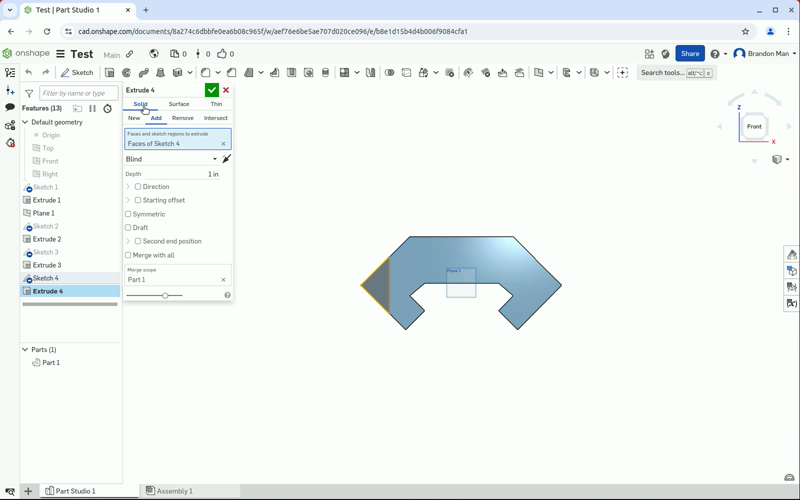
click(143, 106)
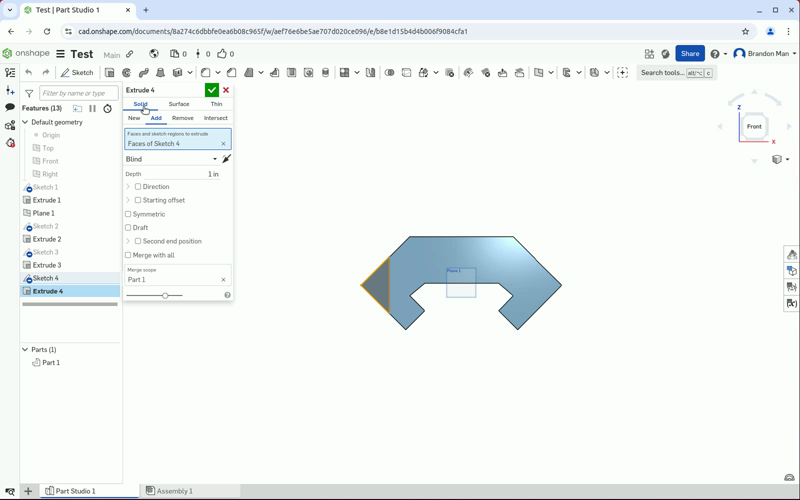
mouse_move(186, 120)
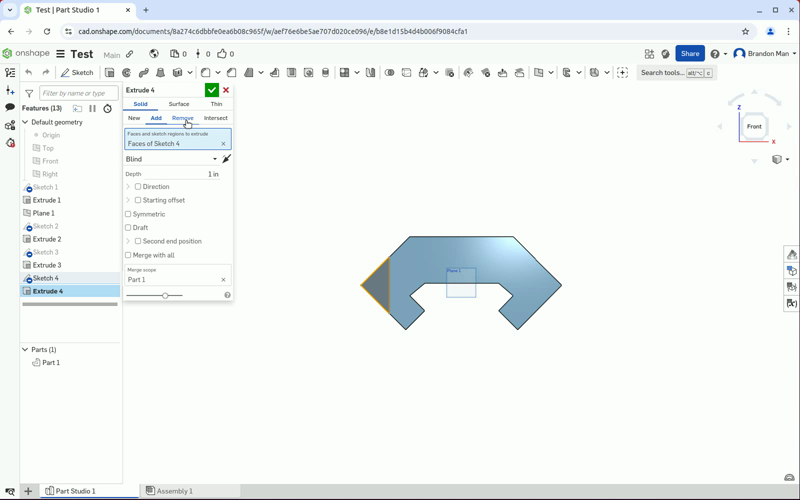
click(186, 120)
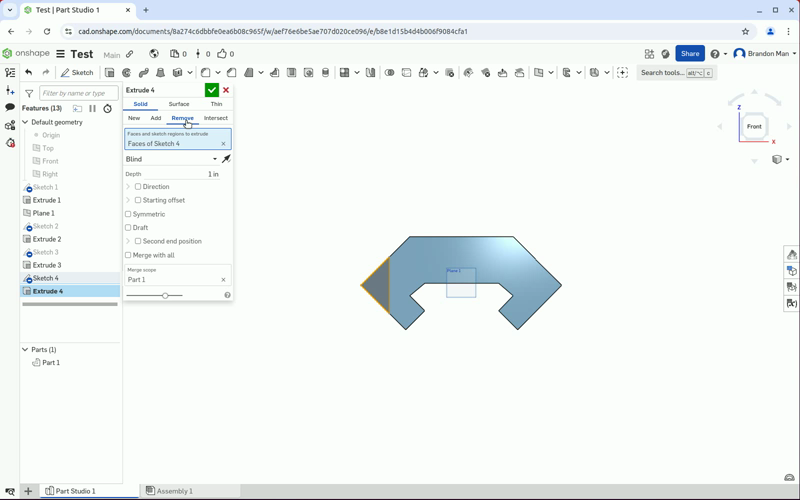
key(tab, 4)
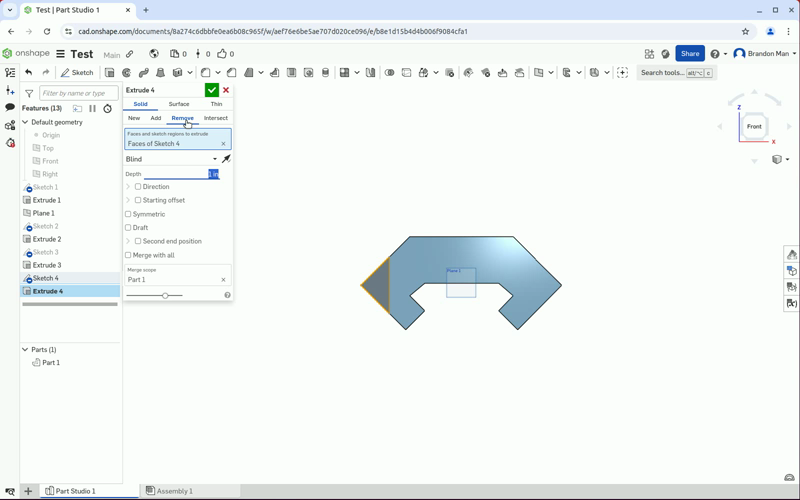
text(23.108)
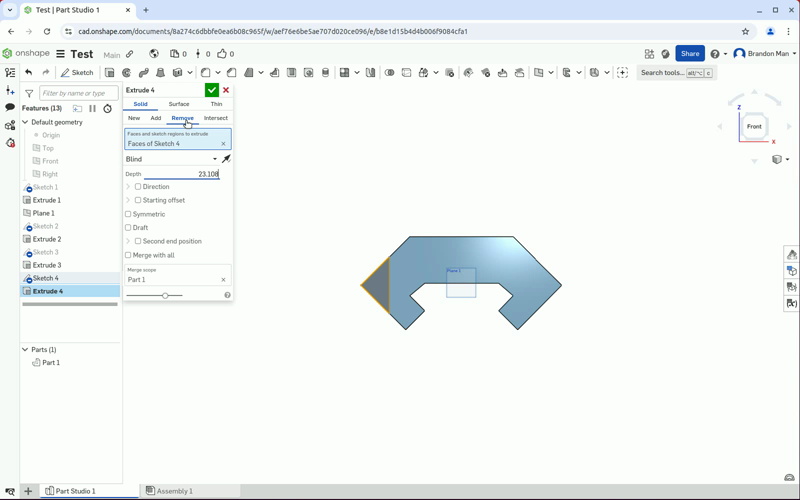
key(tab, 6)
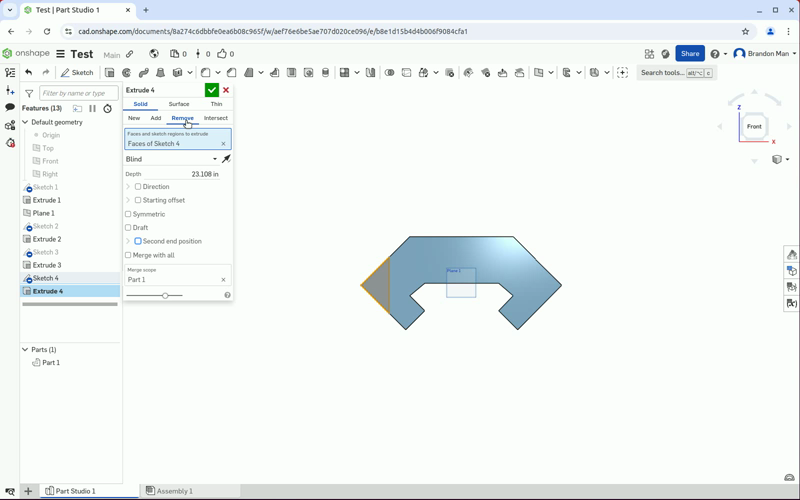
key(space)
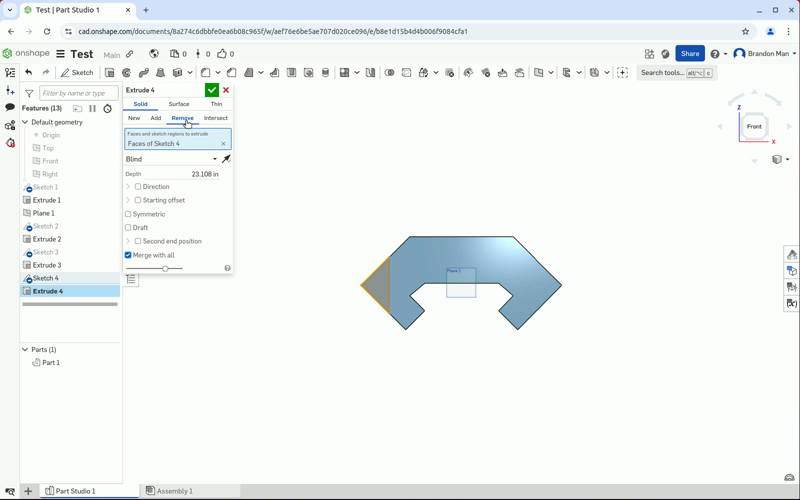
key(enter)
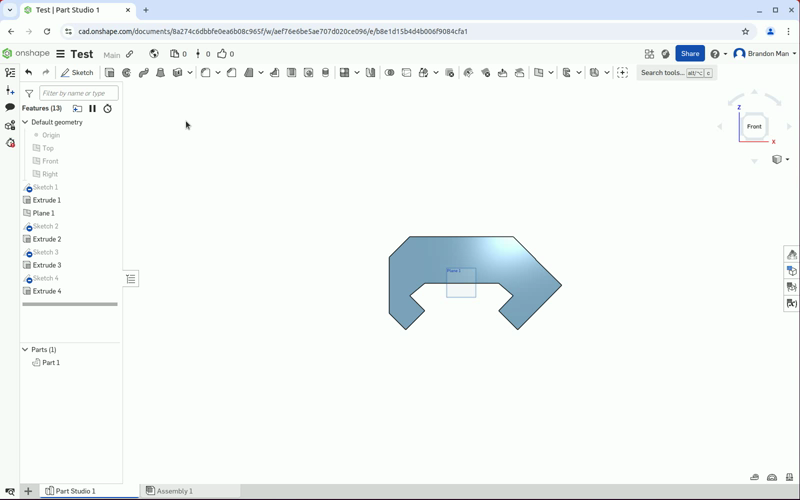
key(shift+h)
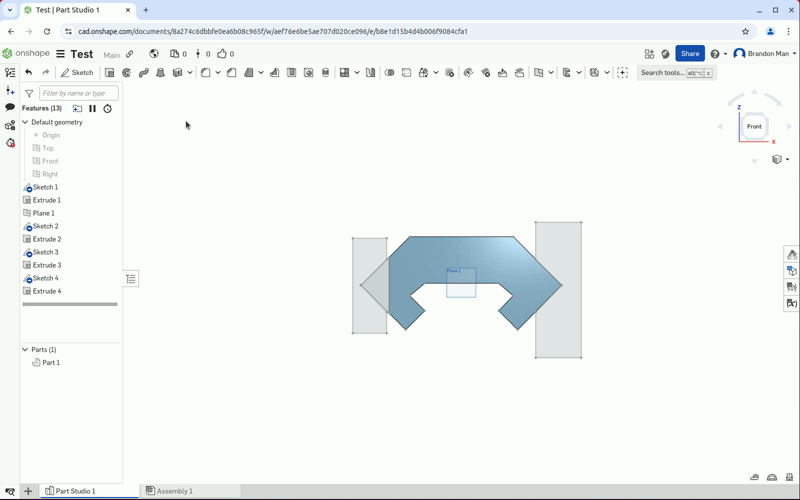
key(shift+h)
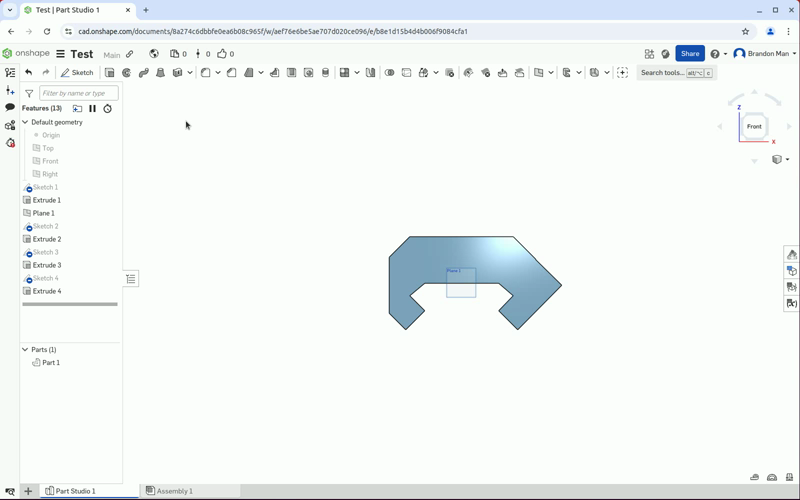
mouse_move(73, 189)
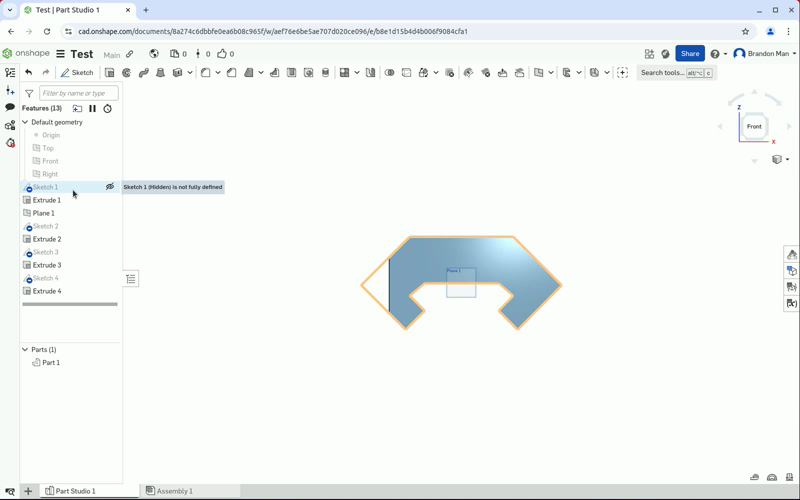
click(73, 189)
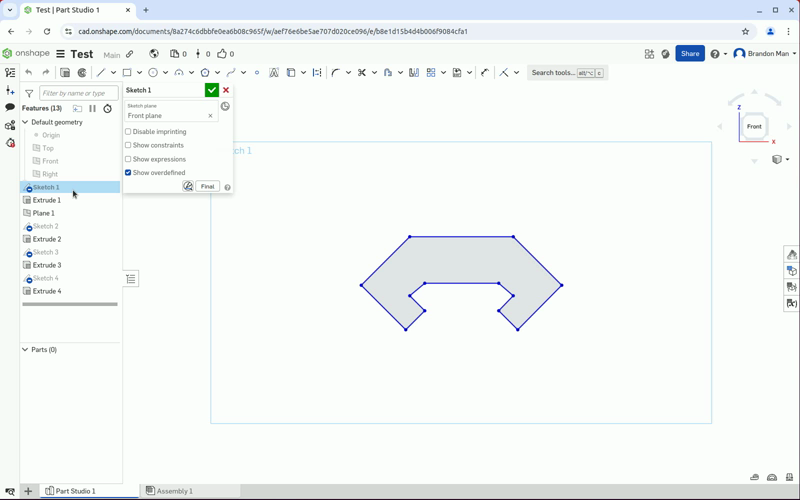
mouse_move(229, 92)
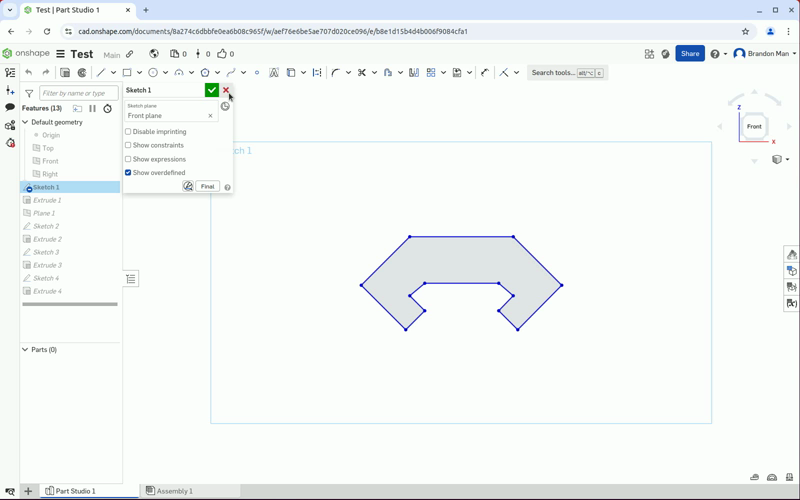
click(229, 92)
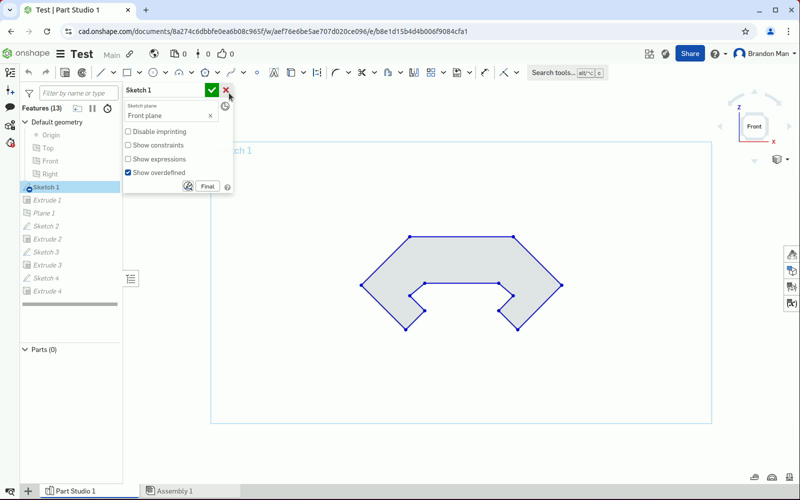
key(shift+s)
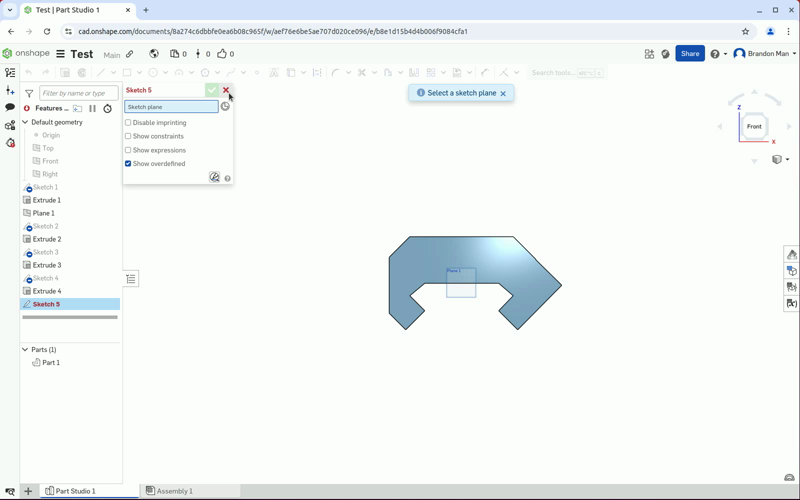
mouse_move(73, 215)
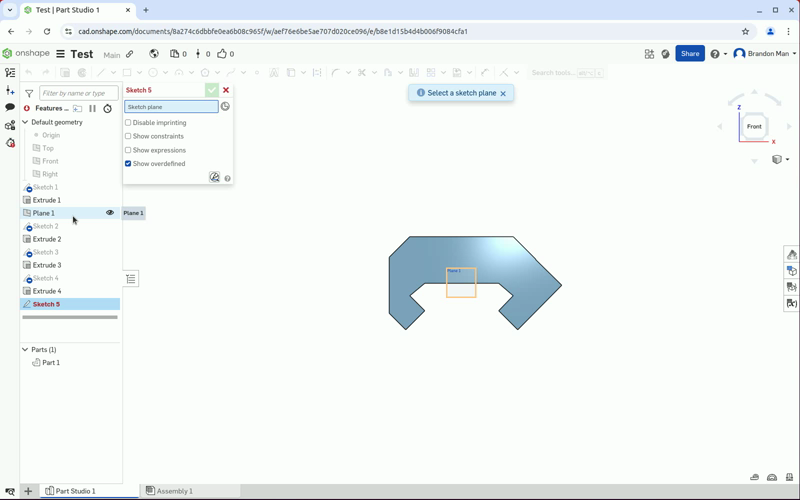
click(73, 215)
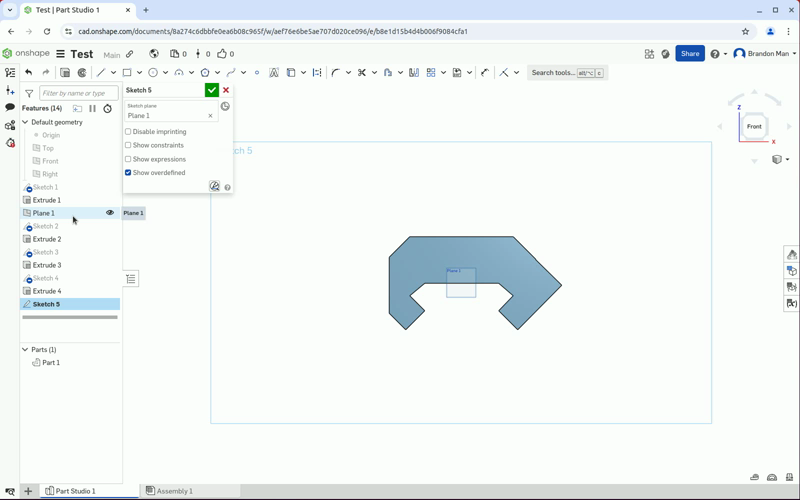
mouse_move(73, 352)
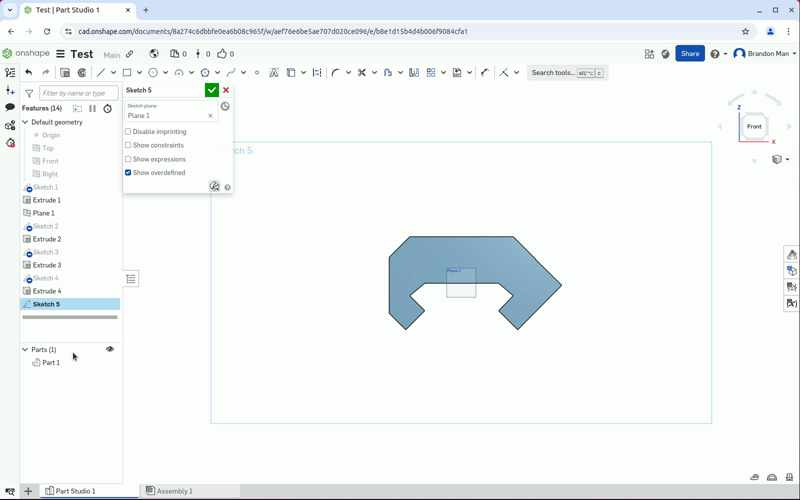
key(y)
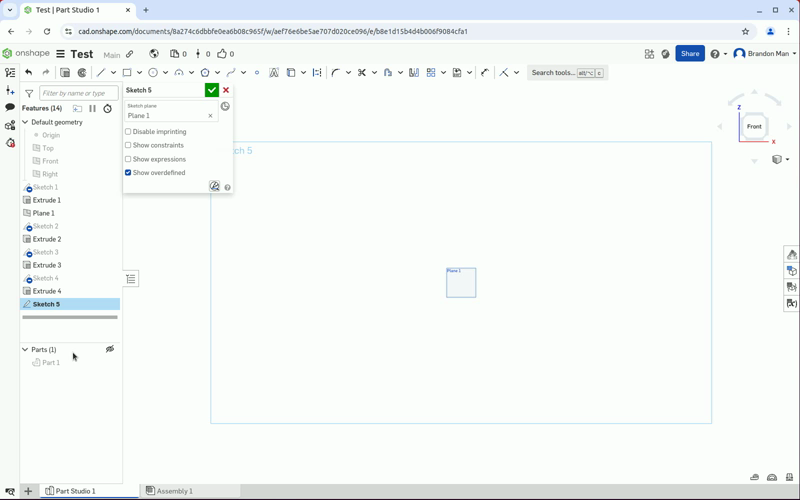
key(l)
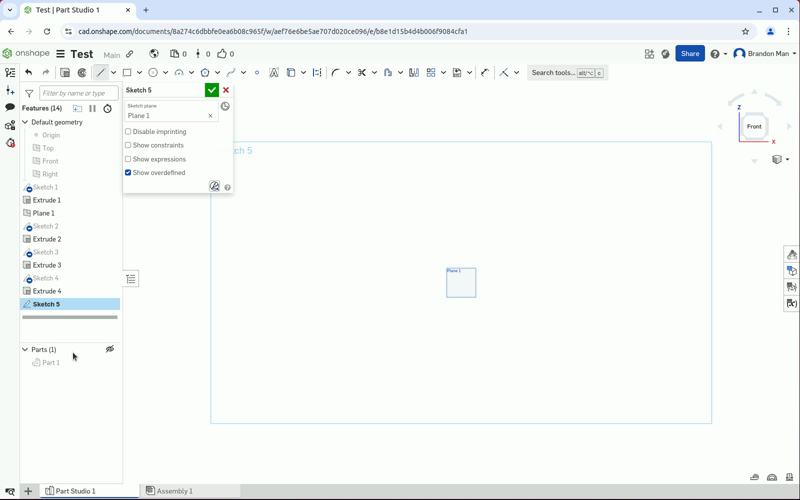
key_down(shift)
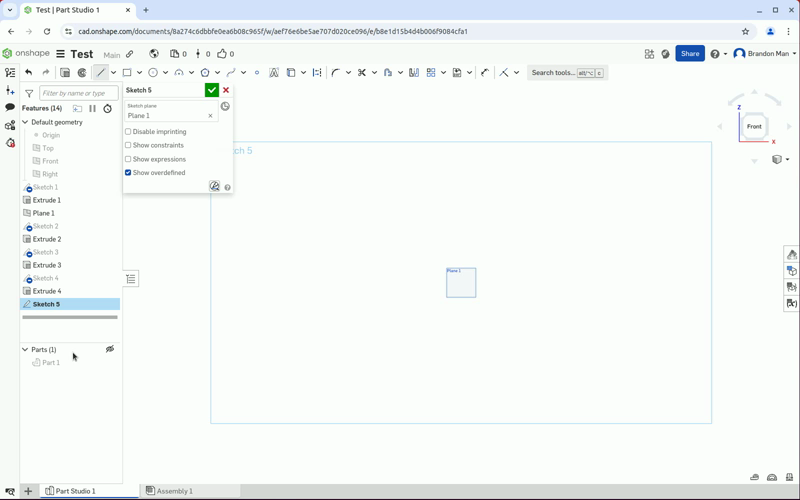
mouse_move(535, 312)
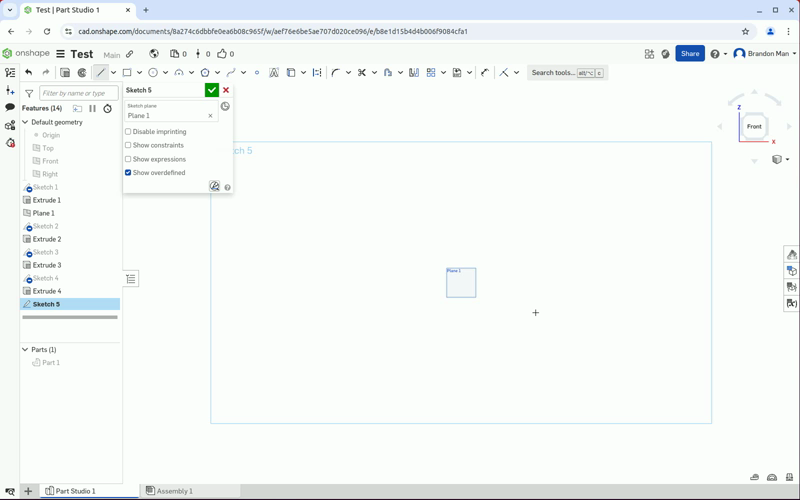
click(535, 312)
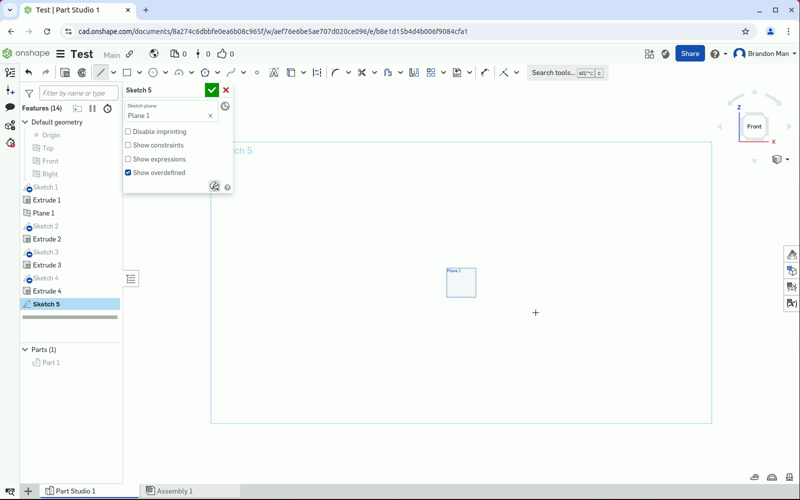
key_up(shift)
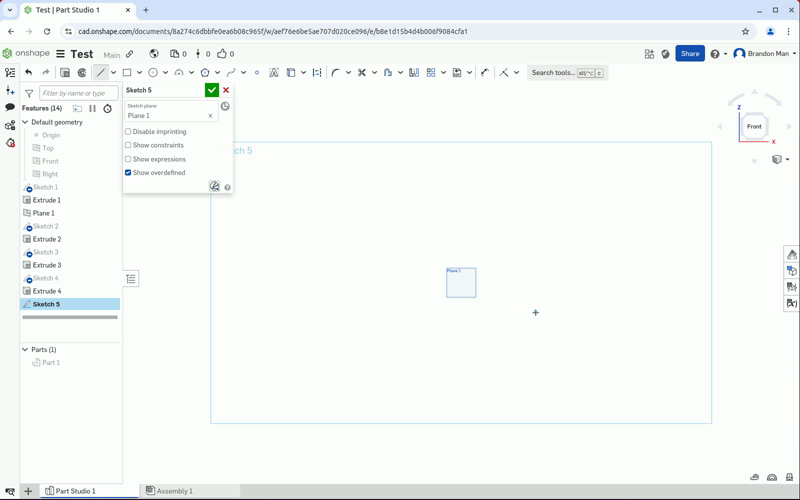
key_down(shift)
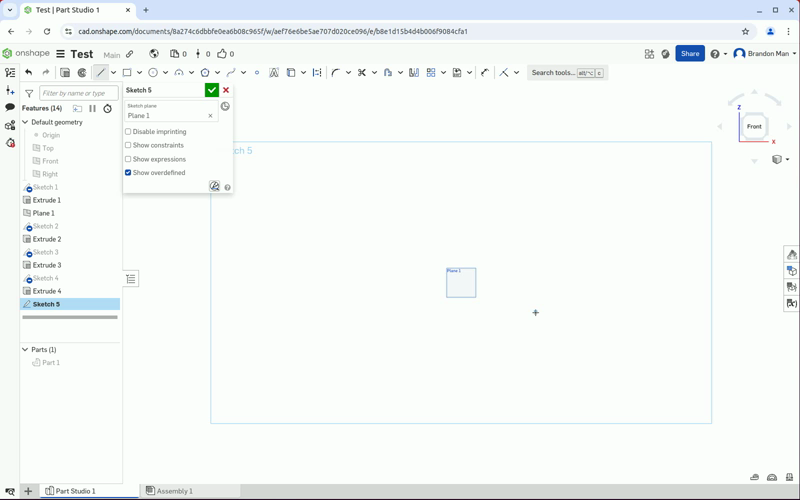
mouse_move(565, 312)
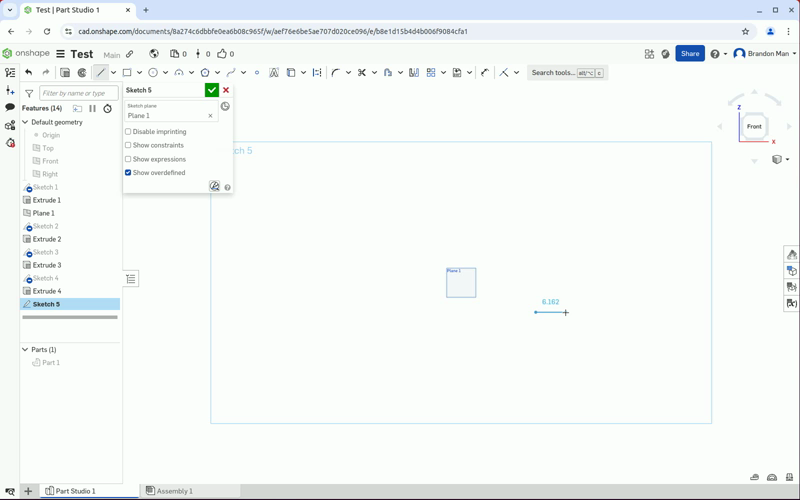
mouse_move(562, 285)
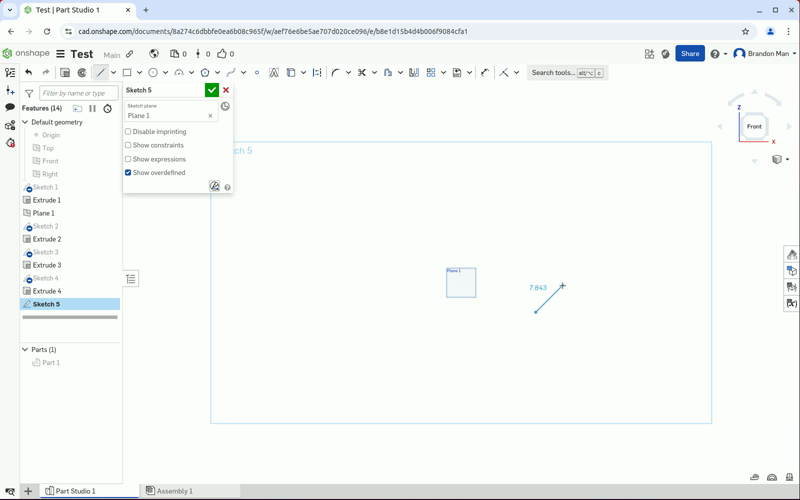
click(562, 285)
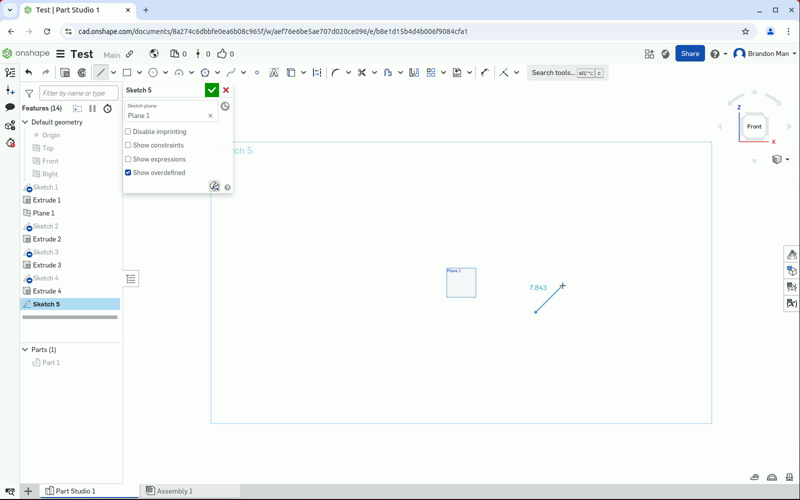
key_up(shift)
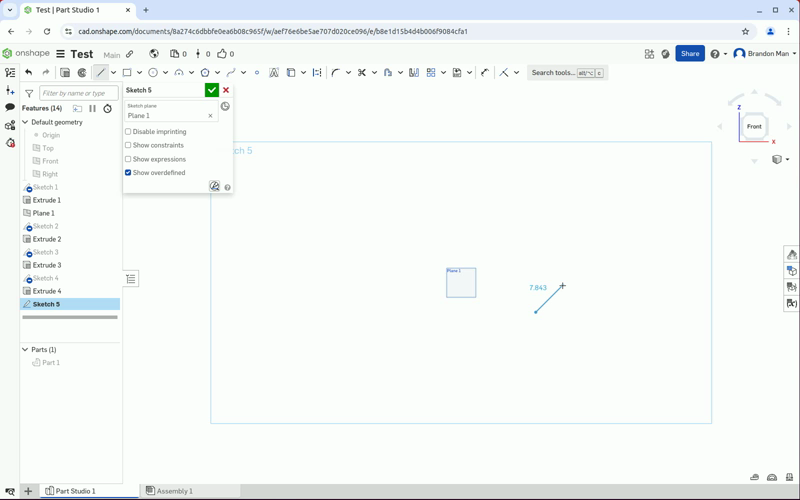
key_down(shift)
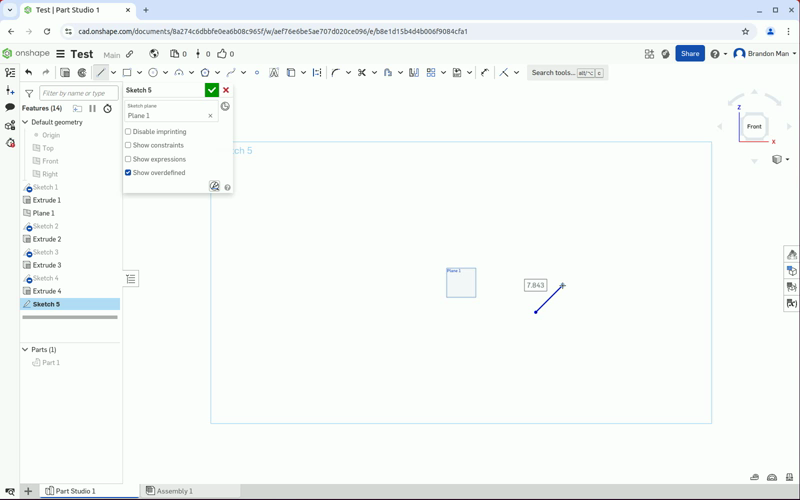
mouse_move(589, 285)
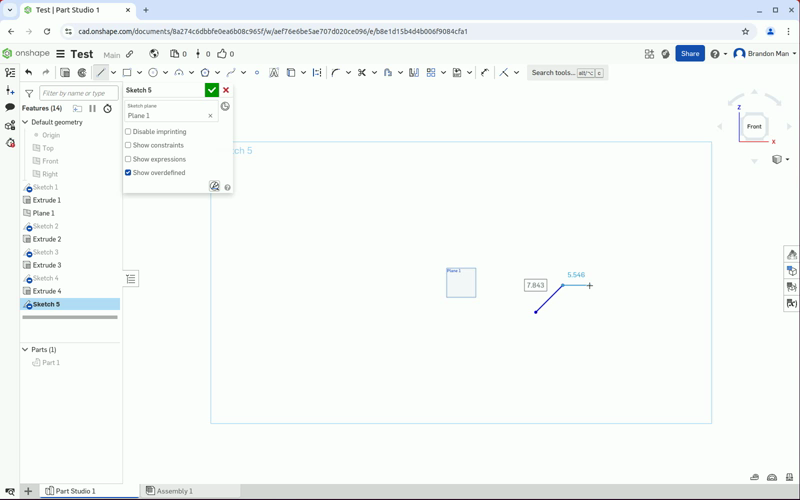
mouse_move(535, 258)
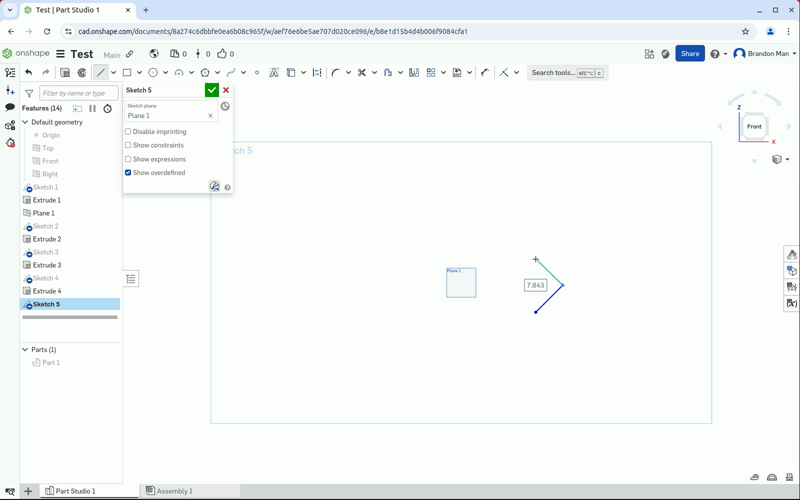
click(535, 258)
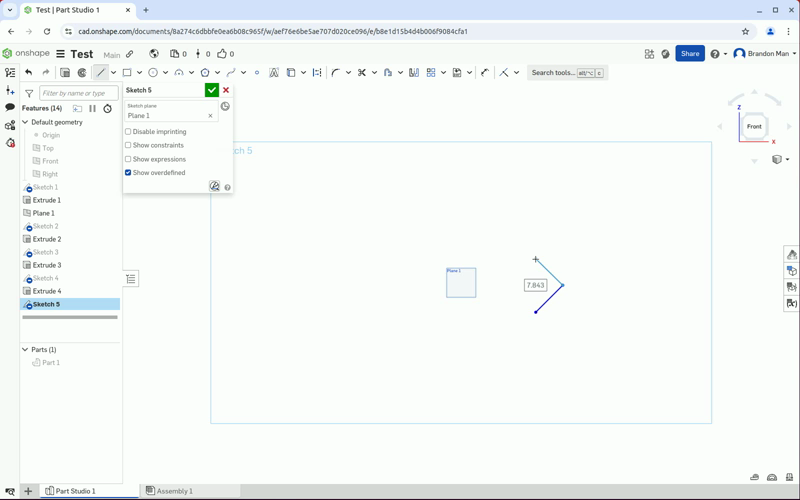
key_up(shift)
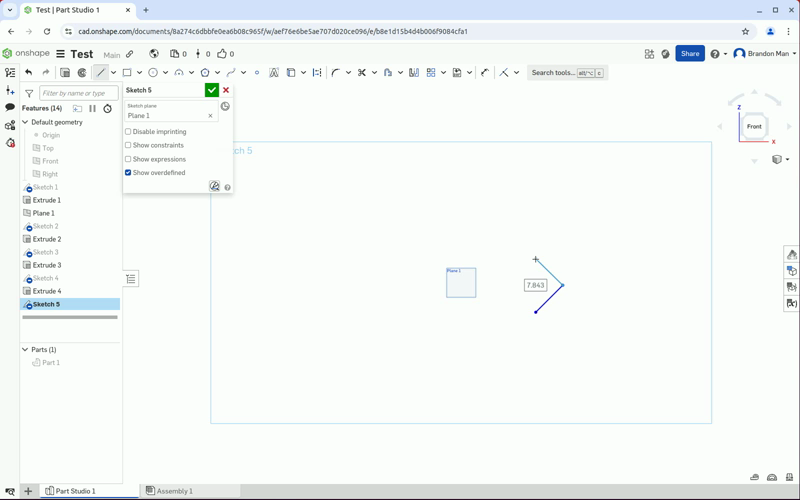
mouse_move(565, 258)
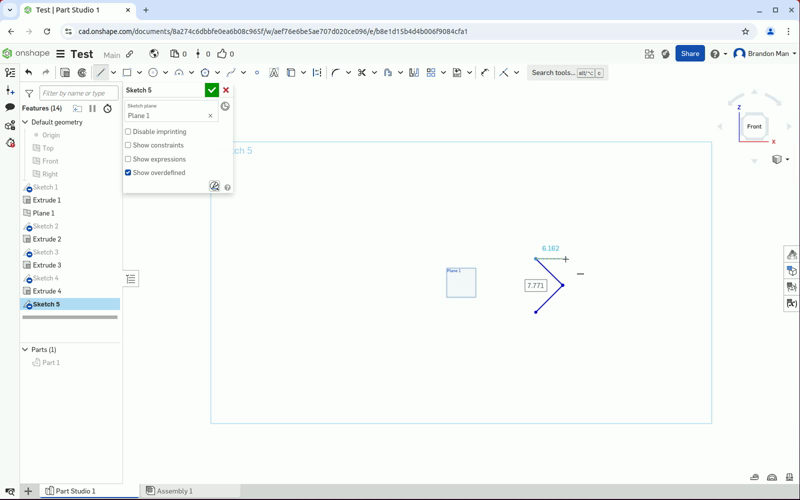
key_down(shift)
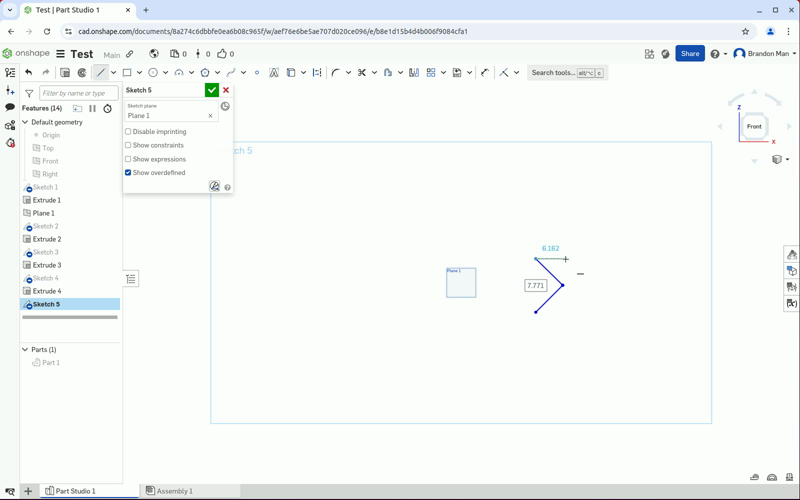
mouse_move(535, 312)
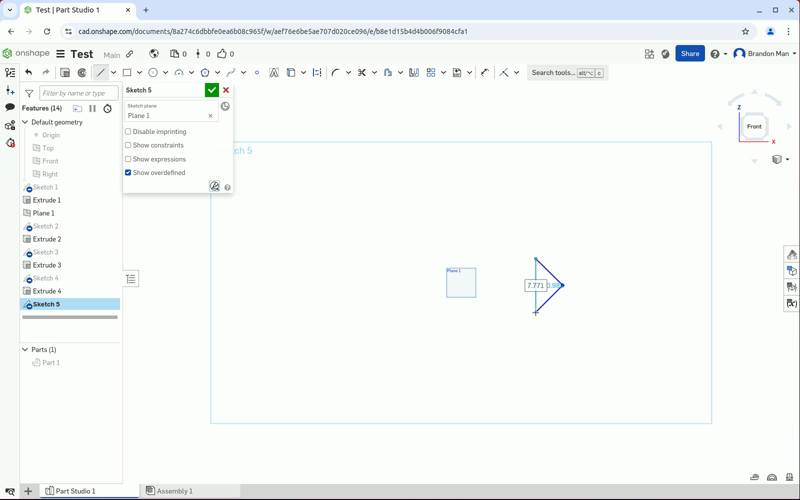
key_up(shift)
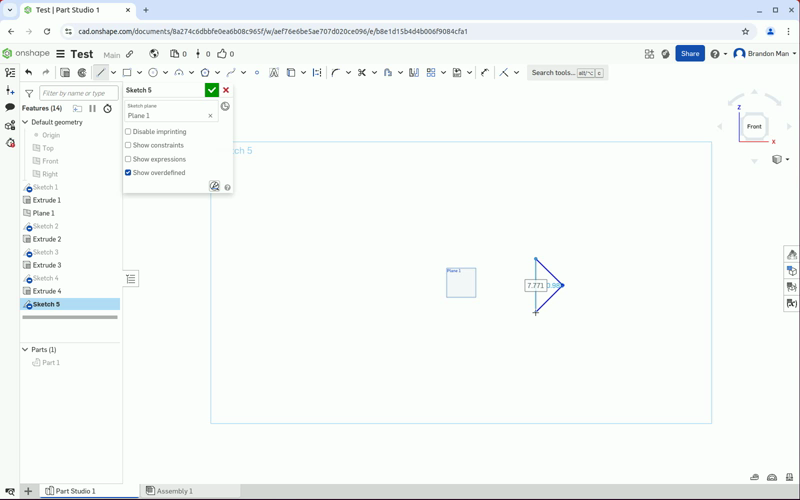
click(535, 312)
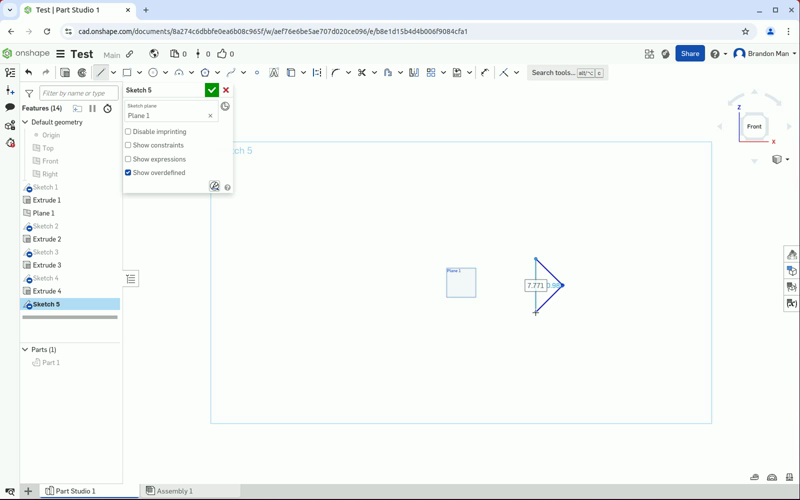
key(esc)
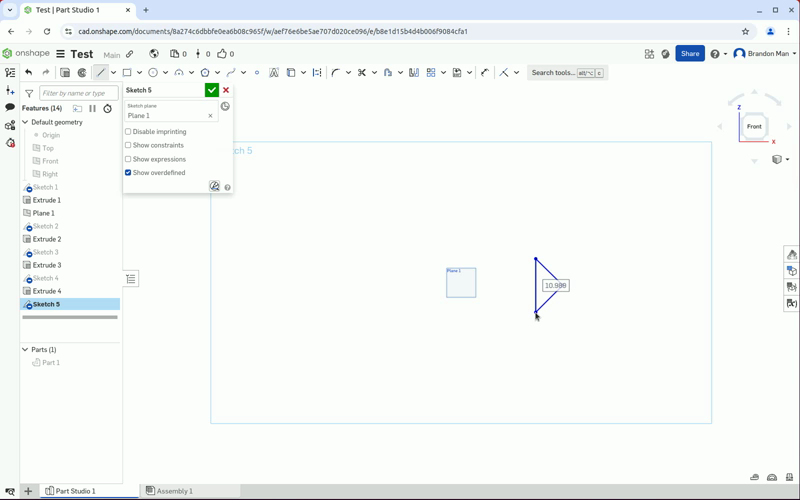
mouse_move(538, 266)
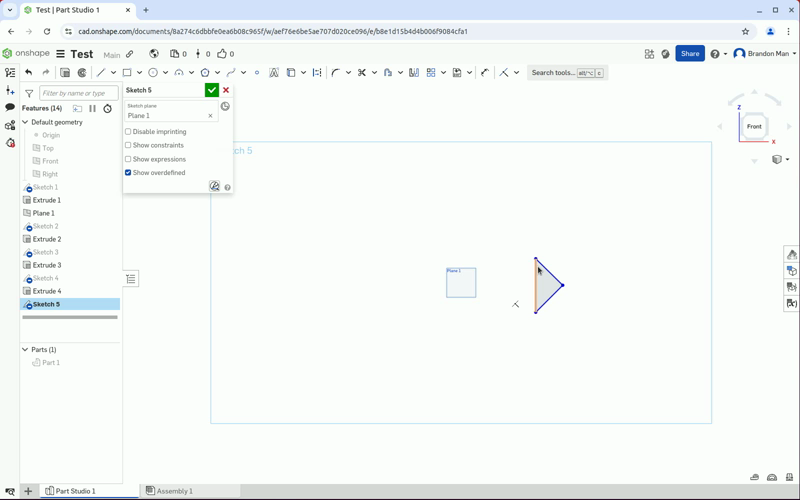
scroll(6)
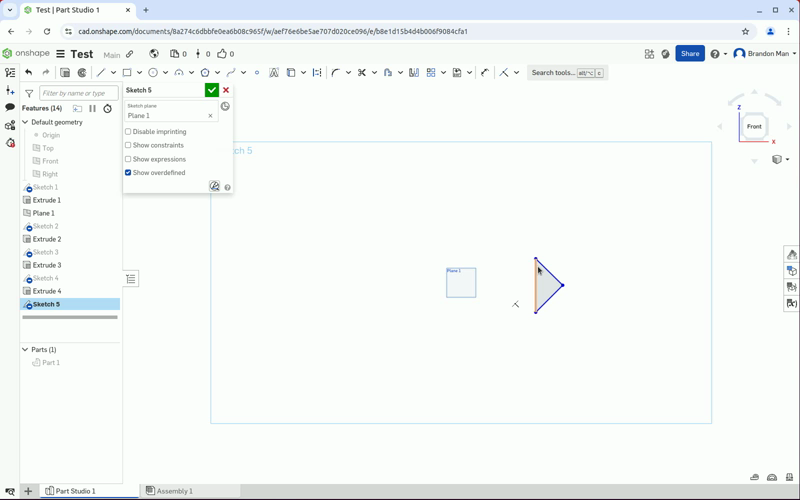
scroll(6)
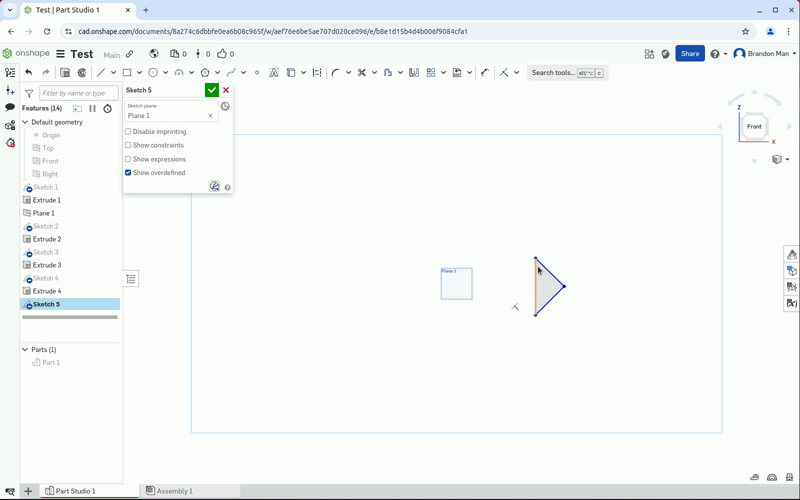
scroll(6)
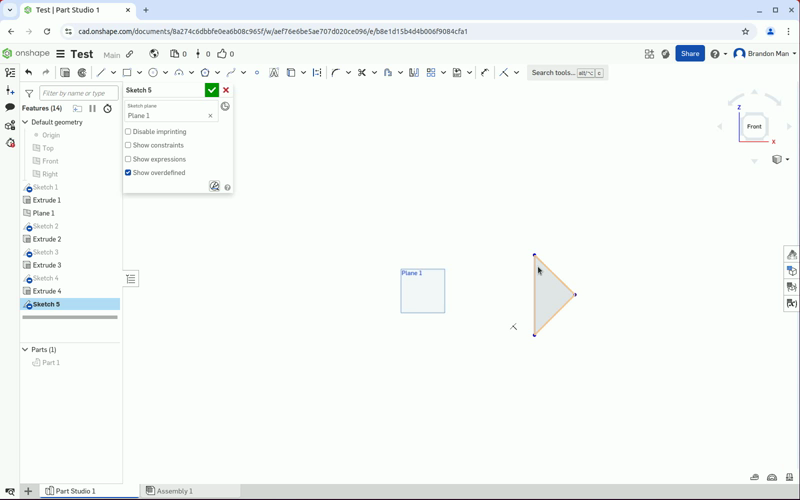
scroll(6)
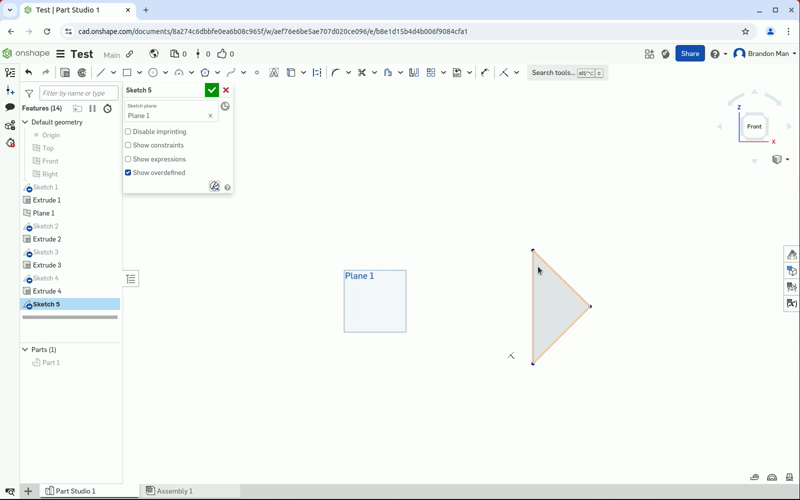
scroll(6)
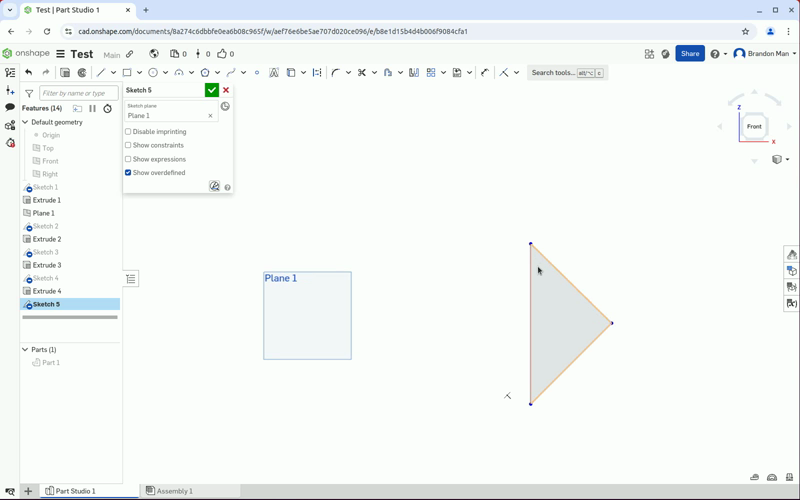
scroll(6)
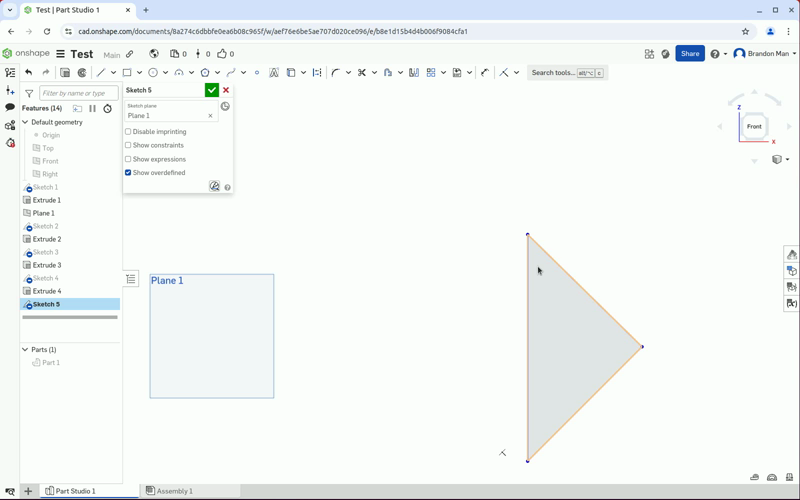
scroll(6)
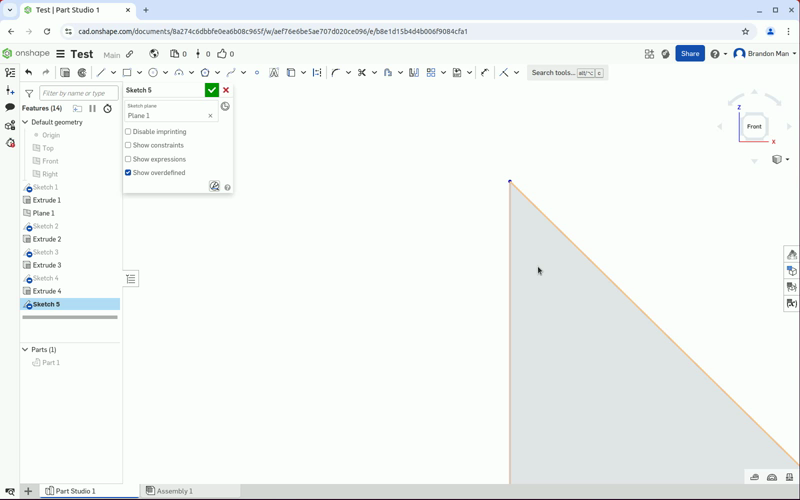
click(538, 266)
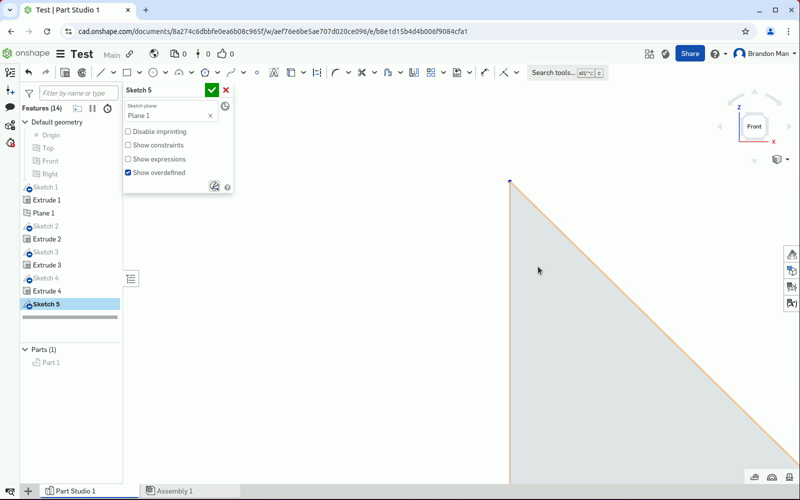
scroll(-6)
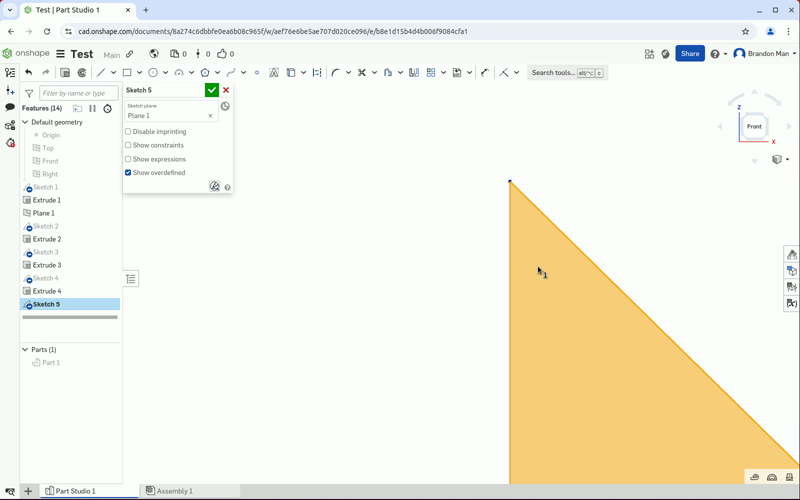
scroll(-6)
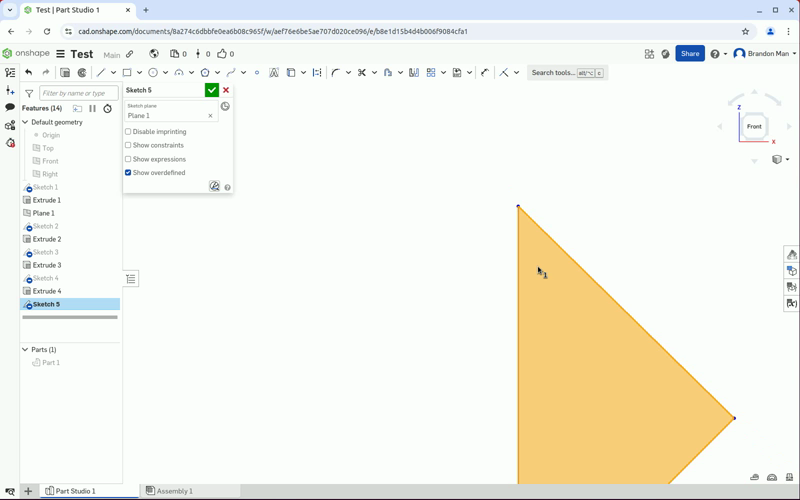
scroll(-6)
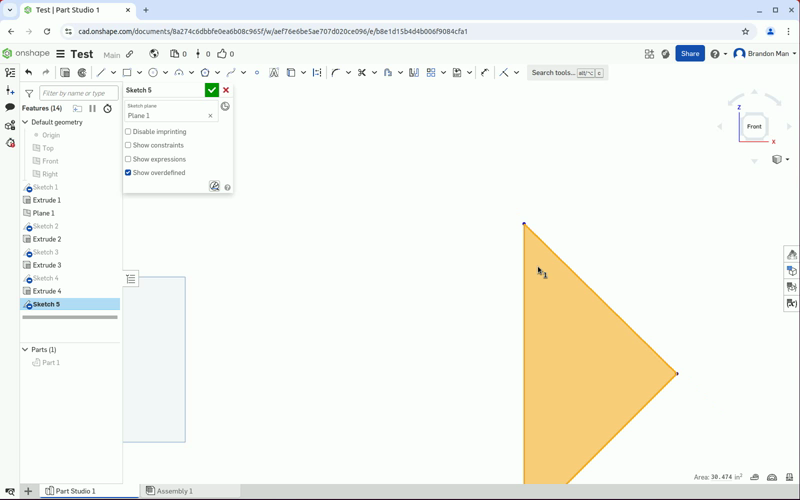
scroll(-6)
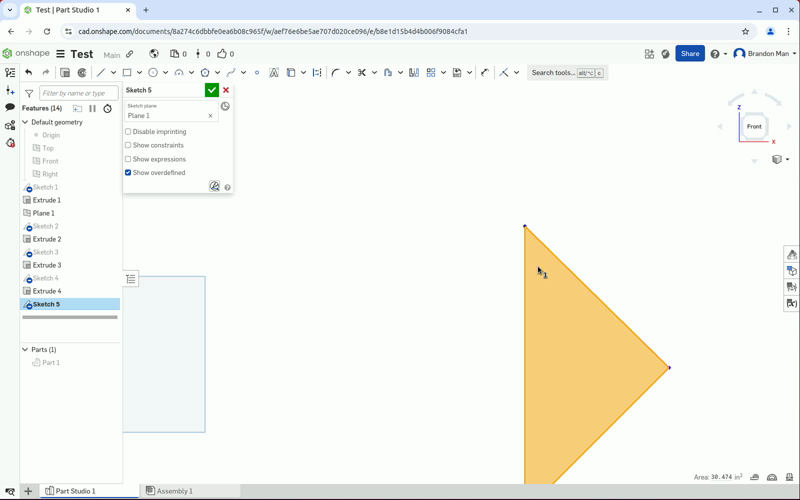
scroll(-6)
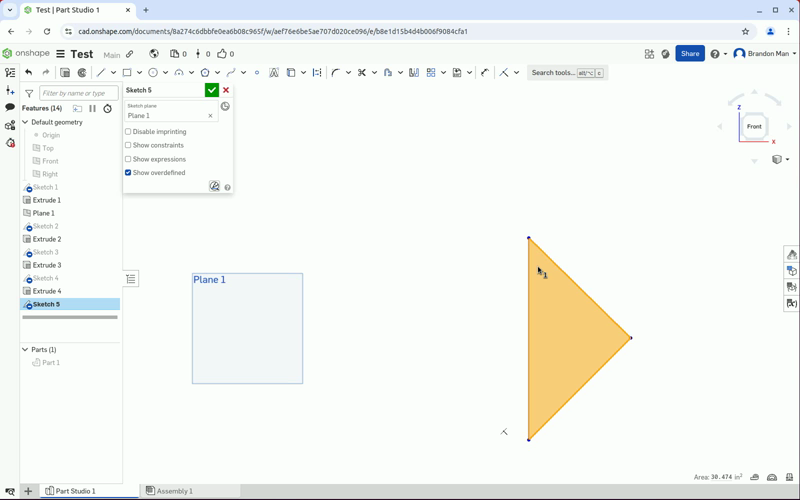
scroll(-6)
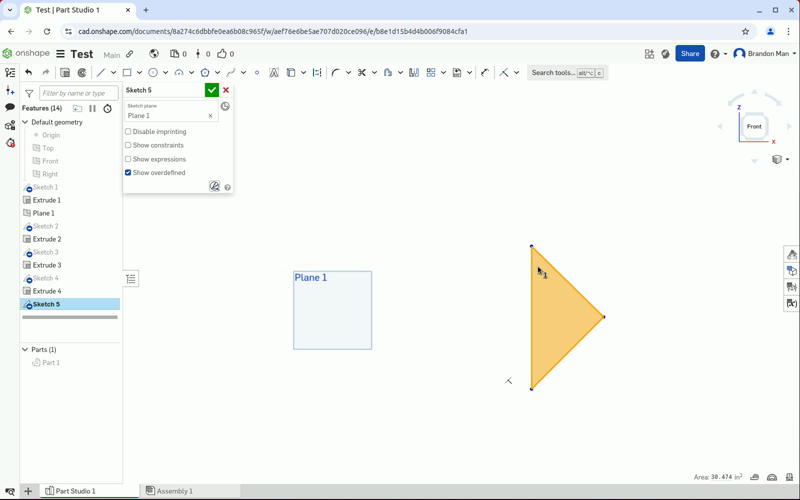
scroll(-6)
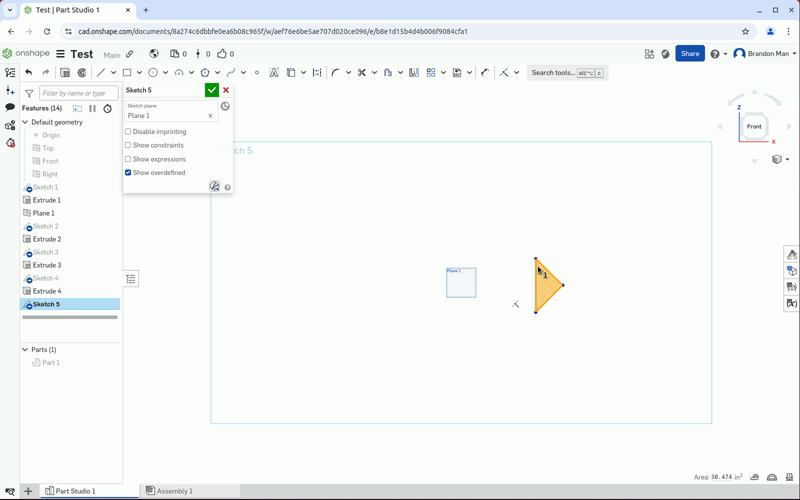
mouse_move(73, 352)
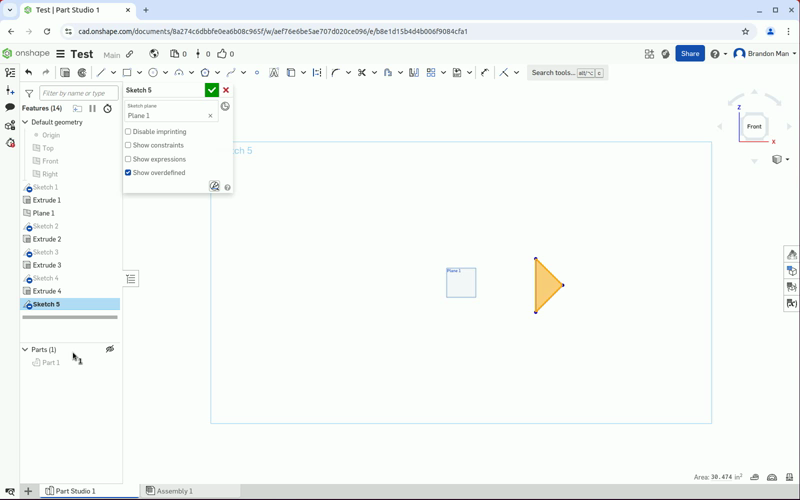
key(shift+y)
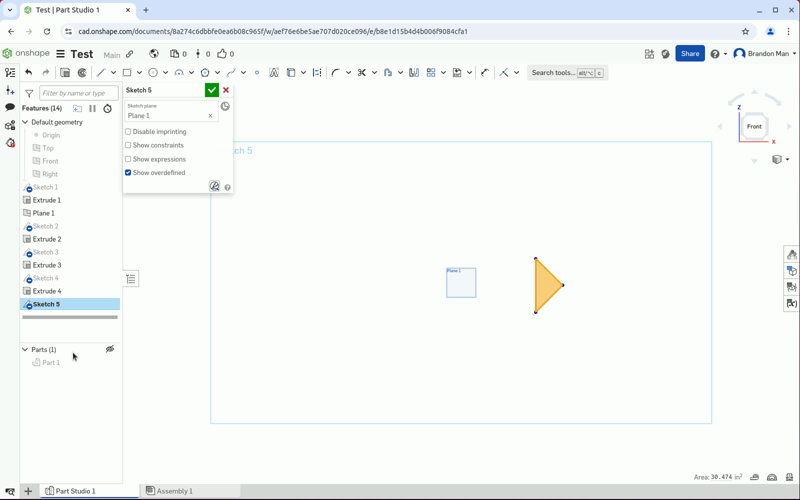
key(shift+e)
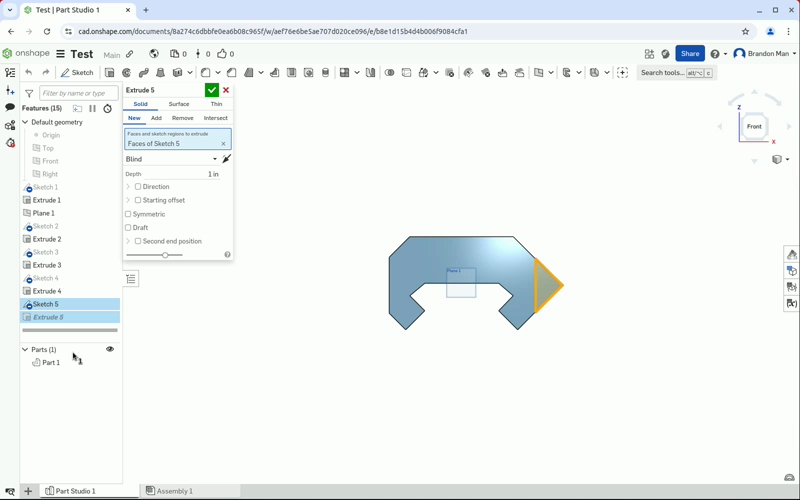
mouse_move(143, 106)
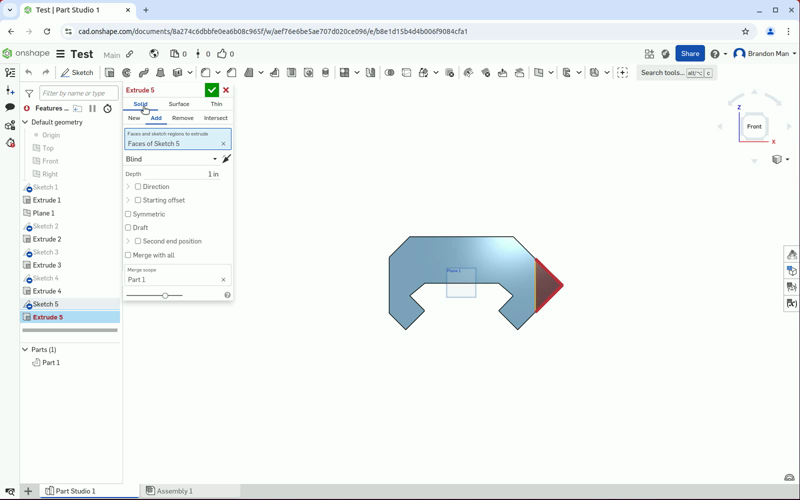
click(143, 106)
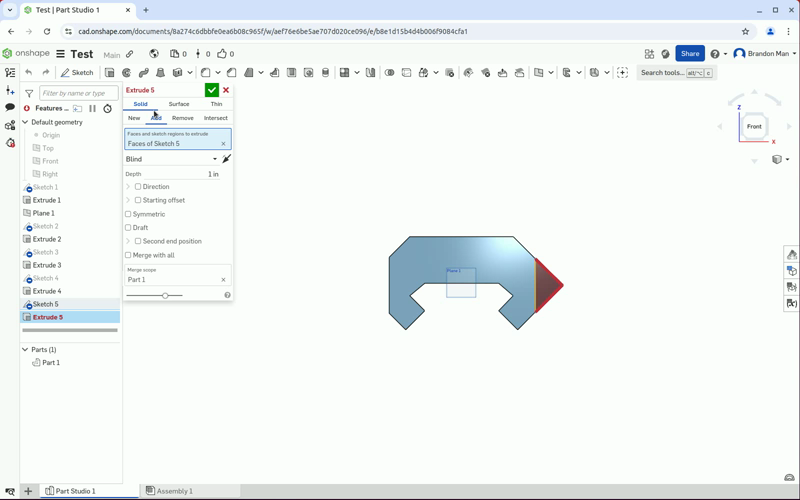
mouse_move(186, 120)
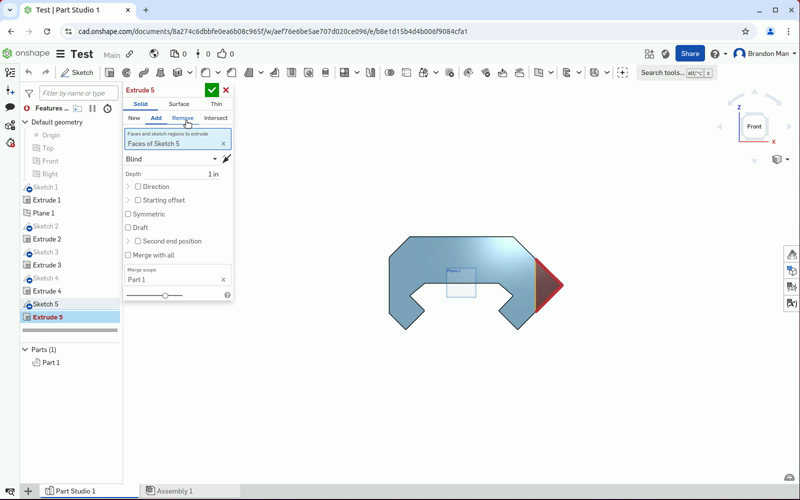
click(186, 120)
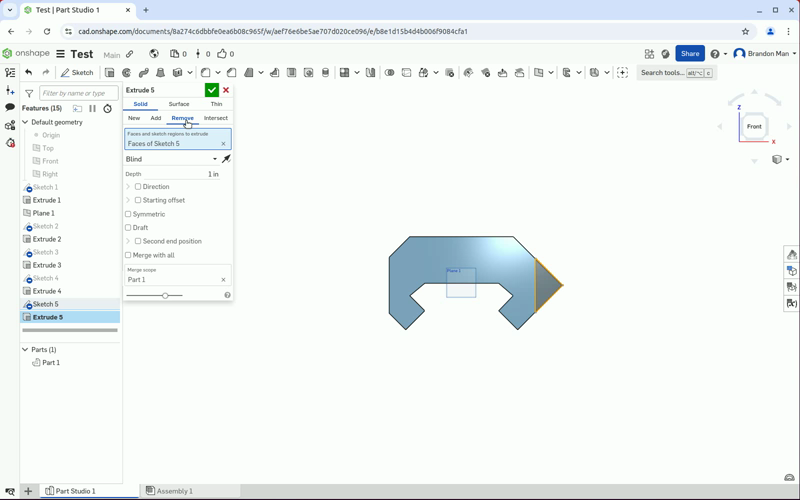
key(tab, 4)
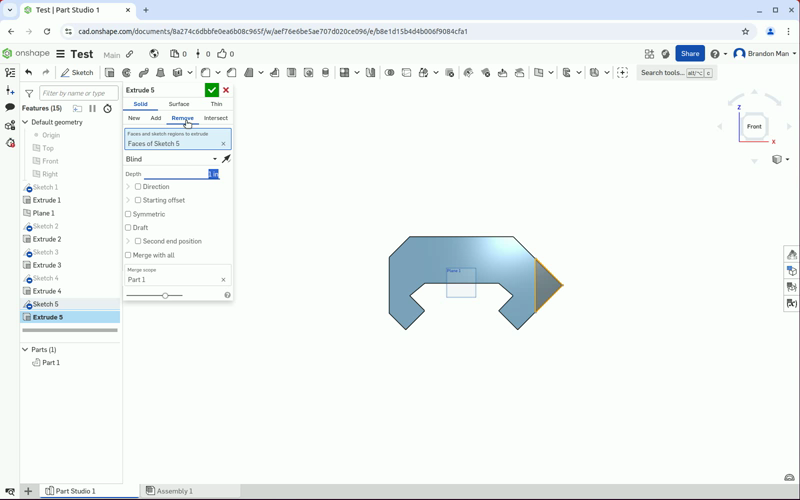
text(23.108)
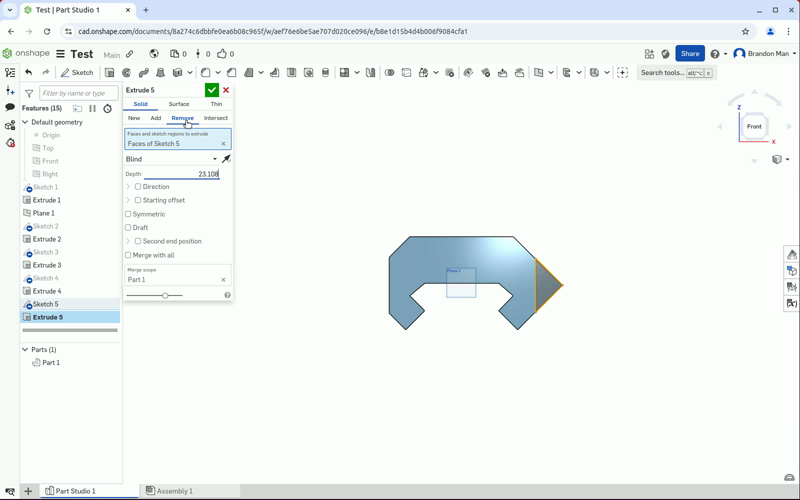
key(tab, 6)
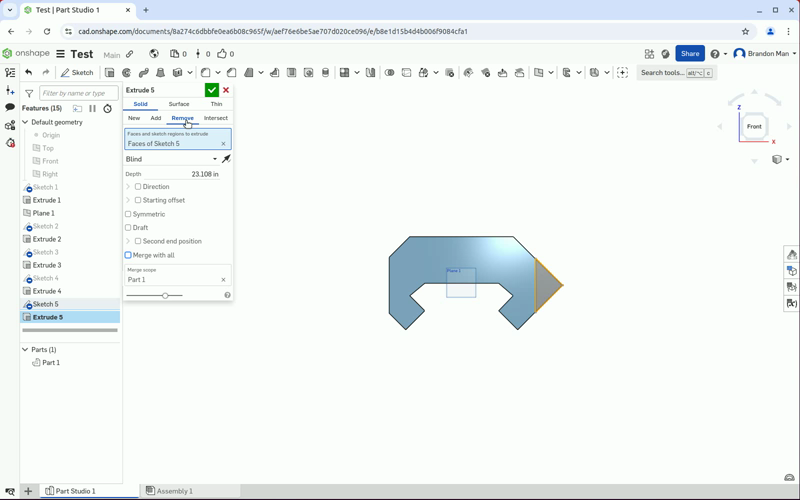
key(space)
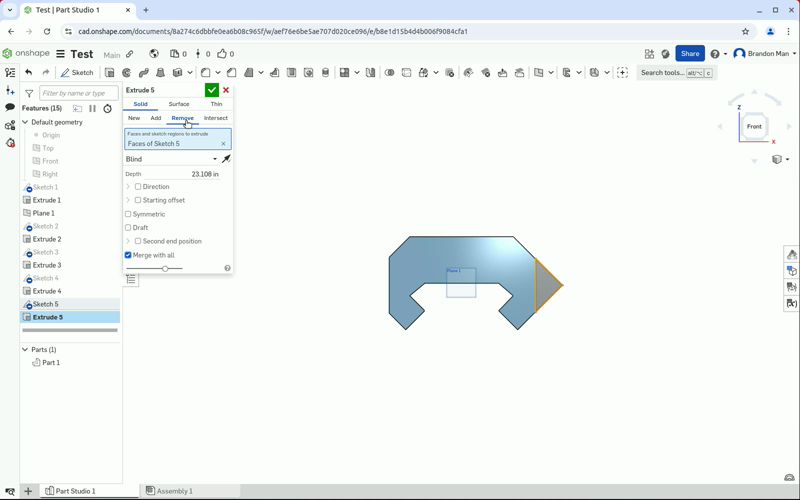
key(enter)
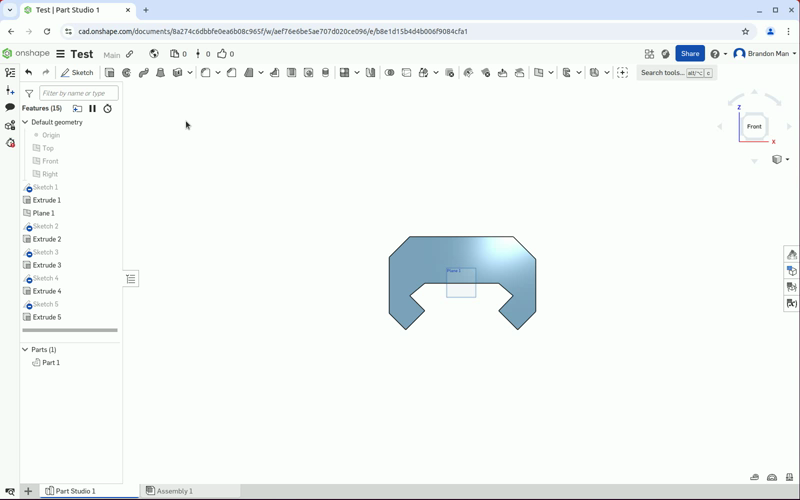
key(shift+h)
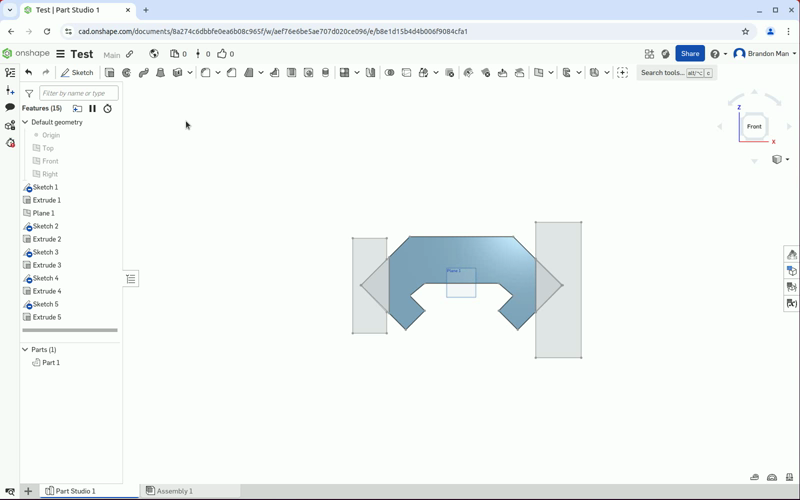
key(shift+h)
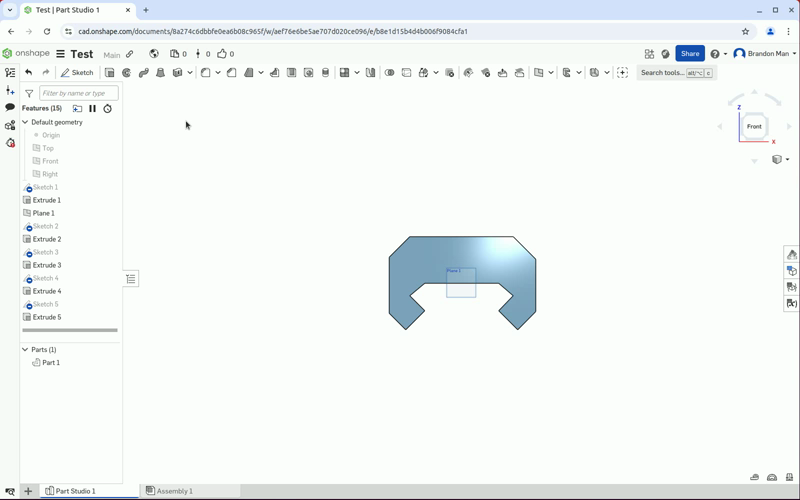
mouse_move(73, 189)
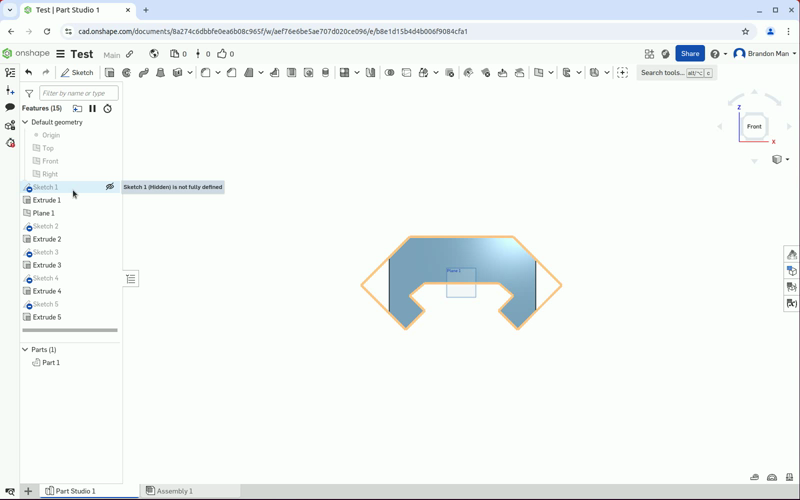
click(73, 189)
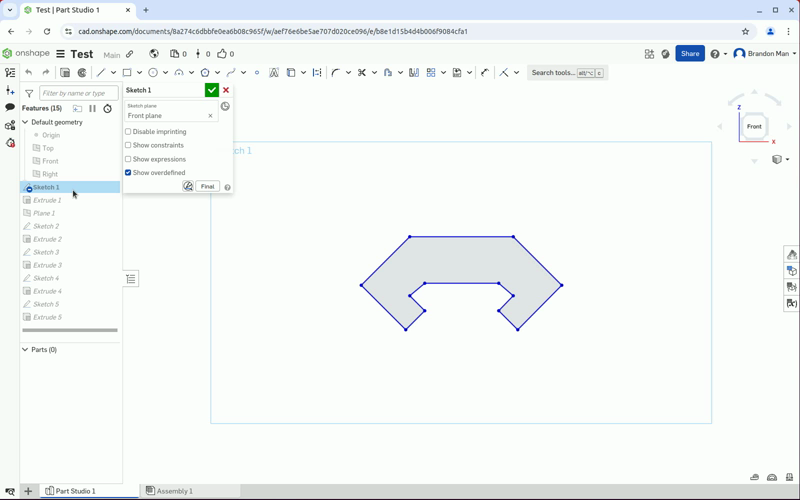
mouse_move(229, 92)
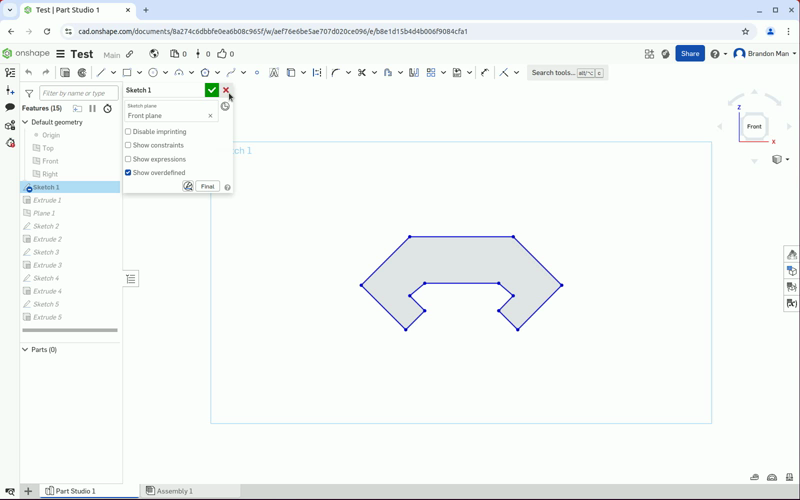
click(229, 92)
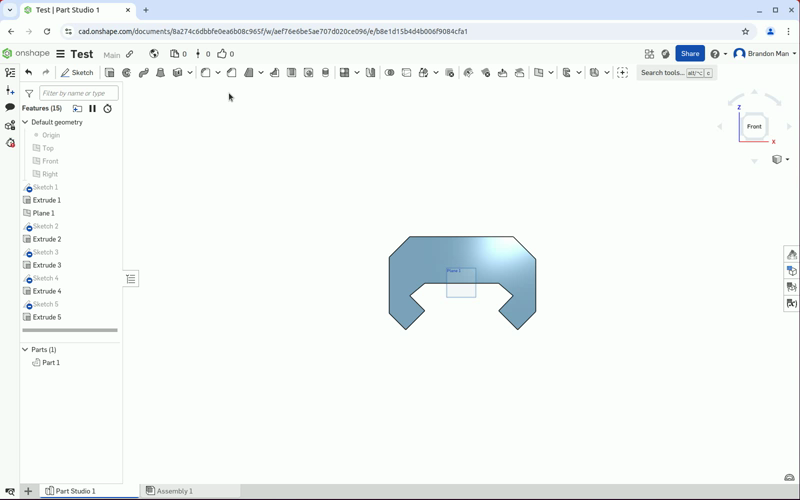
mouse_move(73, 352)
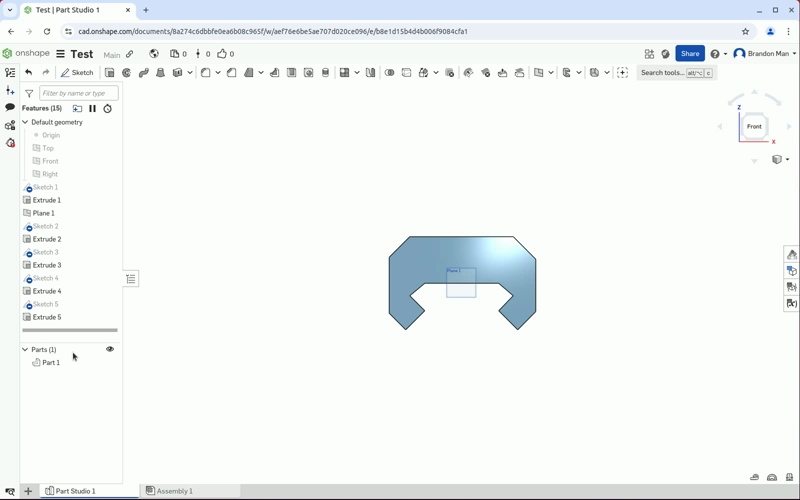
key(y)
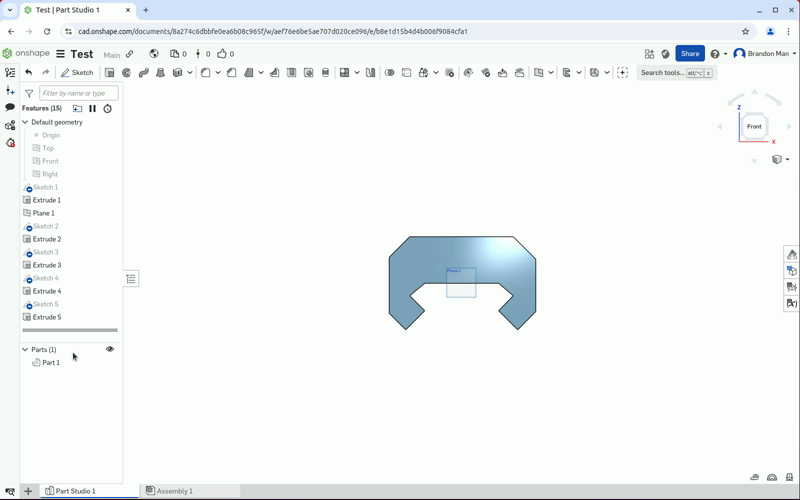
key(shift+p)
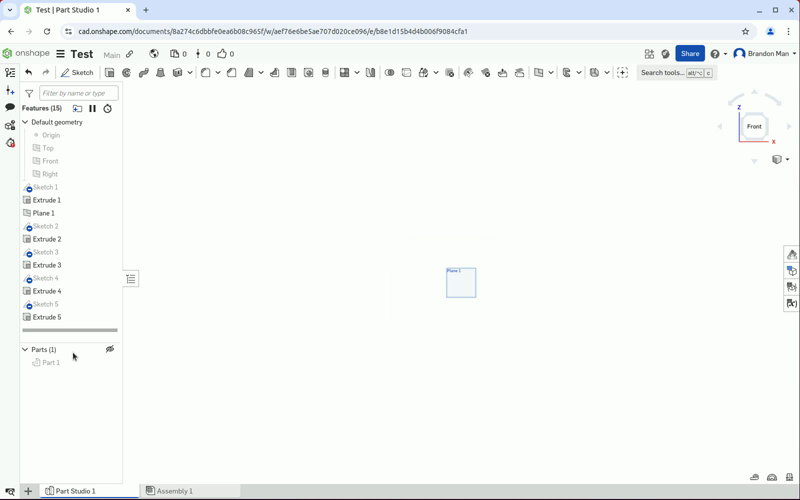
key(space)
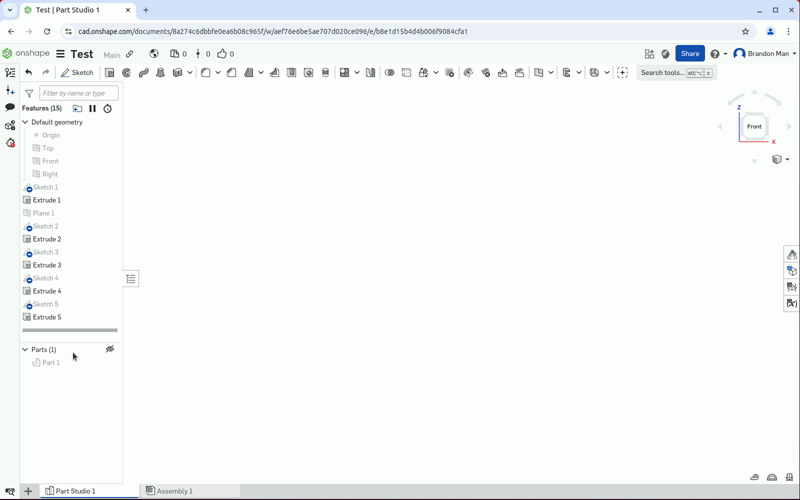
key_down(shift)
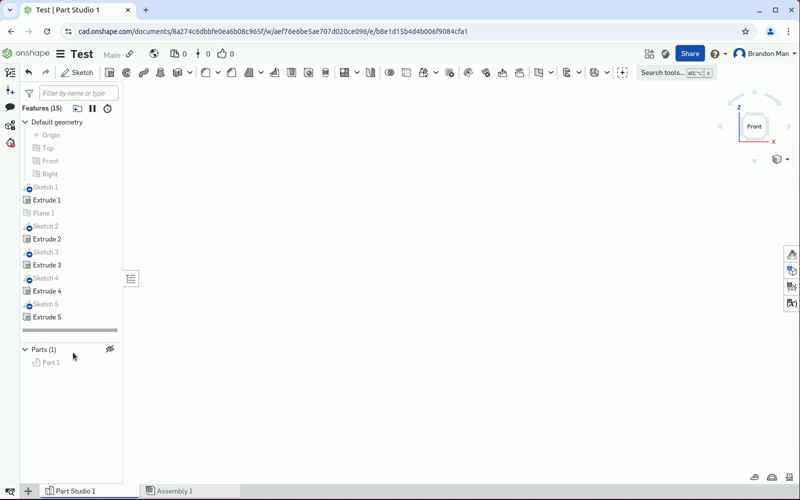
key(left)
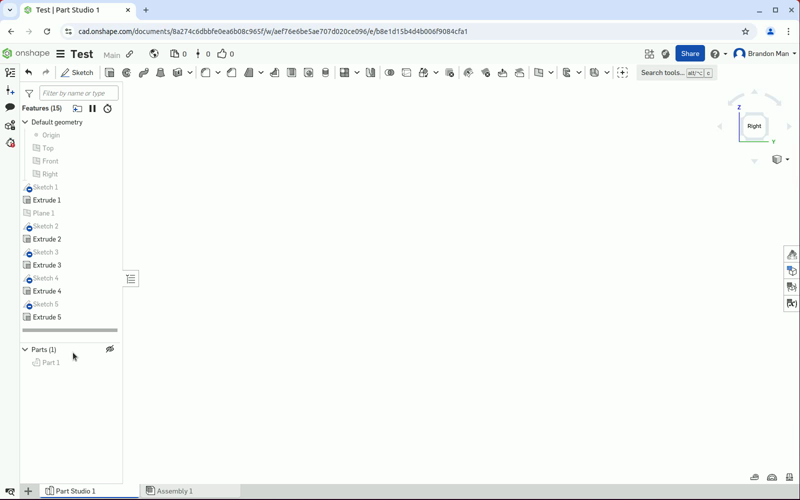
key_up(shift)
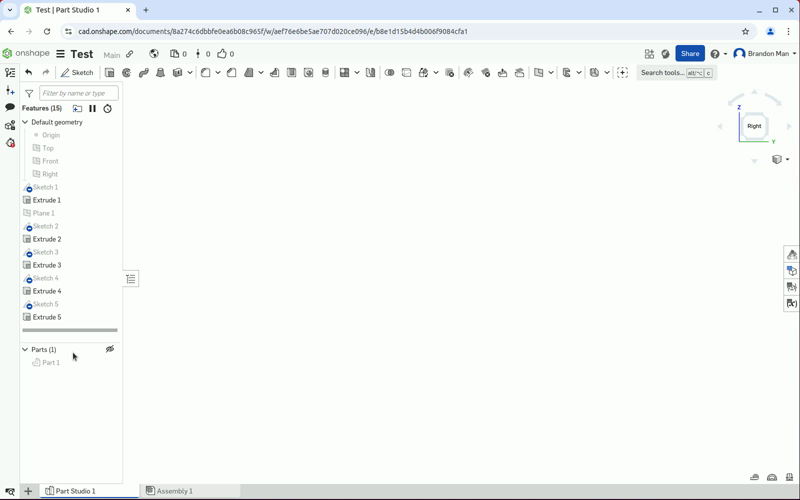
mouse_move(73, 352)
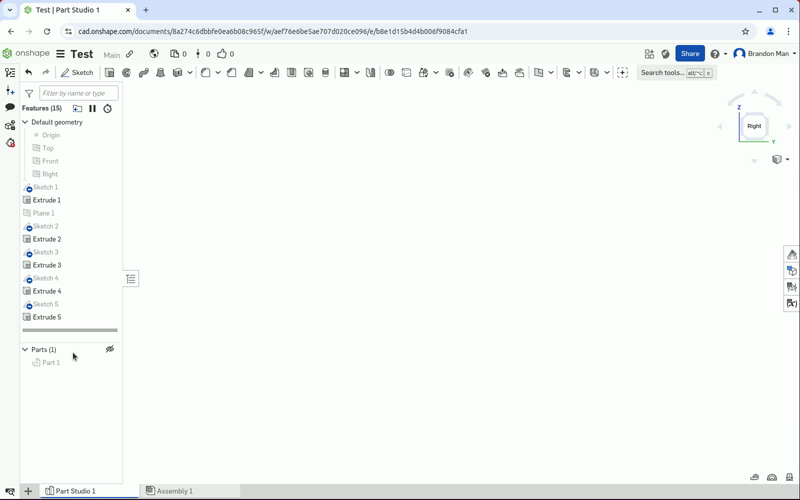
key(shift+y)
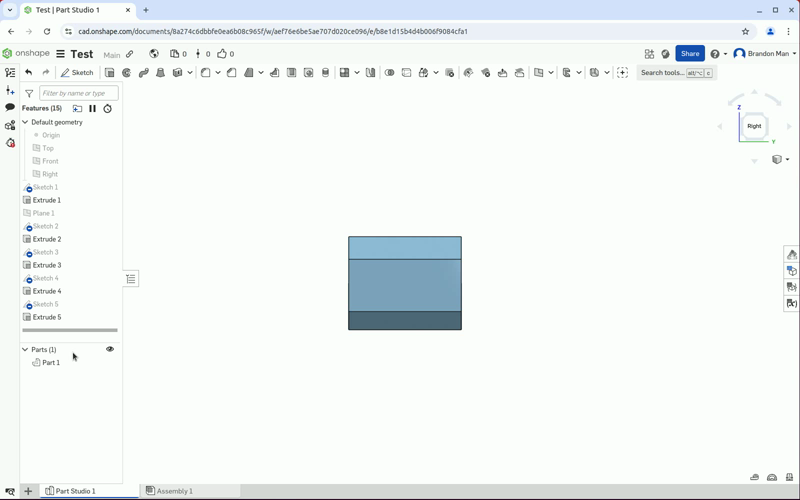
mouse_move(541, 75)
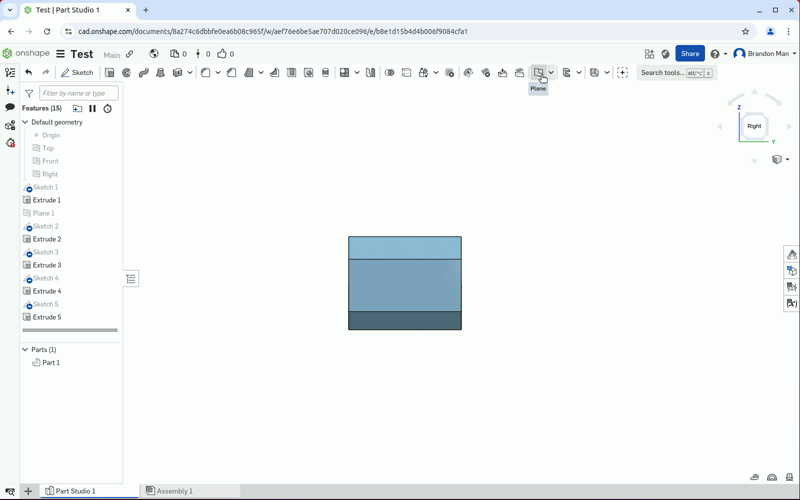
click(541, 75)
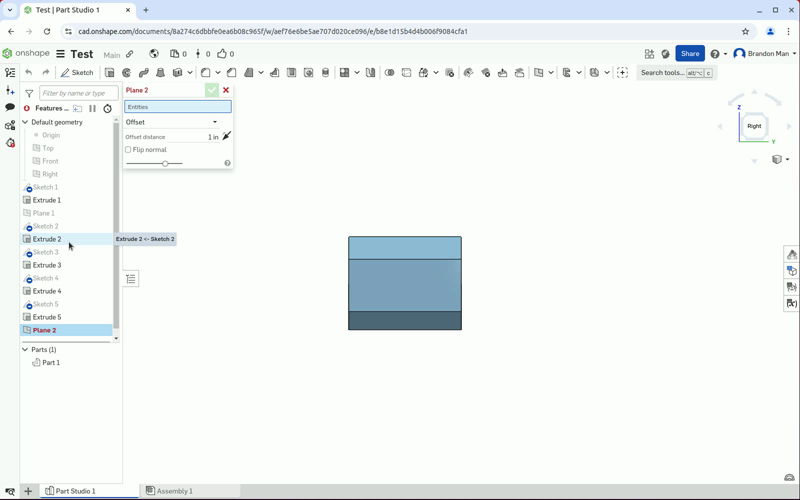
scroll(3)
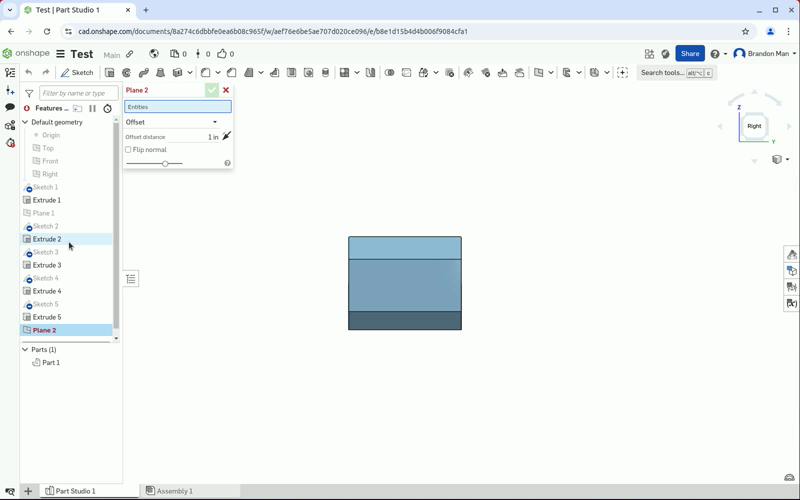
mouse_move(69, 176)
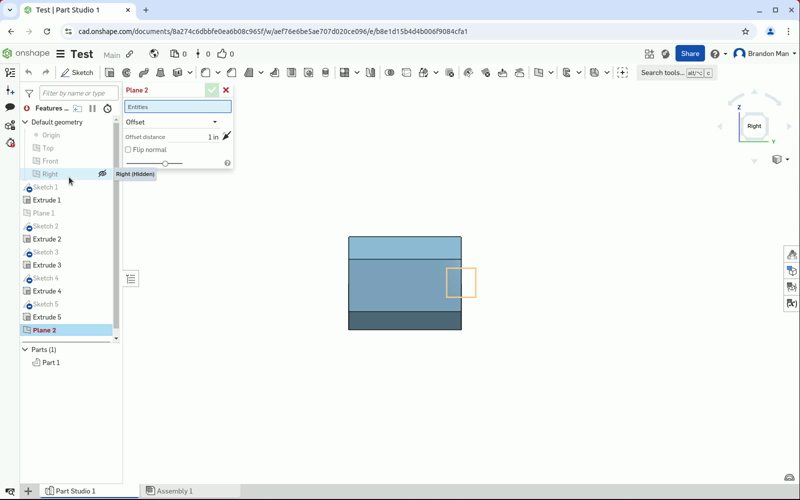
click(69, 176)
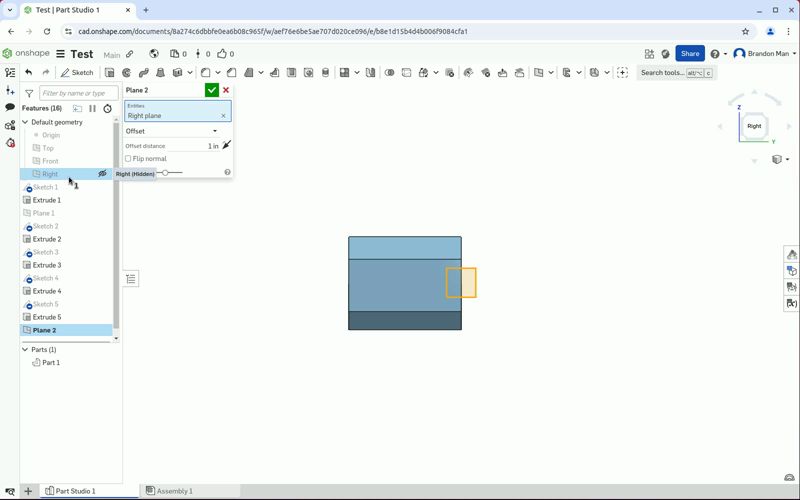
key(tab, 2)
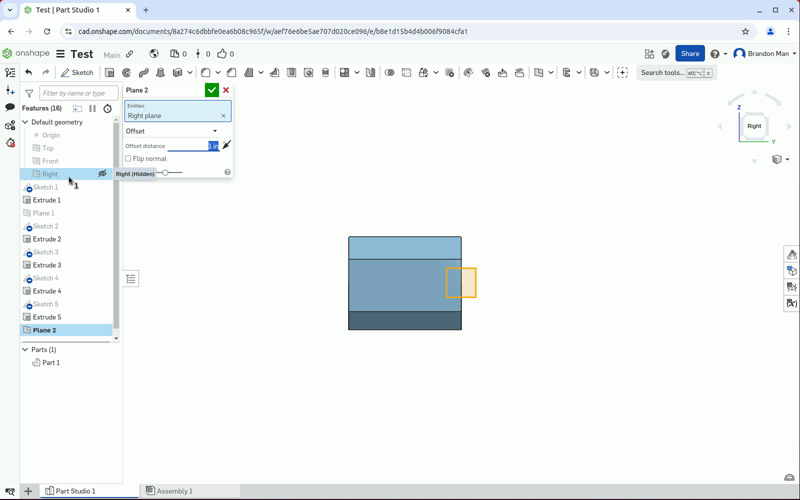
text(15.405)
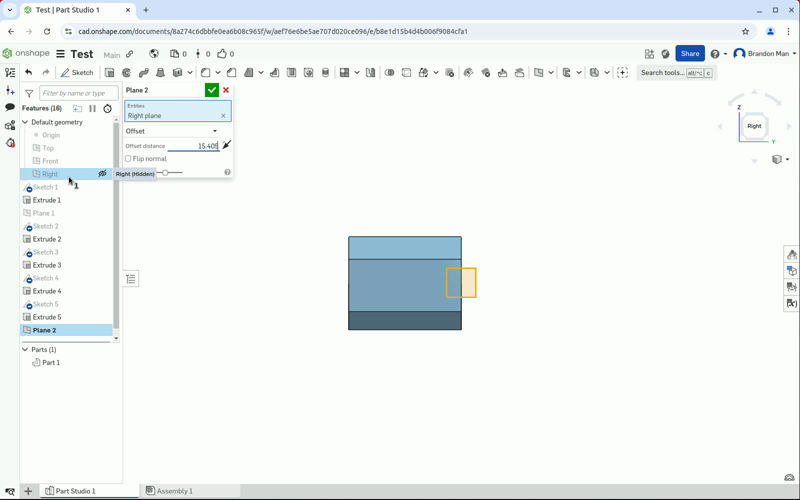
key(enter, 2)
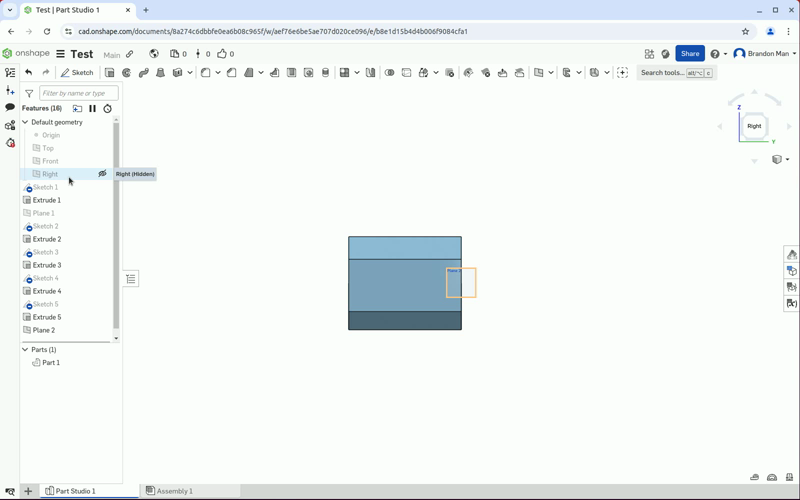
key(shift+s)
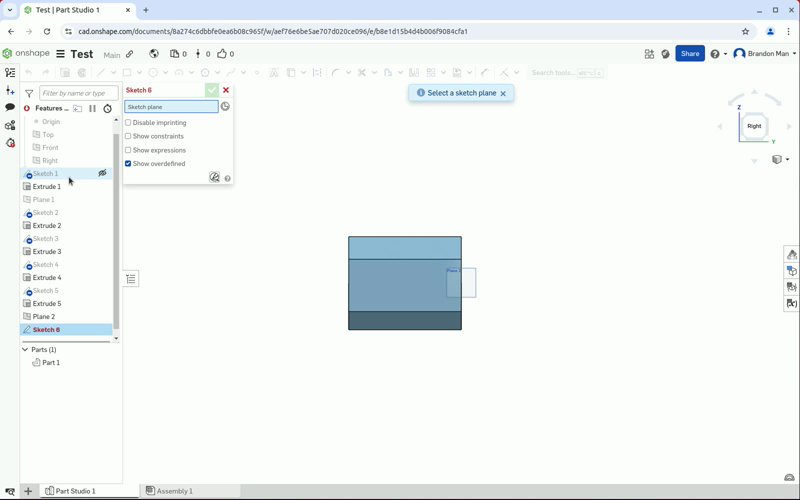
mouse_move(69, 319)
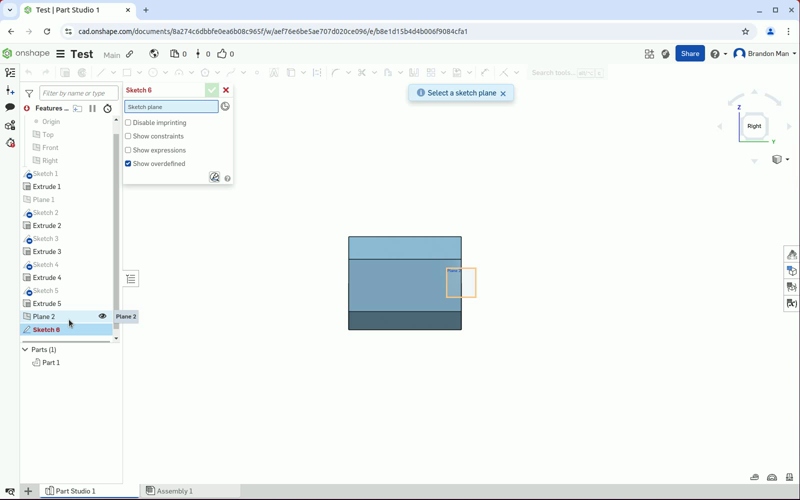
click(69, 319)
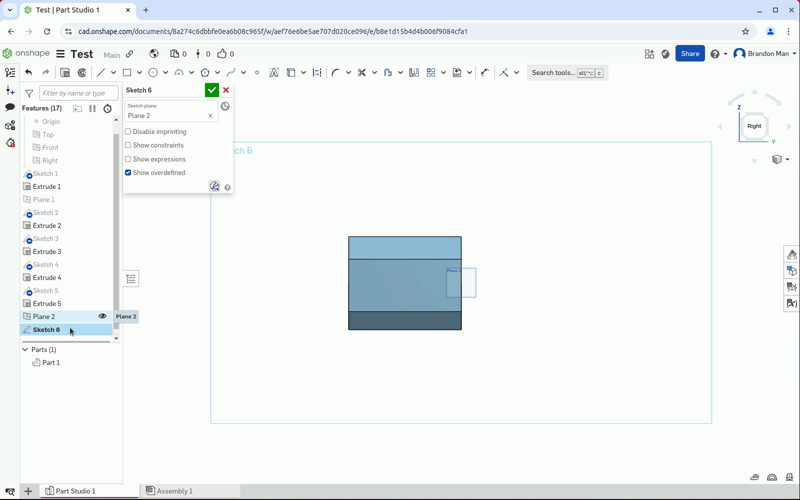
mouse_move(73, 352)
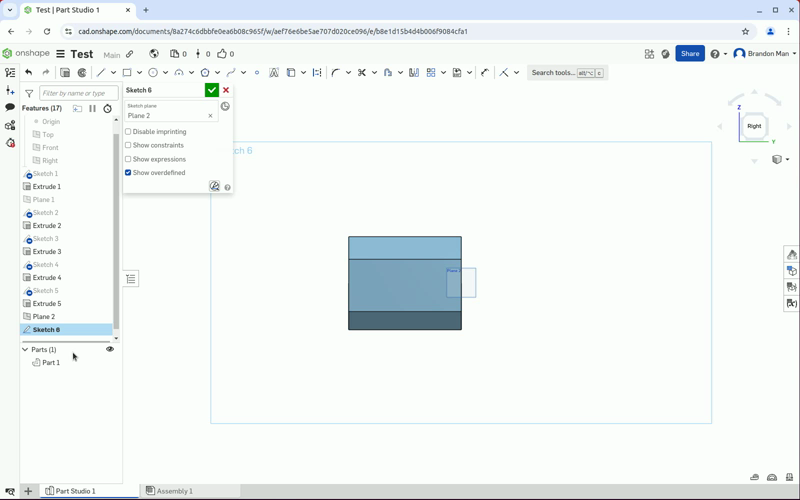
key(y)
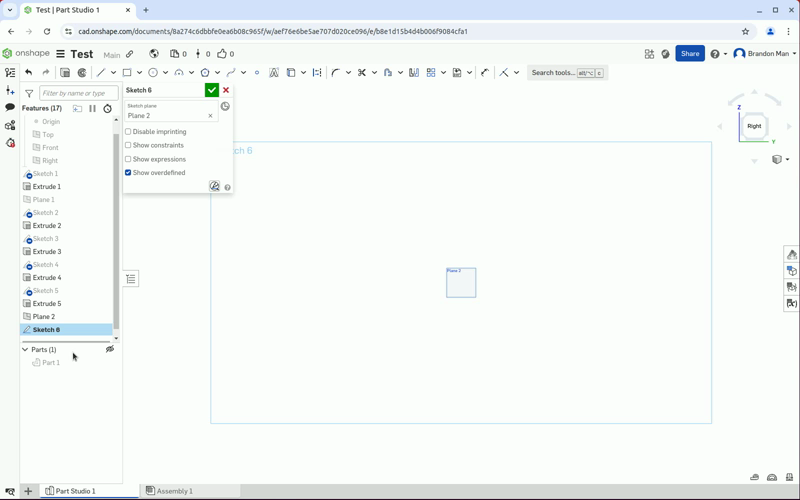
key(c)
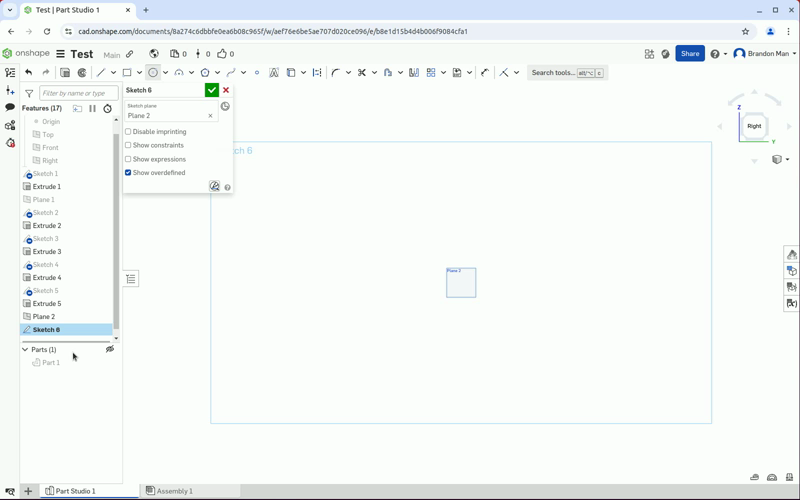
key_down(shift)
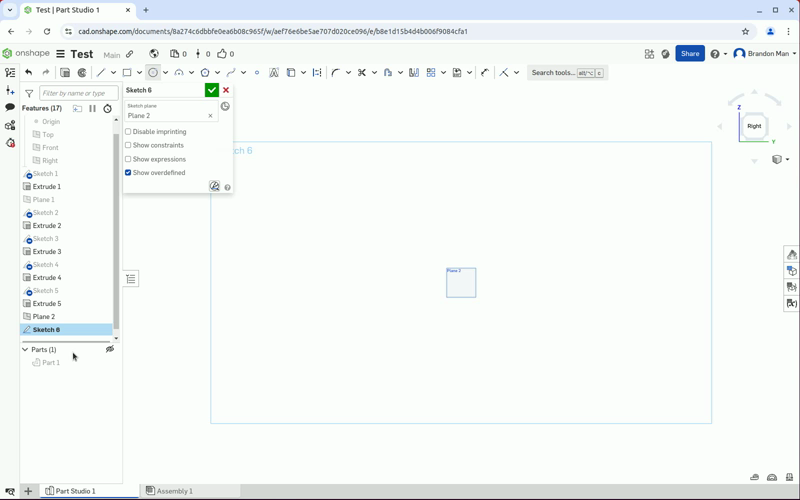
mouse_move(404, 286)
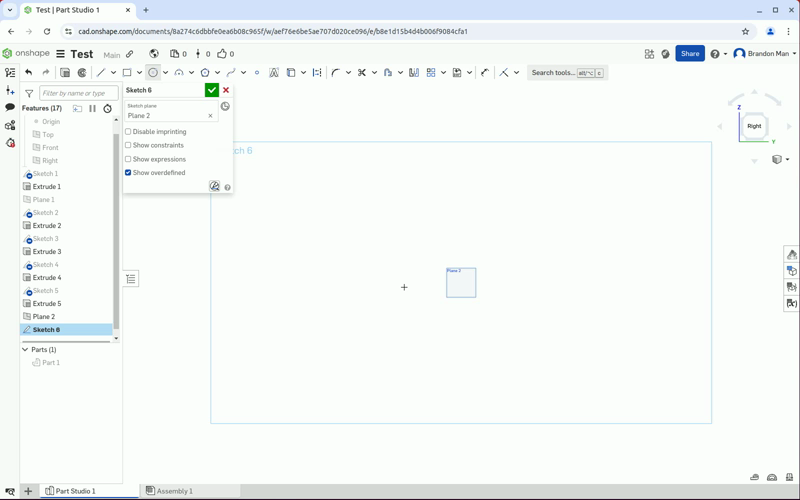
click(404, 286)
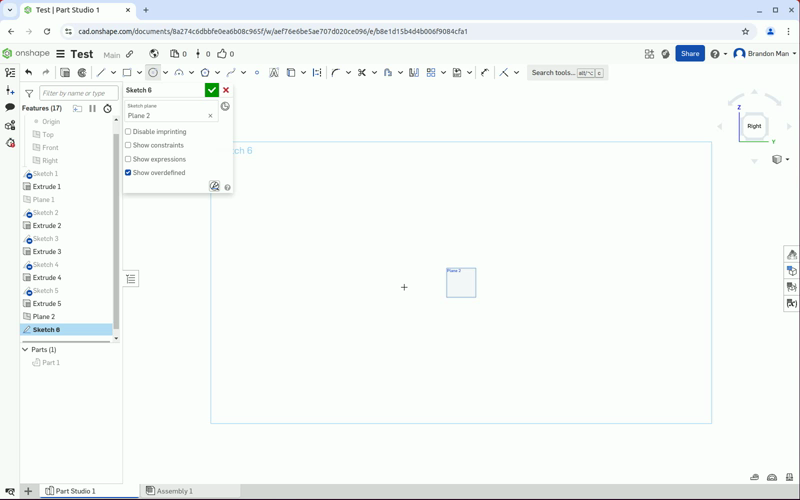
key_up(shift)
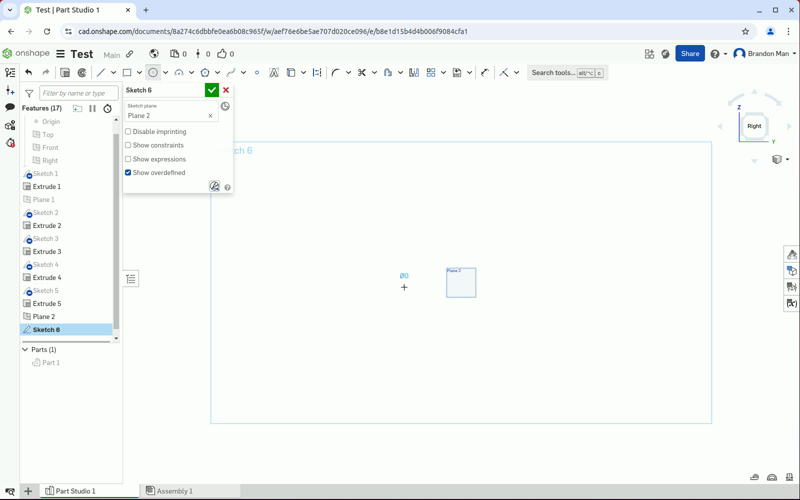
mouse_move(413, 286)
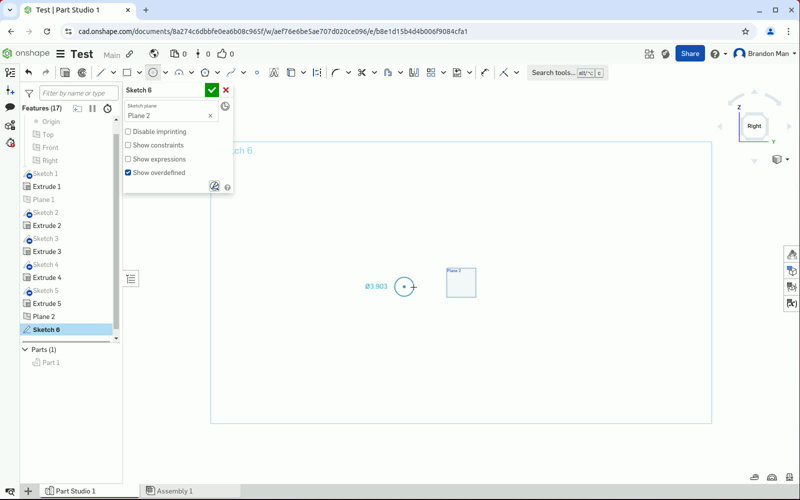
click(413, 286)
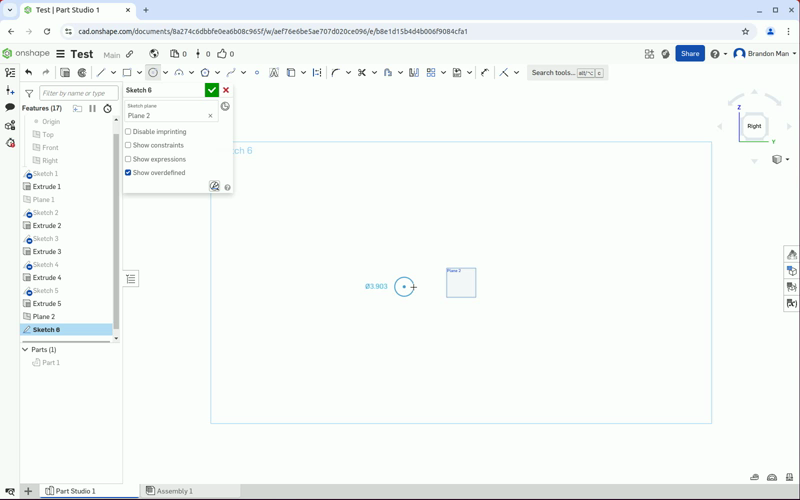
key(esc)
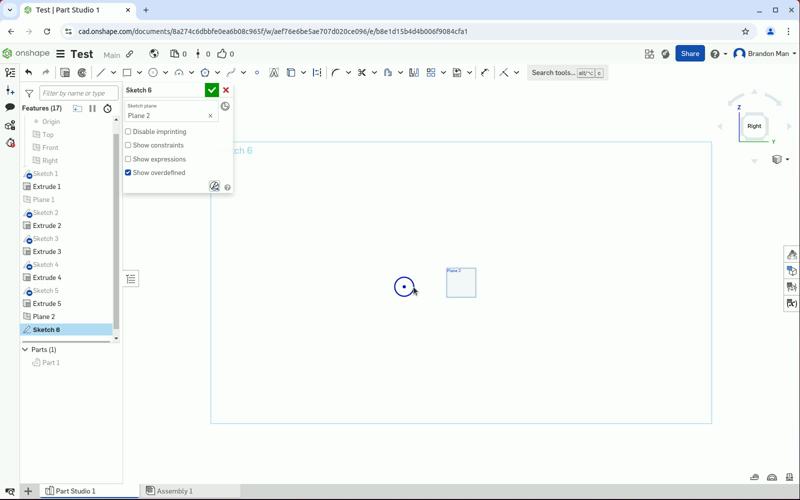
mouse_move(406, 283)
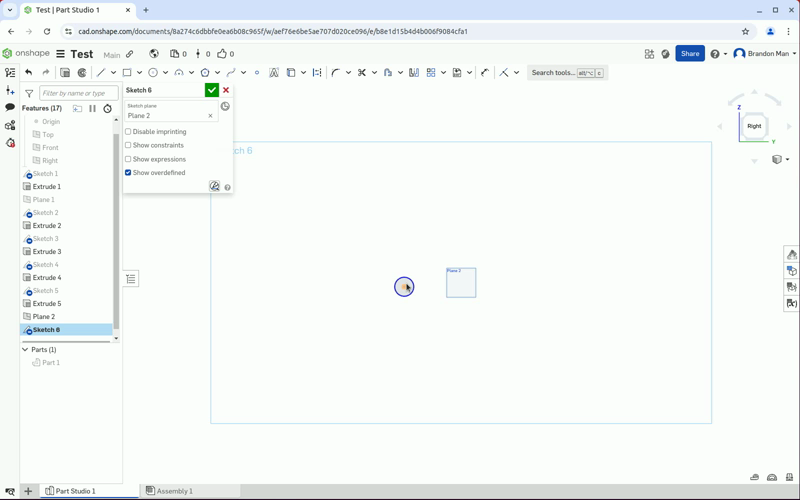
scroll(6)
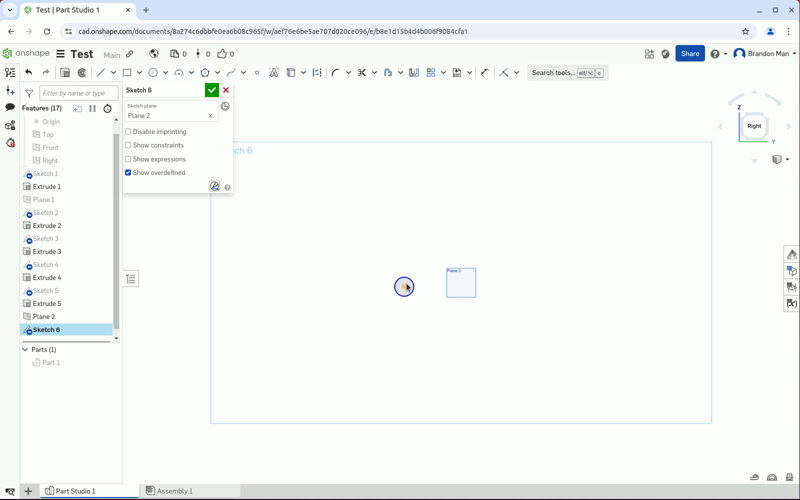
scroll(6)
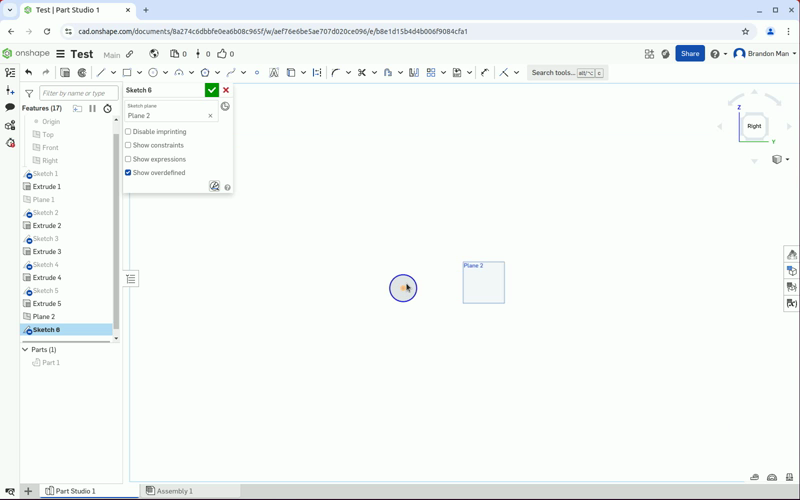
scroll(6)
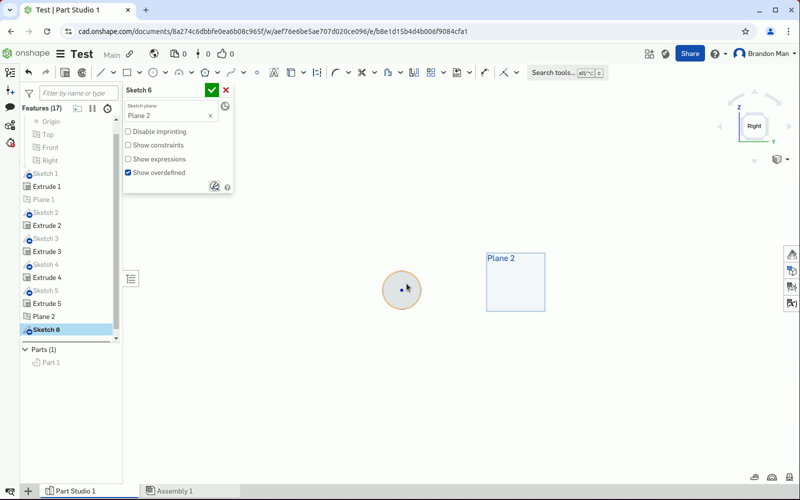
scroll(6)
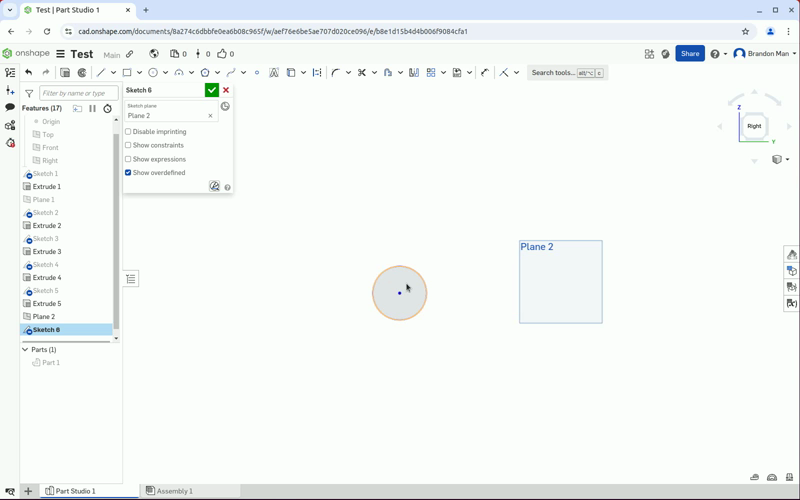
scroll(6)
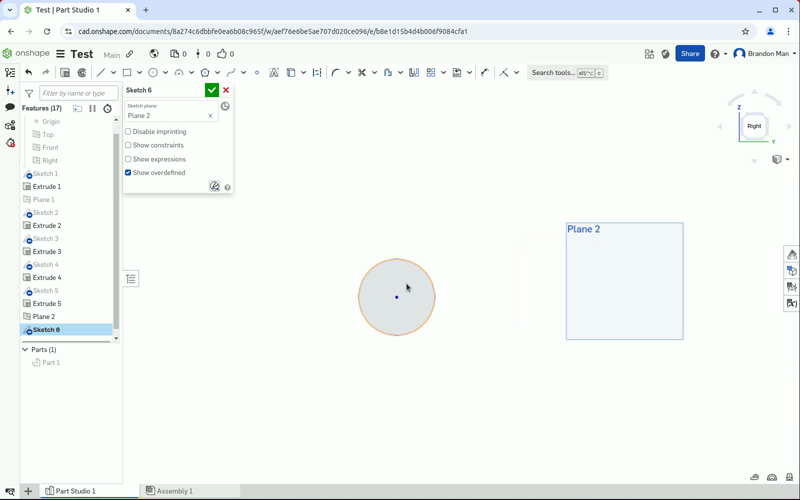
scroll(6)
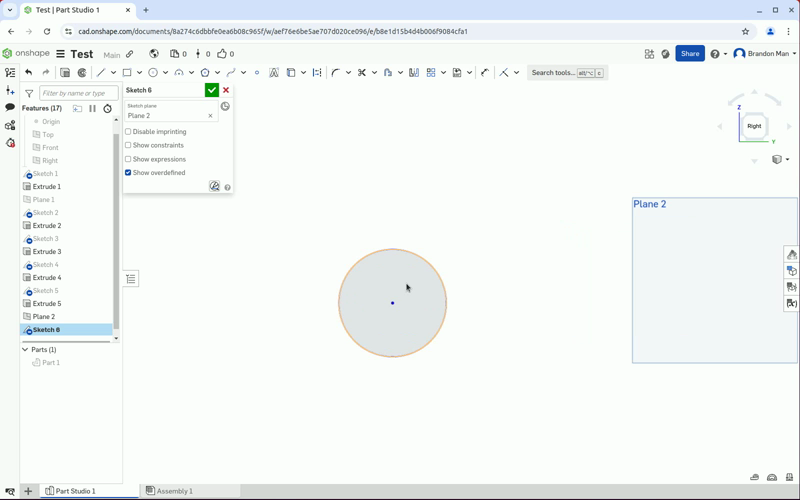
scroll(6)
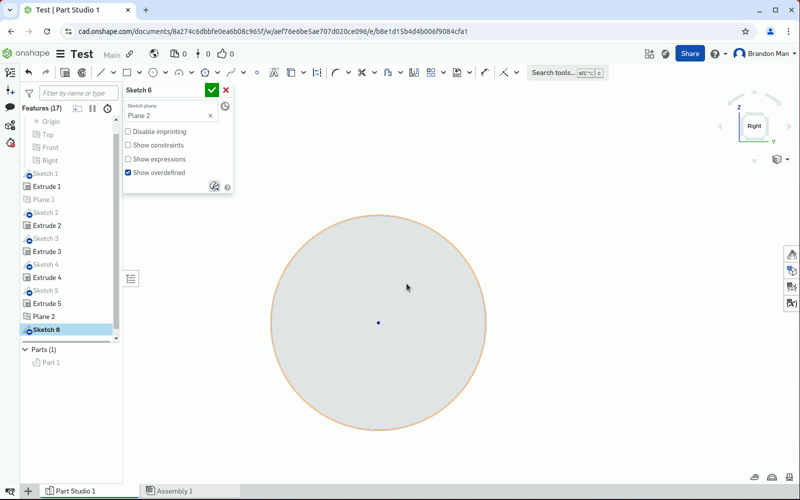
click(406, 283)
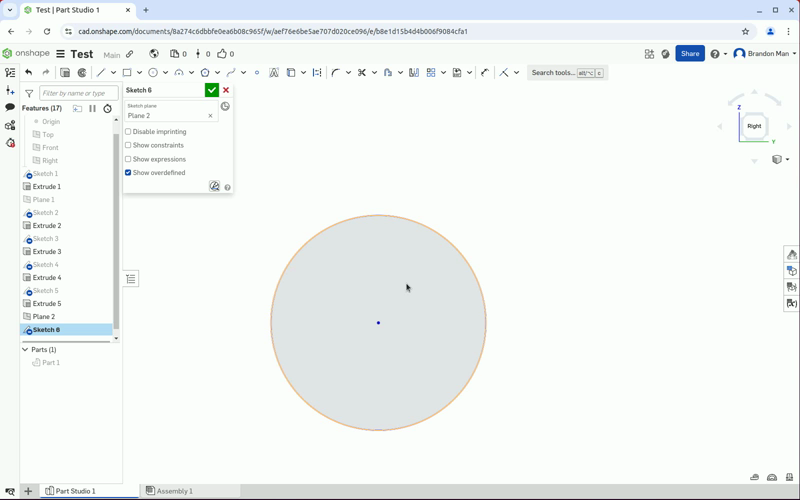
scroll(-6)
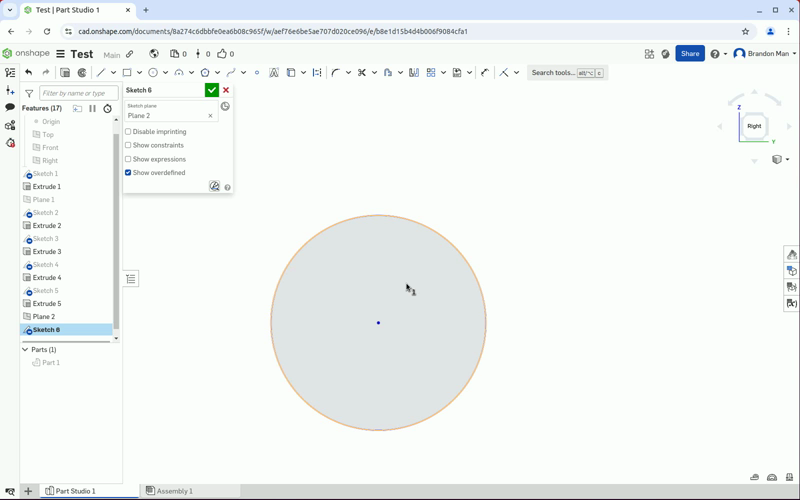
scroll(-6)
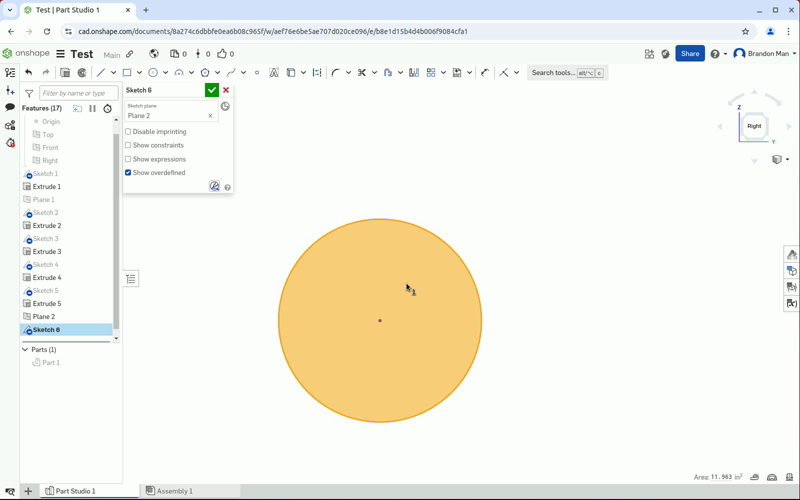
scroll(-6)
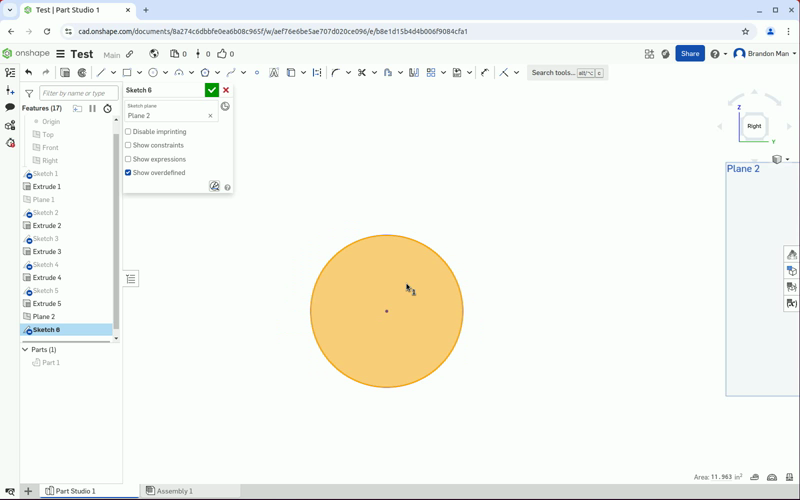
scroll(-6)
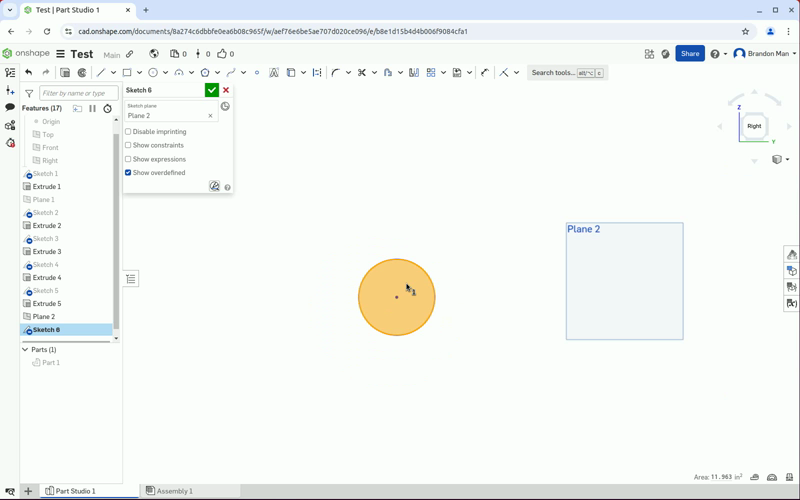
scroll(-6)
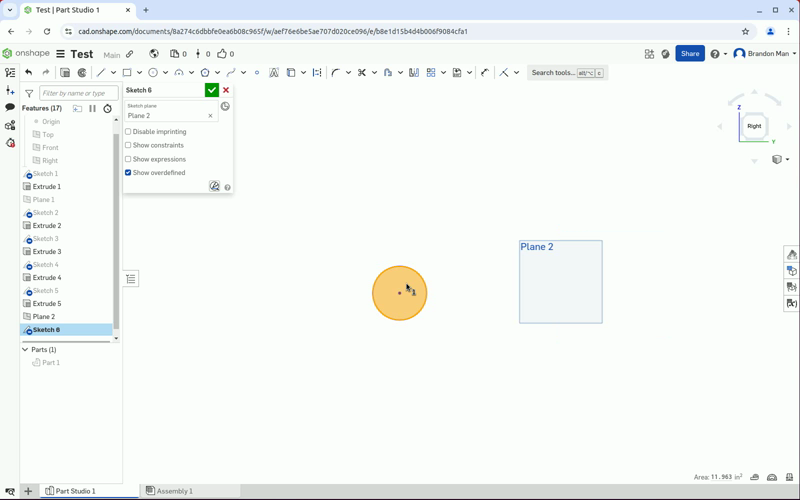
scroll(-6)
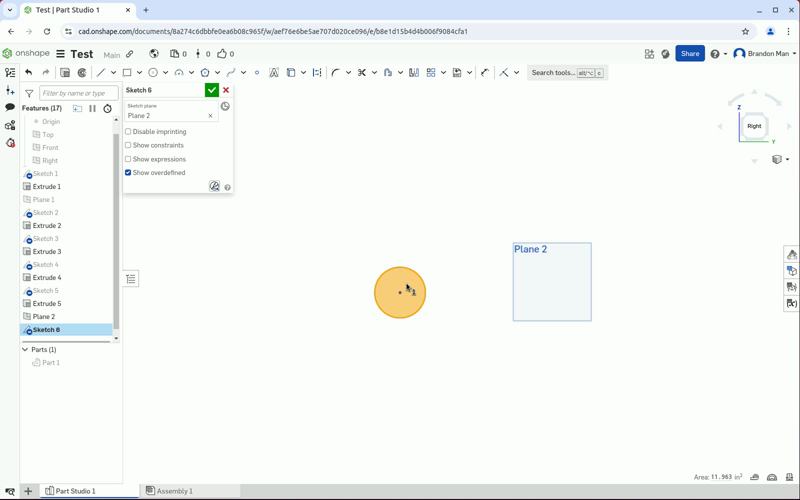
scroll(-6)
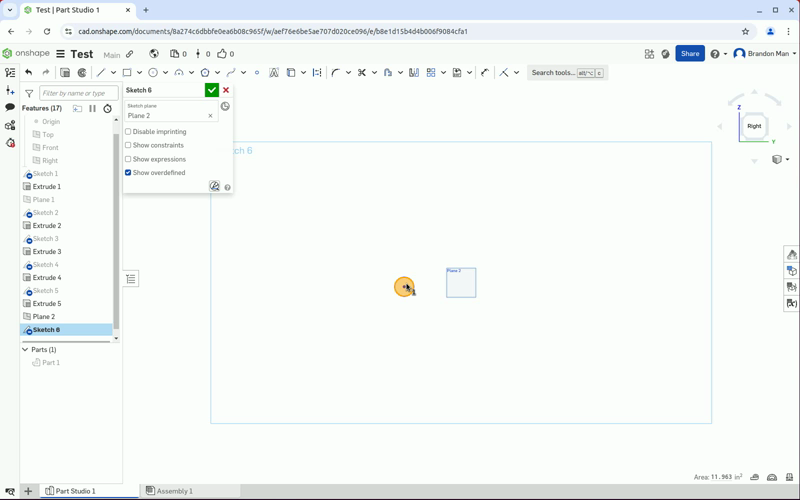
mouse_move(73, 352)
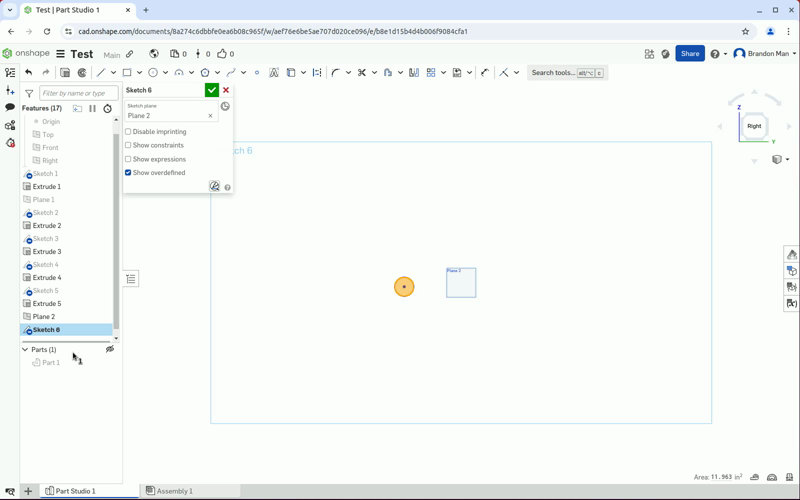
key(shift+y)
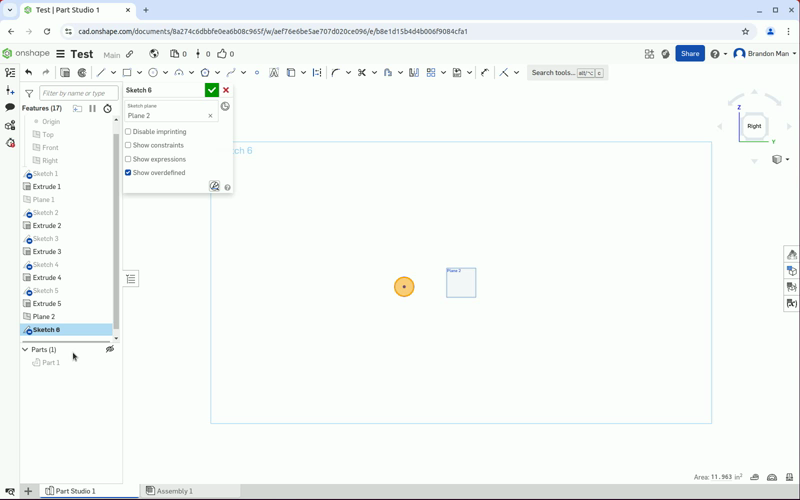
key(shift+e)
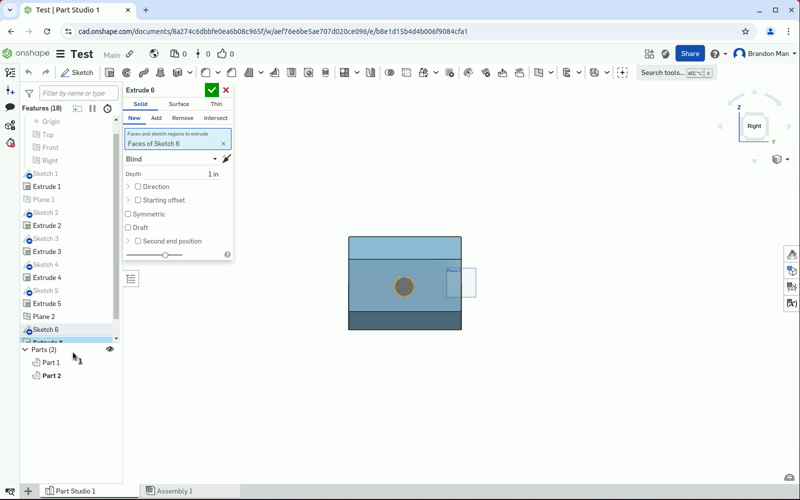
mouse_move(143, 106)
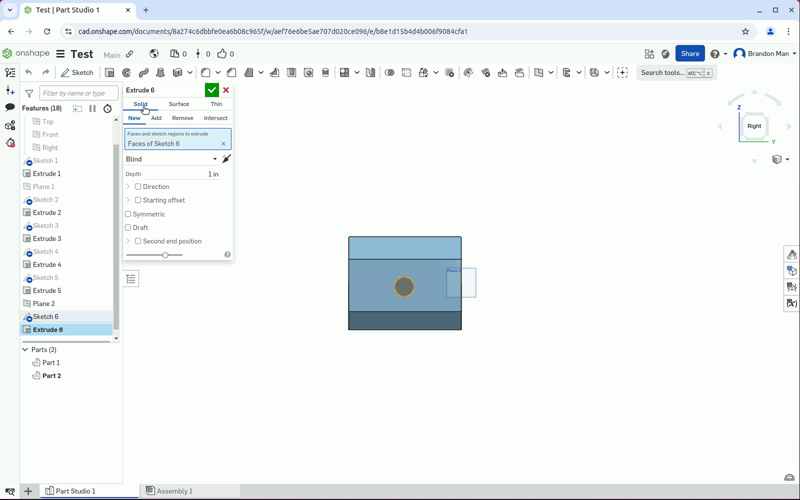
click(143, 106)
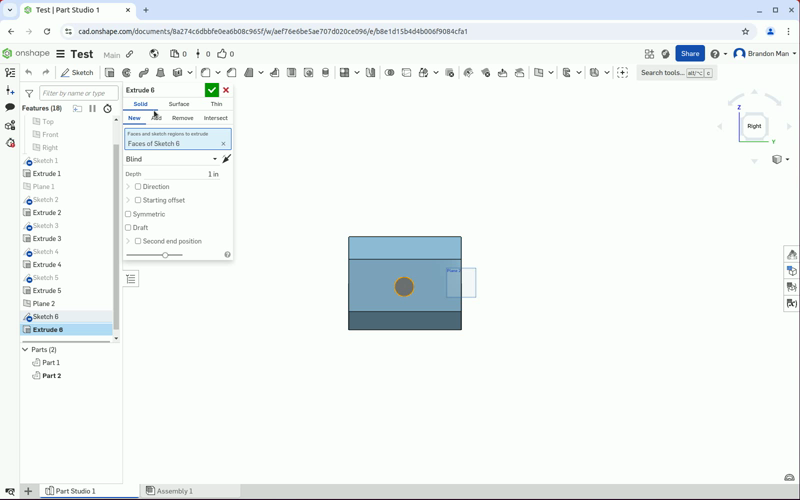
mouse_move(186, 120)
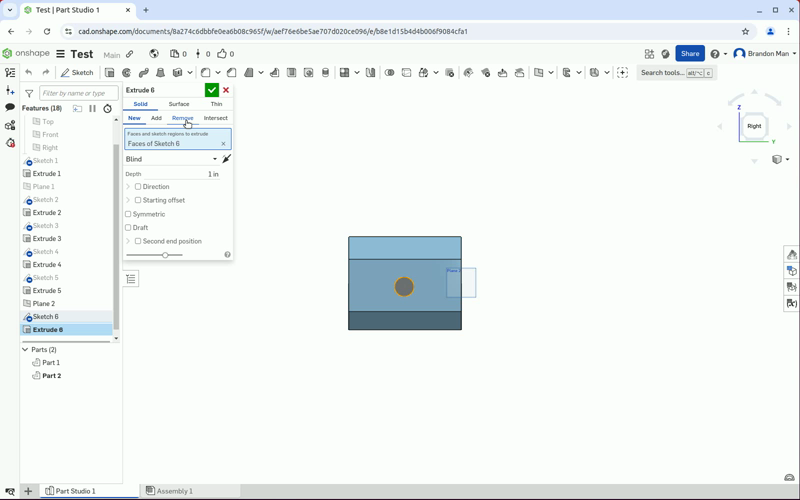
click(186, 120)
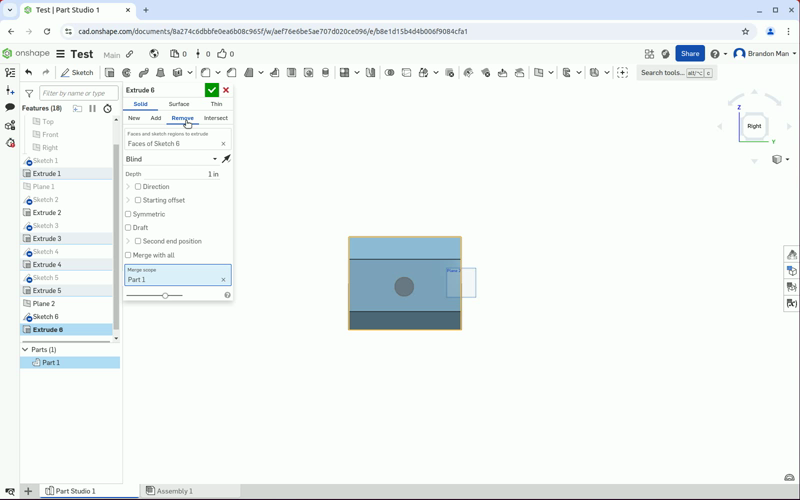
key(tab, 4)
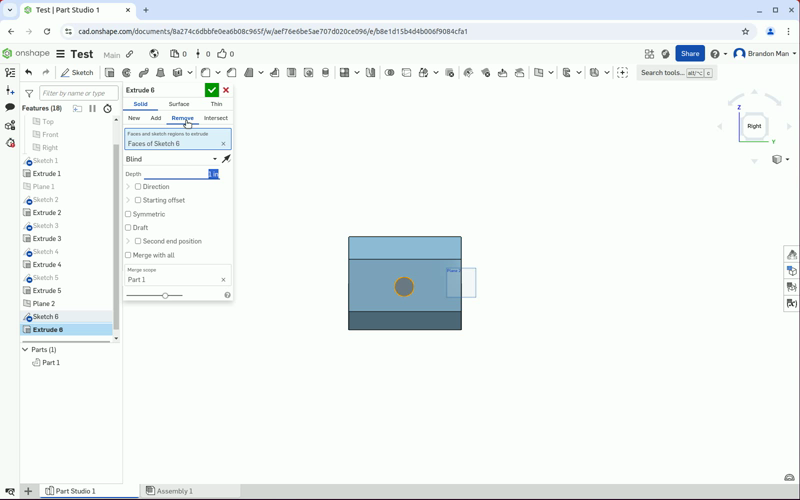
text(30.811)
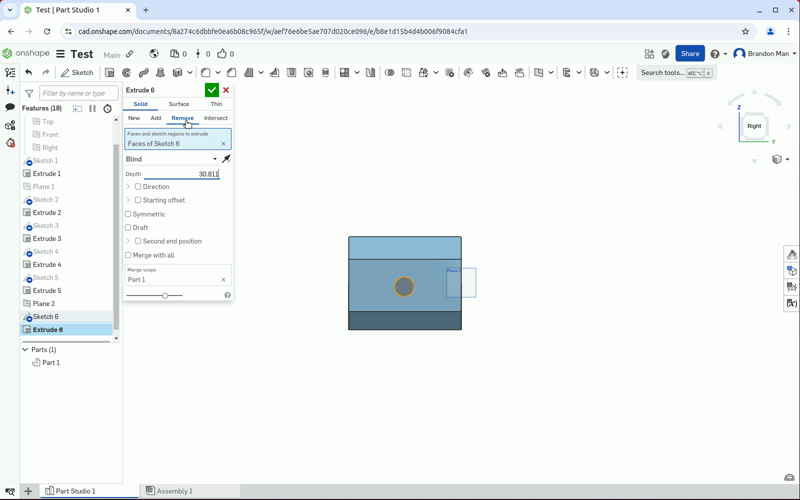
key(tab, 6)
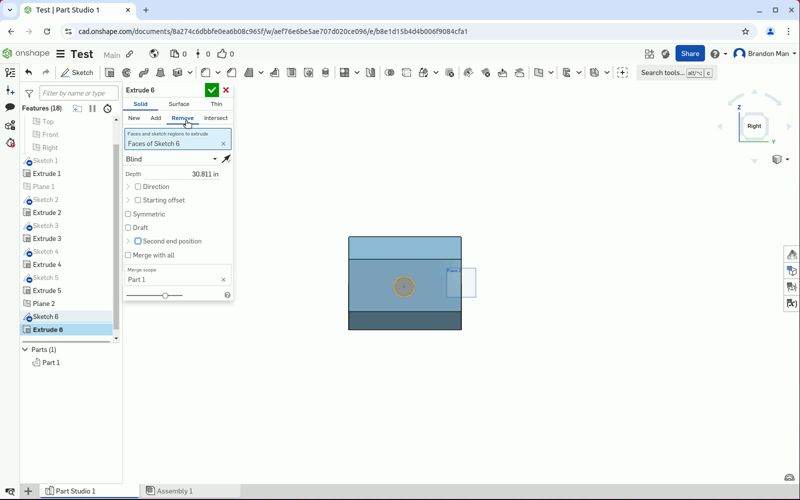
key(space)
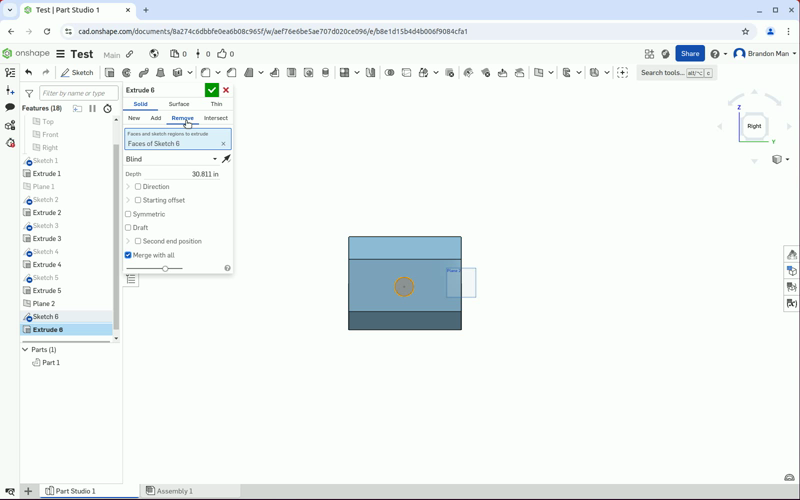
key(enter)
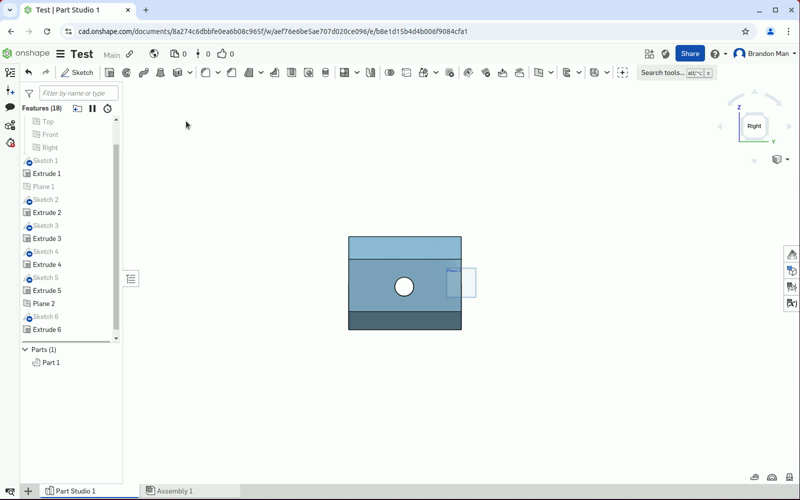
key(shift+h)
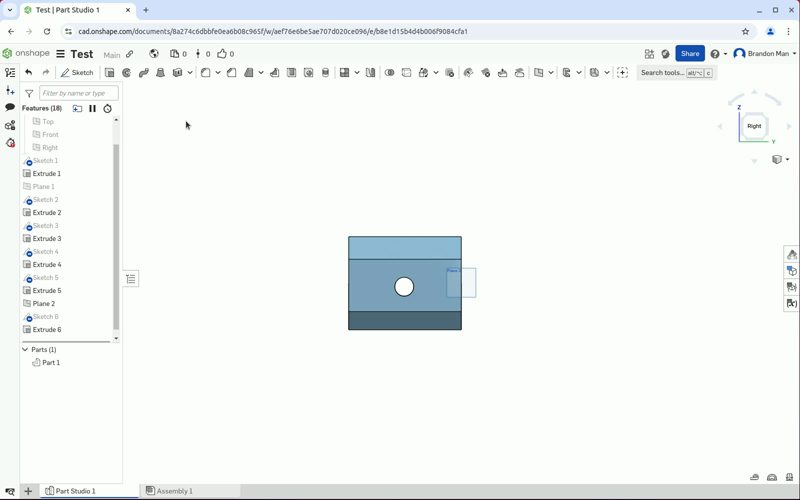
key(shift+h)
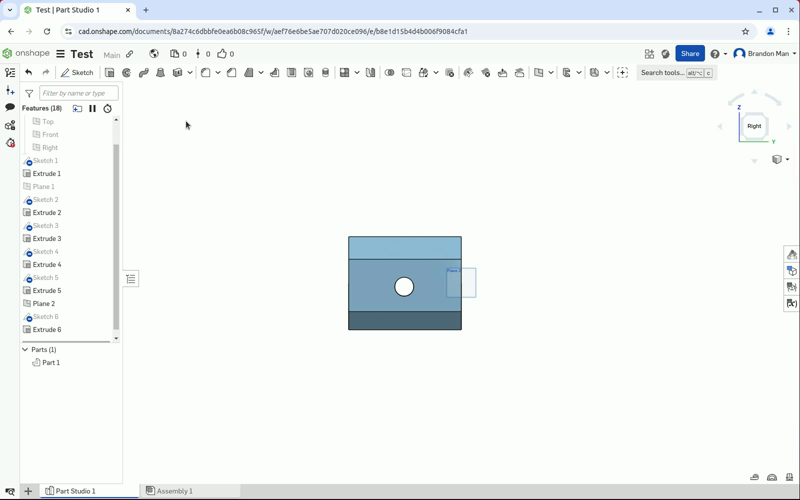
mouse_move(69, 163)
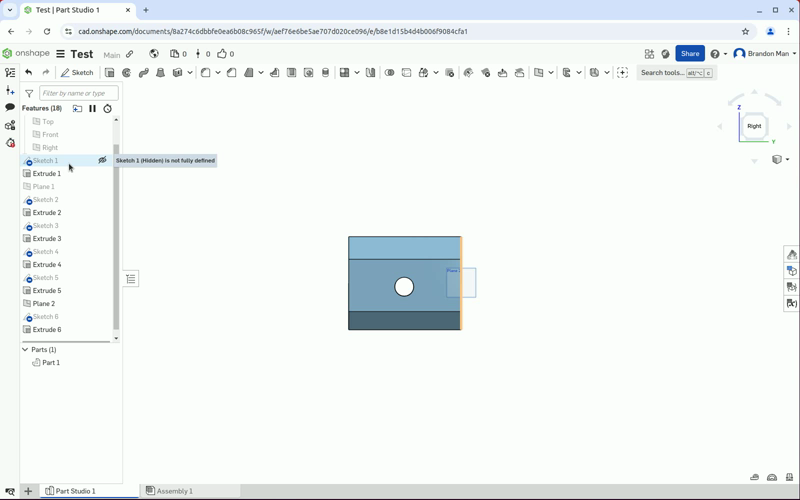
click(69, 163)
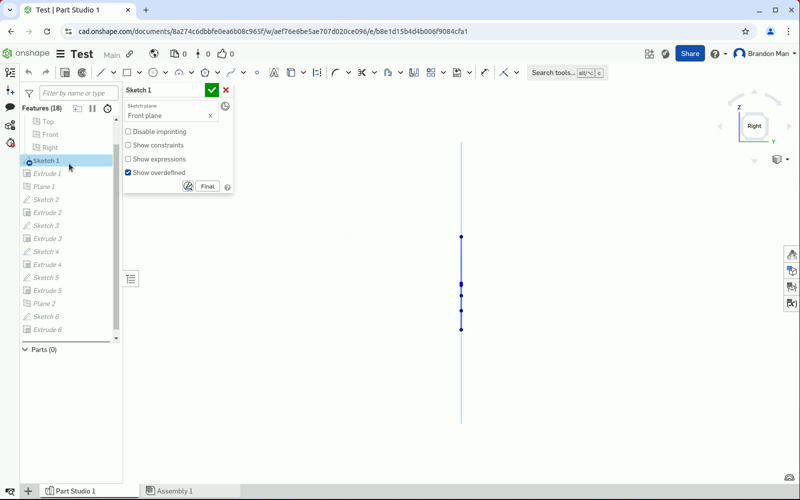
mouse_move(229, 92)
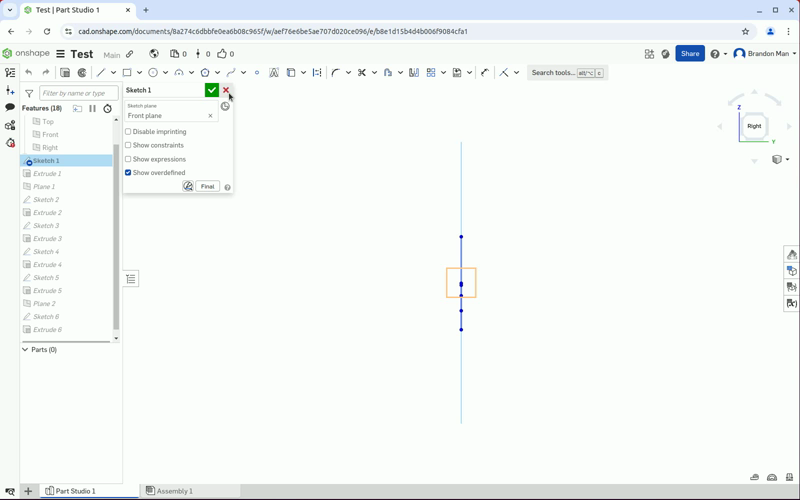
click(229, 92)
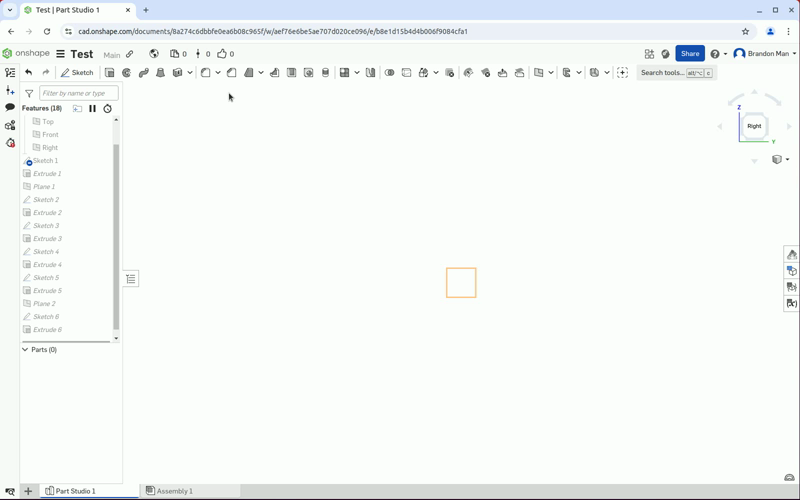
mouse_move(541, 75)
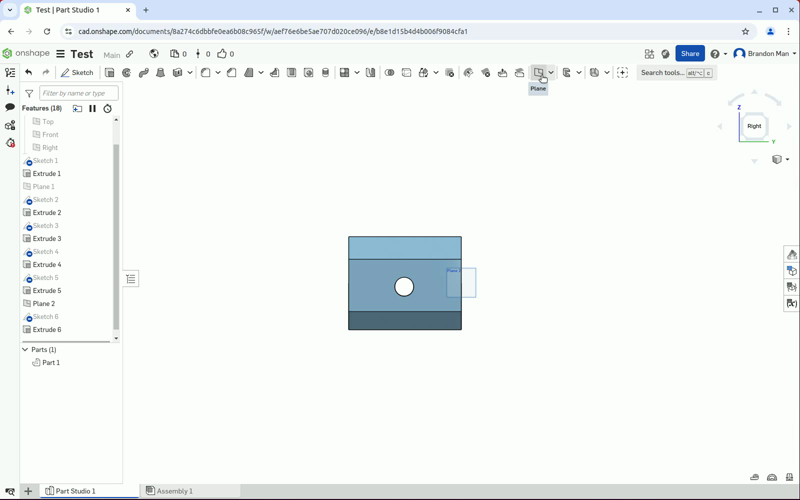
click(541, 75)
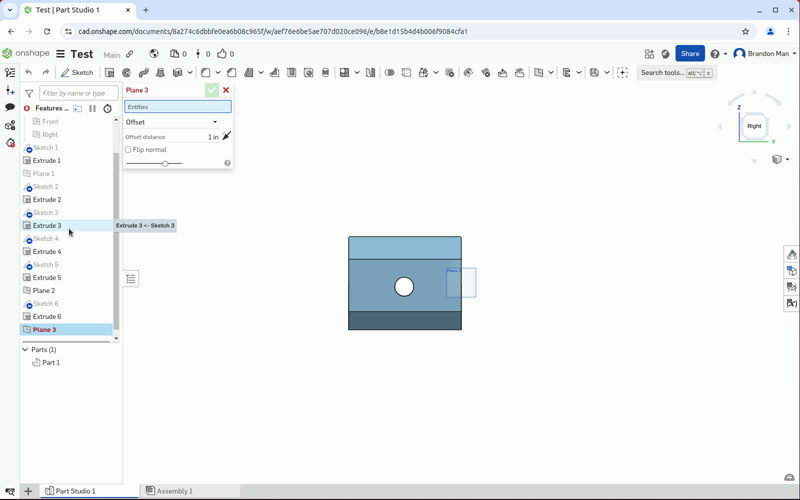
scroll(3)
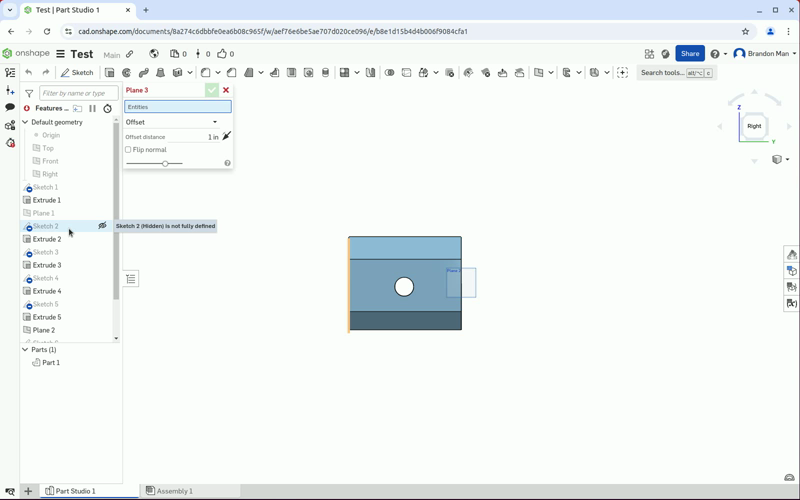
mouse_move(69, 176)
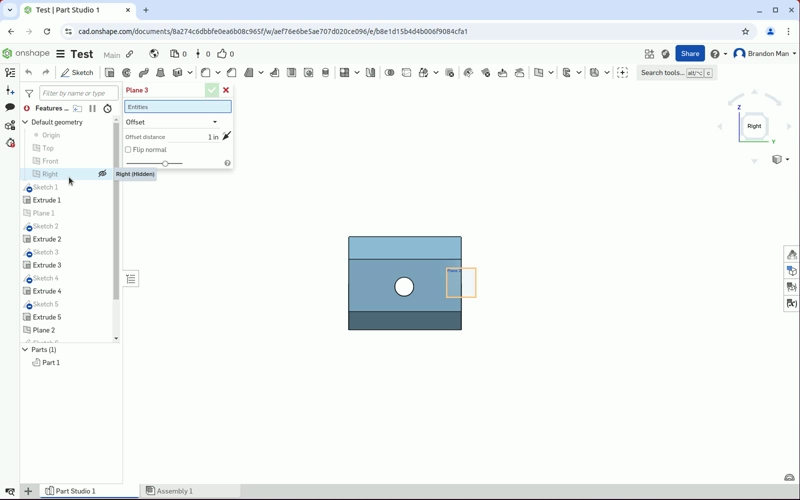
click(69, 176)
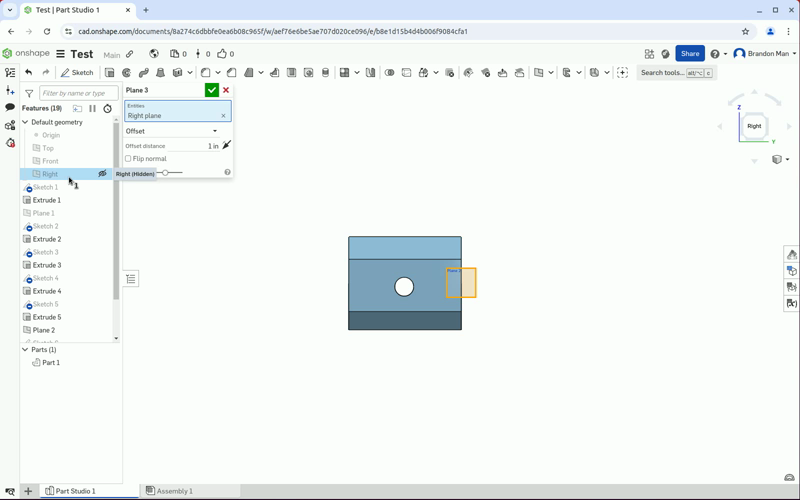
key(tab, 2)
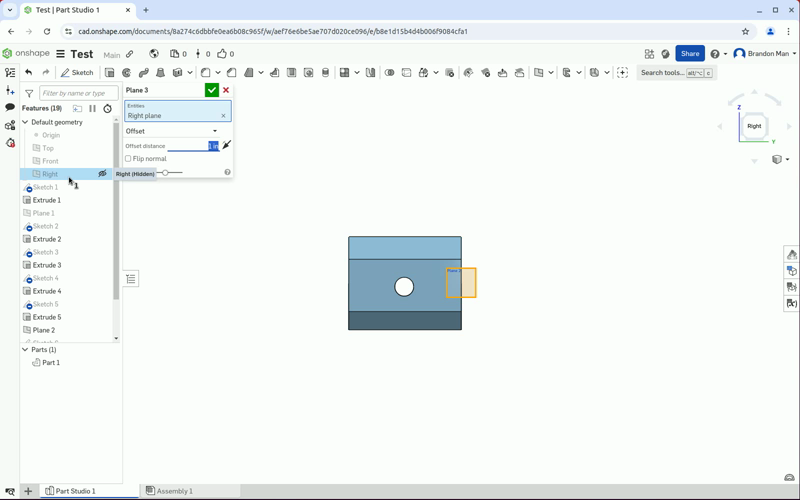
text(15.159)
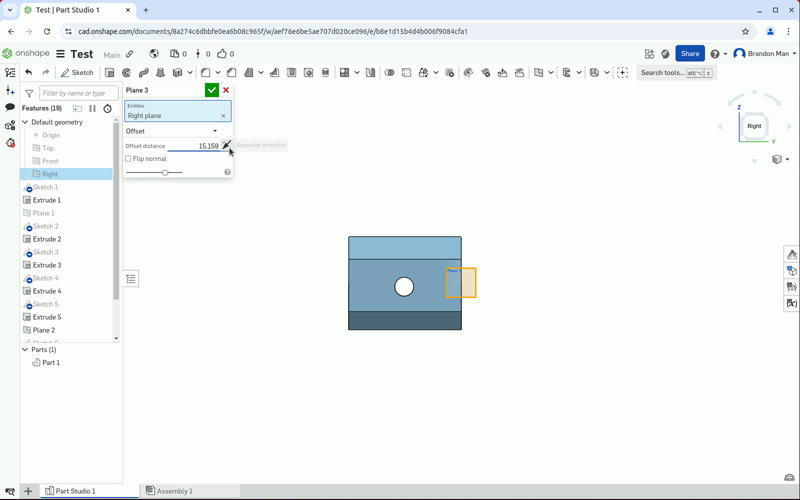
mouse_move(229, 147)
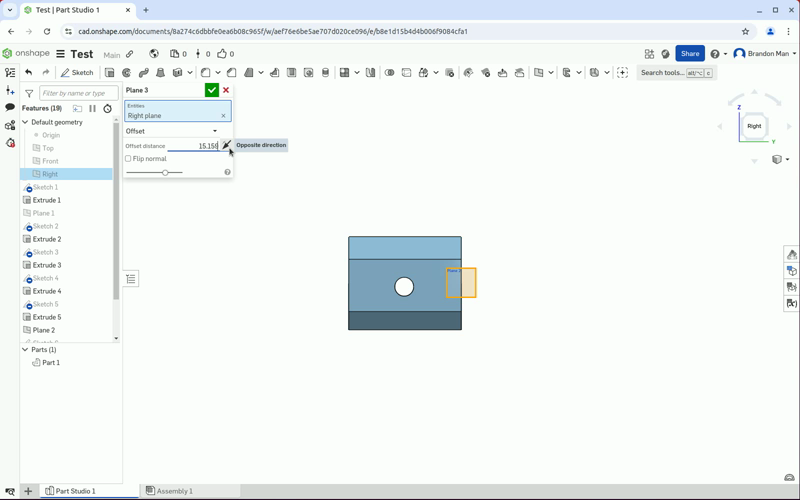
click(229, 147)
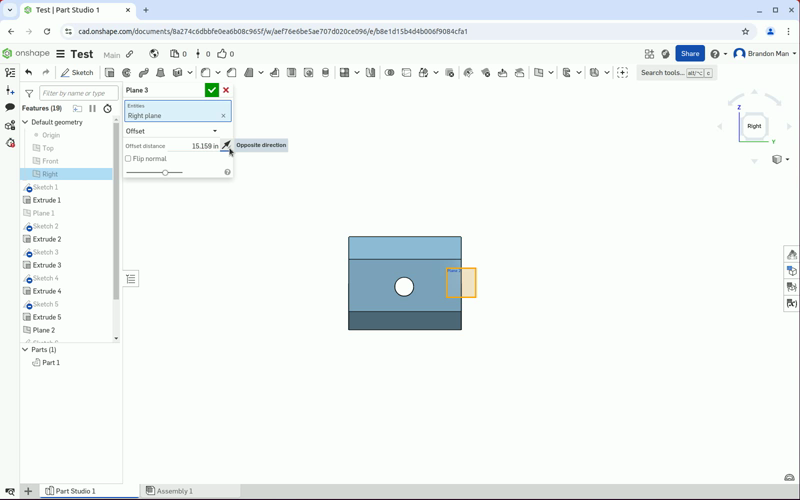
key(enter, 2)
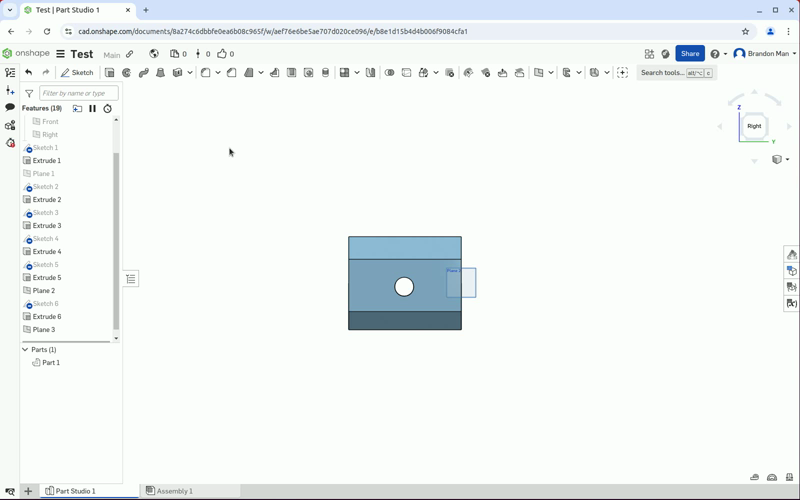
key(shift+s)
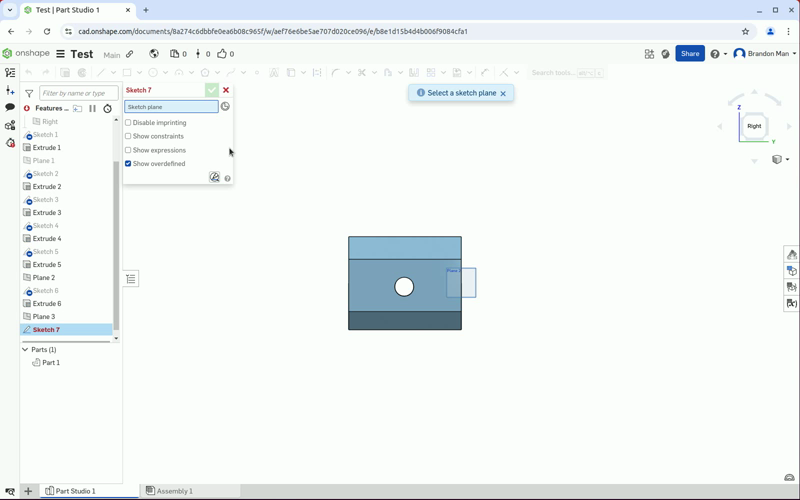
mouse_move(69, 319)
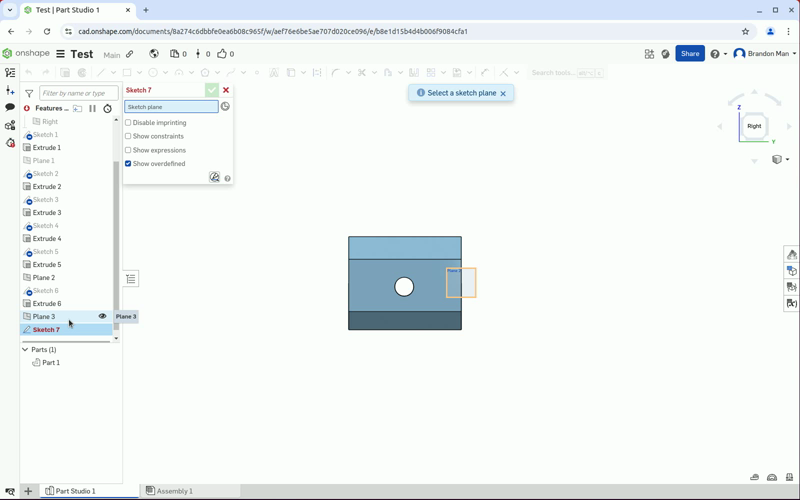
click(69, 319)
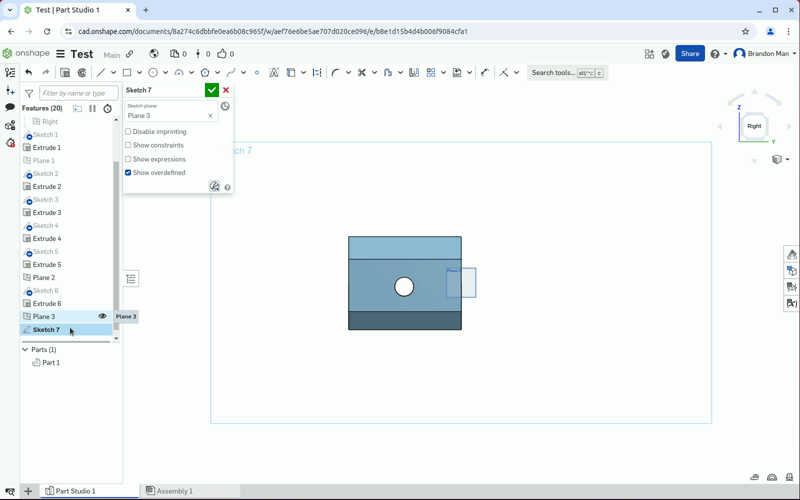
mouse_move(73, 352)
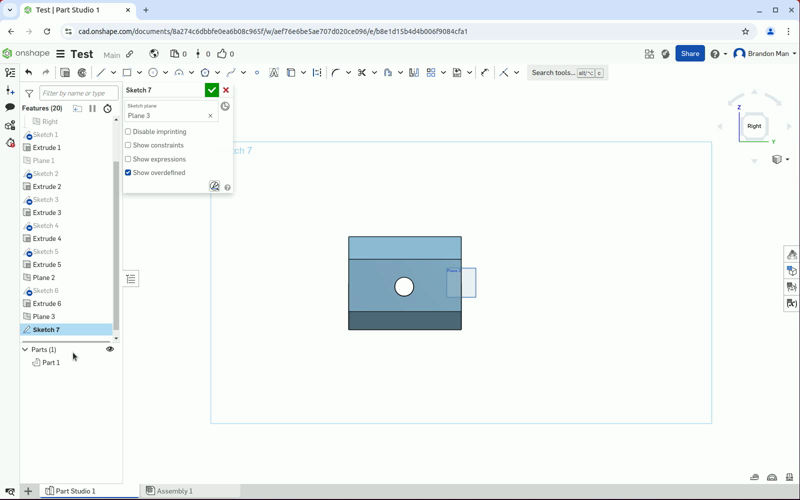
key(y)
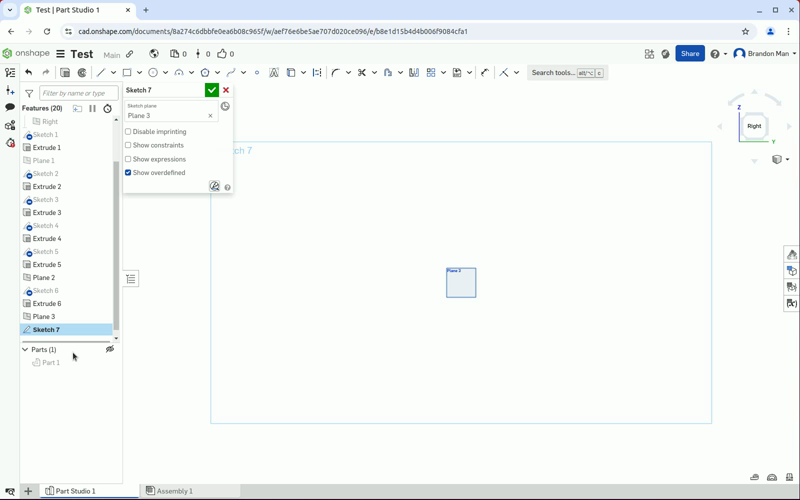
key(c)
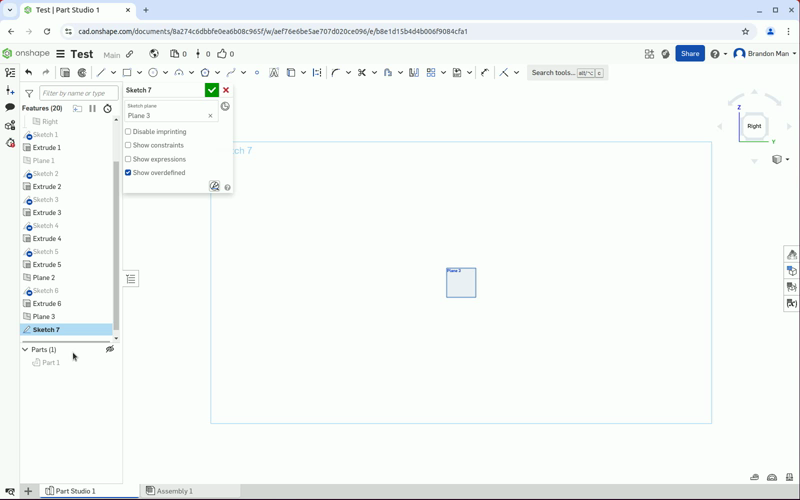
key_down(shift)
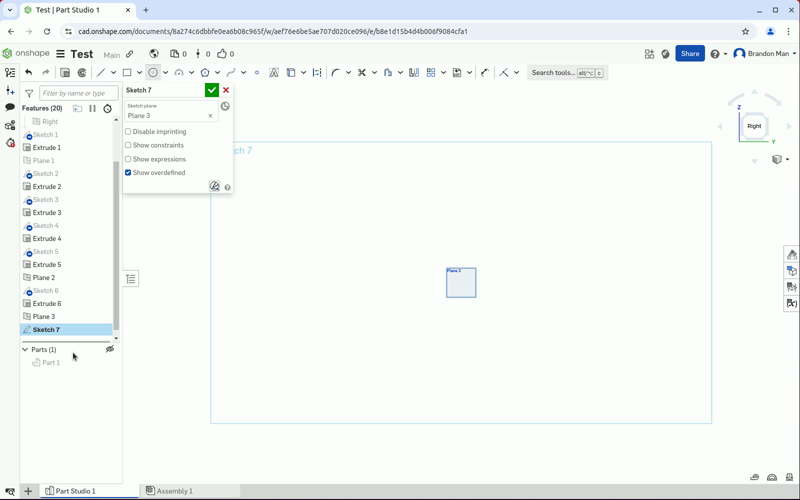
mouse_move(404, 286)
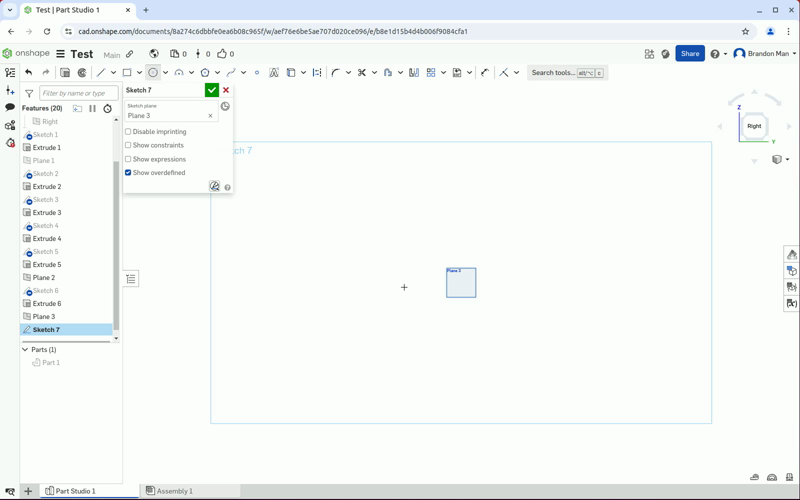
click(404, 286)
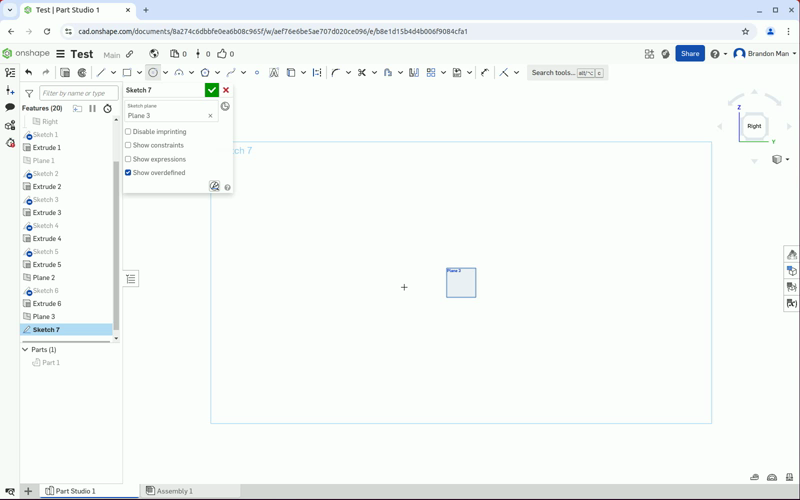
key_up(shift)
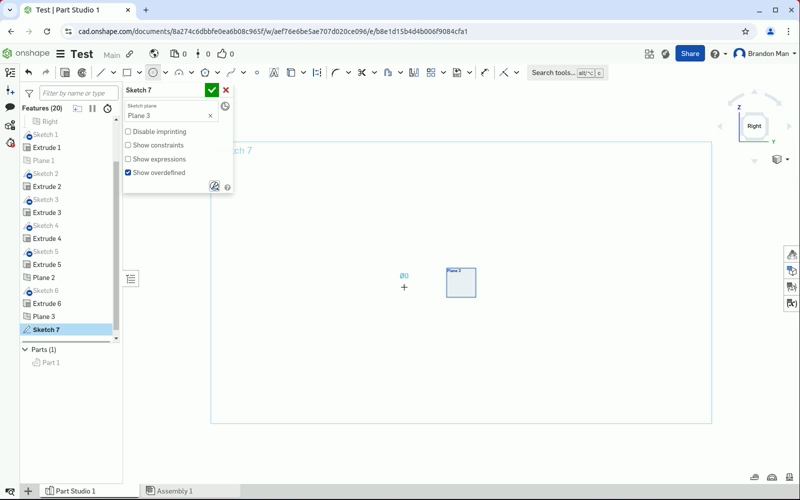
mouse_move(413, 286)
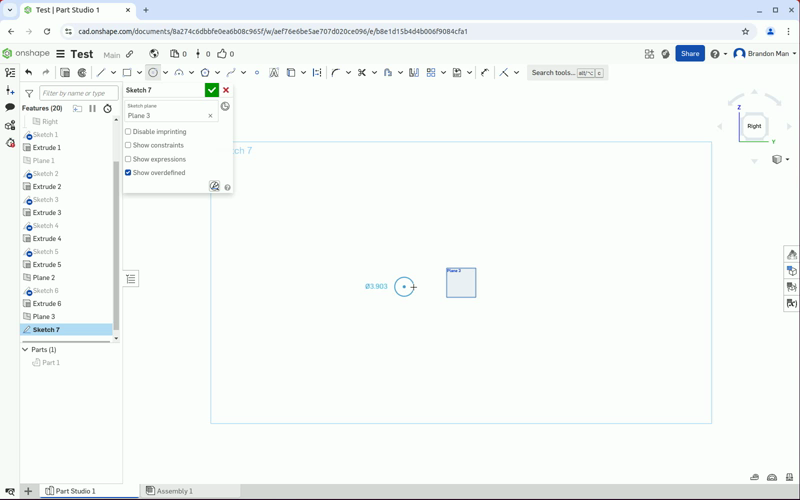
click(413, 286)
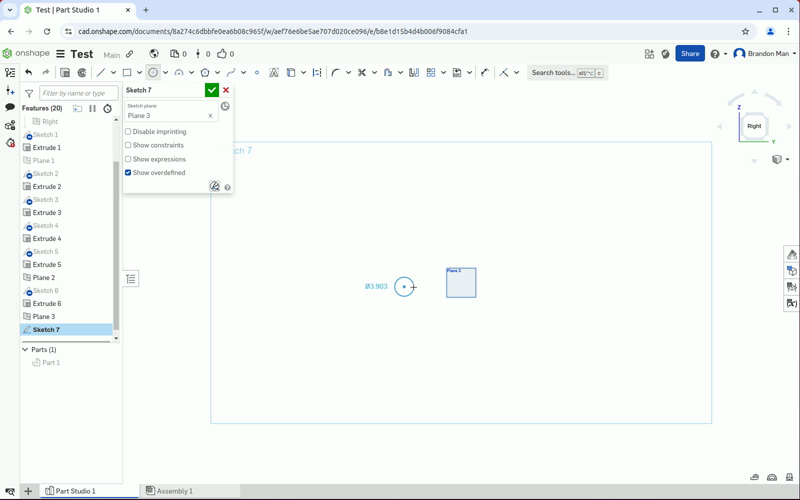
key(esc)
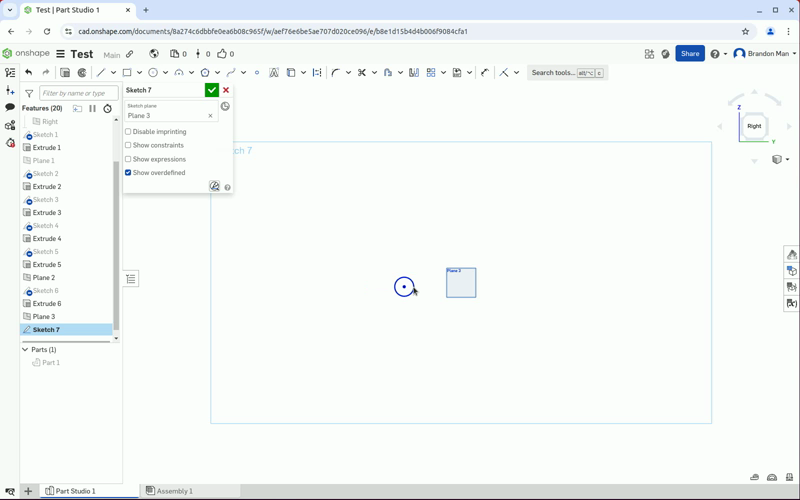
mouse_move(406, 278)
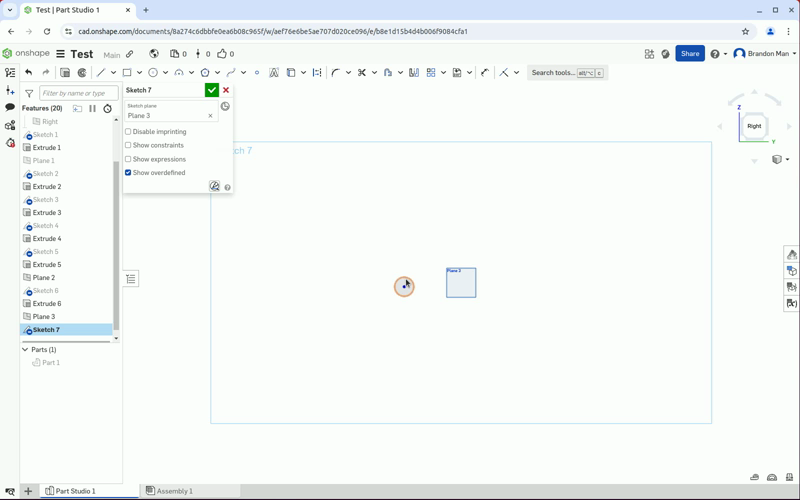
scroll(6)
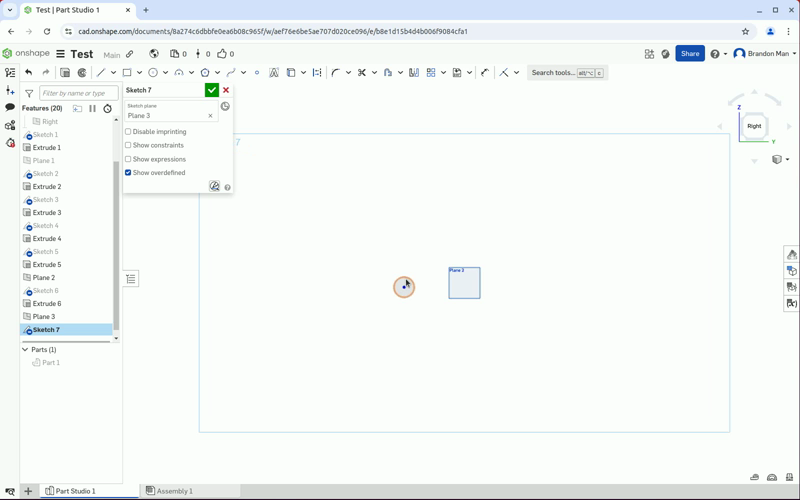
scroll(6)
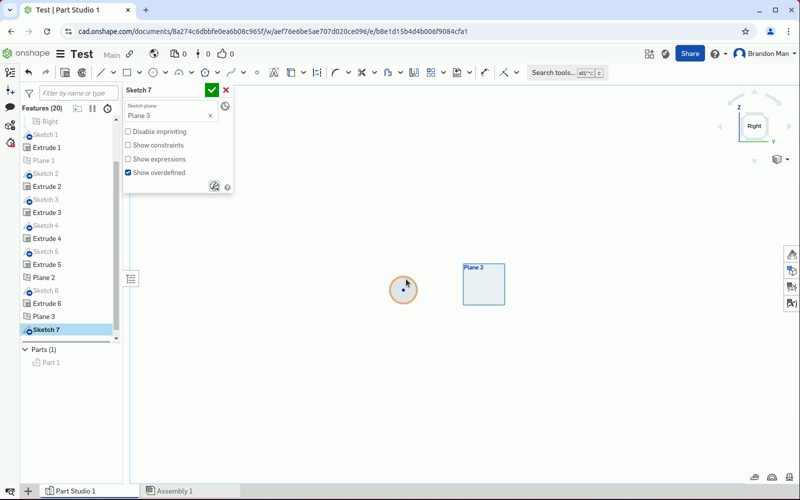
scroll(6)
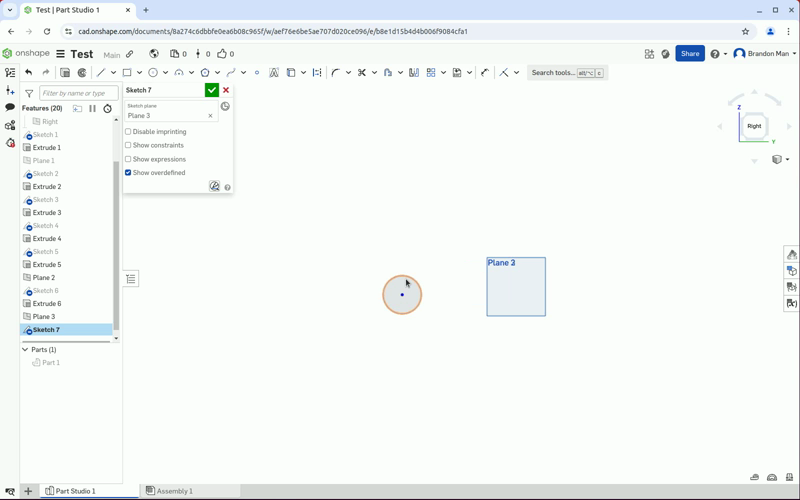
scroll(6)
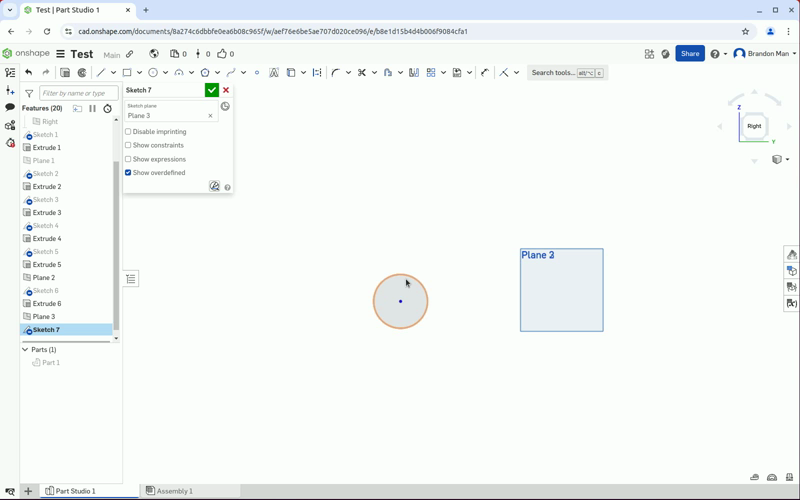
scroll(6)
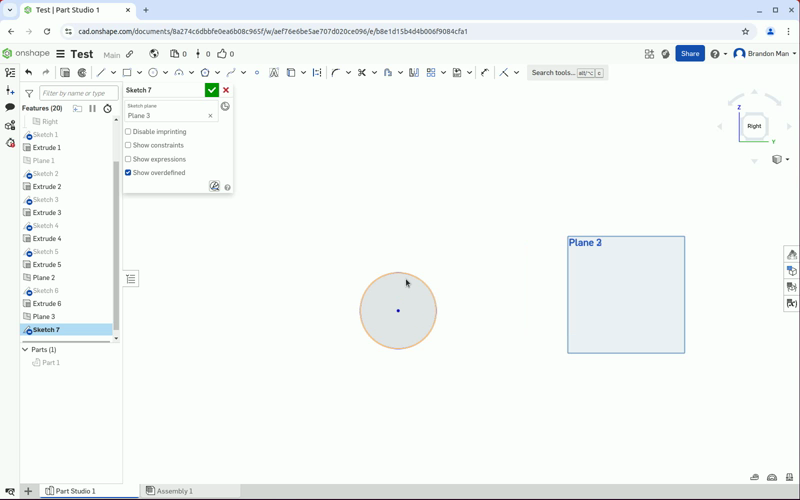
scroll(6)
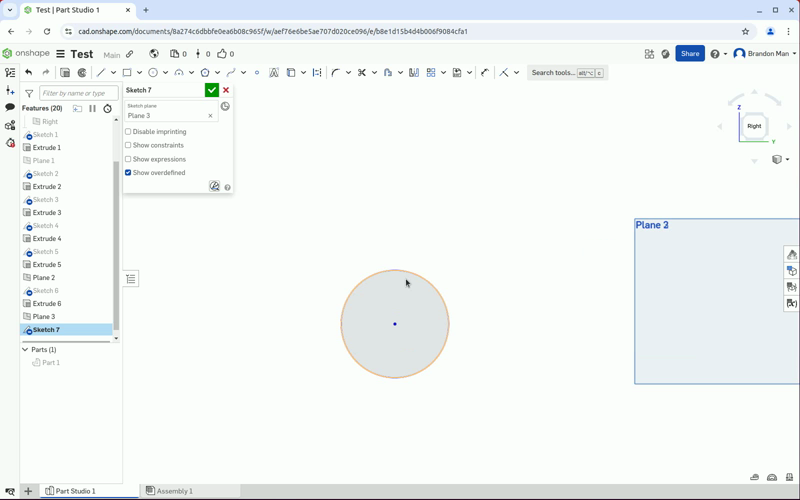
scroll(6)
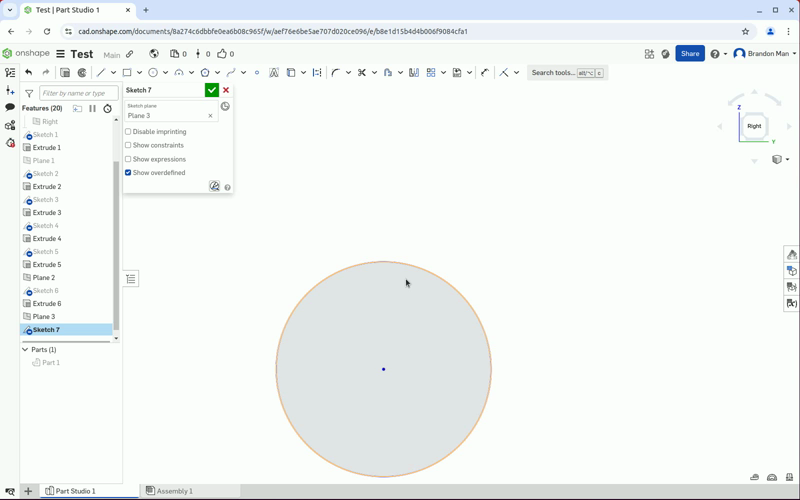
click(406, 278)
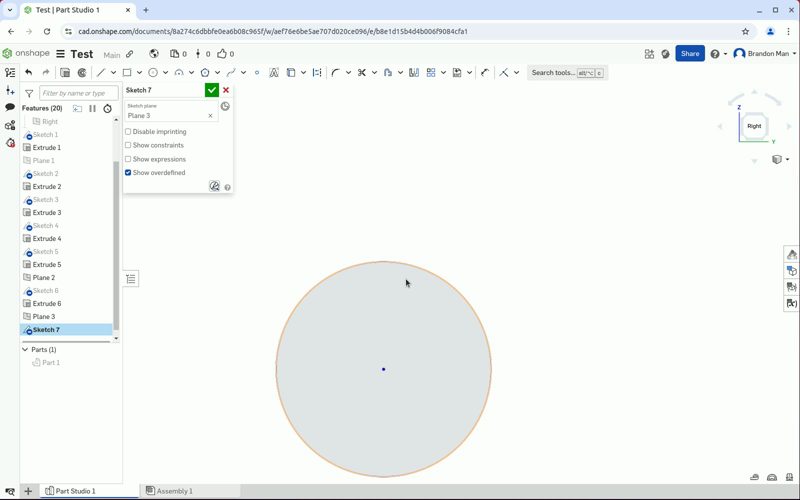
scroll(-6)
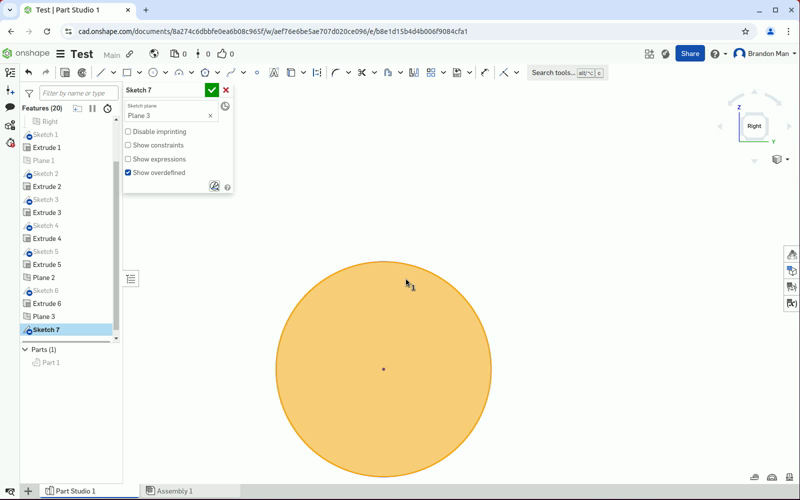
scroll(-6)
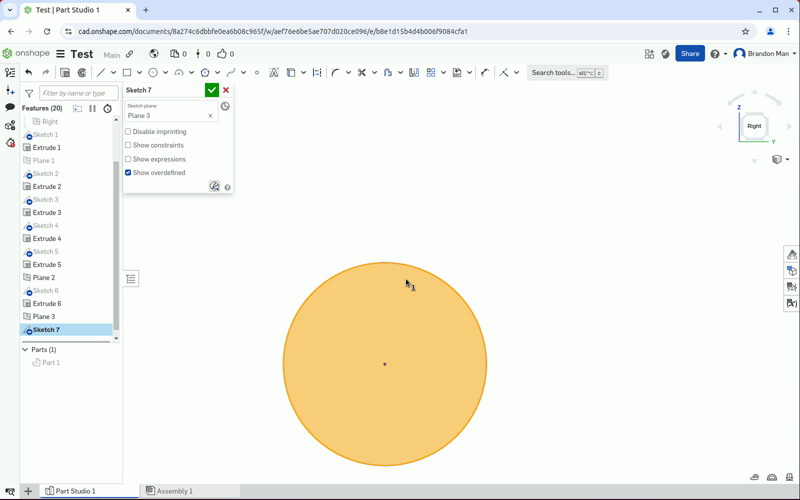
scroll(-6)
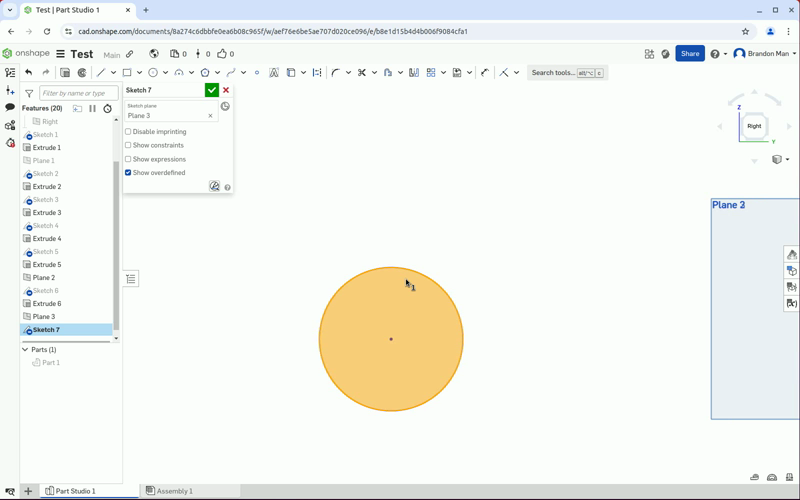
scroll(-6)
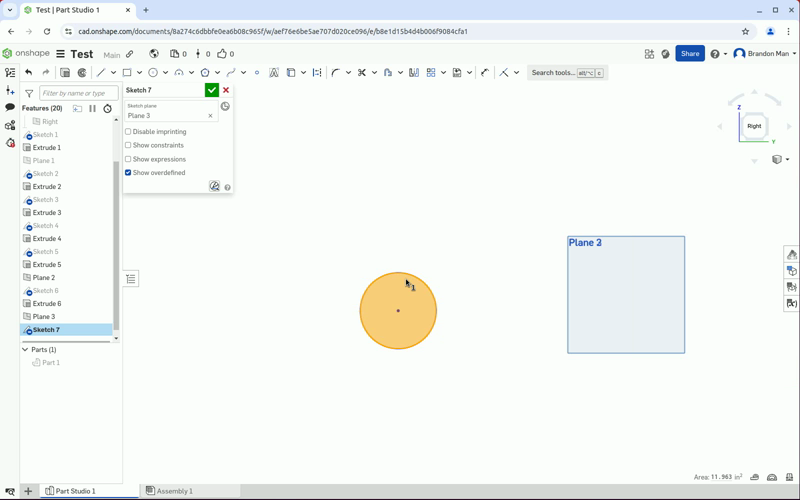
scroll(-6)
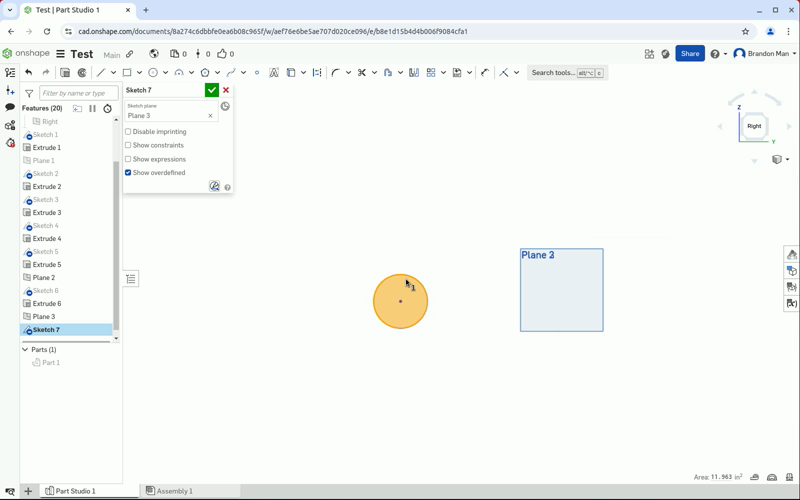
scroll(-6)
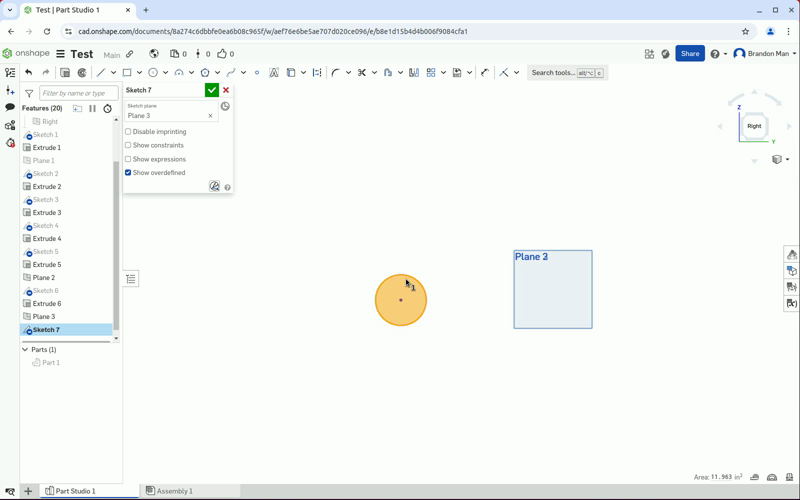
scroll(-6)
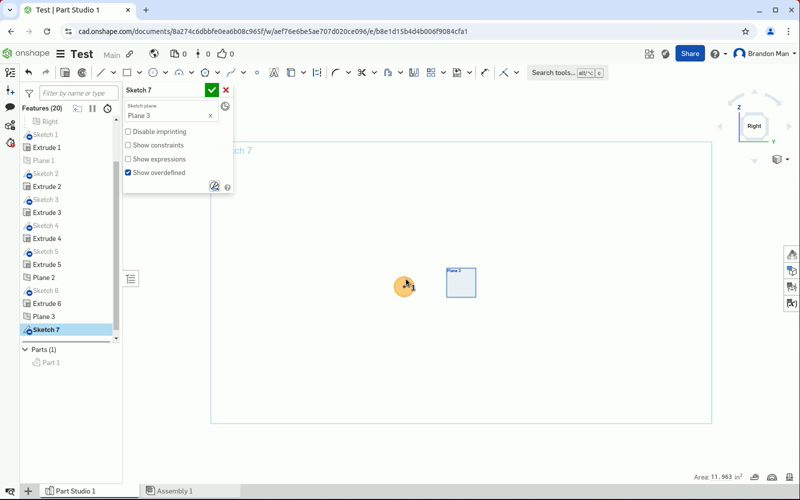
mouse_move(73, 352)
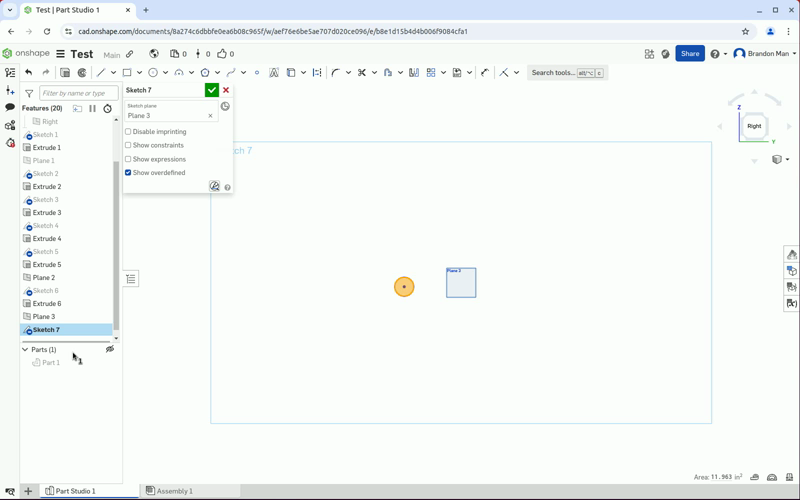
key(shift+y)
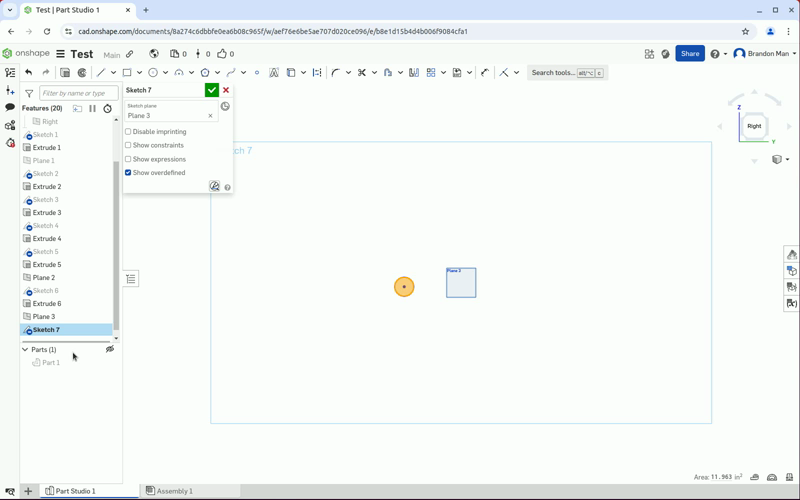
key(shift+e)
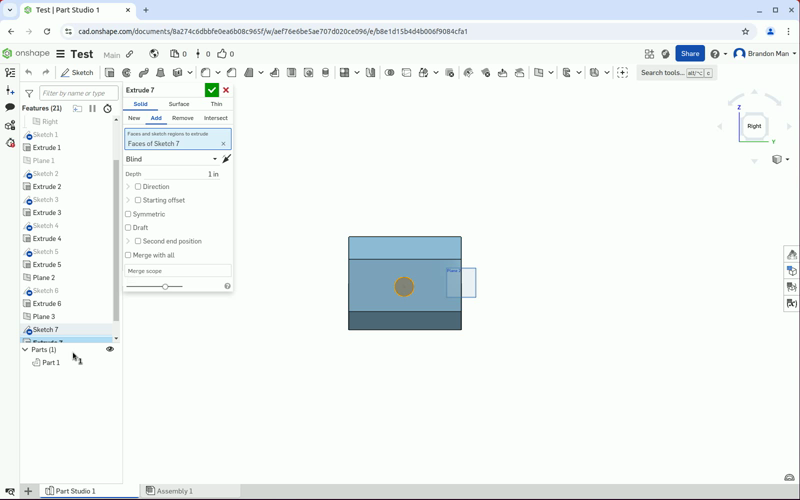
mouse_move(143, 106)
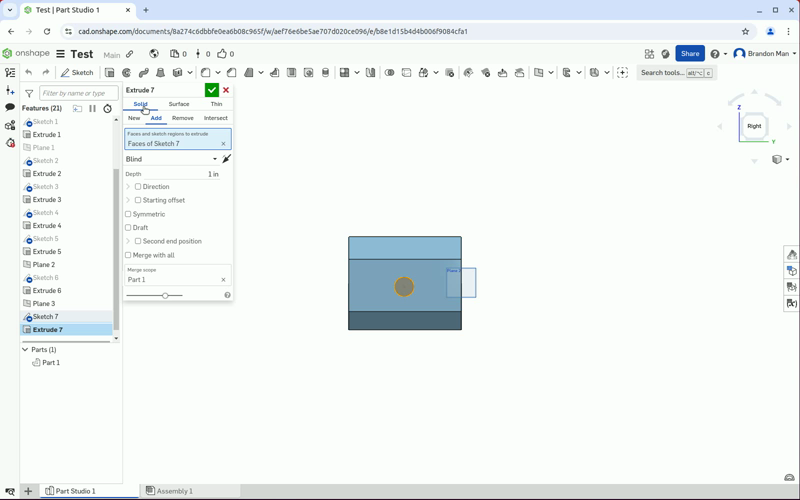
click(143, 106)
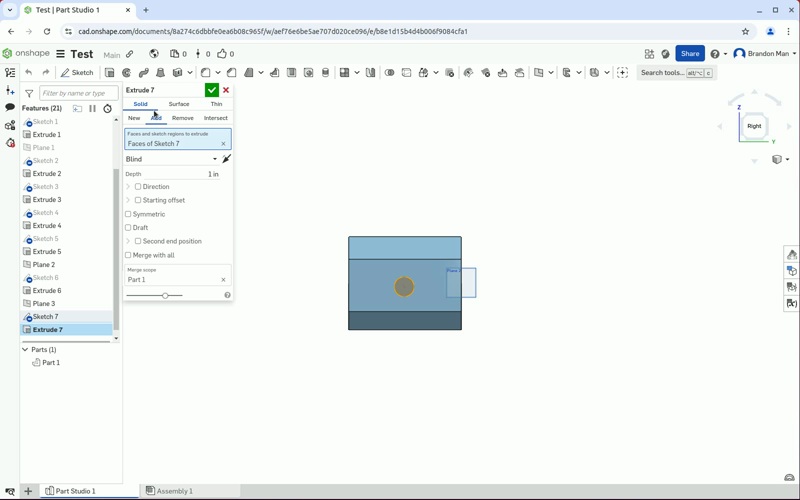
mouse_move(186, 120)
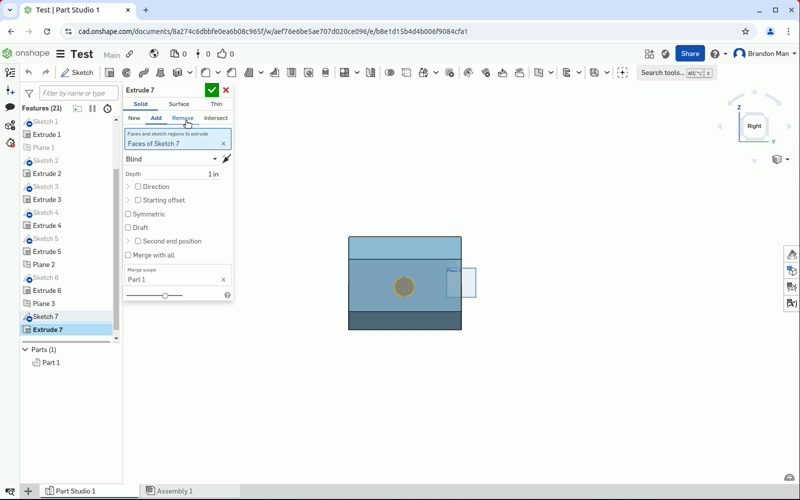
click(186, 120)
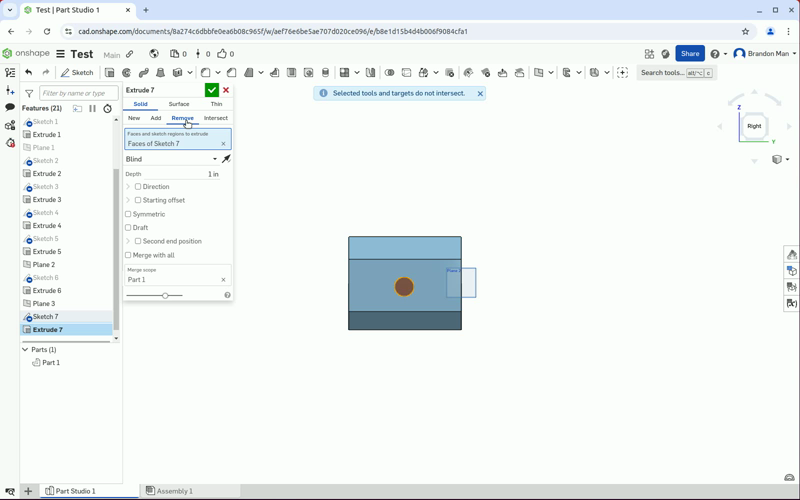
key(tab, 4)
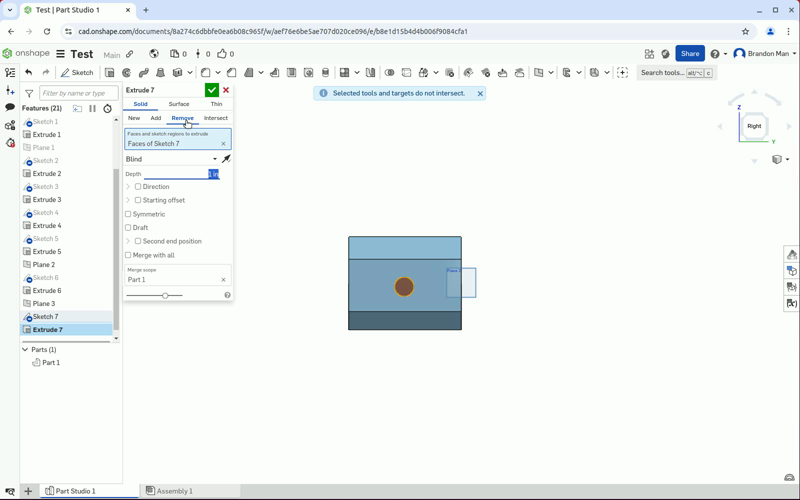
text(2.889)
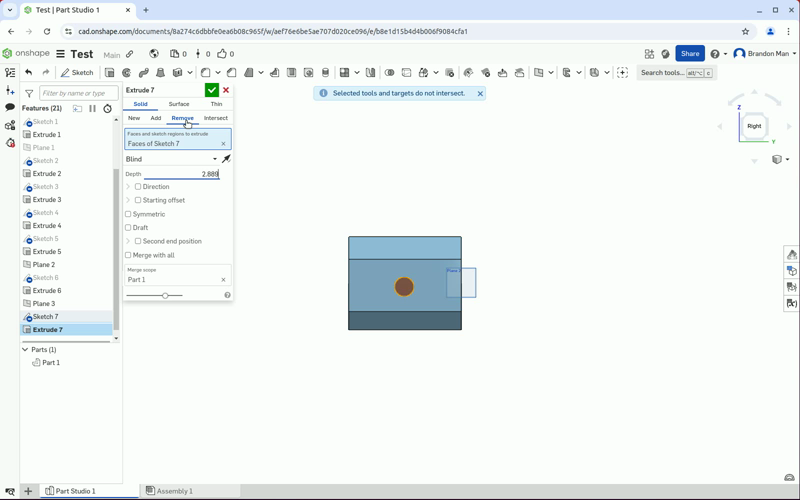
key(tab, 6)
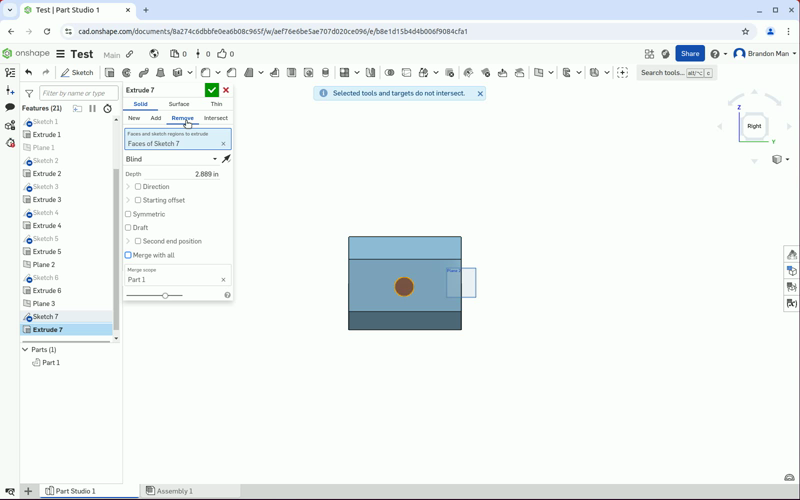
key(space)
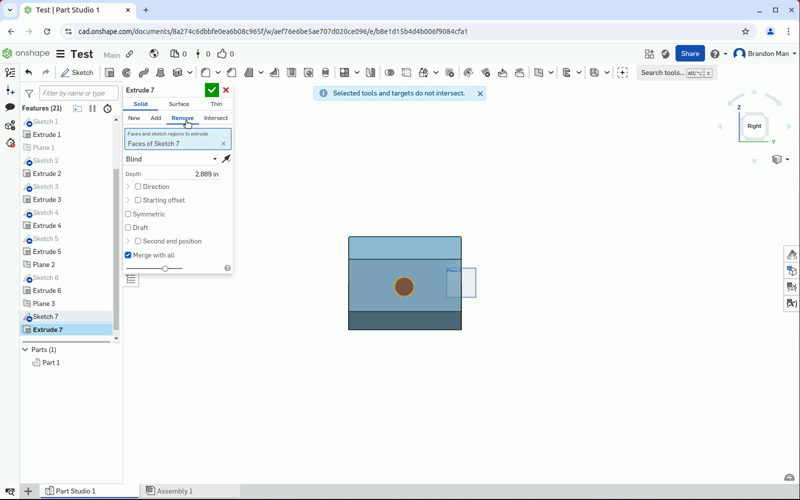
key(enter)
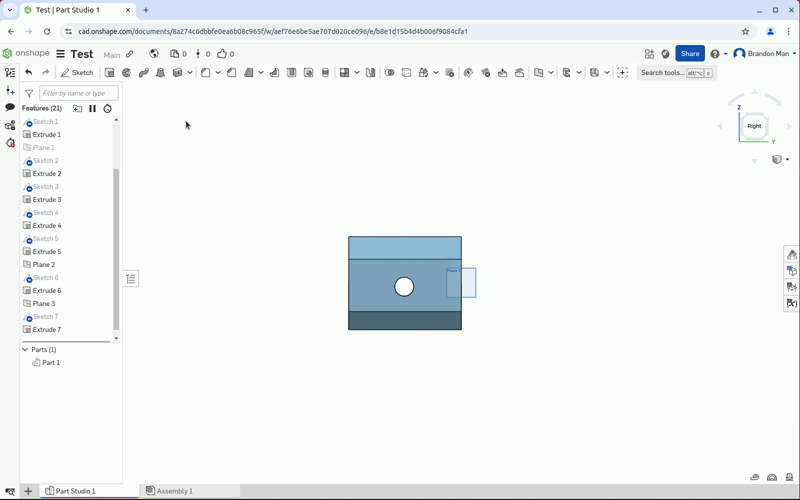
key(shift+h)
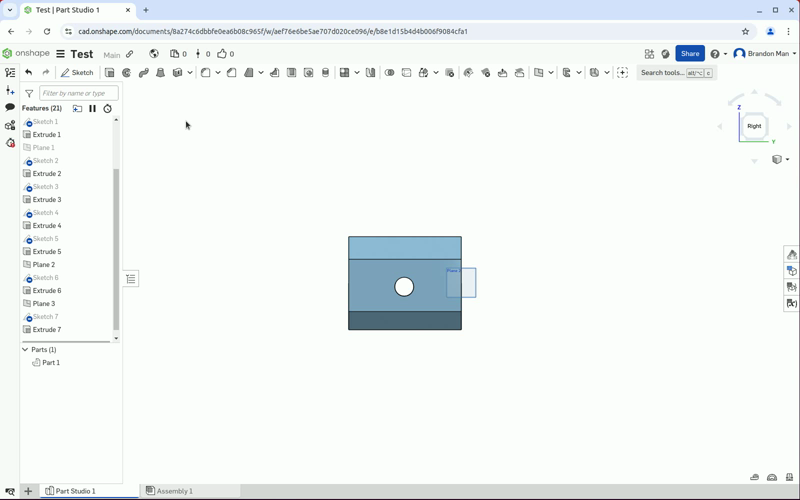
key(shift+h)
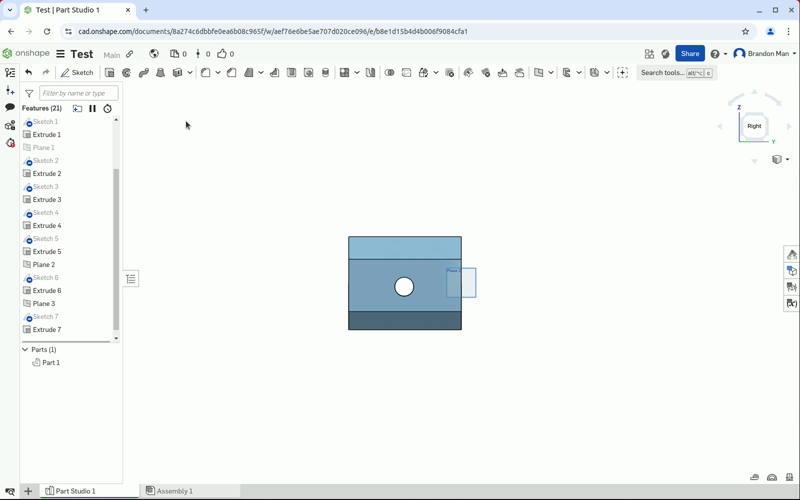
mouse_move(69, 124)
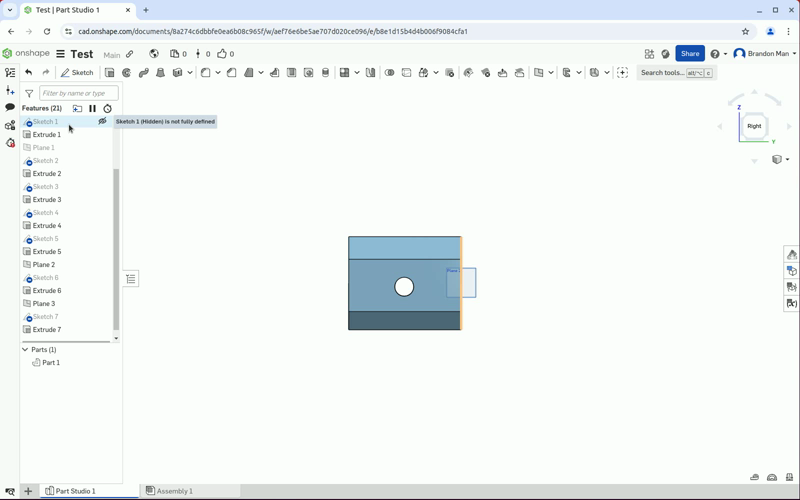
click(69, 124)
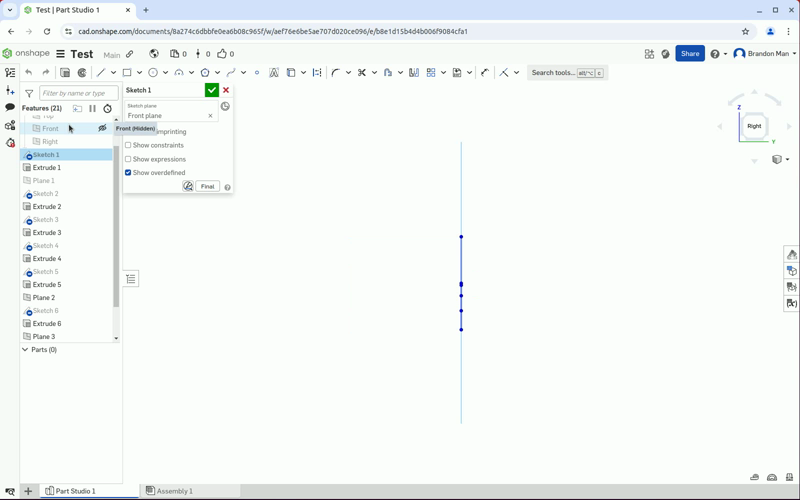
mouse_move(229, 92)
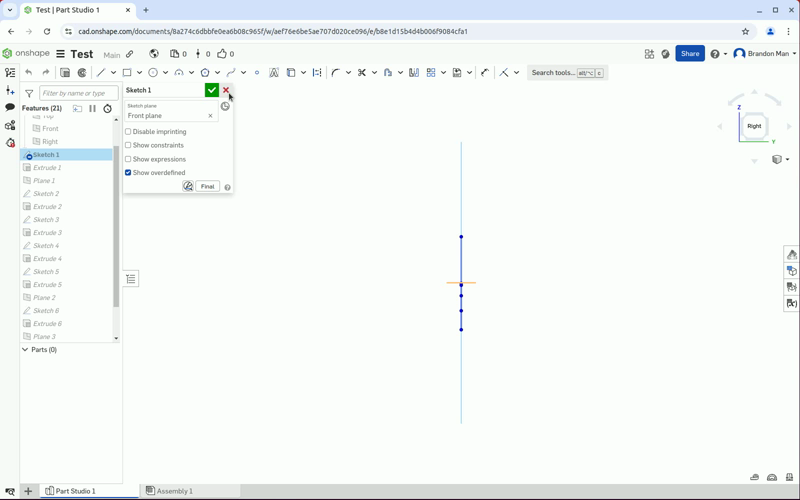
click(229, 92)
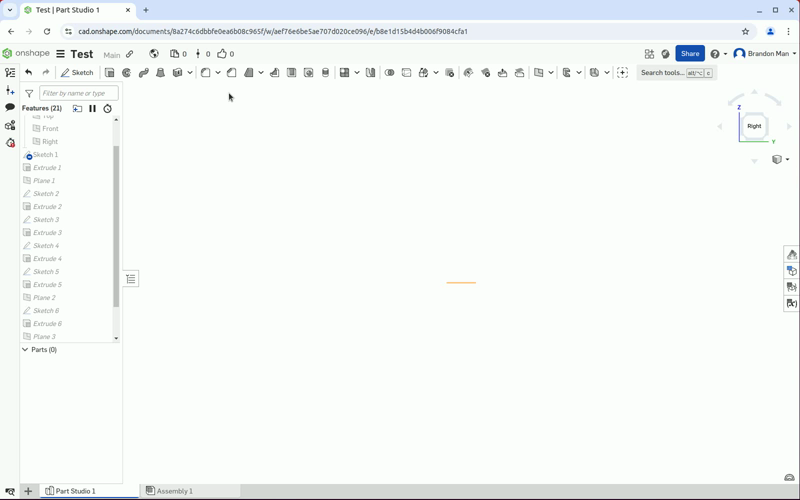
key(shift+s)
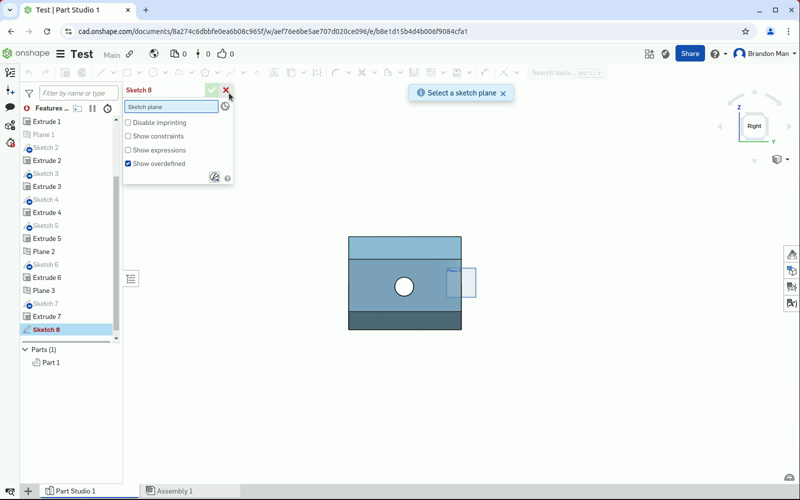
mouse_move(69, 293)
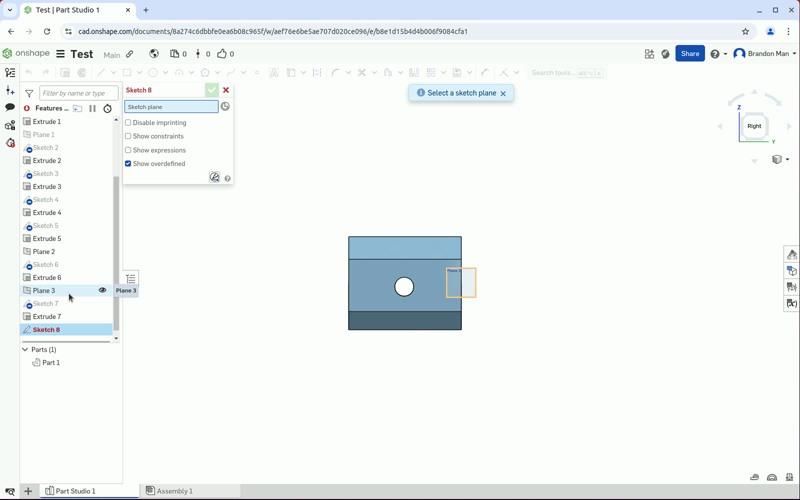
click(69, 293)
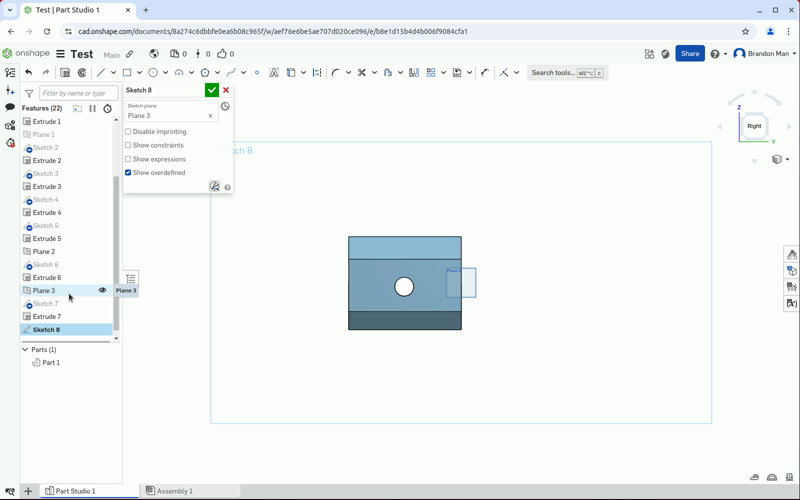
mouse_move(73, 352)
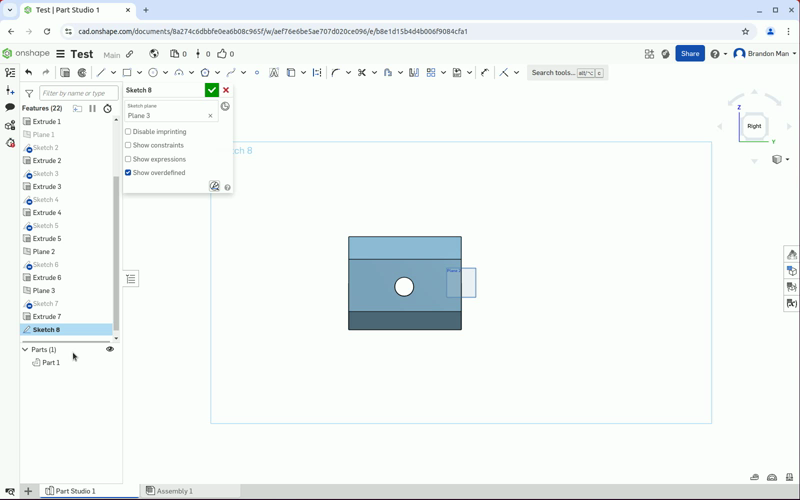
key(y)
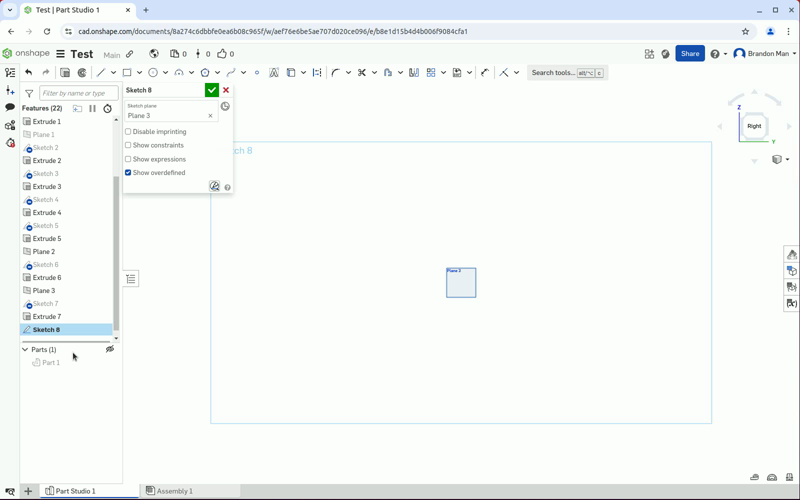
key(l)
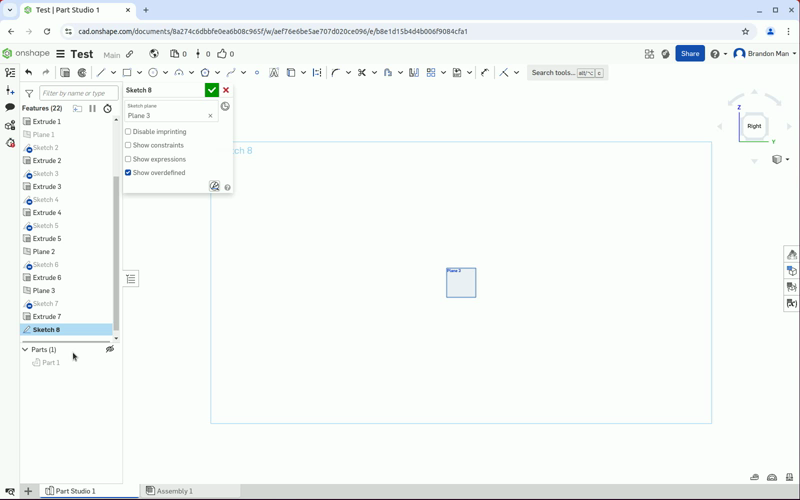
key_down(shift)
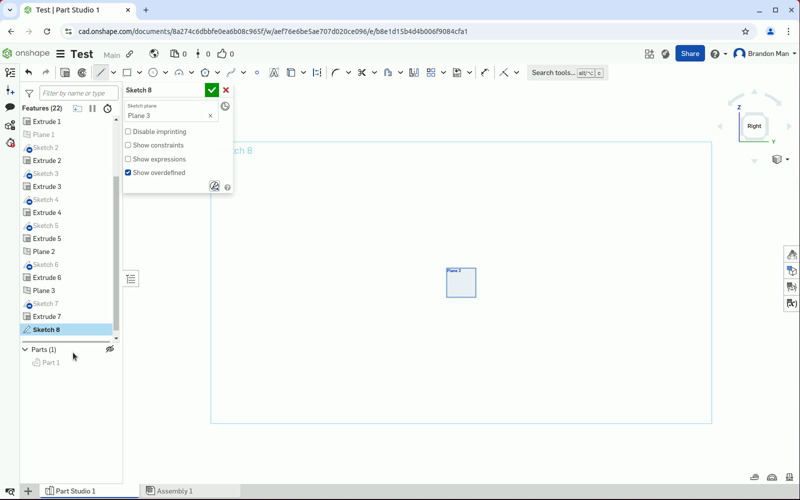
mouse_move(386, 290)
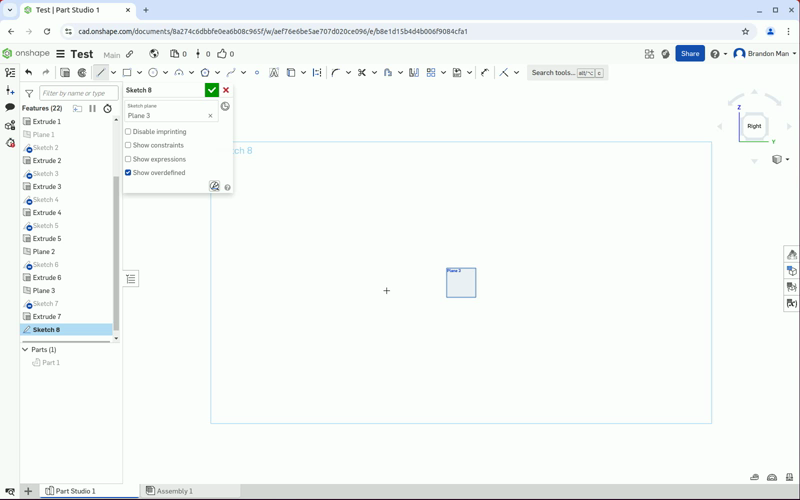
click(386, 290)
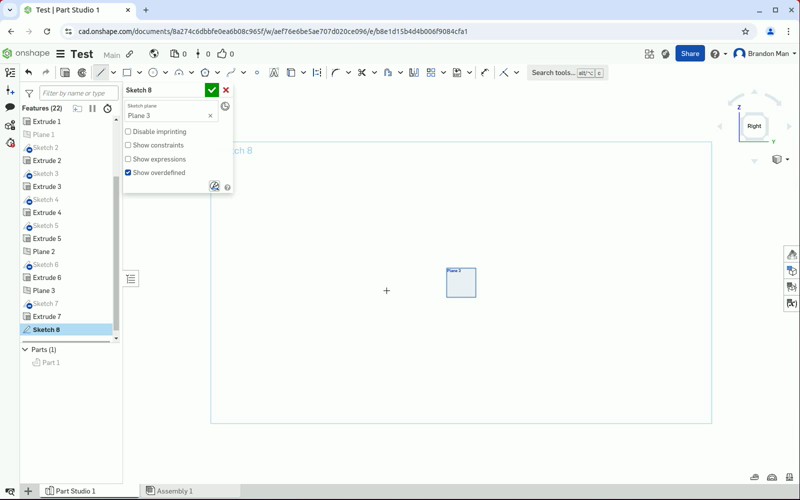
key_up(shift)
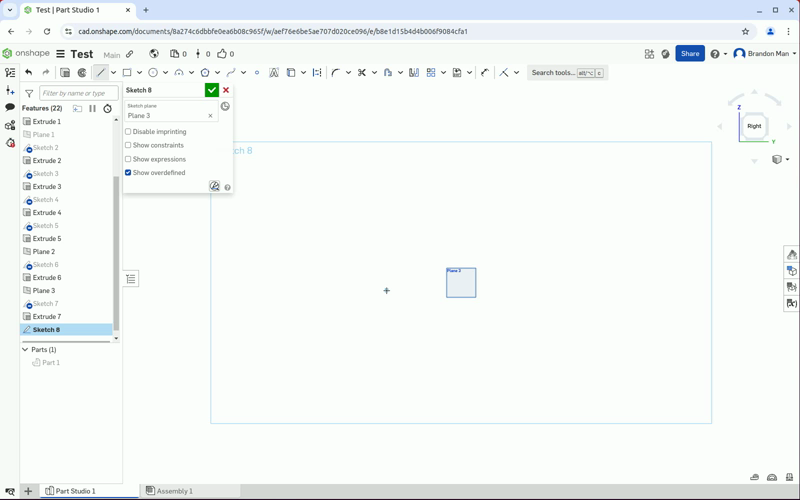
key_down(shift)
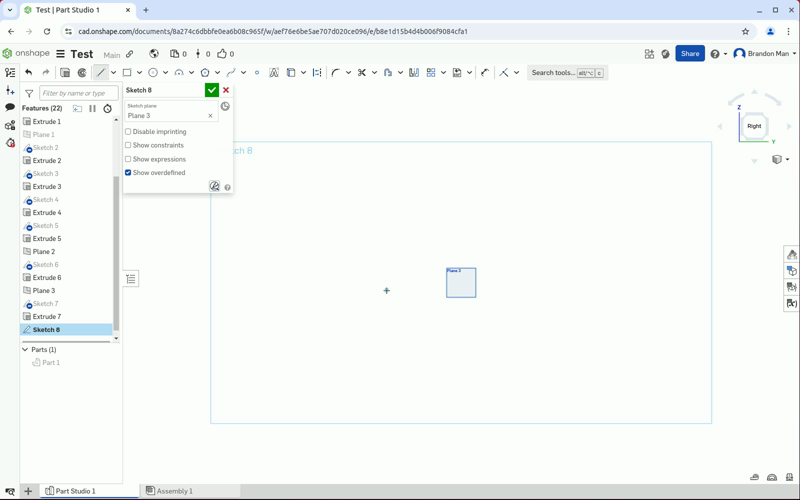
mouse_move(417, 290)
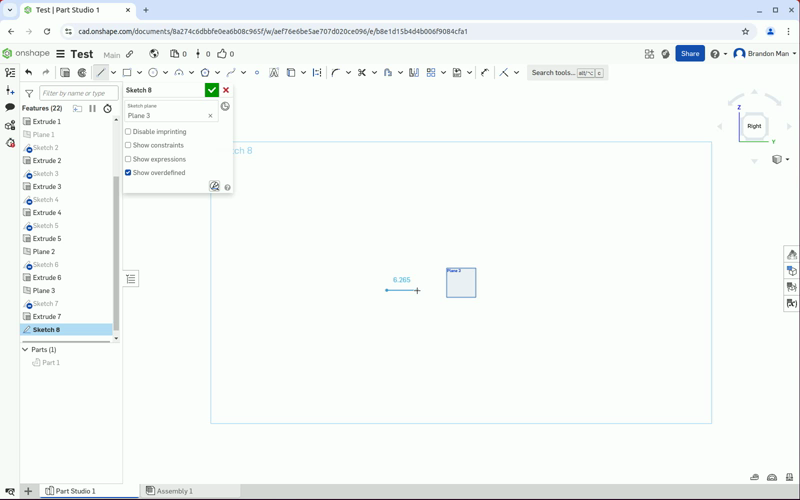
mouse_move(399, 303)
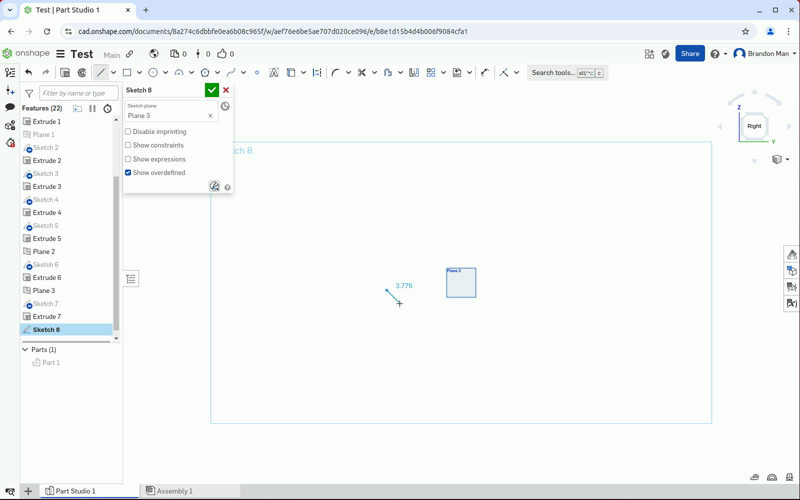
click(399, 303)
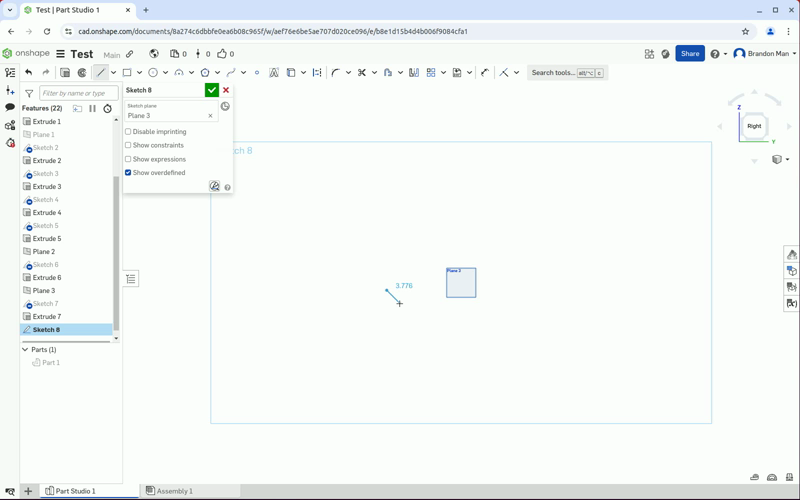
key_up(shift)
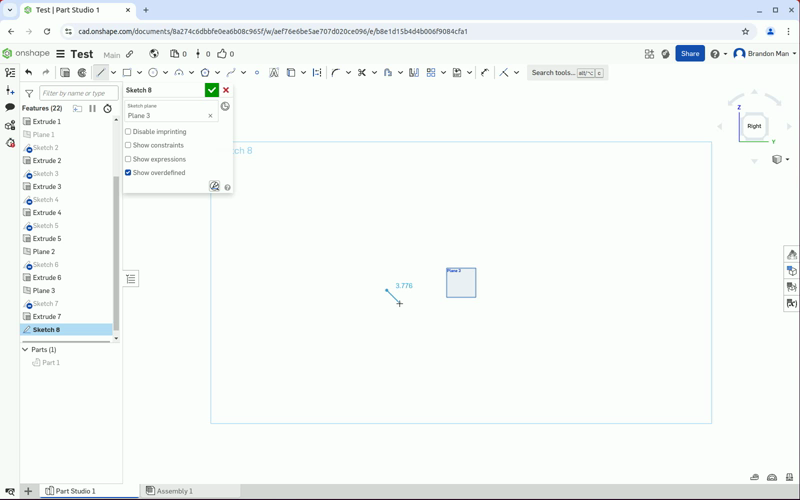
key_down(shift)
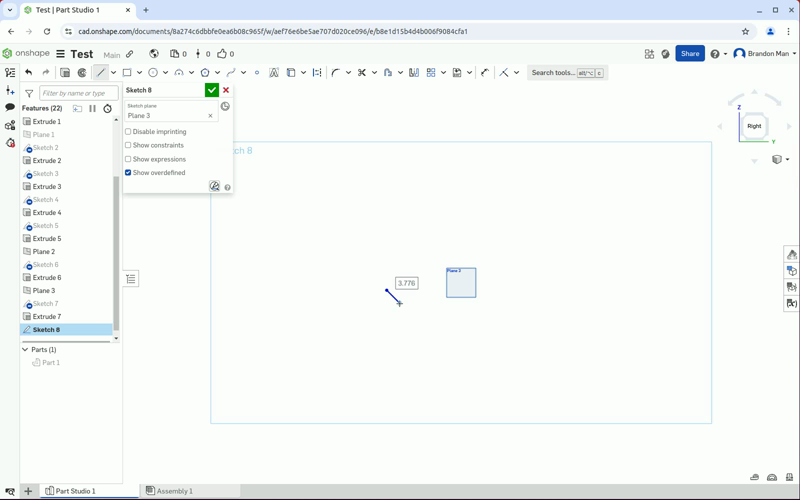
mouse_move(429, 303)
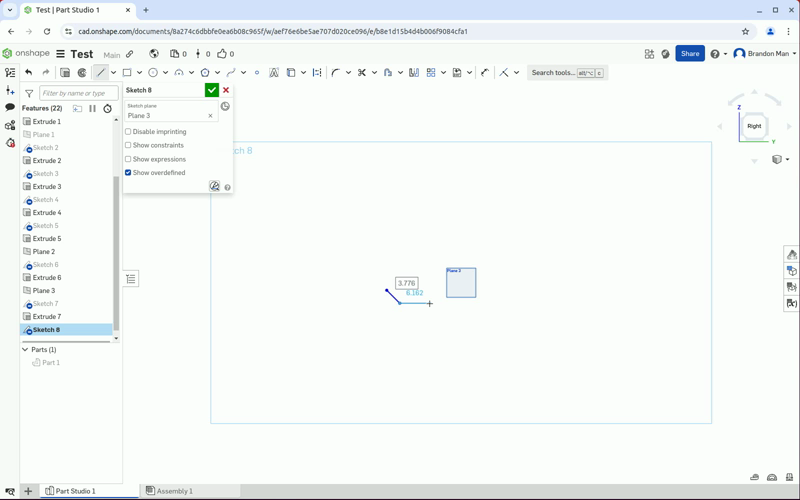
mouse_move(417, 298)
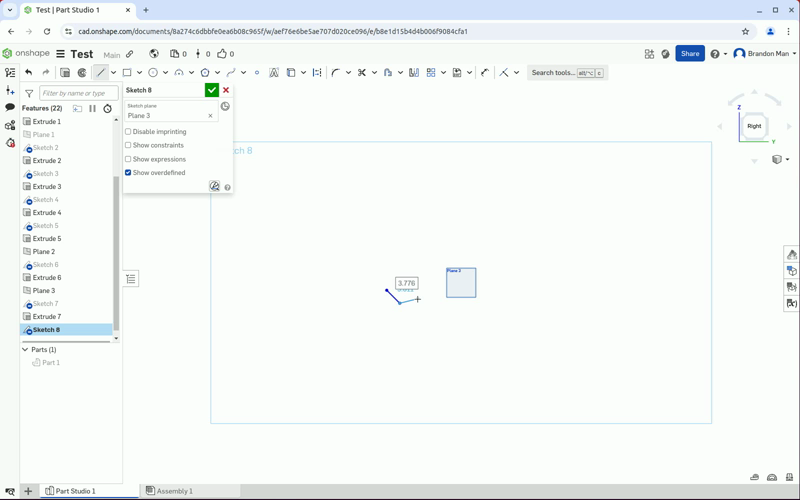
click(417, 298)
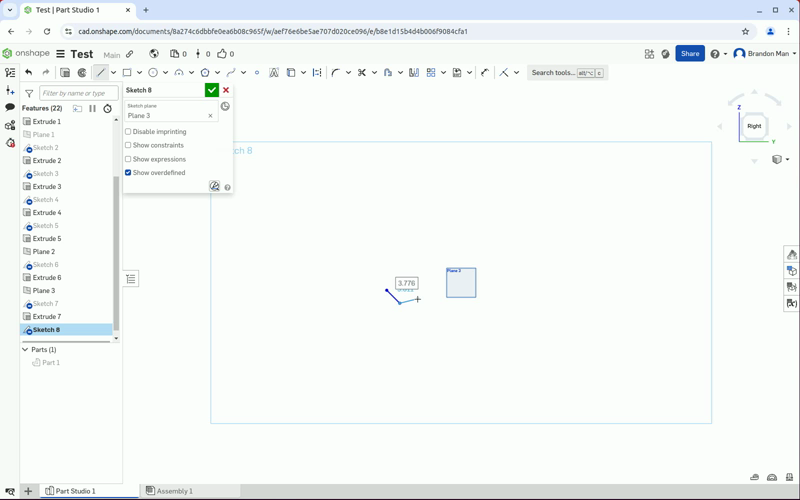
key_up(shift)
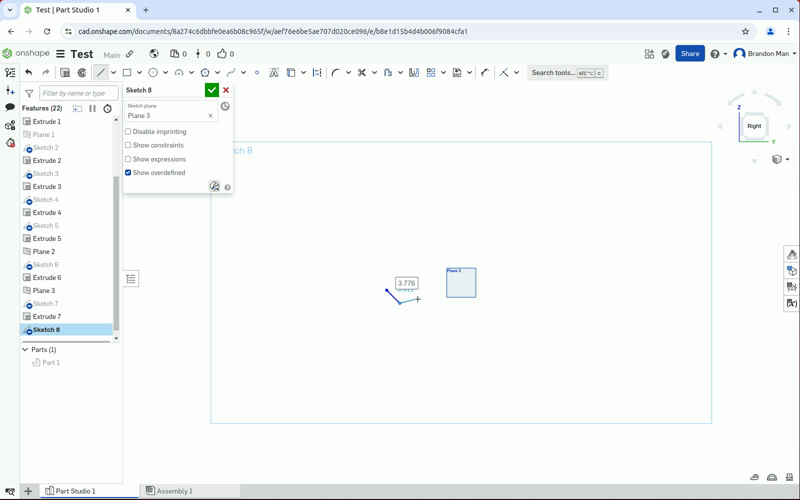
key_down(shift)
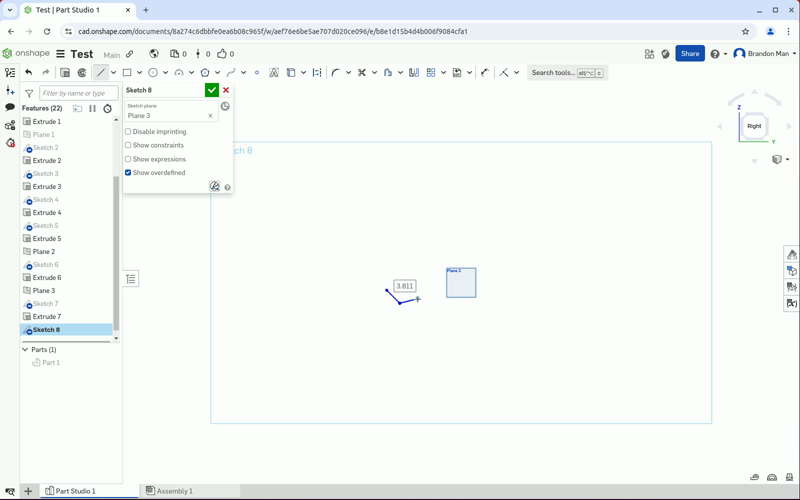
mouse_move(447, 298)
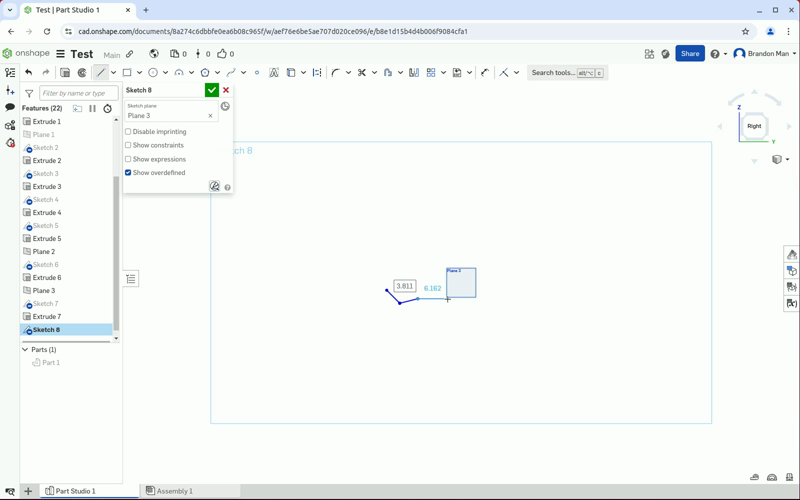
mouse_move(422, 280)
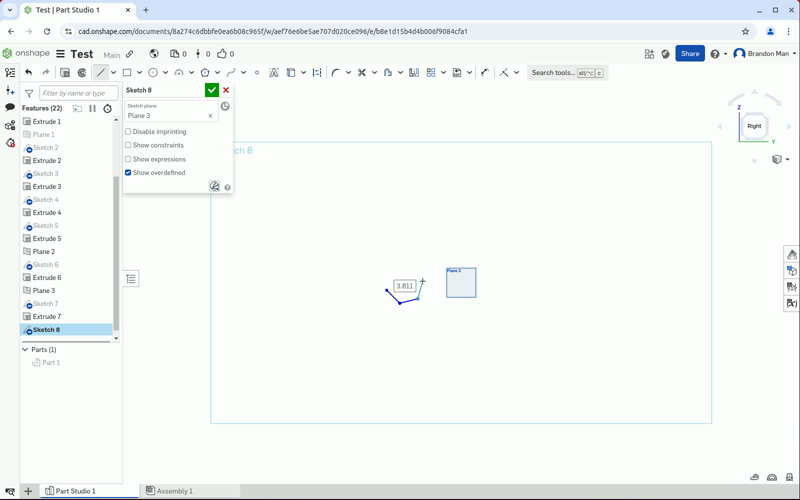
click(422, 280)
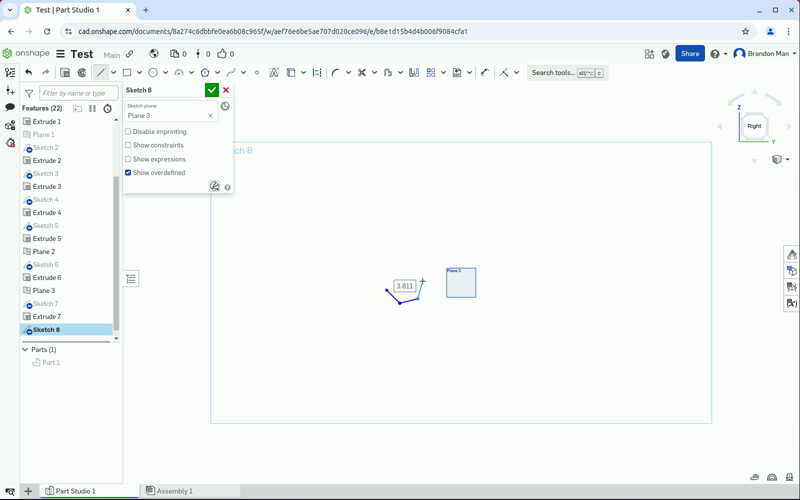
key_up(shift)
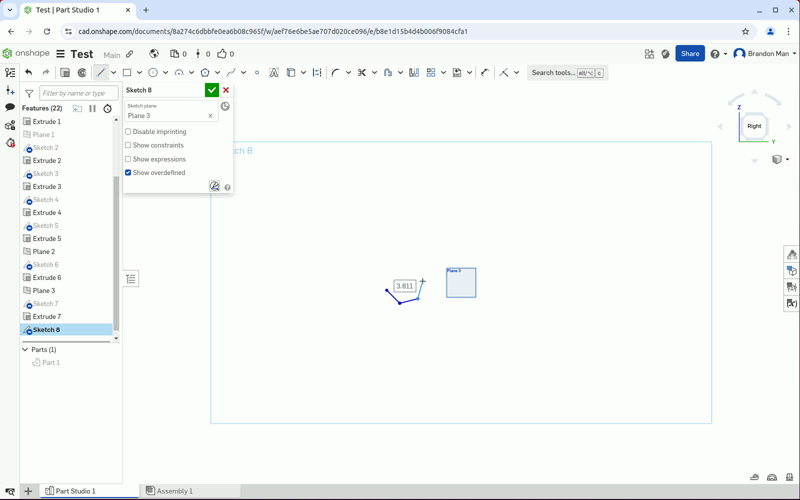
key_down(shift)
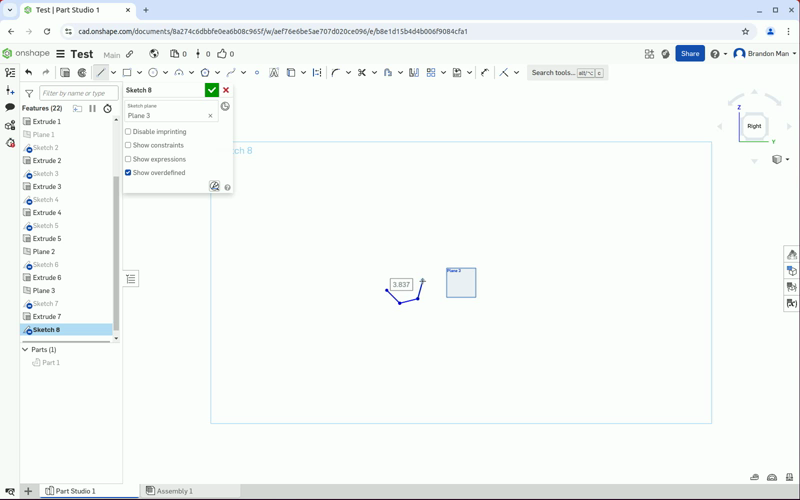
mouse_move(453, 280)
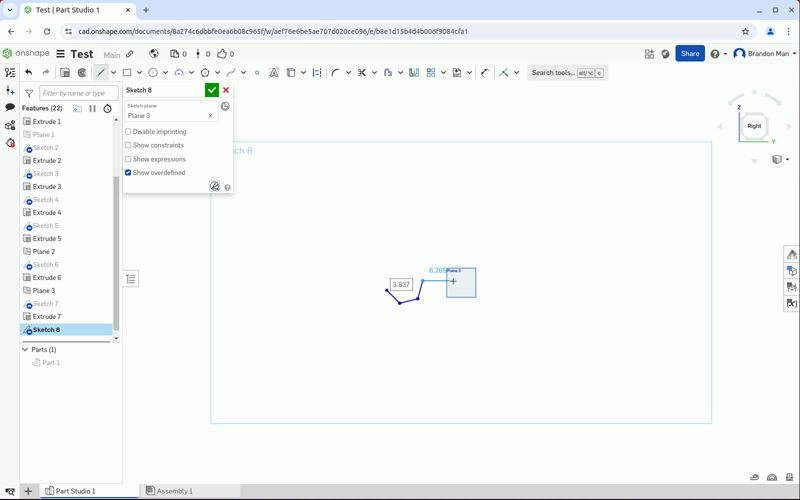
mouse_move(410, 267)
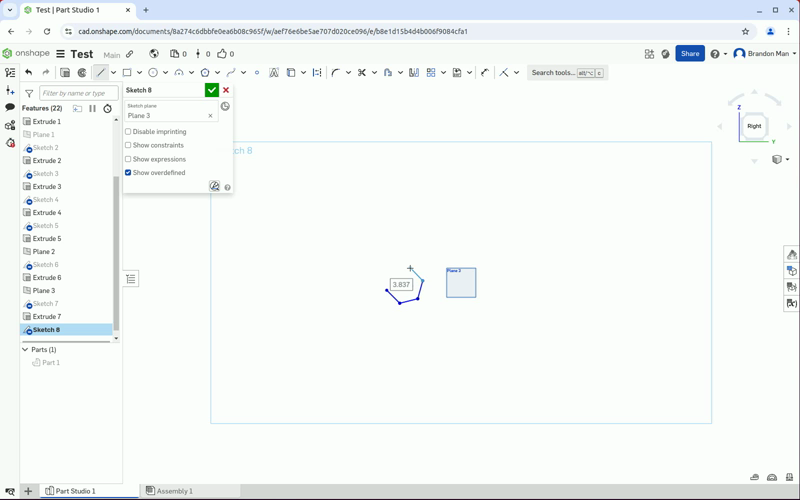
click(410, 267)
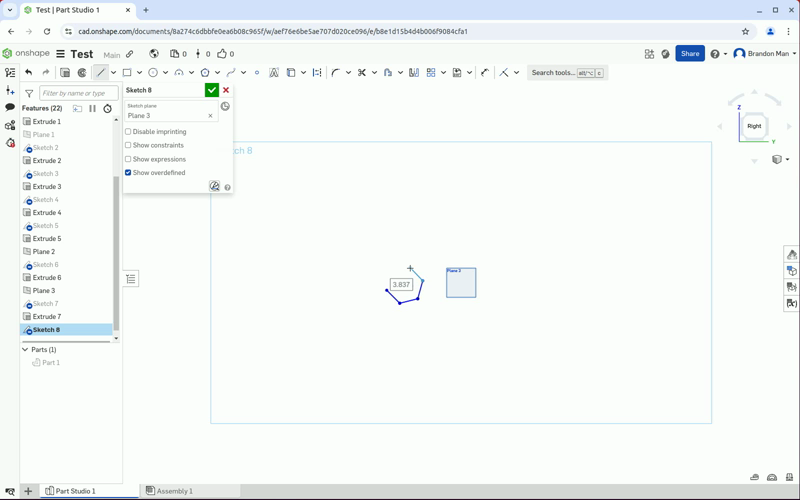
key_up(shift)
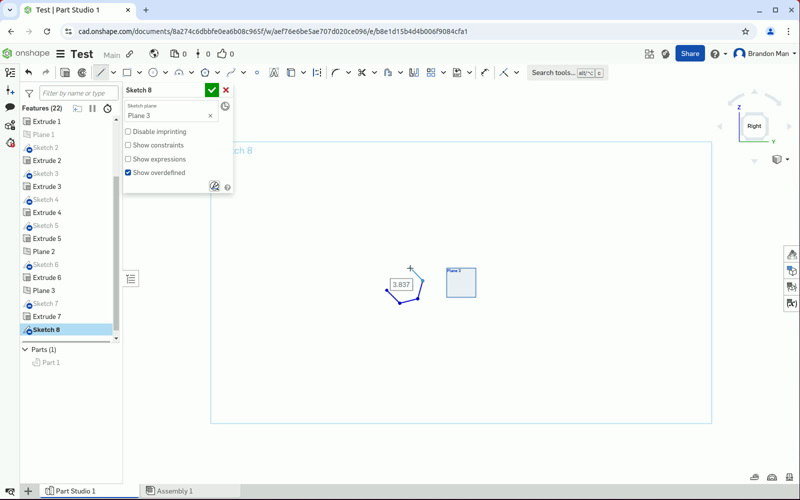
key_down(shift)
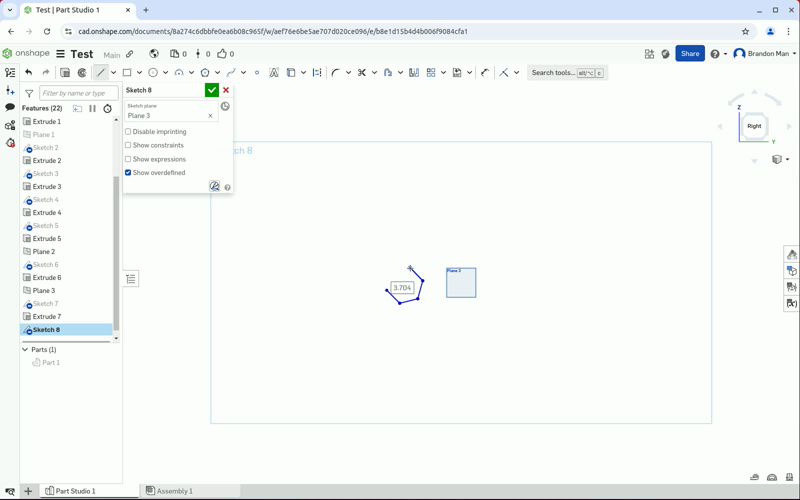
mouse_move(440, 267)
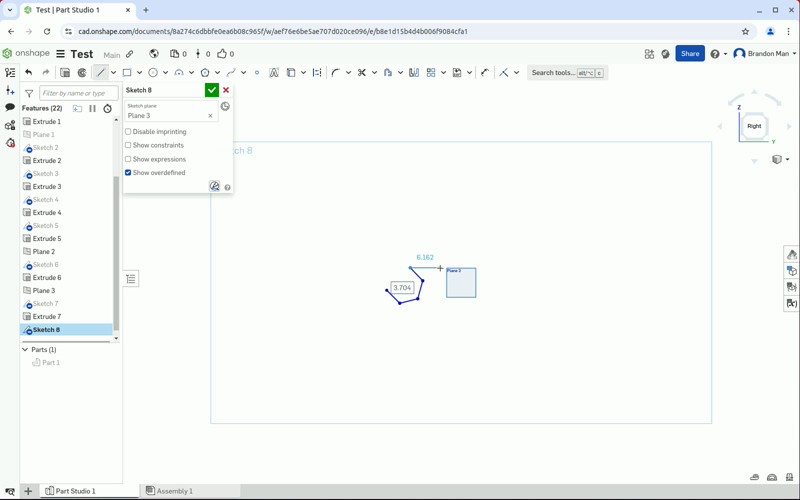
mouse_move(391, 272)
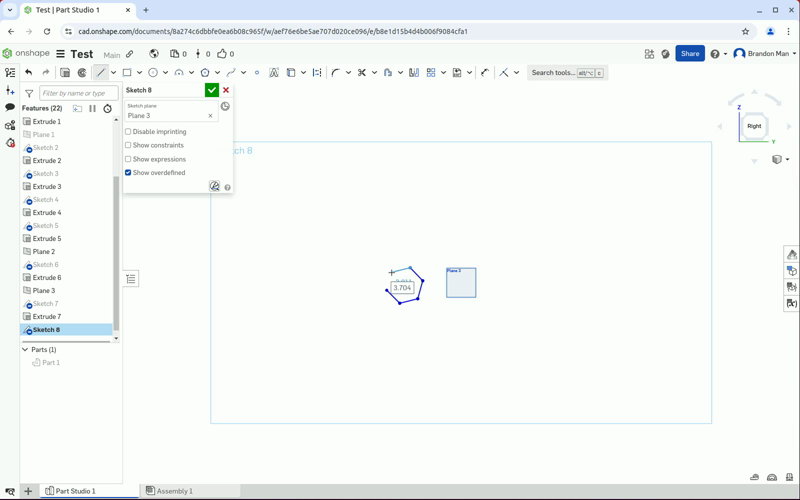
click(391, 272)
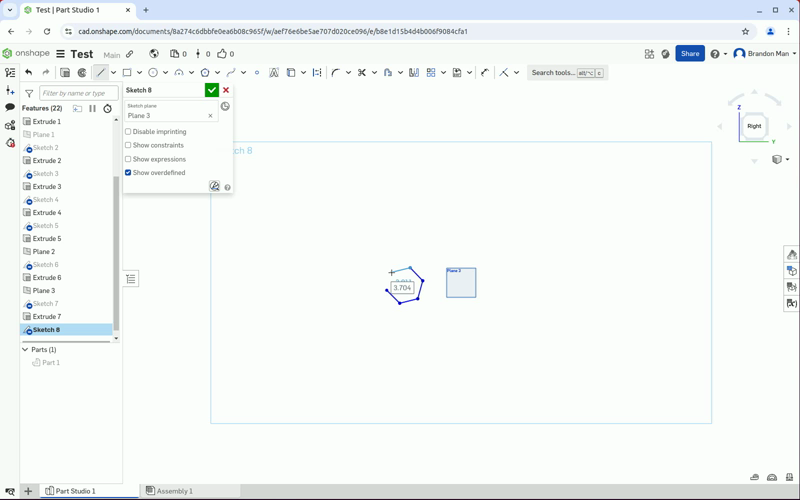
key_up(shift)
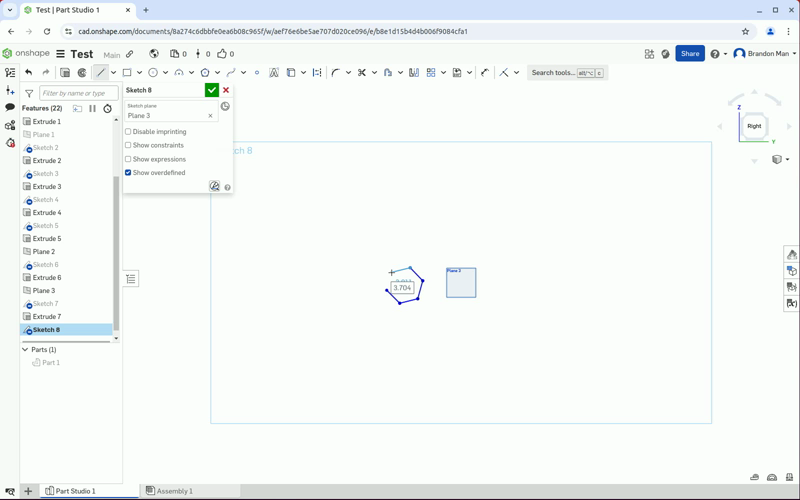
mouse_move(421, 272)
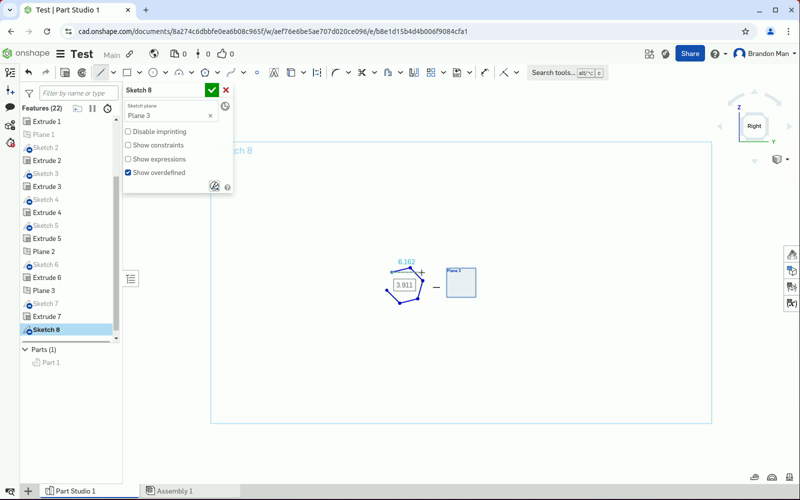
key_down(shift)
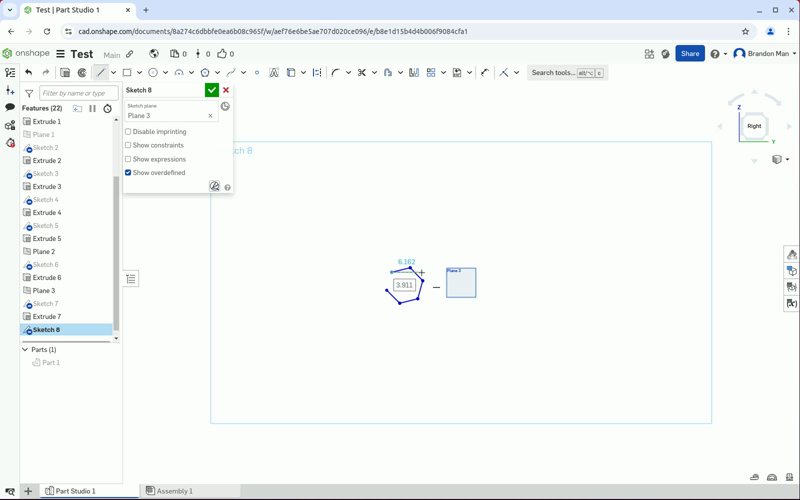
mouse_move(386, 290)
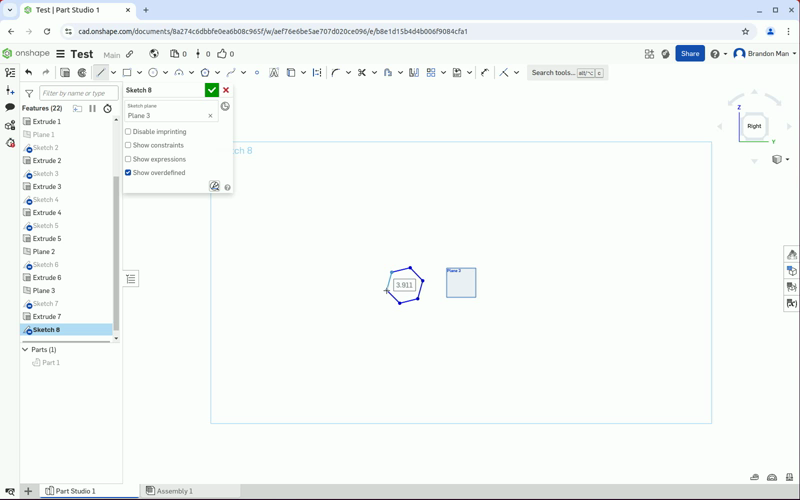
key_up(shift)
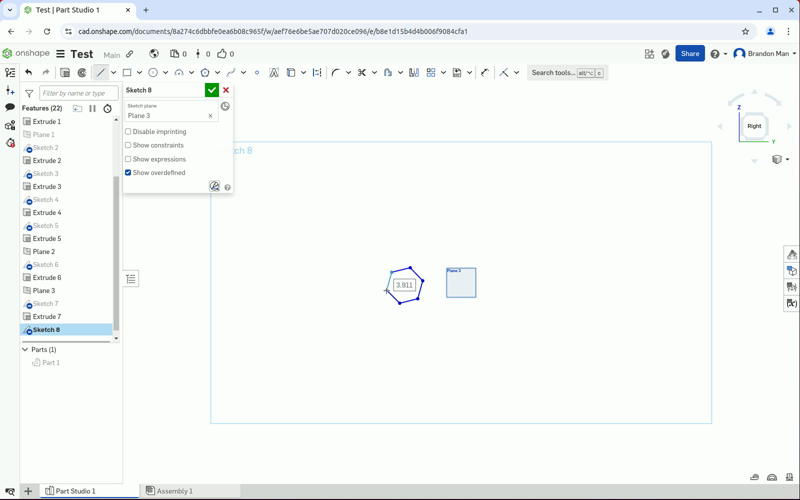
click(386, 290)
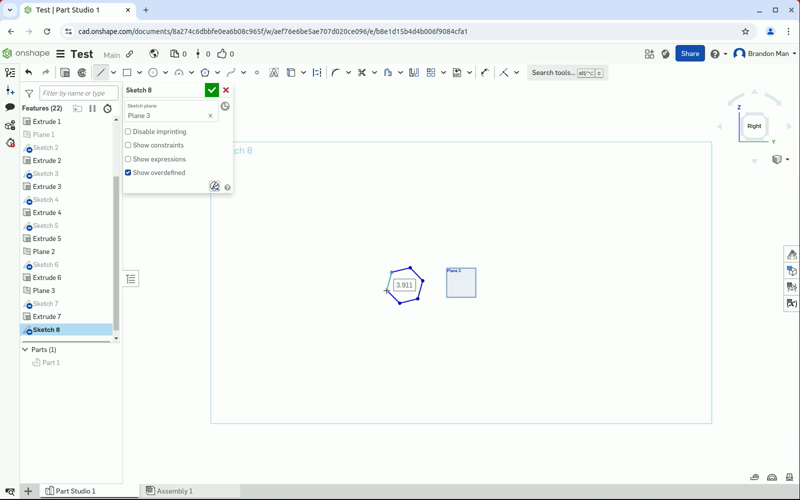
key(esc)
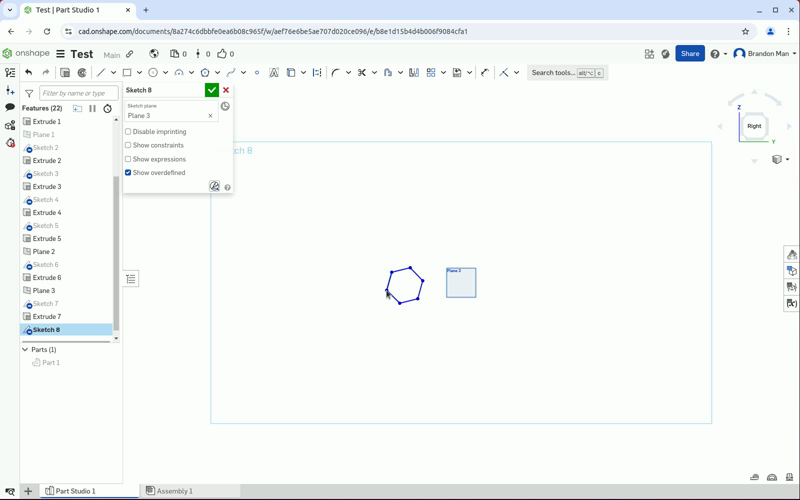
key(c)
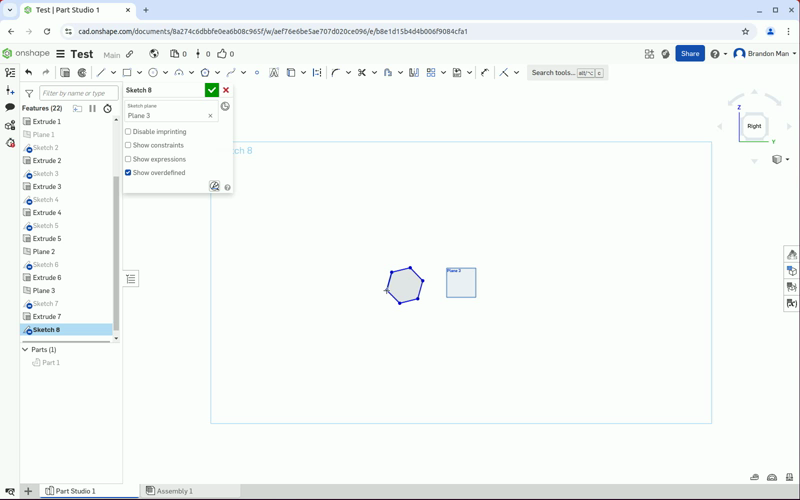
key_down(shift)
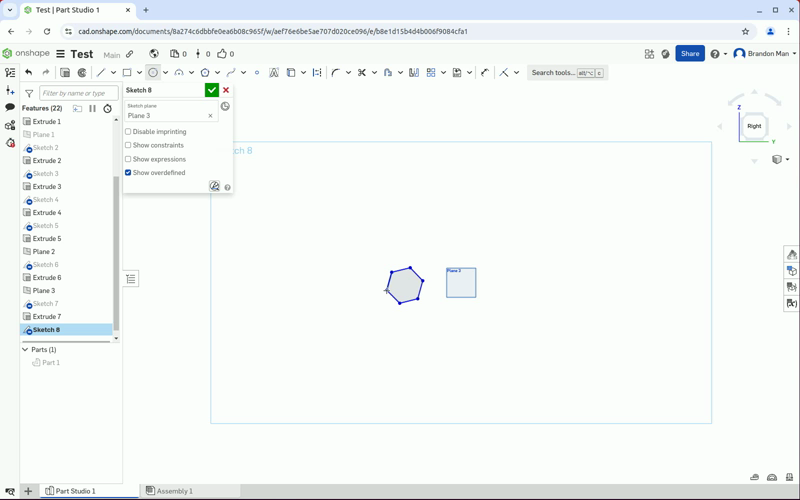
mouse_move(405, 285)
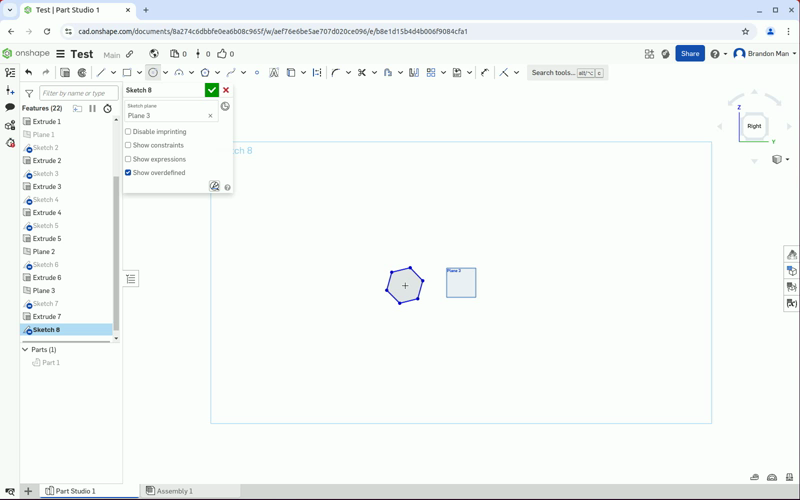
click(405, 285)
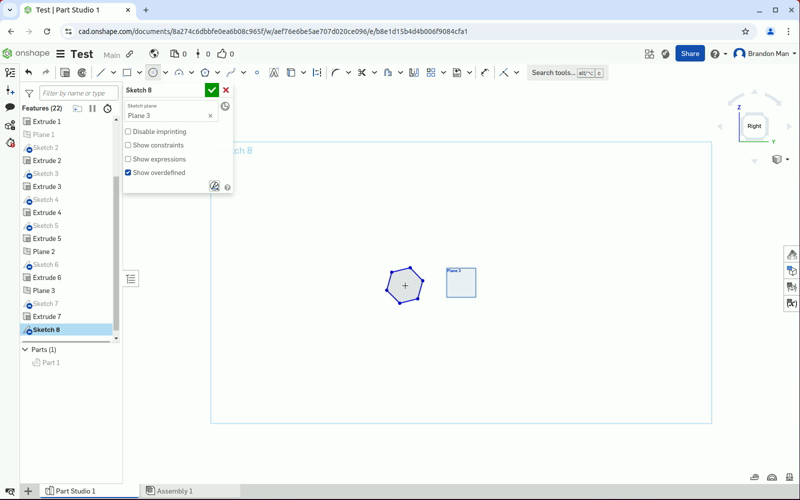
key_up(shift)
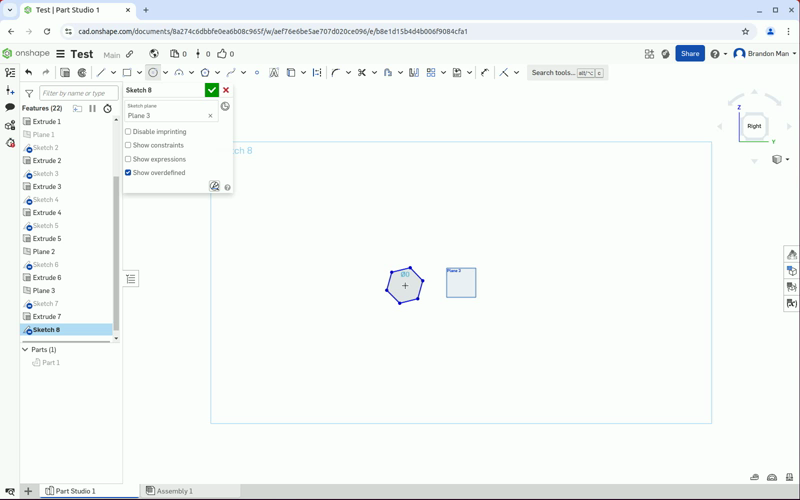
mouse_move(414, 285)
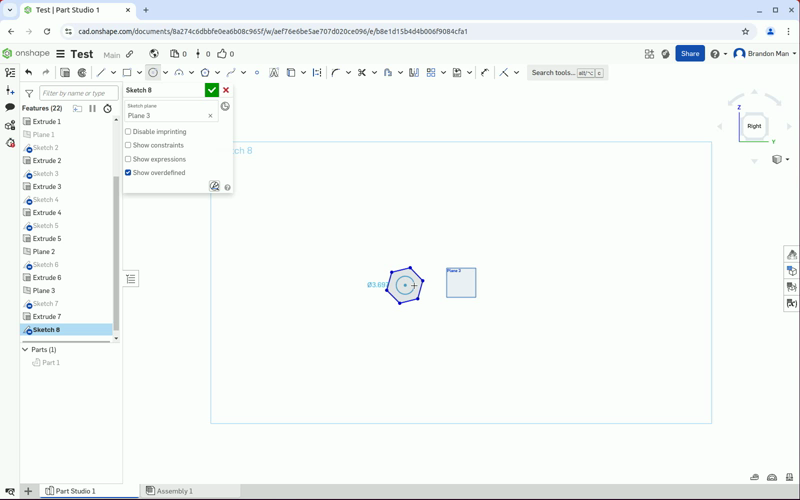
click(414, 285)
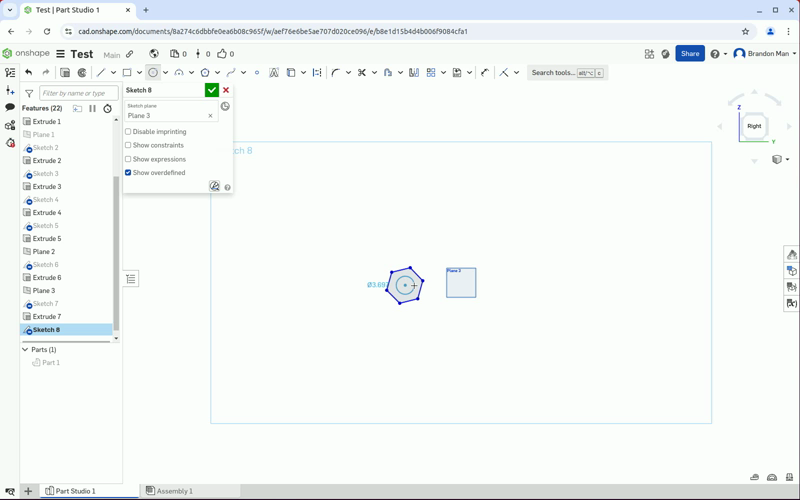
key(esc)
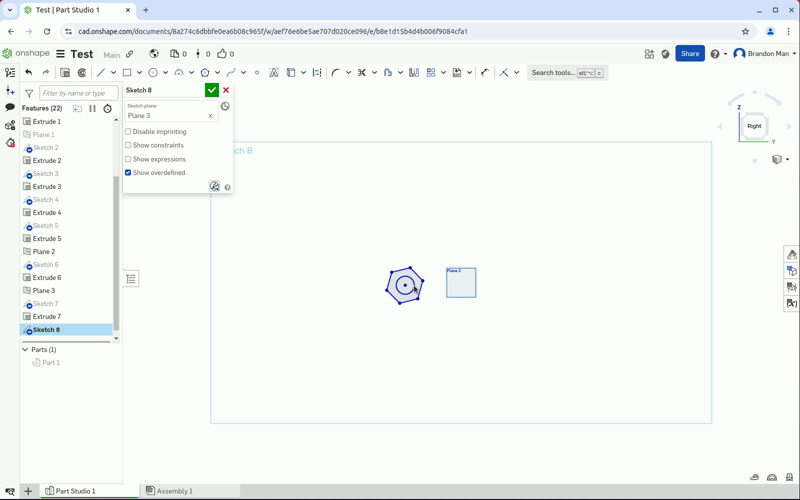
mouse_move(397, 291)
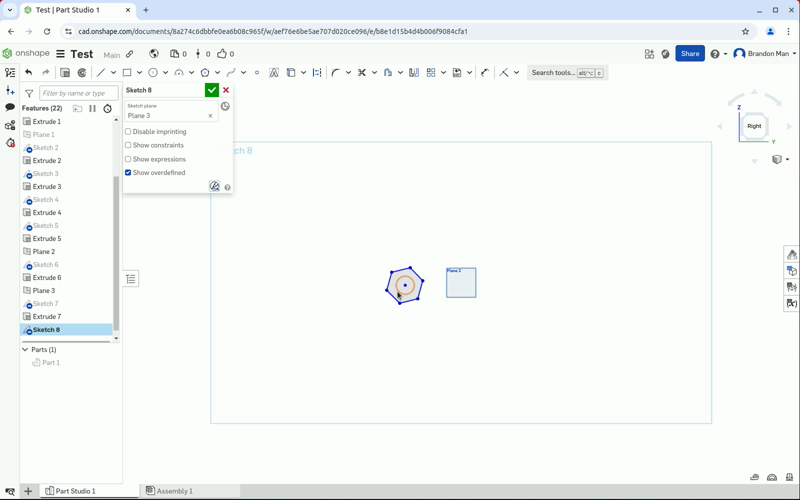
scroll(6)
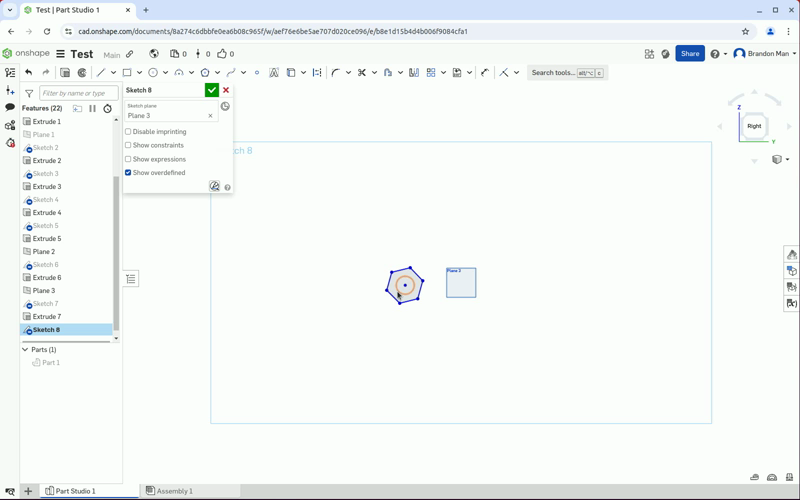
scroll(6)
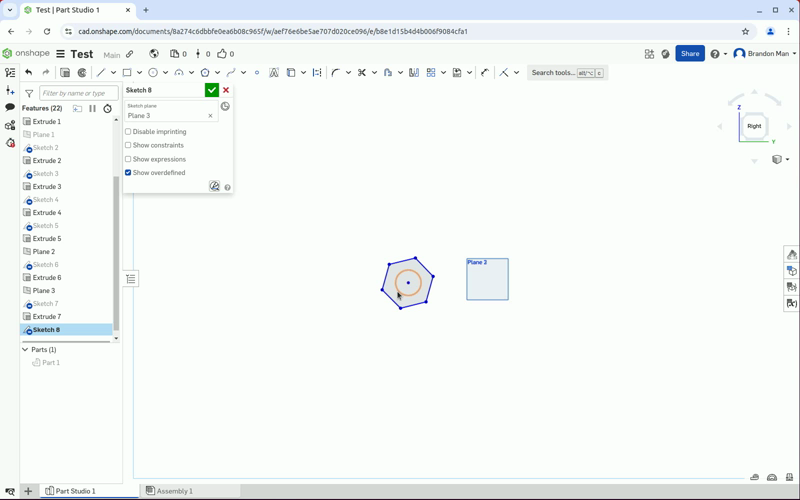
scroll(6)
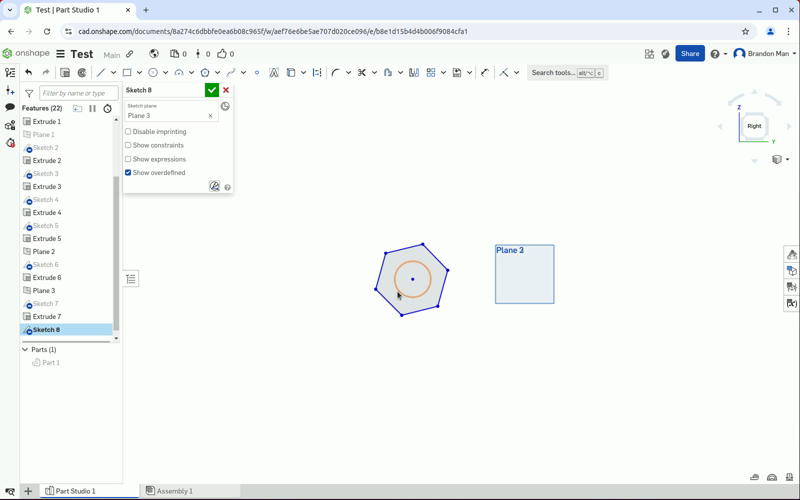
scroll(6)
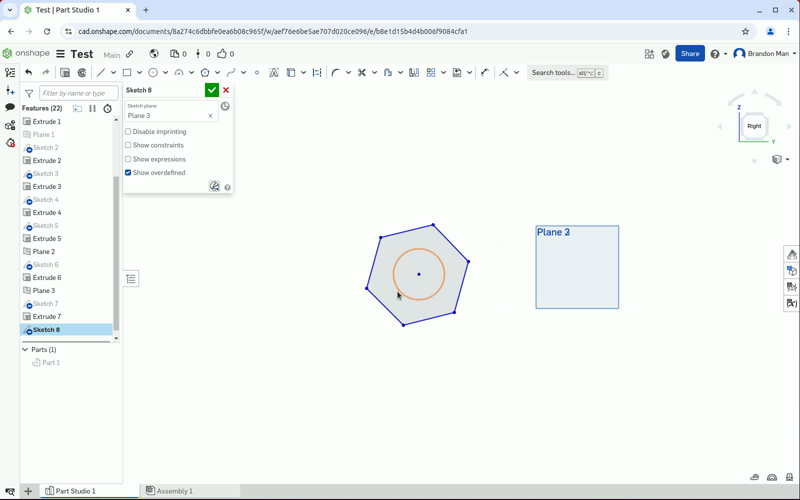
scroll(6)
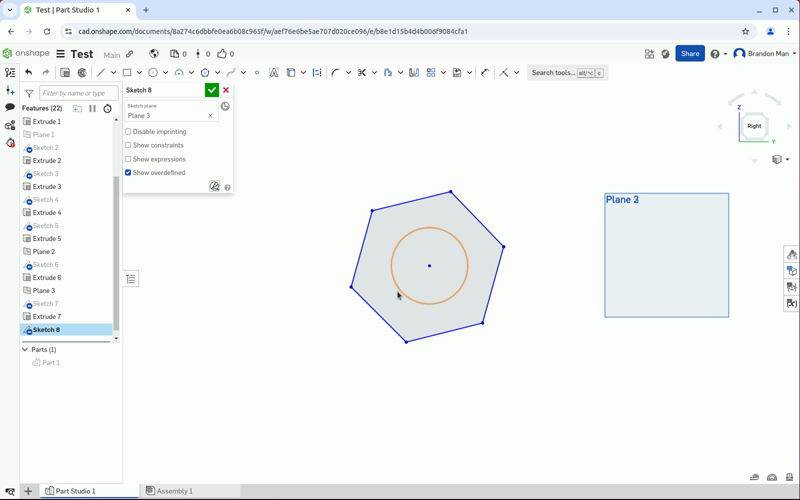
scroll(6)
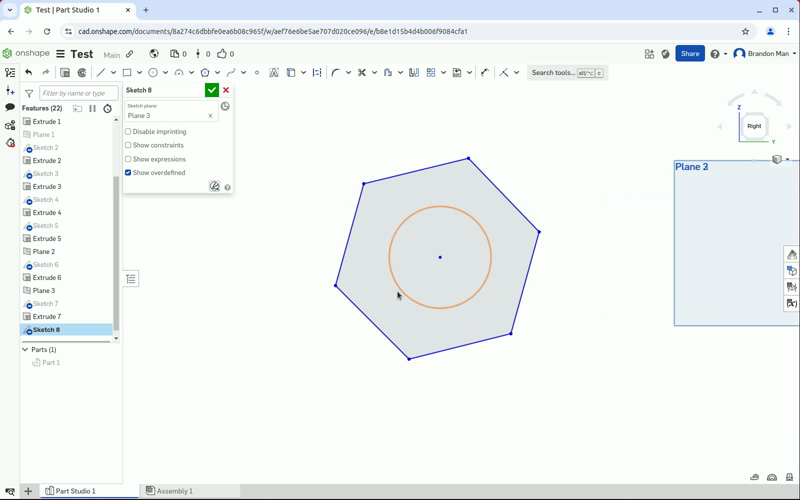
scroll(6)
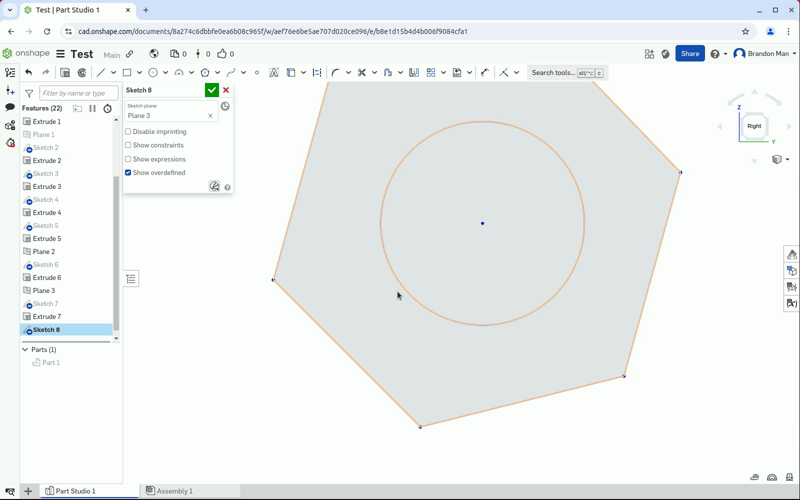
click(397, 291)
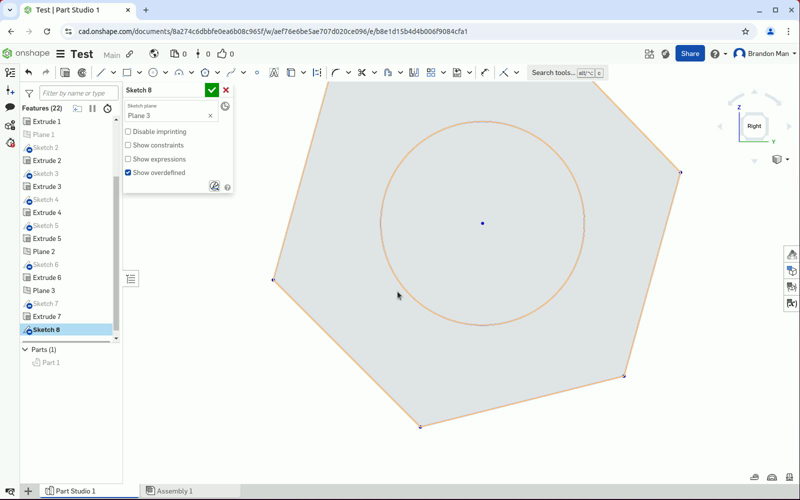
scroll(-6)
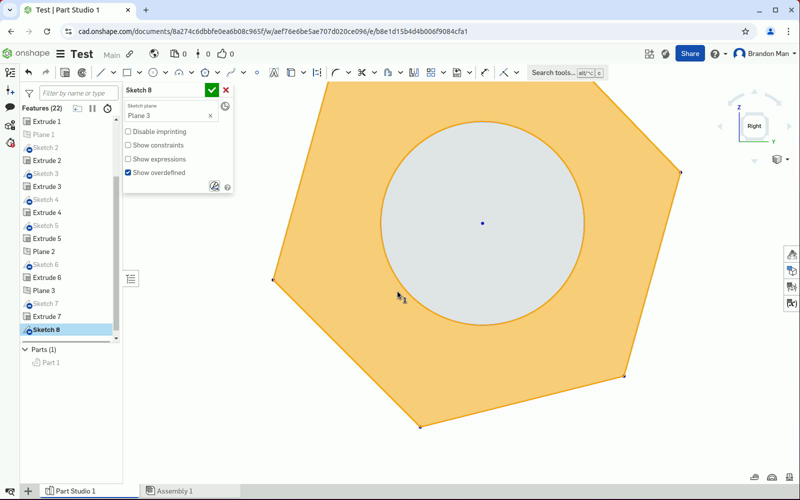
scroll(-6)
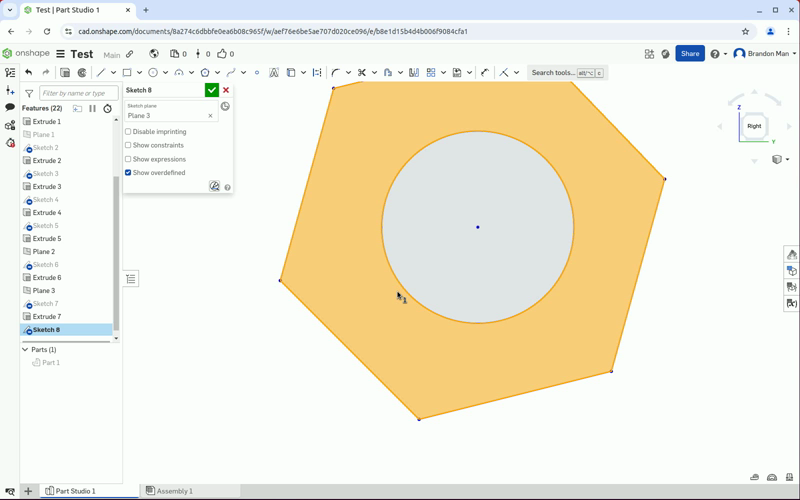
scroll(-6)
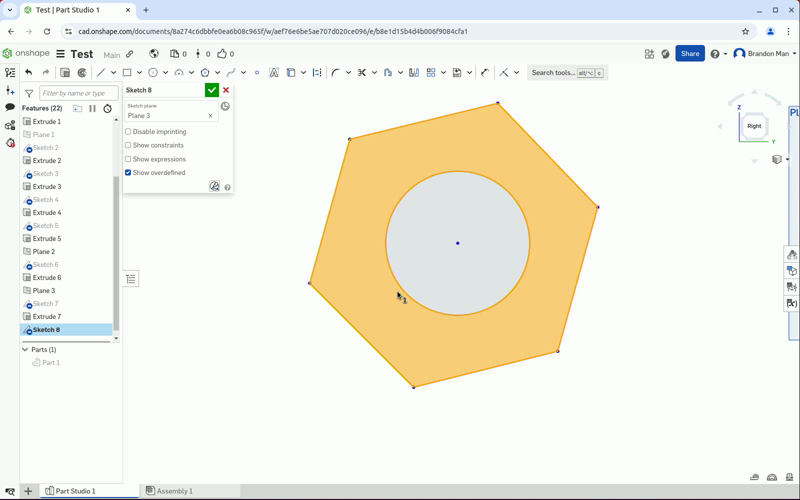
scroll(-6)
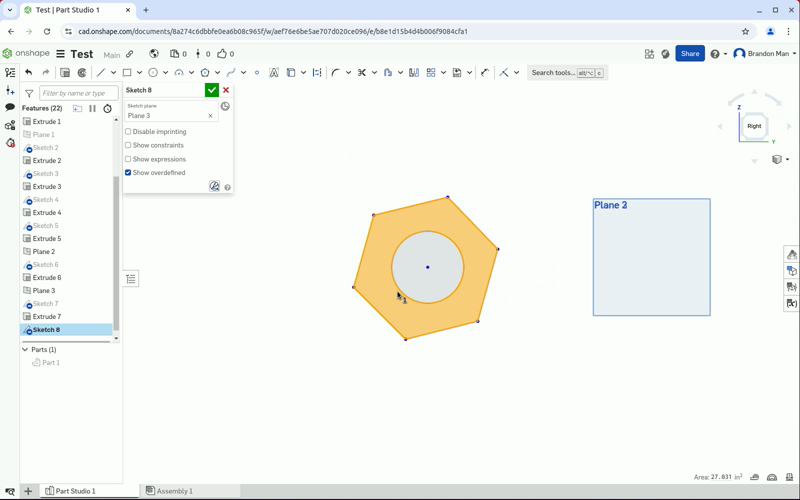
scroll(-6)
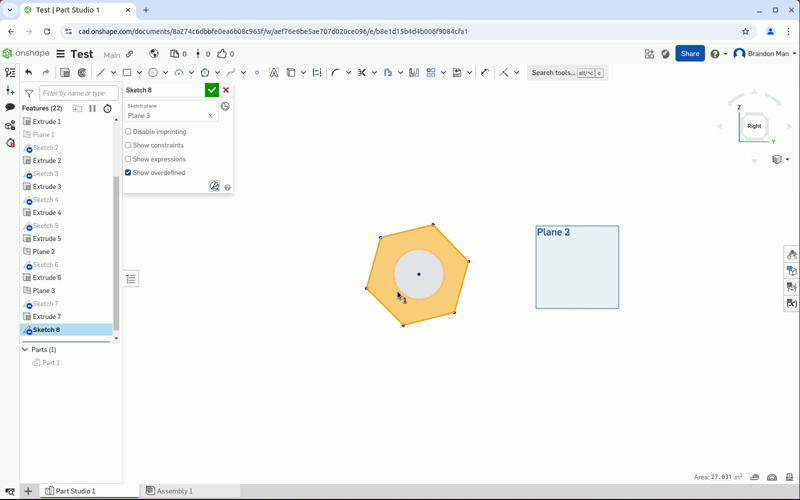
scroll(-6)
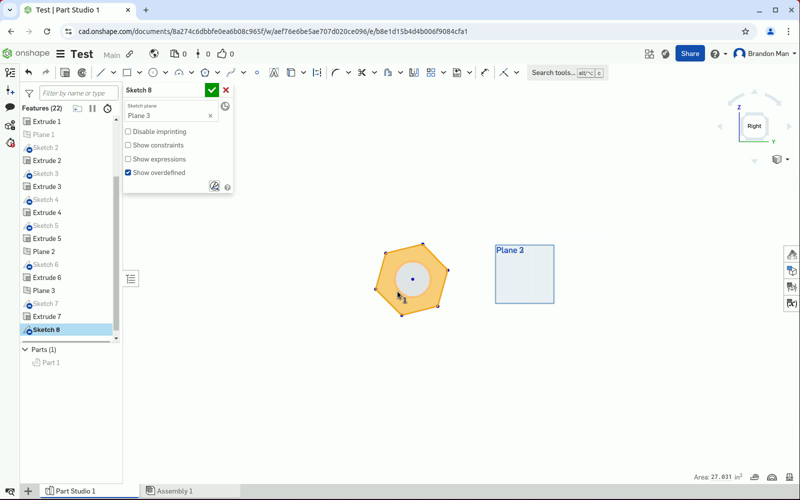
scroll(-6)
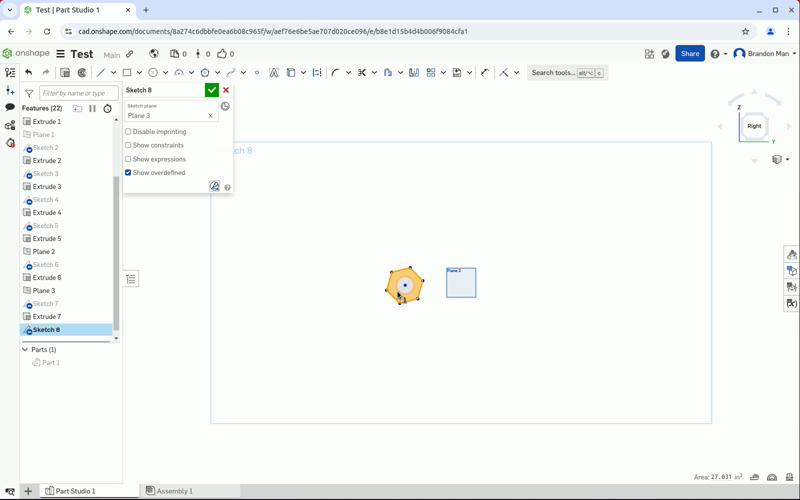
mouse_move(73, 352)
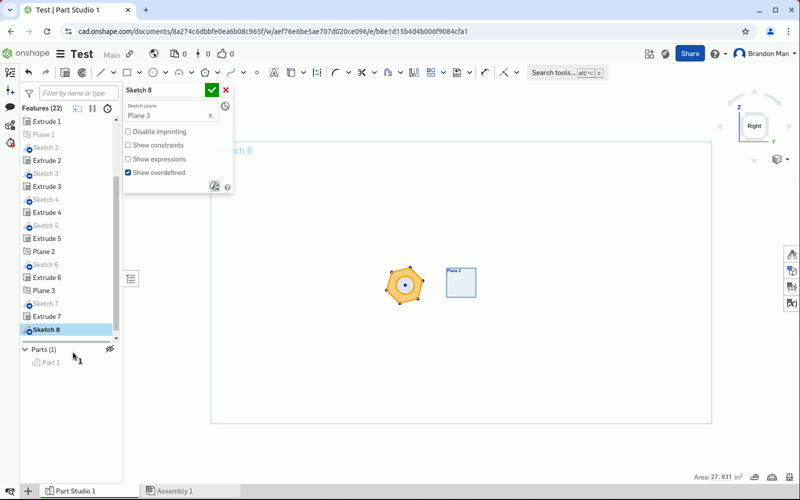
key(shift+y)
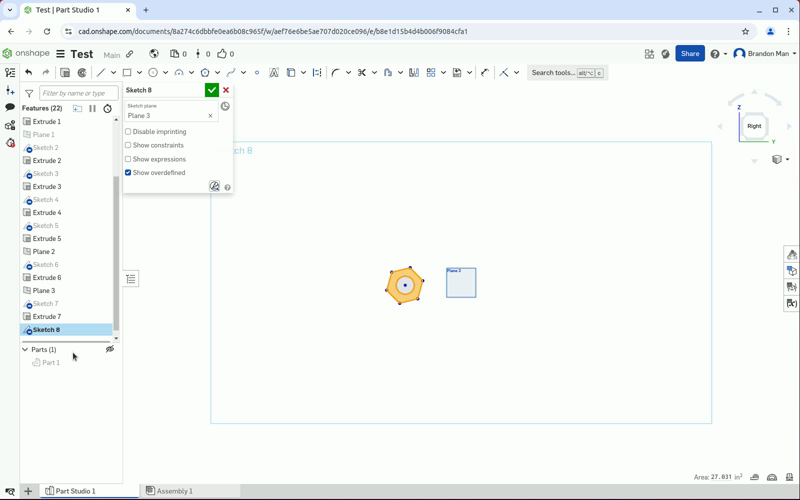
key(shift+e)
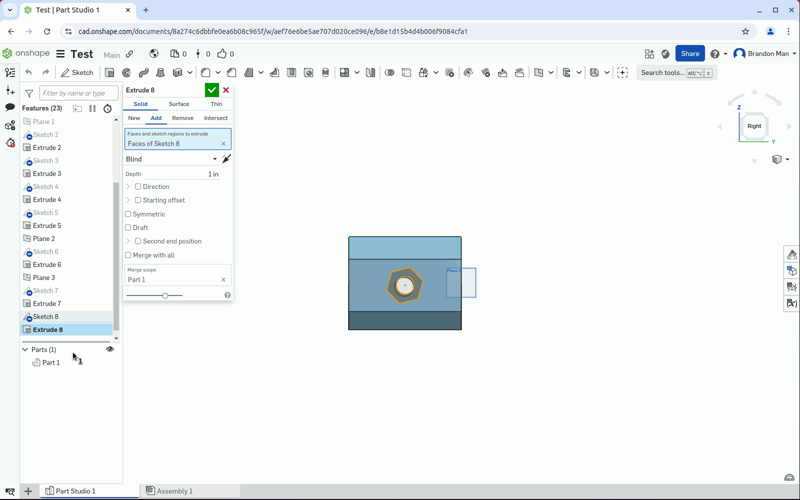
mouse_move(143, 106)
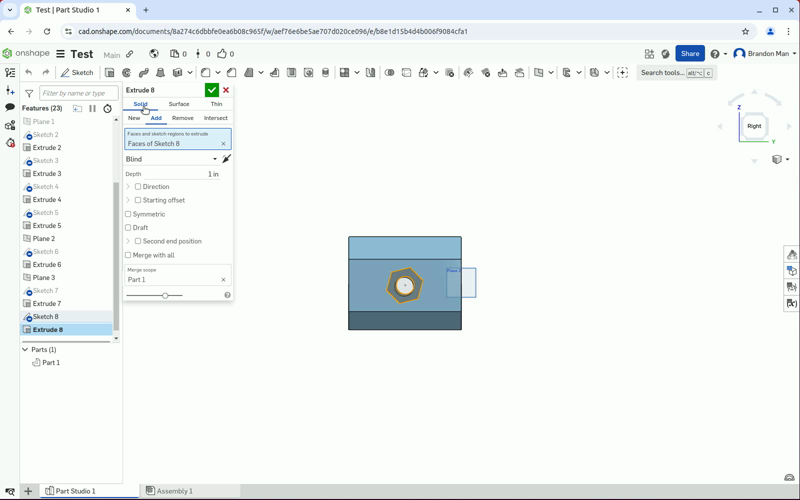
click(143, 106)
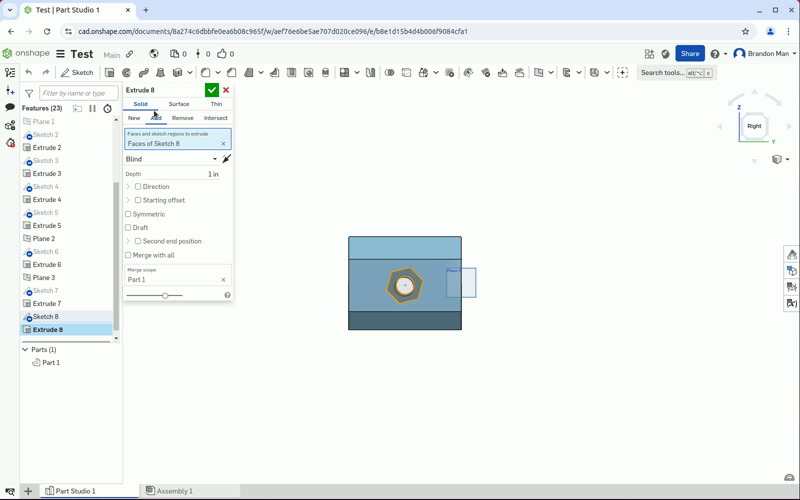
mouse_move(186, 120)
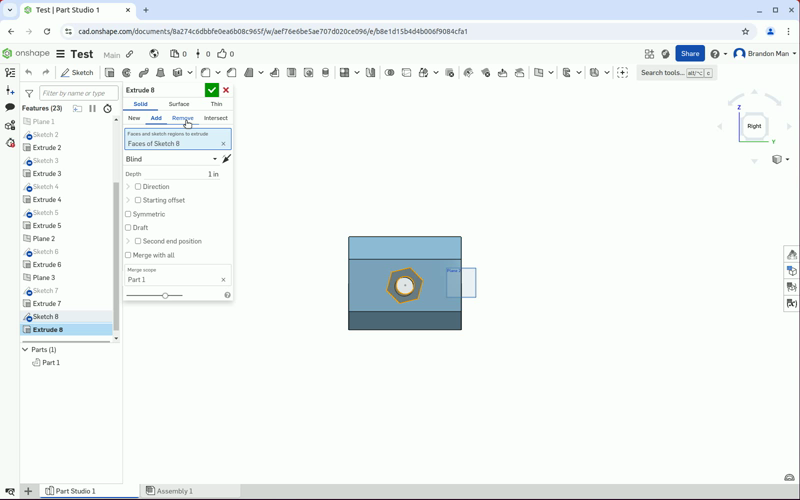
click(186, 120)
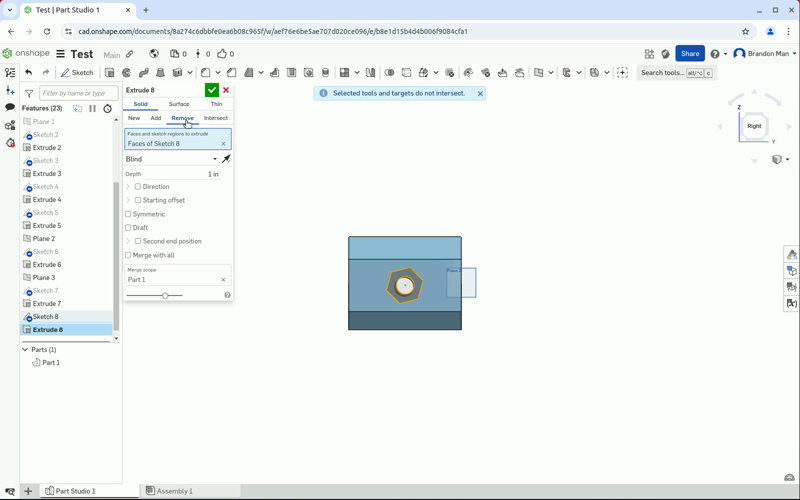
key(tab, 4)
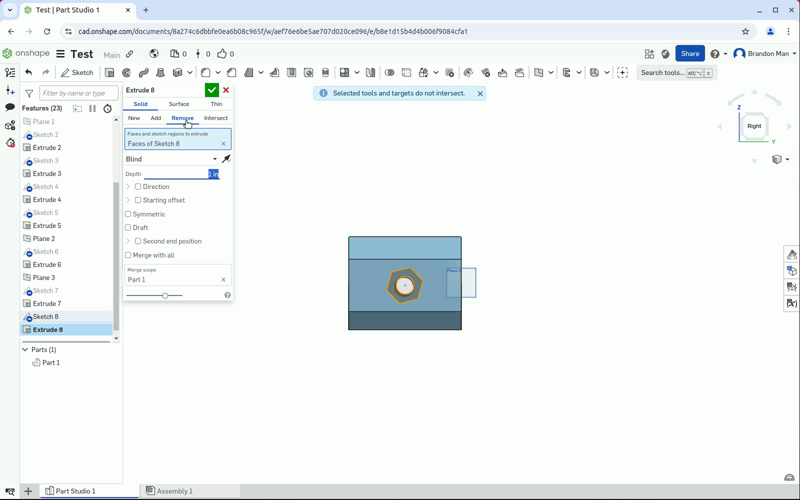
text(2.889)
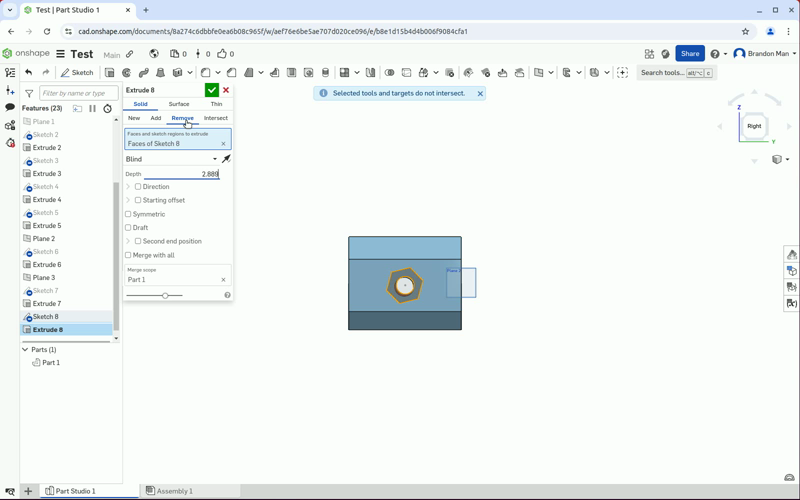
key(tab, 6)
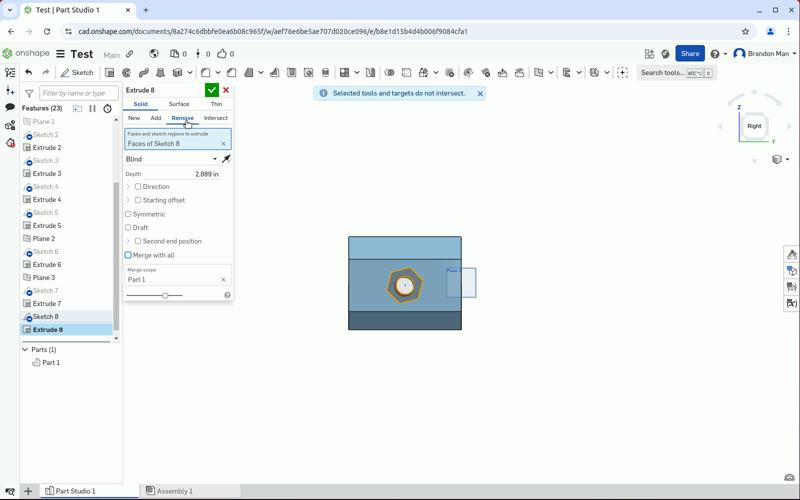
key(space)
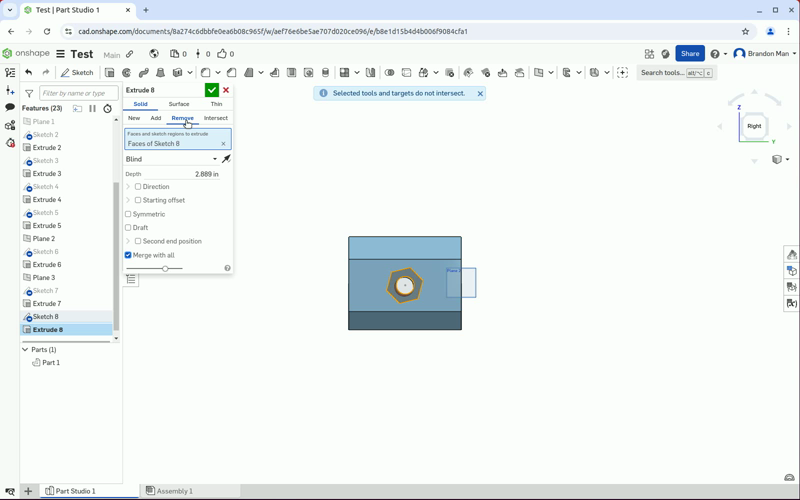
key(enter)
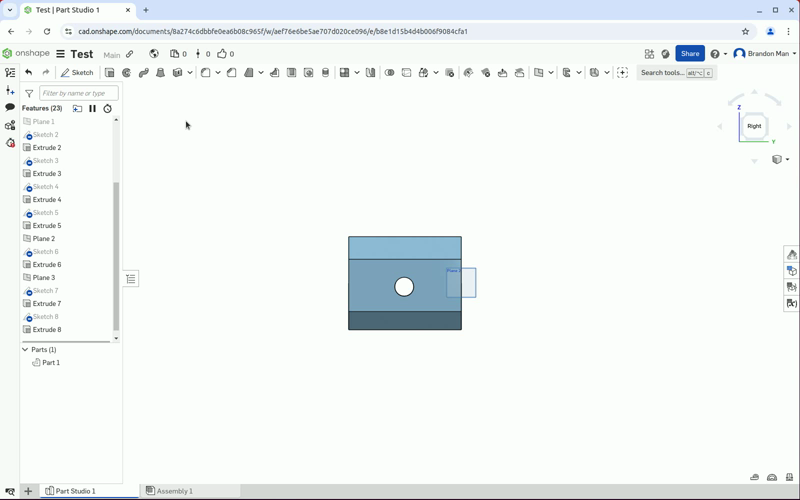
key(shift+h)
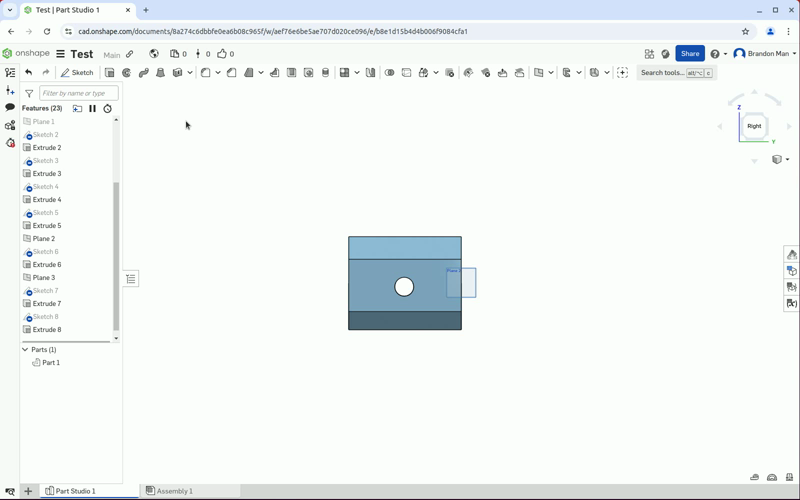
key(shift+h)
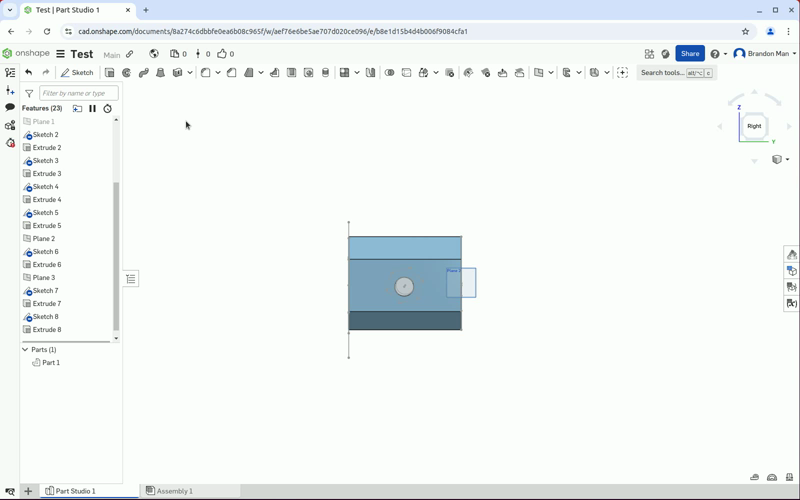
key(shift+7)
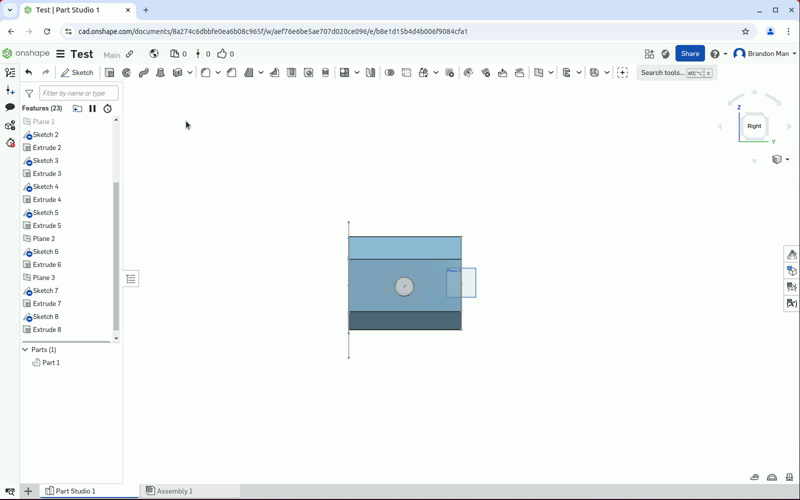
key(right, 2)
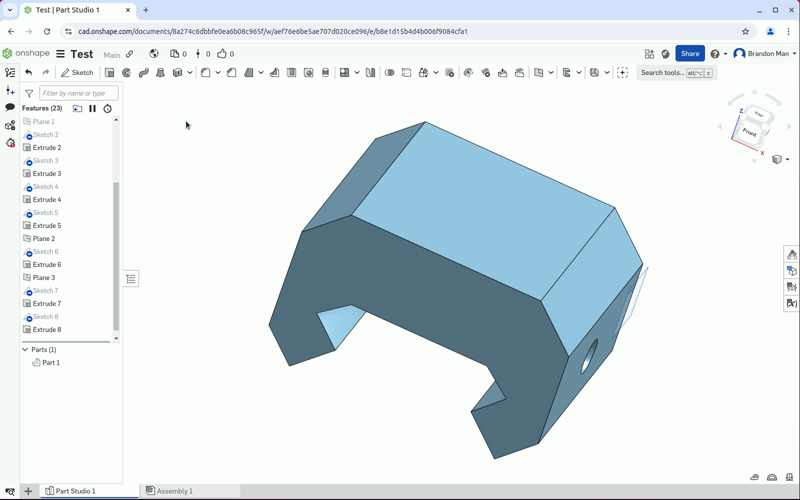
key(down, 2)
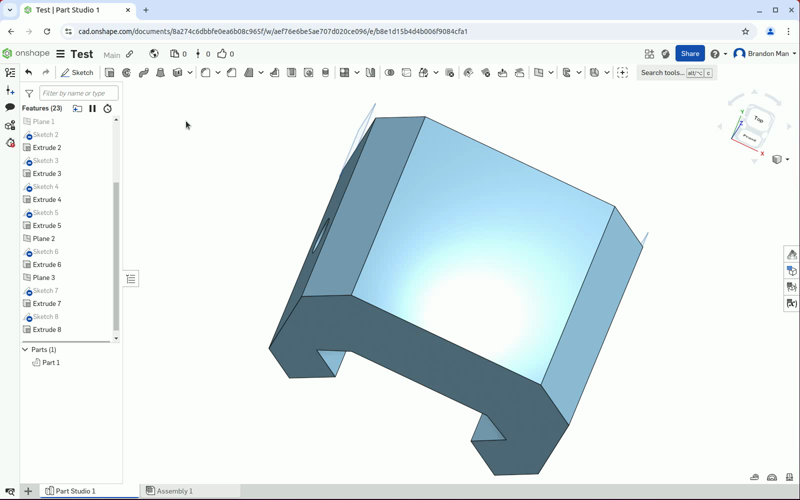
key(up, 2)
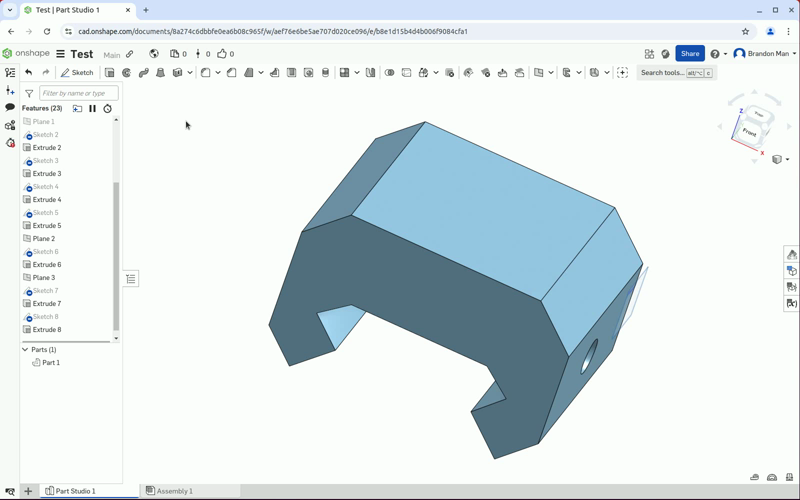
key(left, 2)
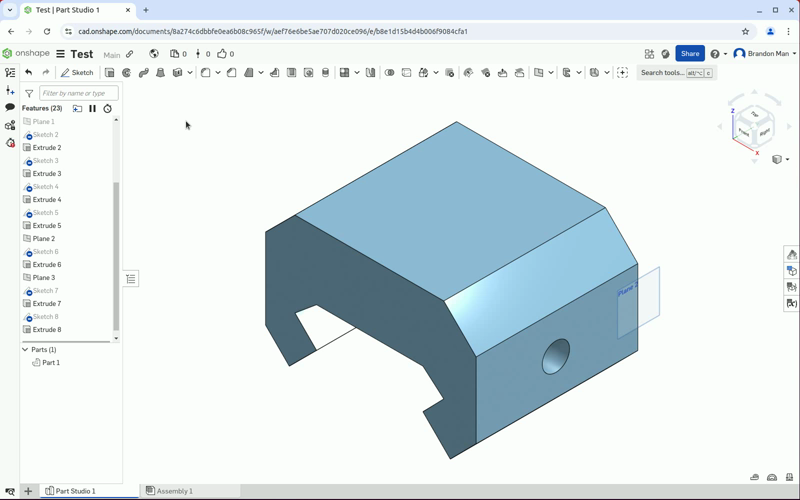
mouse_move(69, 98)
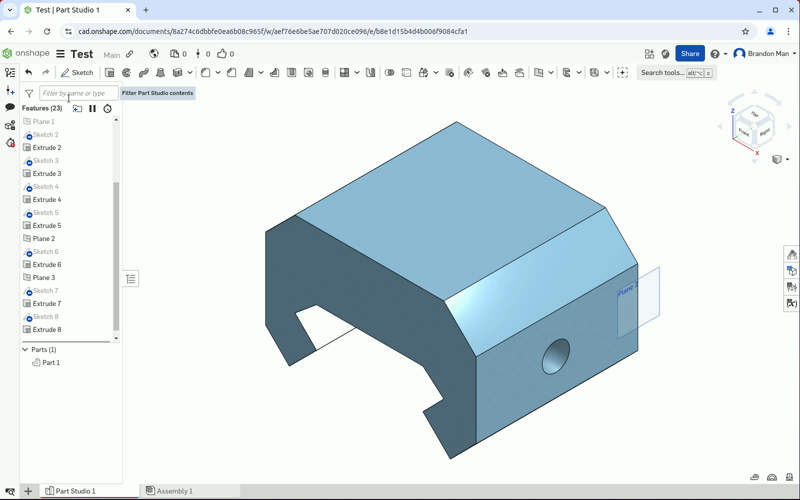
click(69, 98)